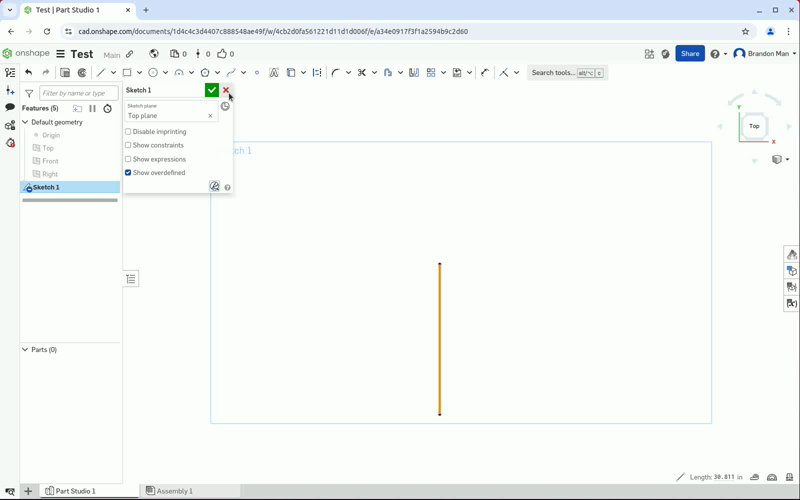
key(shift+h)
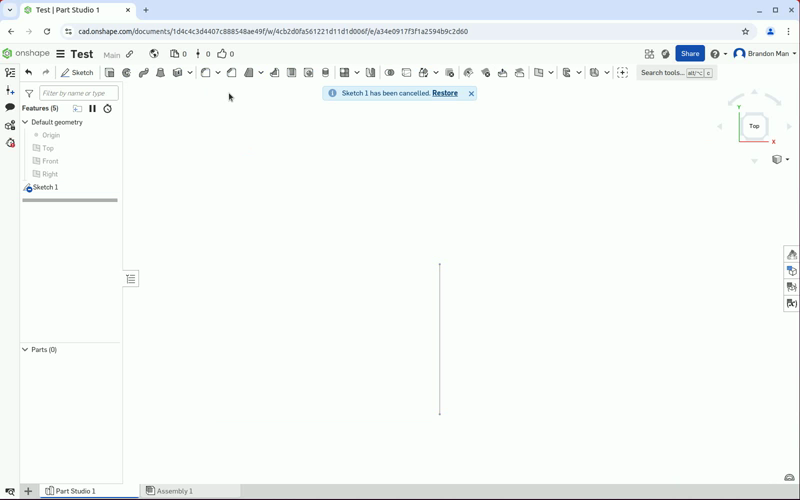
key(shift+s)
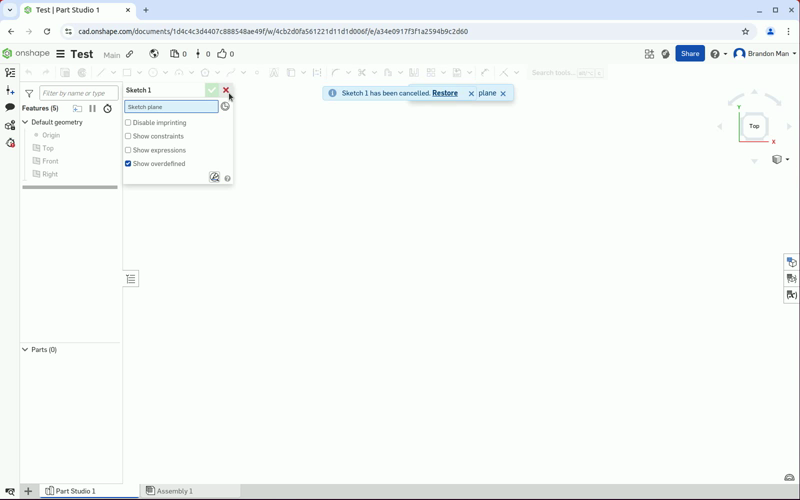
mouse_move(73, 150)
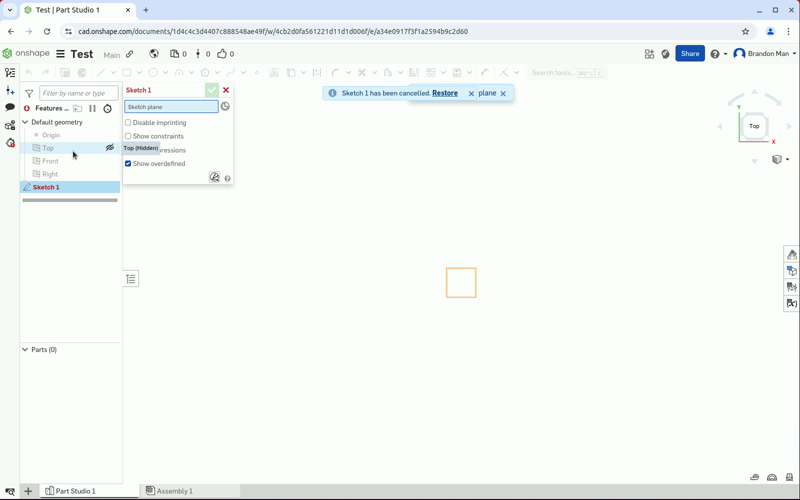
click(73, 150)
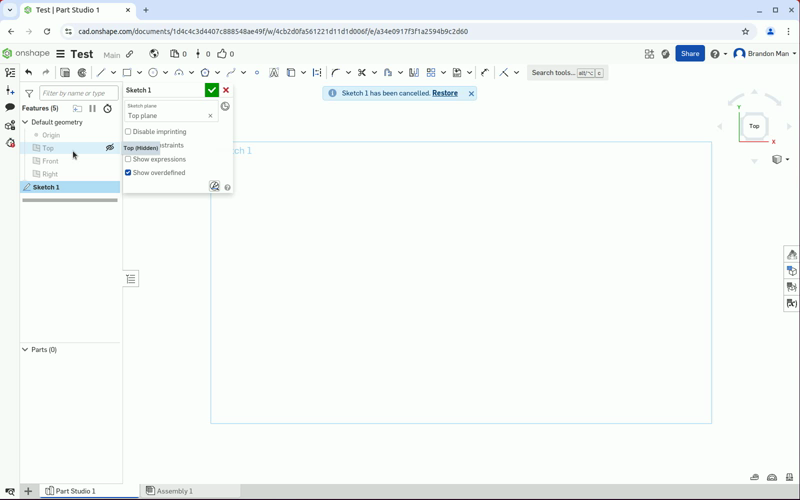
mouse_move(73, 352)
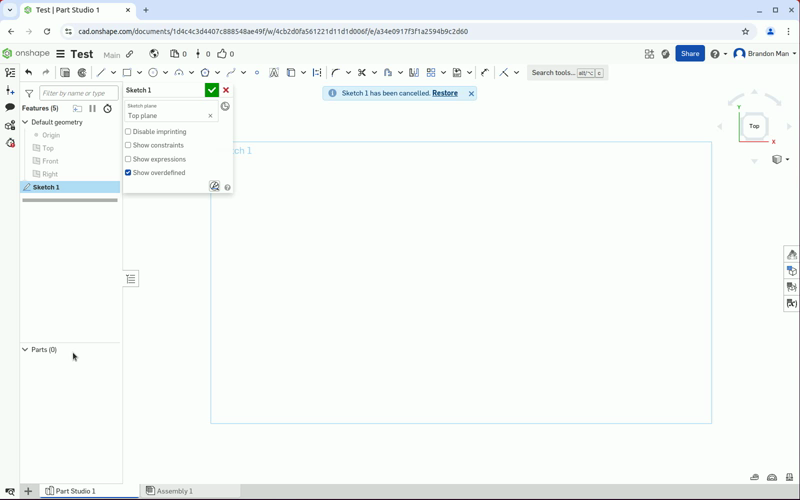
key(y)
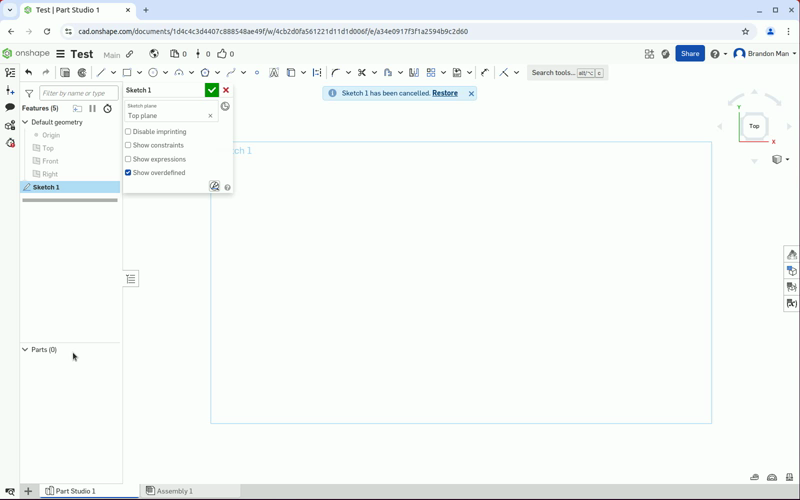
key(l)
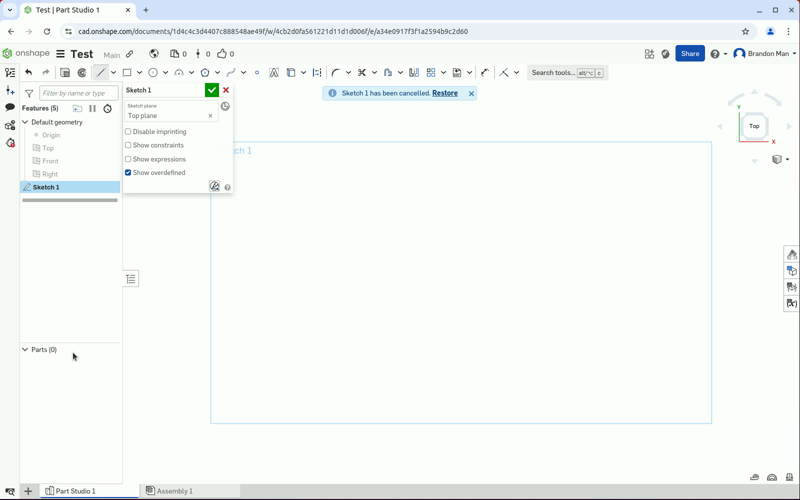
key_down(shift)
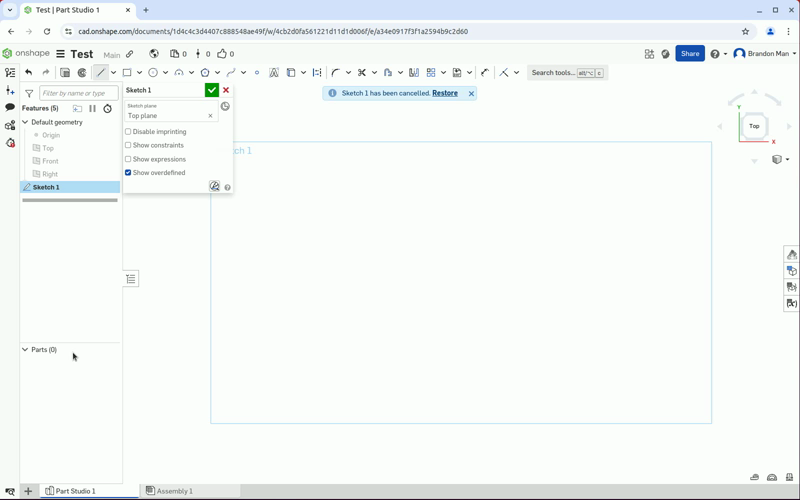
mouse_move(348, 395)
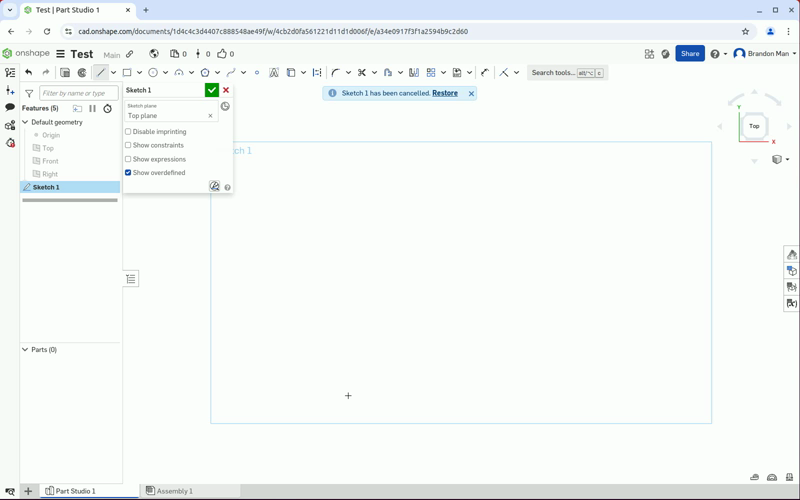
click(348, 395)
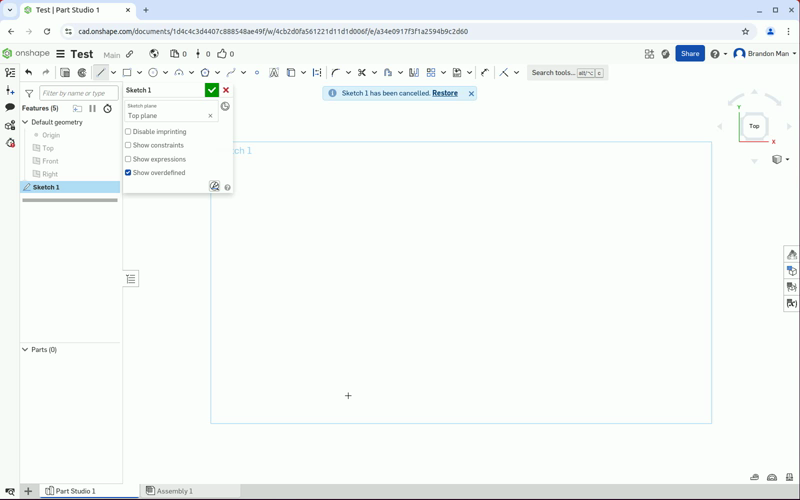
key_up(shift)
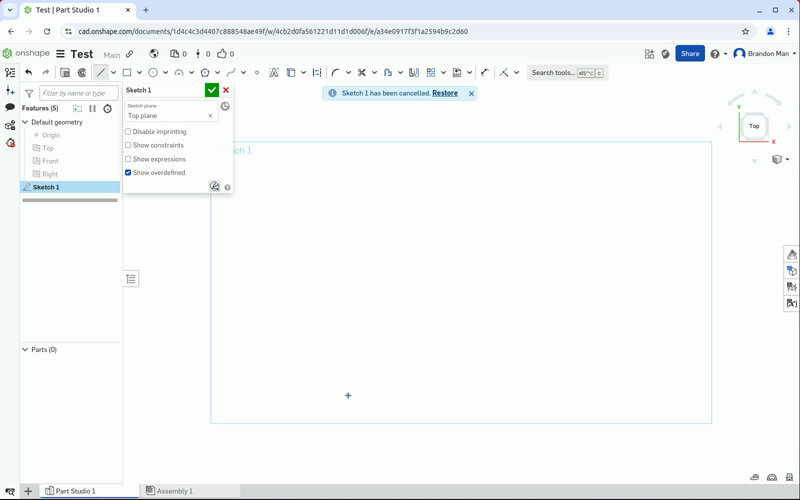
key_down(shift)
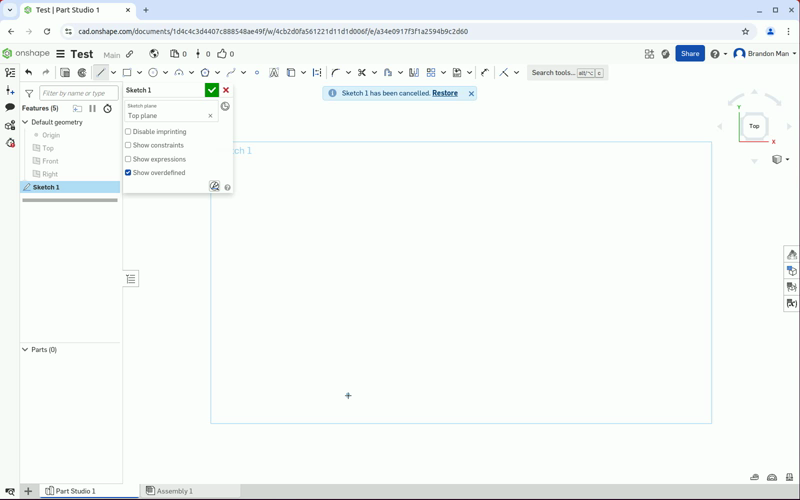
mouse_move(572, 395)
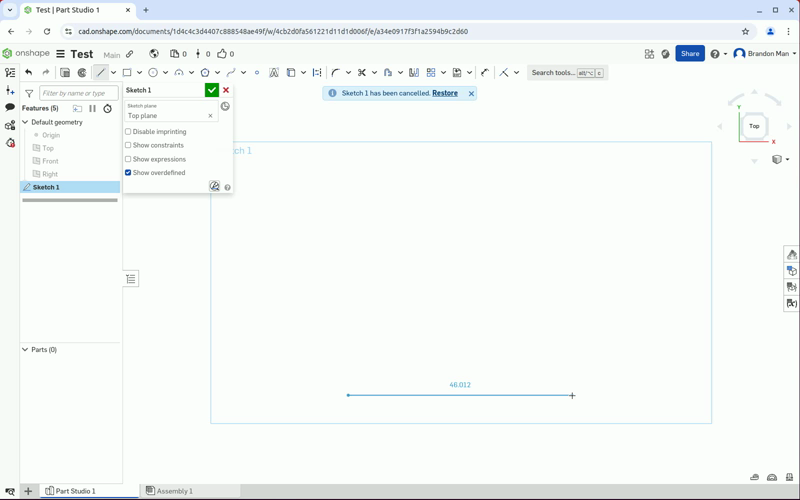
click(572, 395)
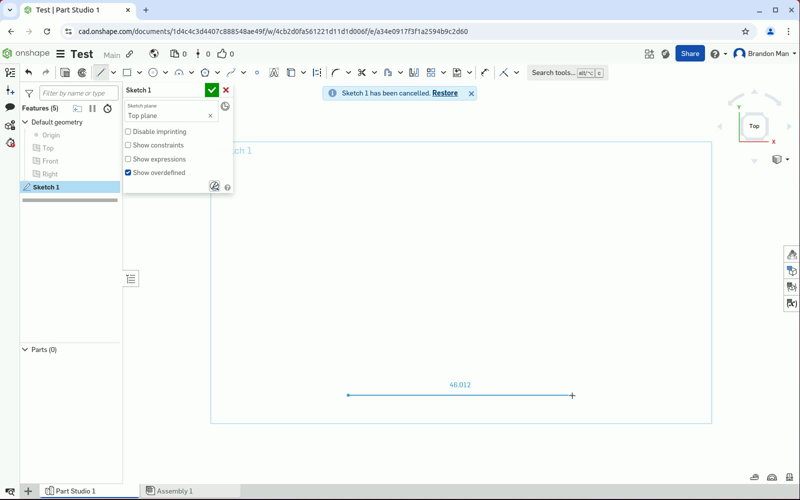
key_up(shift)
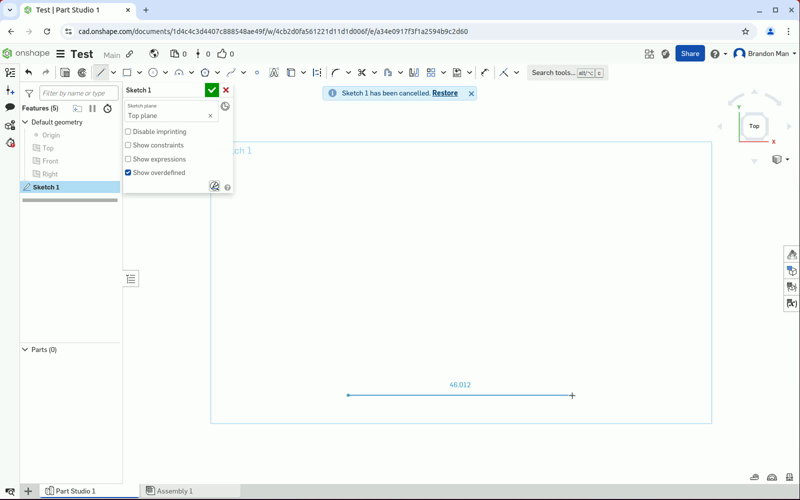
key_down(shift)
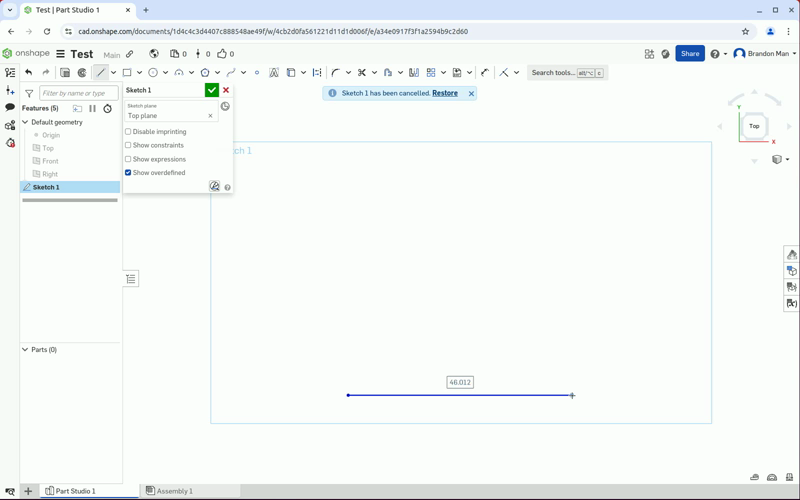
mouse_move(572, 171)
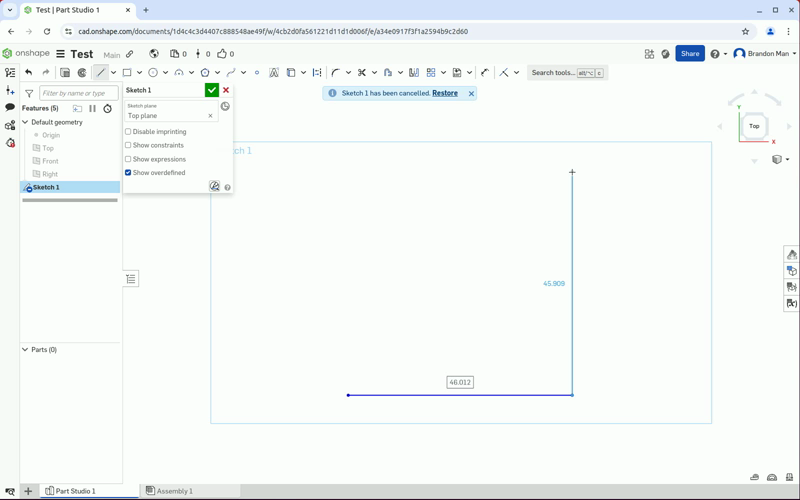
click(572, 171)
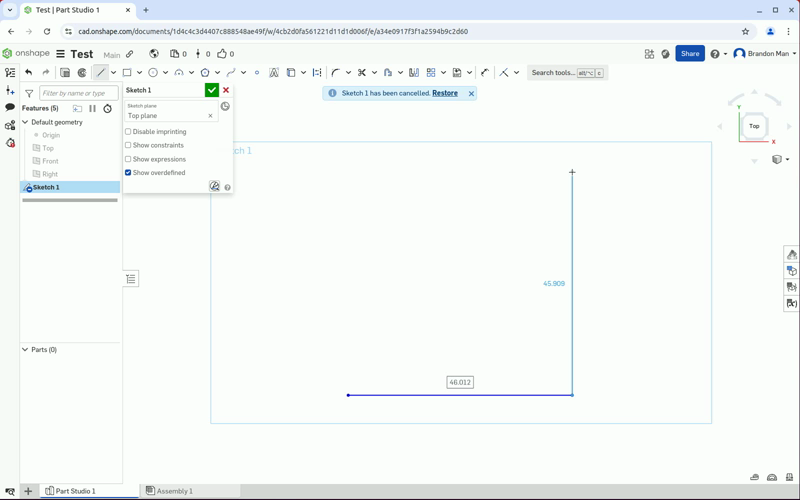
key_up(shift)
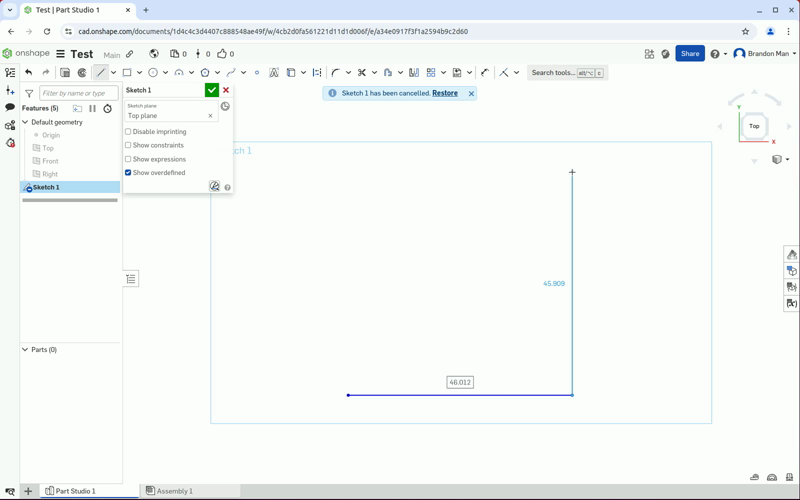
key_down(shift)
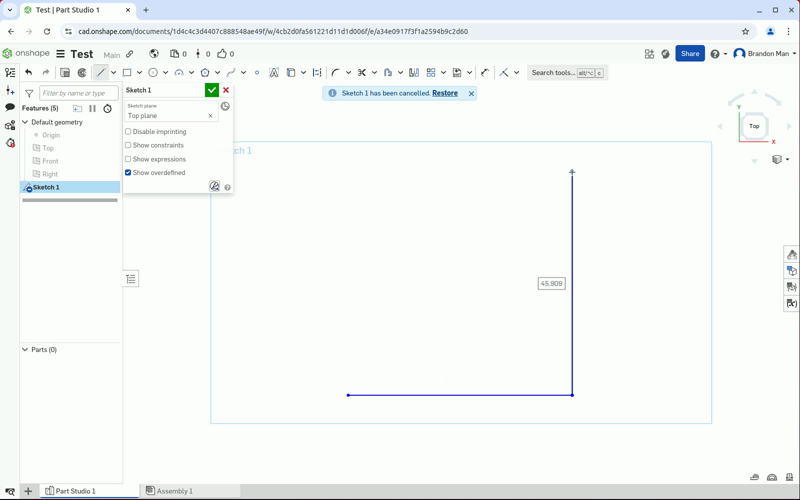
mouse_move(348, 171)
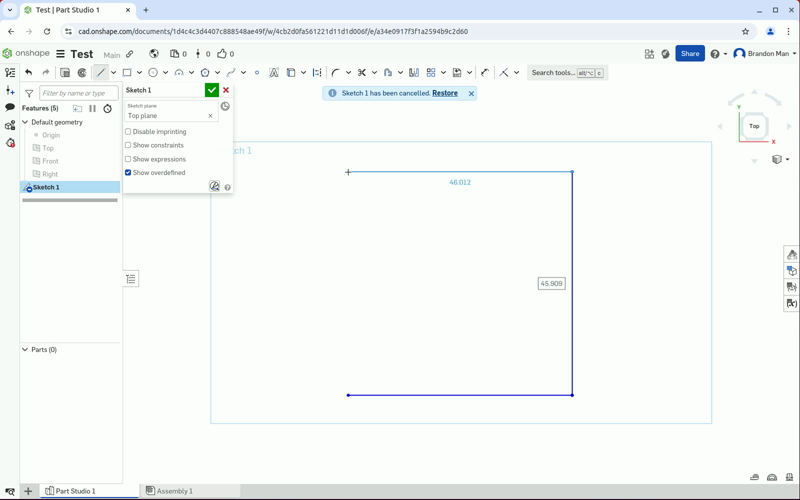
click(348, 171)
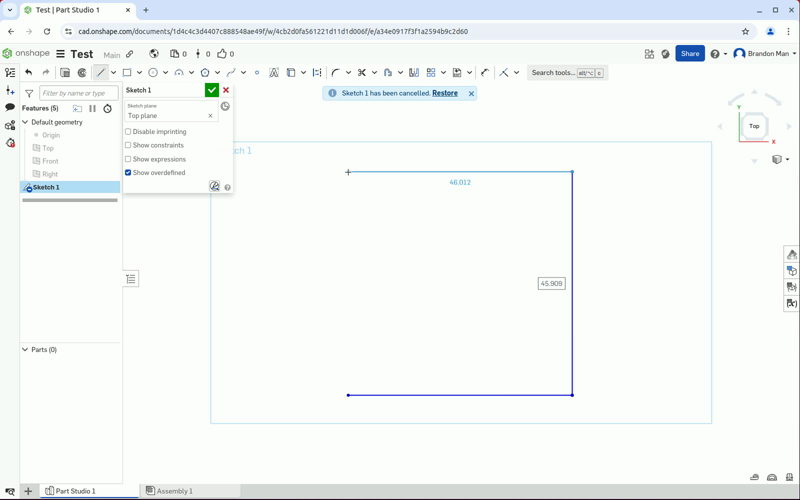
key_up(shift)
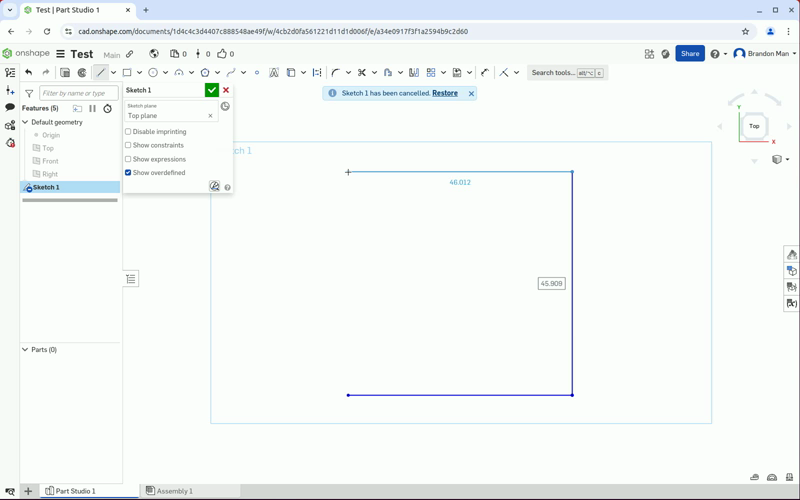
key_down(shift)
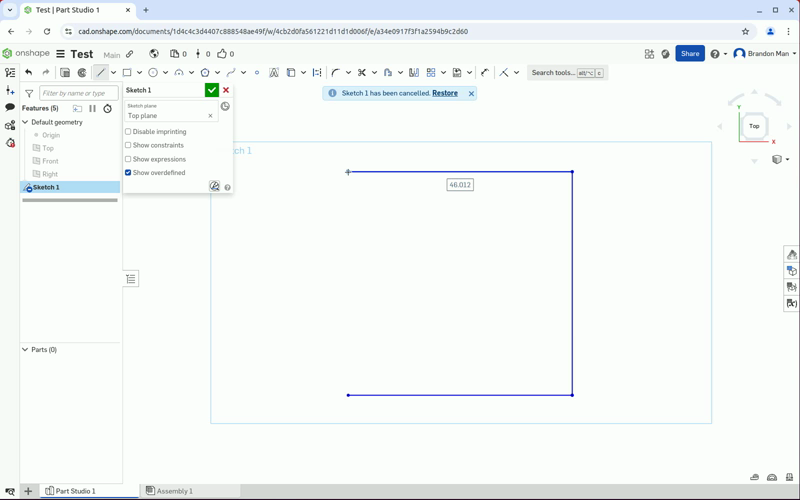
mouse_move(348, 395)
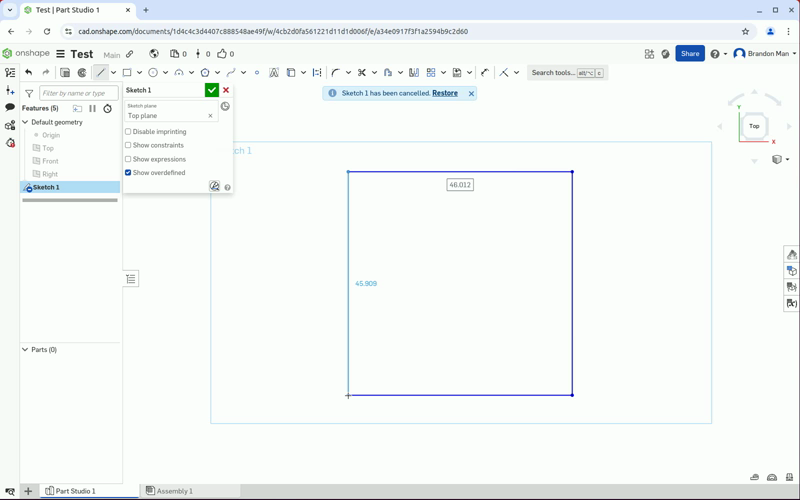
key_up(shift)
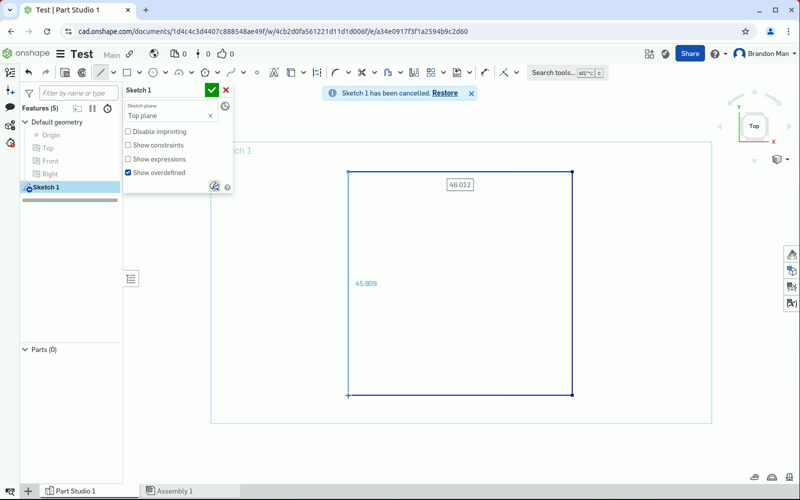
click(348, 395)
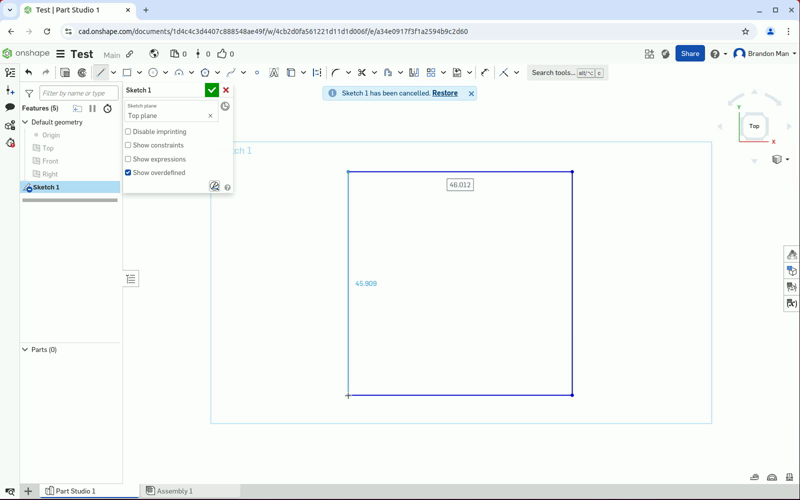
key(esc)
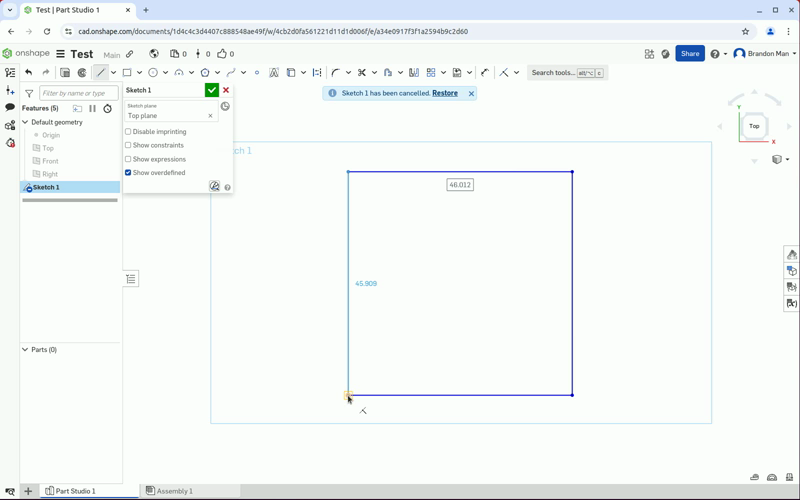
mouse_move(468, 223)
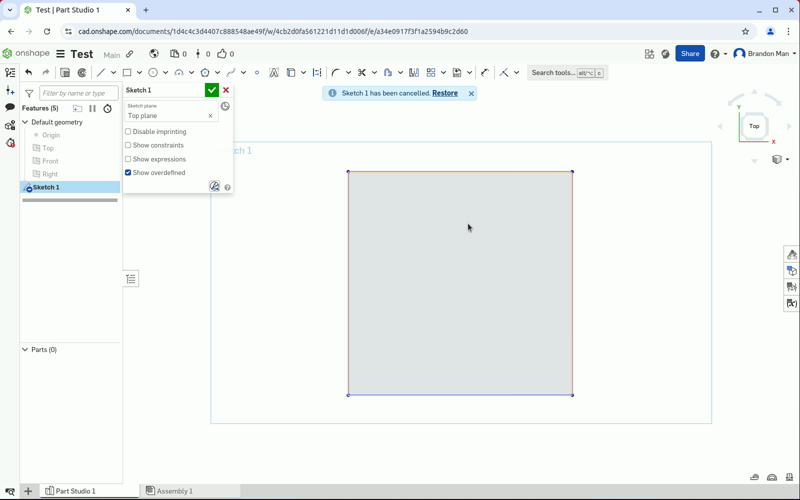
click(468, 223)
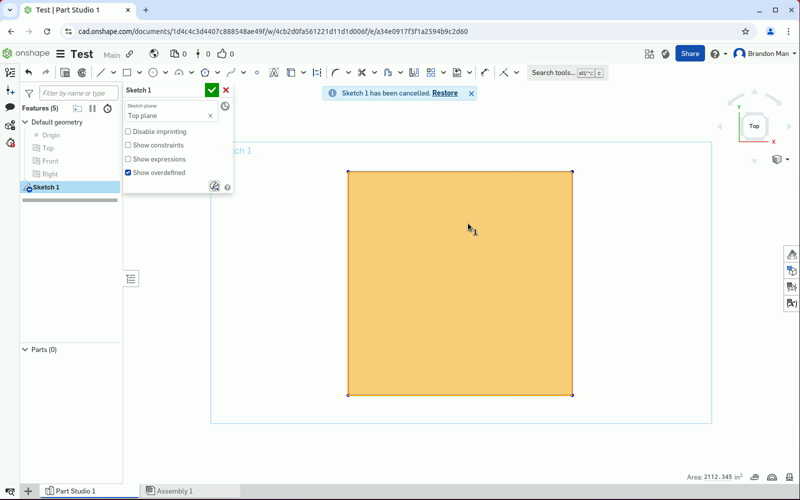
mouse_move(73, 352)
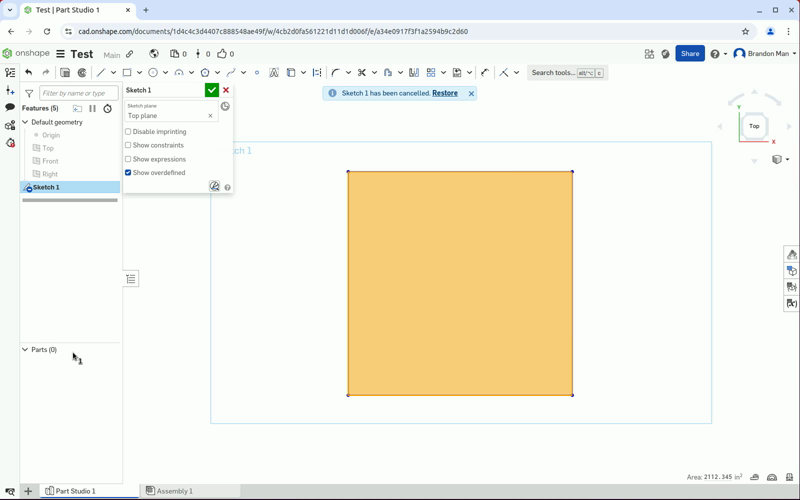
key(shift+y)
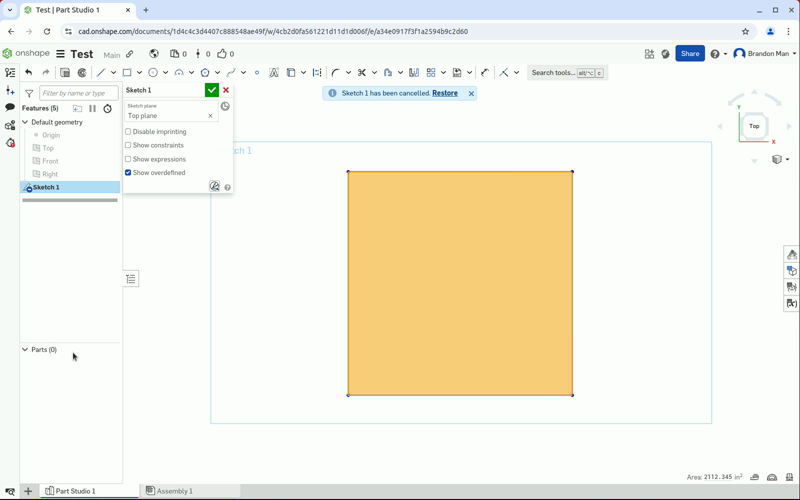
key(shift+e)
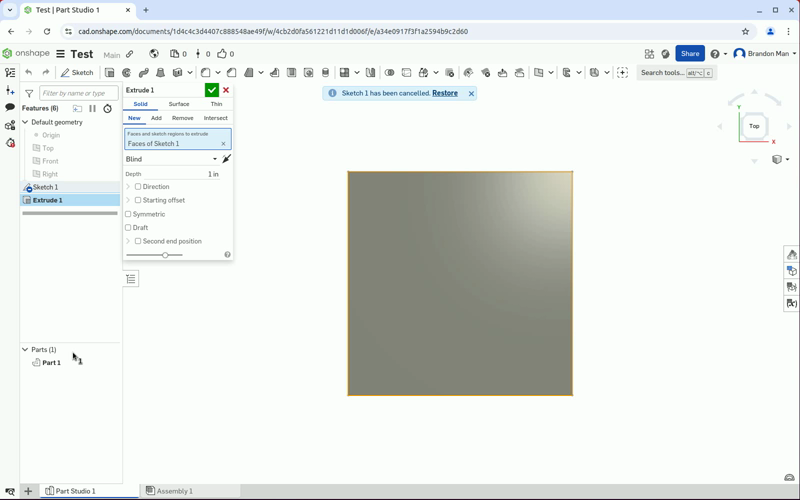
mouse_move(143, 106)
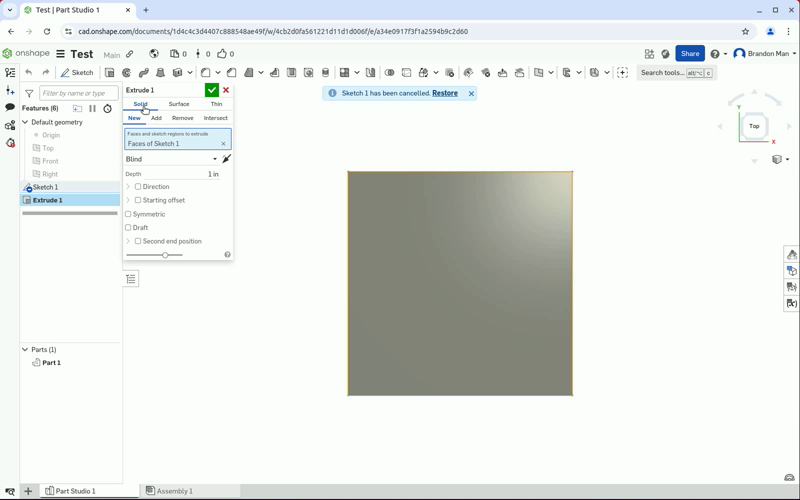
click(143, 106)
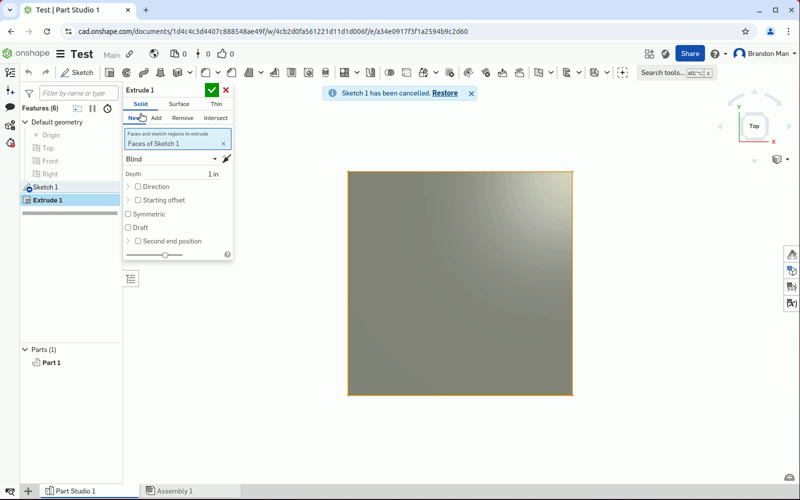
mouse_move(137, 120)
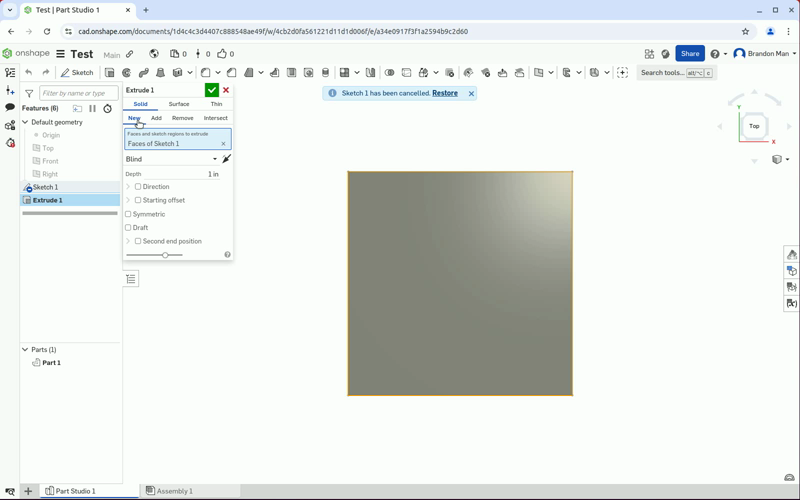
click(137, 120)
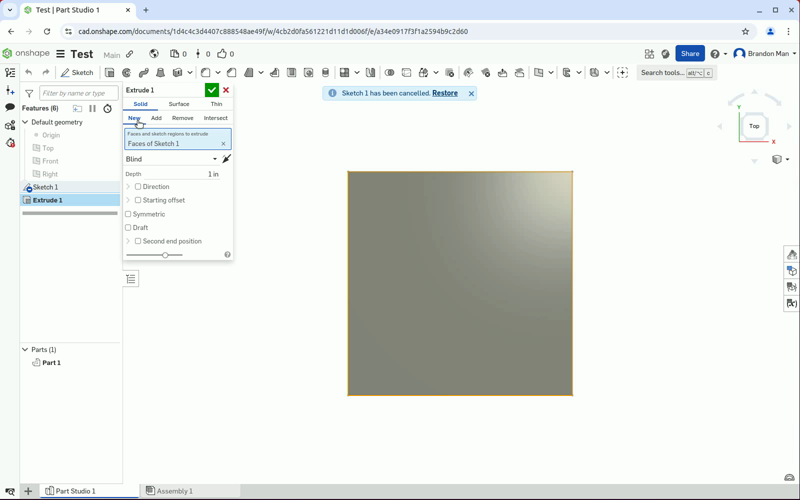
key(tab, 4)
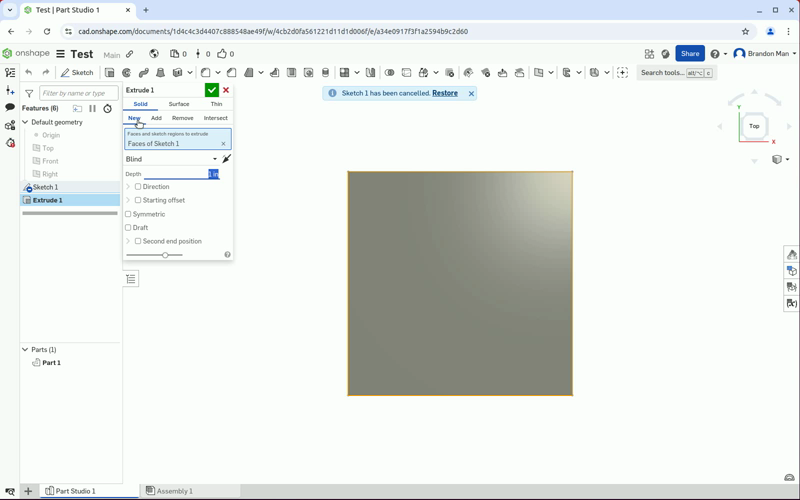
text(0.481)
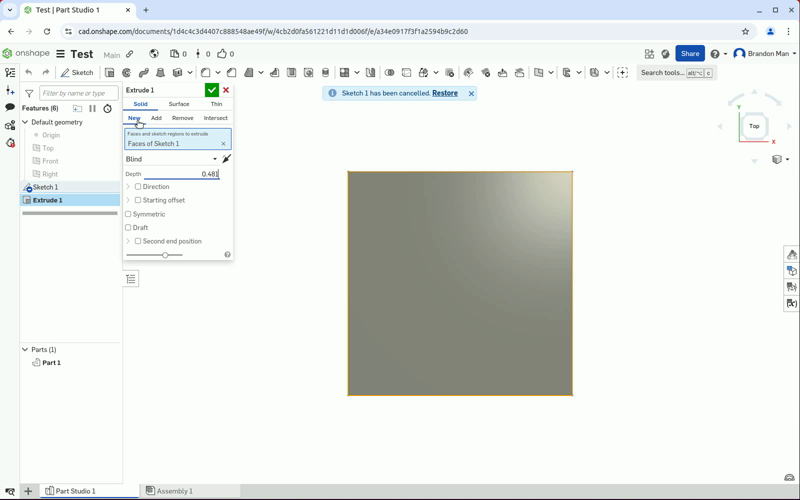
key(enter)
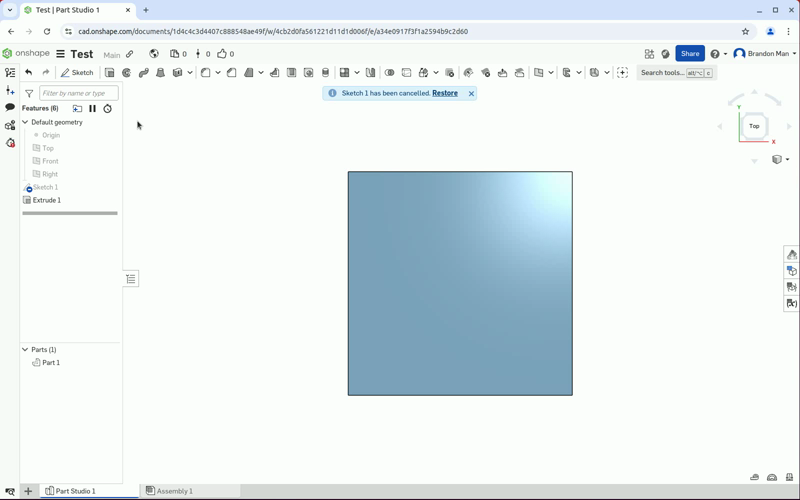
key(shift+h)
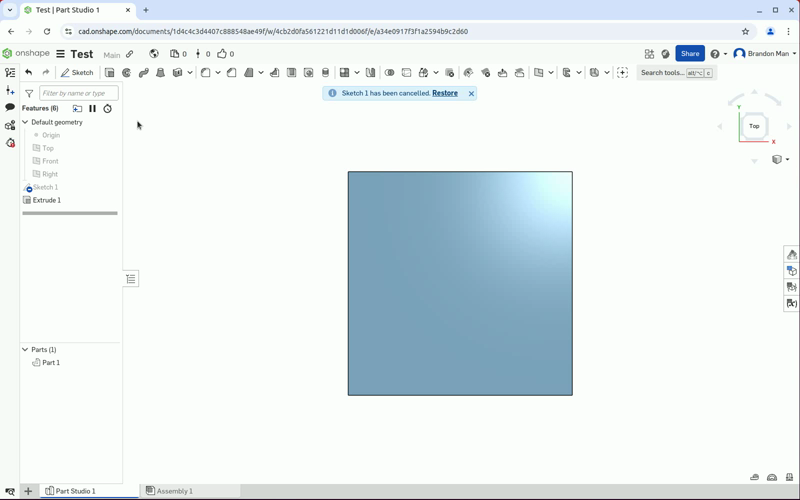
key(shift+h)
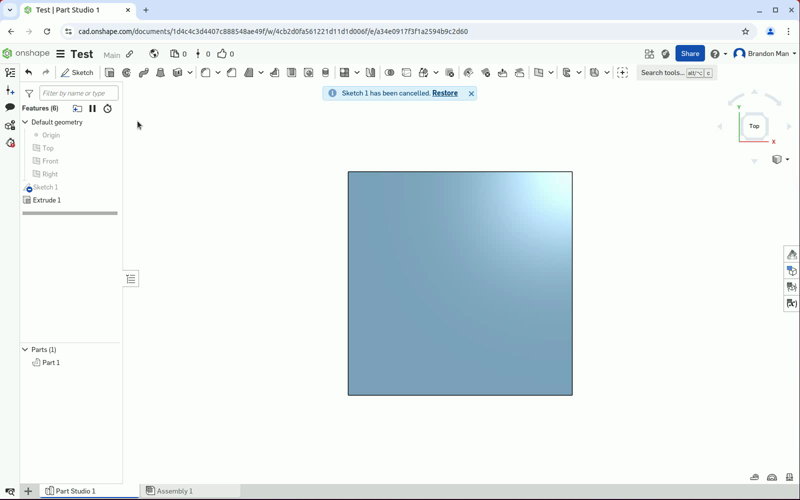
mouse_move(73, 189)
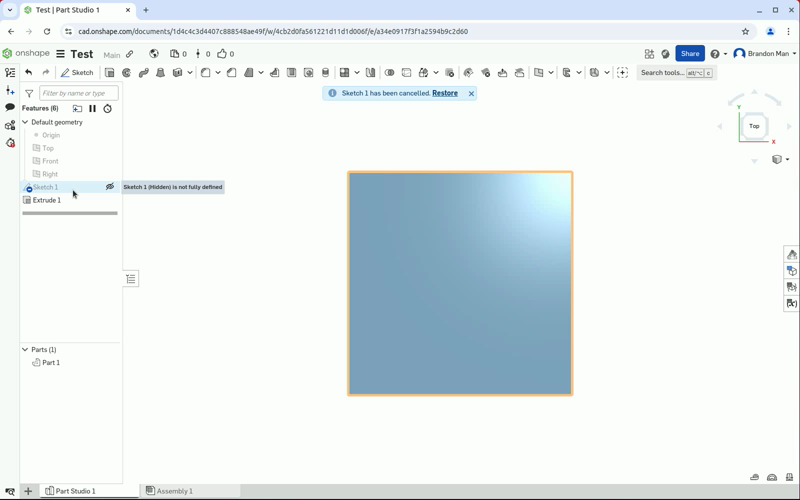
click(73, 189)
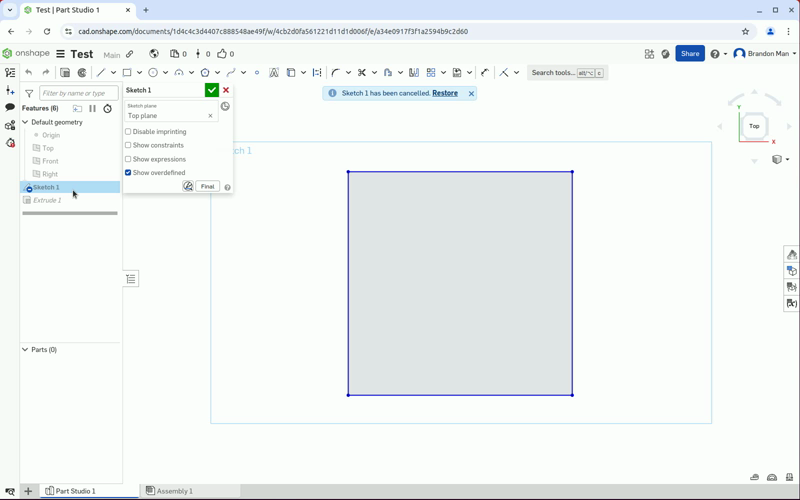
mouse_move(229, 92)
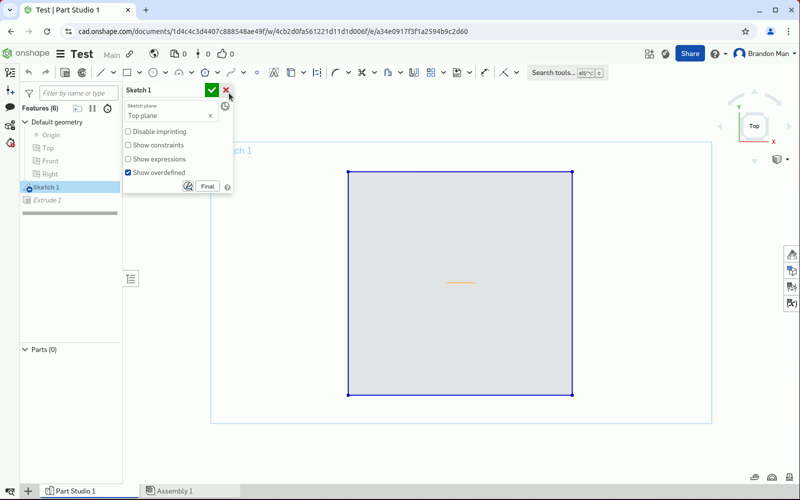
click(229, 92)
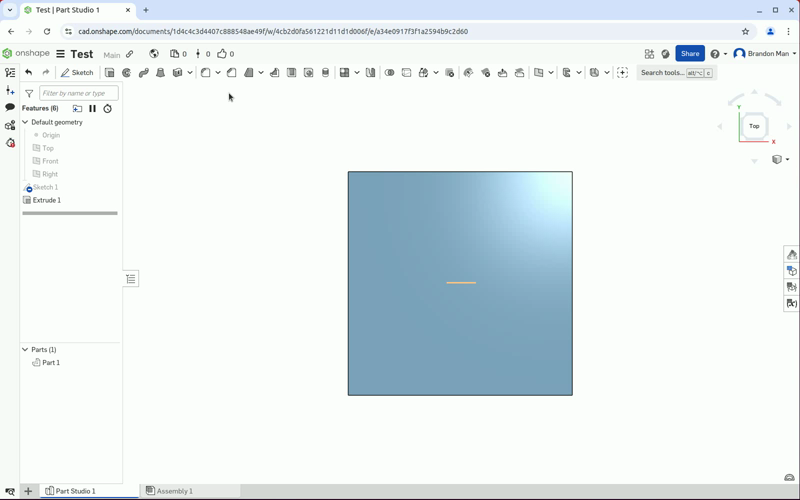
mouse_move(541, 75)
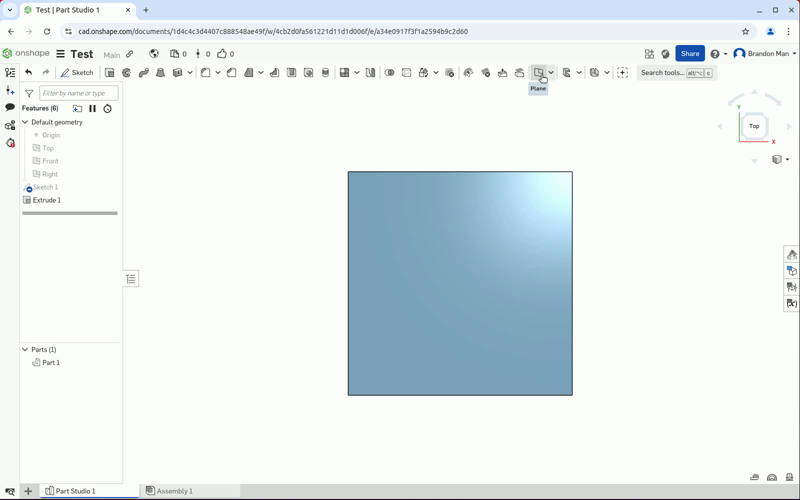
click(541, 75)
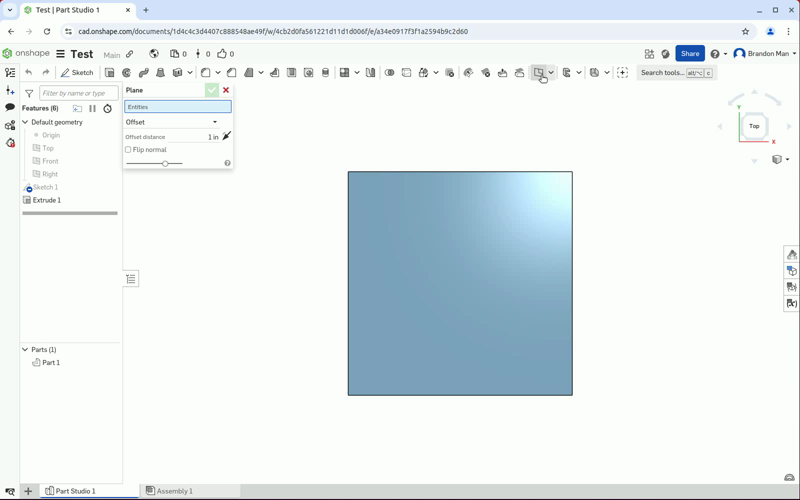
mouse_move(73, 150)
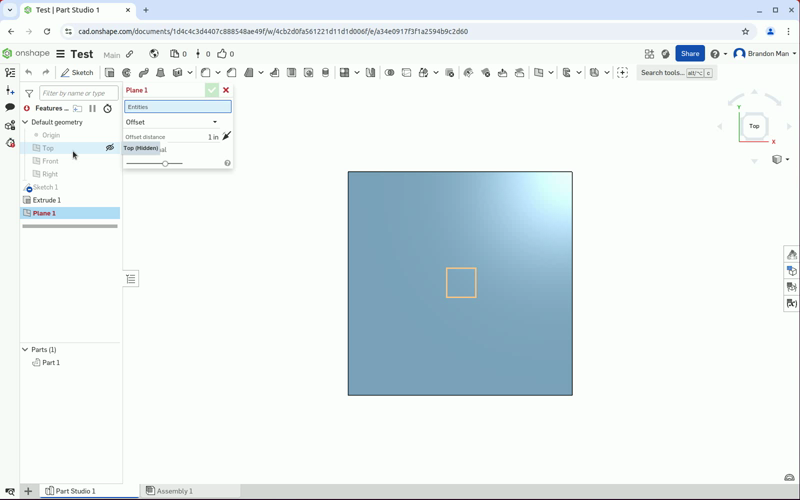
click(73, 150)
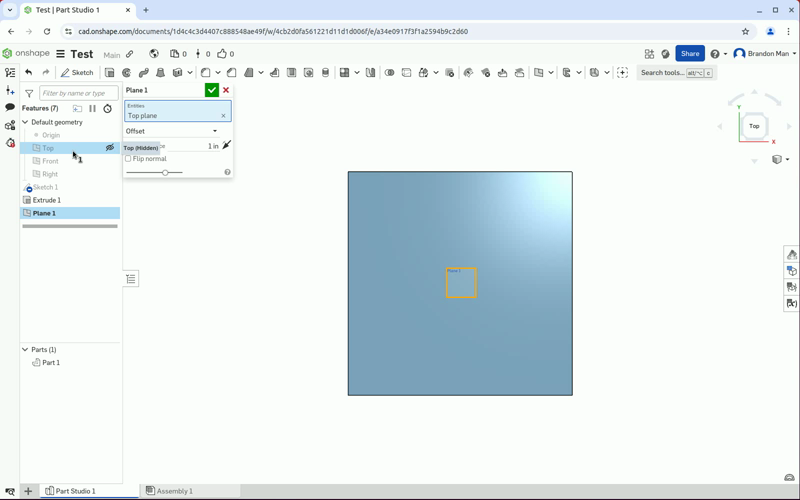
key(tab, 2)
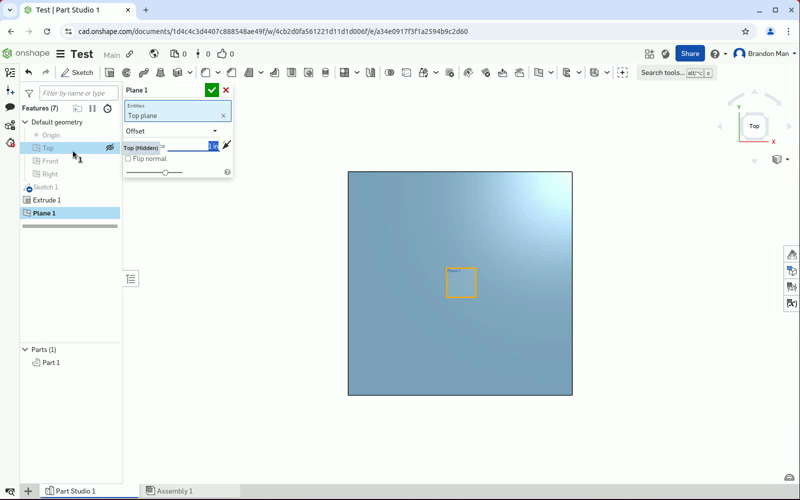
text(0.493)
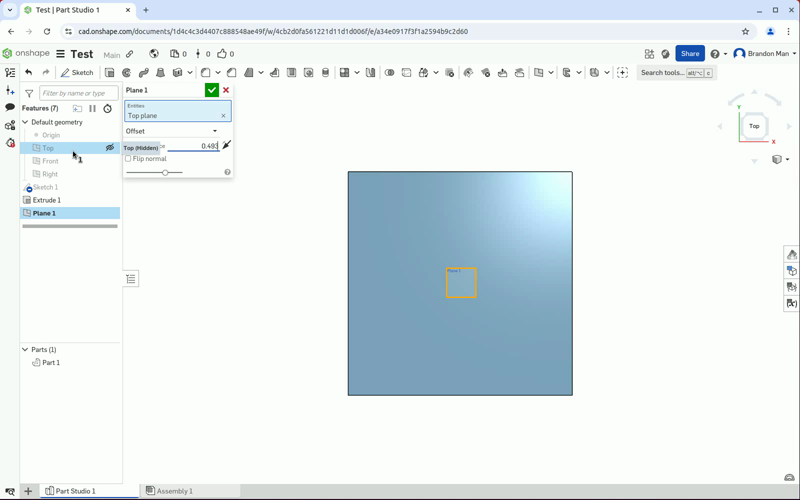
key(enter, 2)
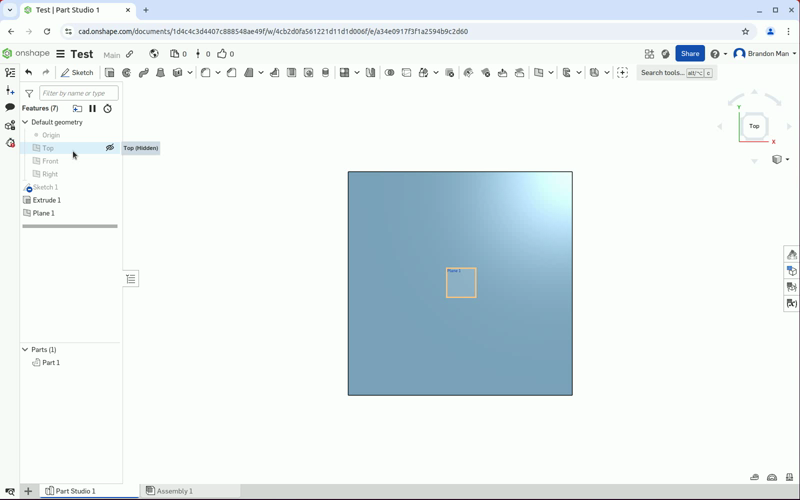
key(shift+s)
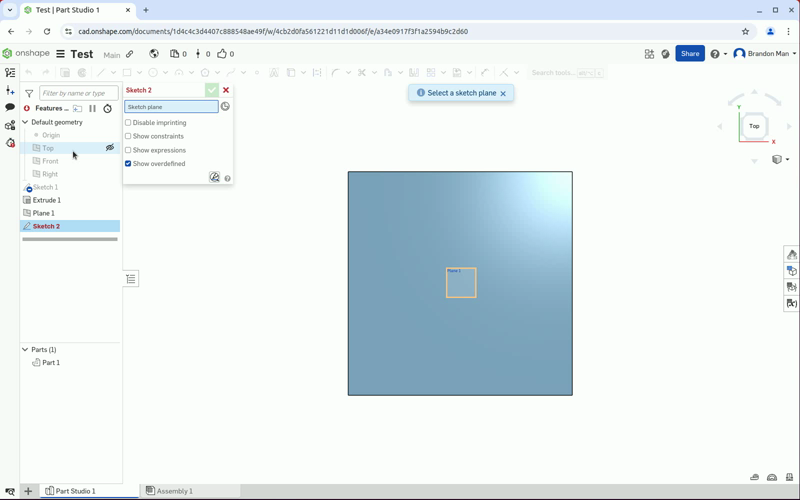
mouse_move(73, 215)
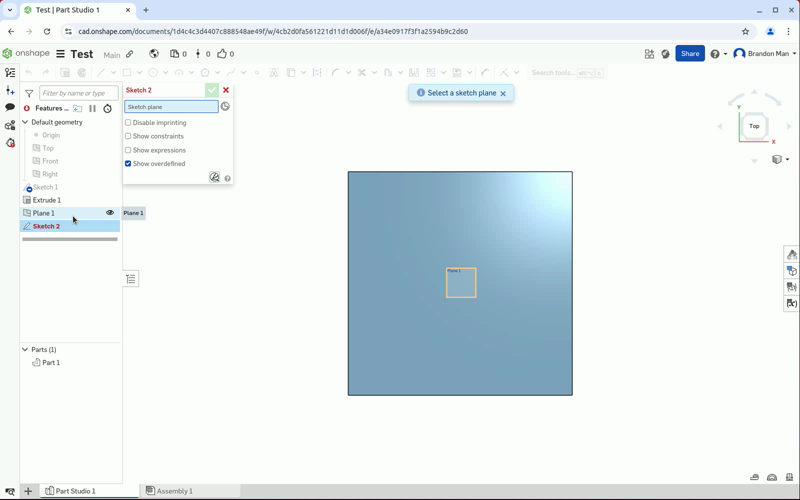
click(73, 215)
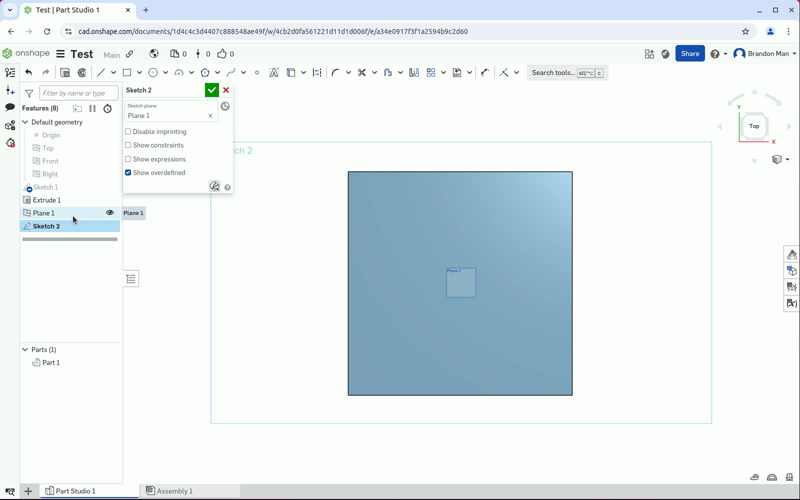
mouse_move(73, 352)
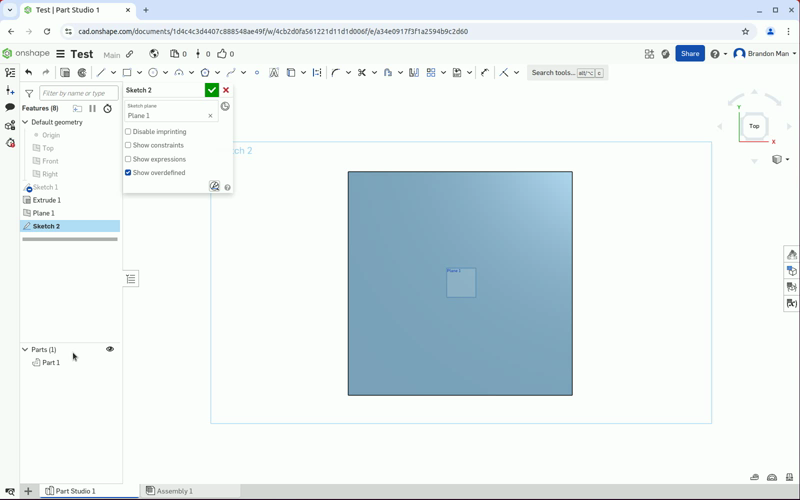
key(y)
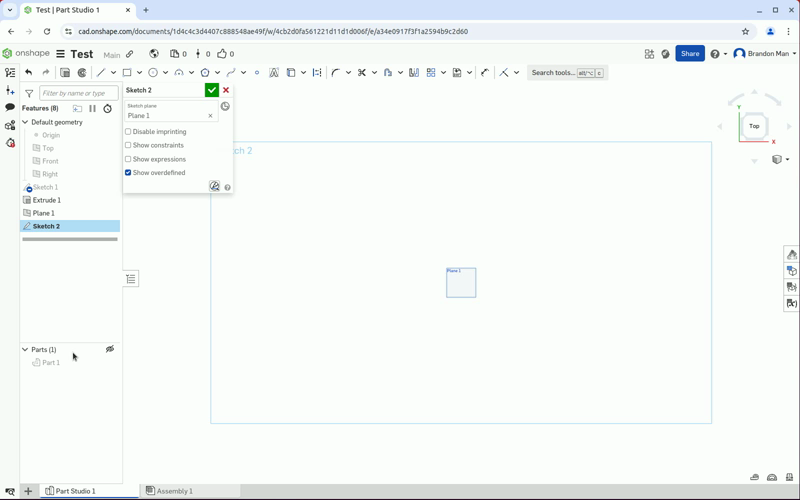
key(c)
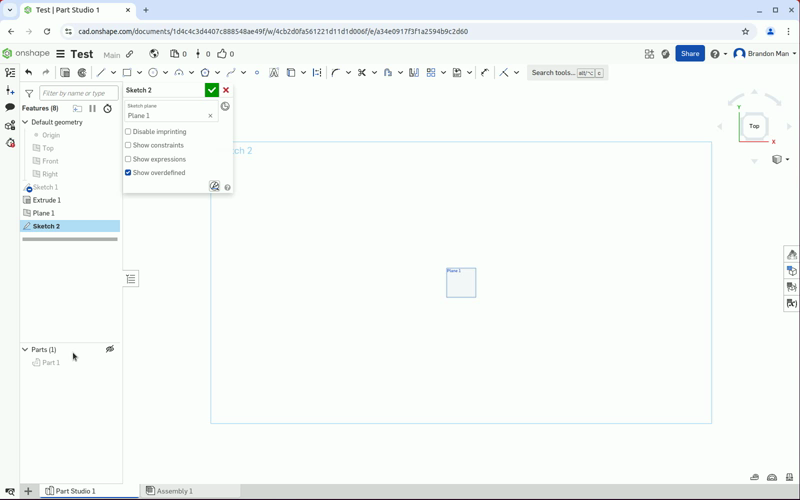
key_down(shift)
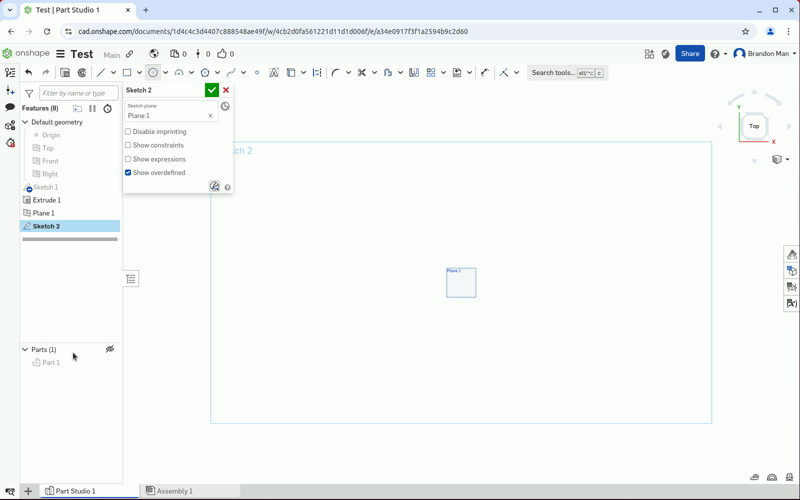
mouse_move(461, 282)
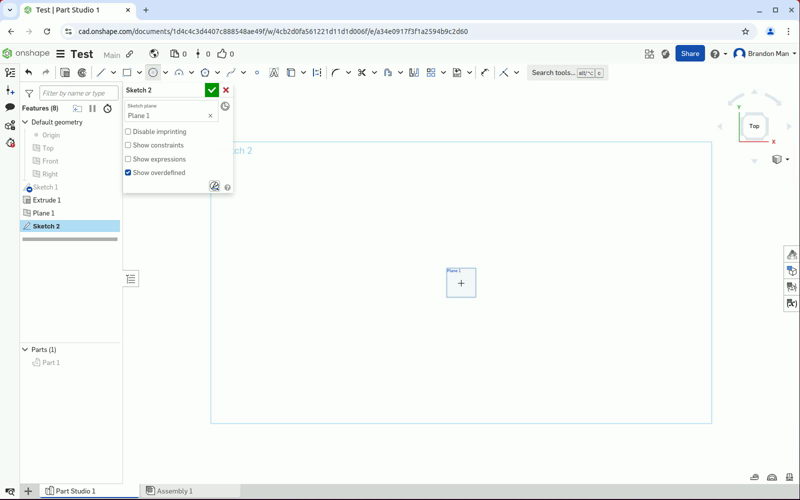
click(461, 282)
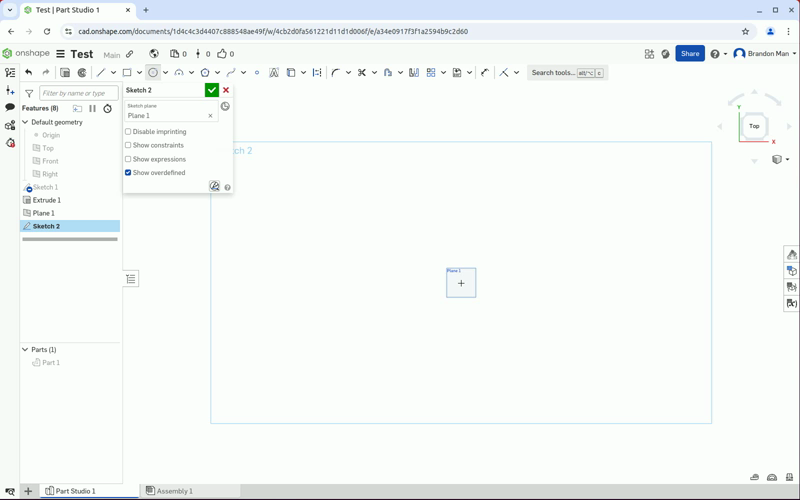
key_up(shift)
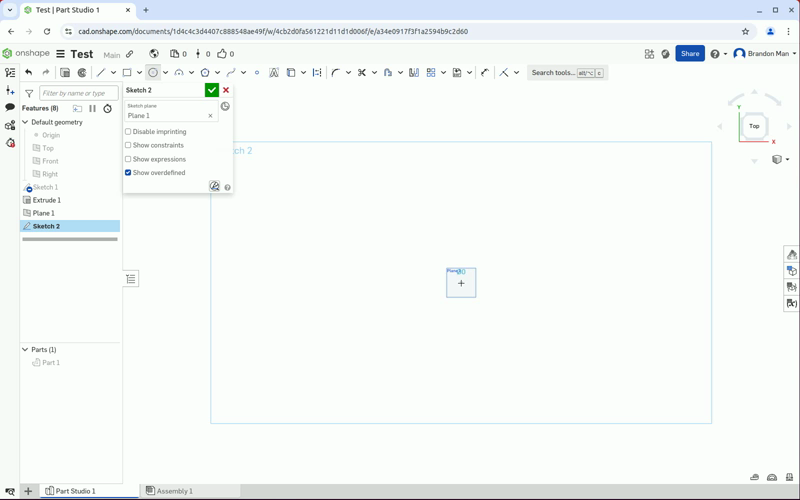
mouse_move(555, 282)
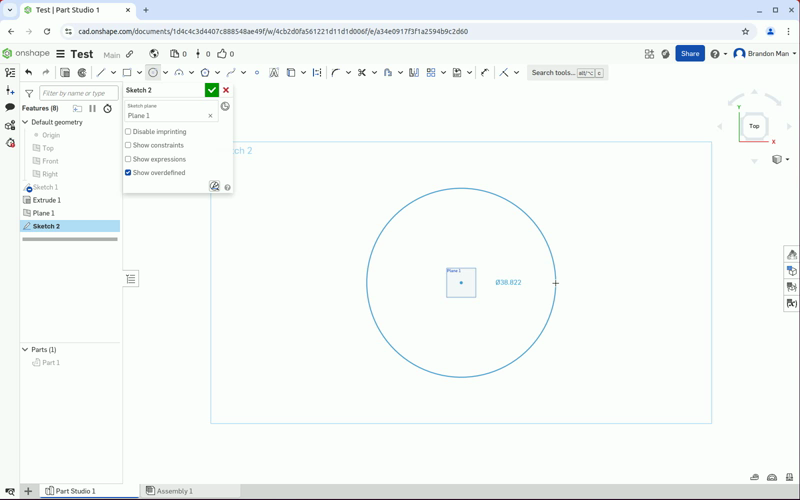
click(555, 282)
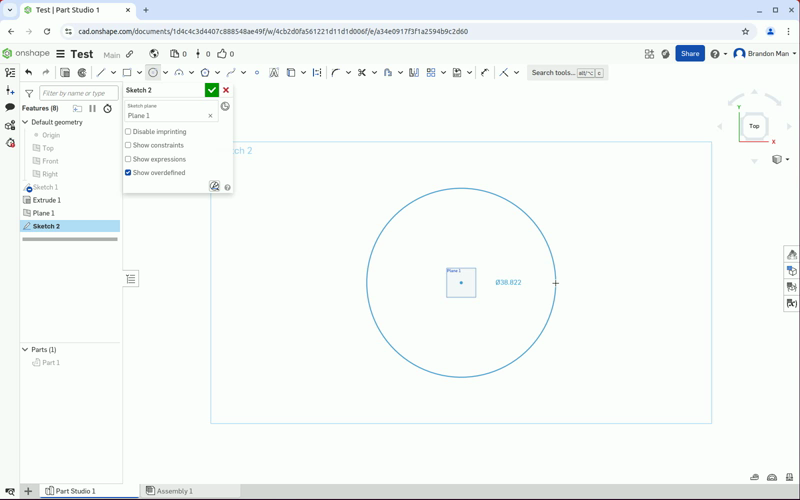
key(esc)
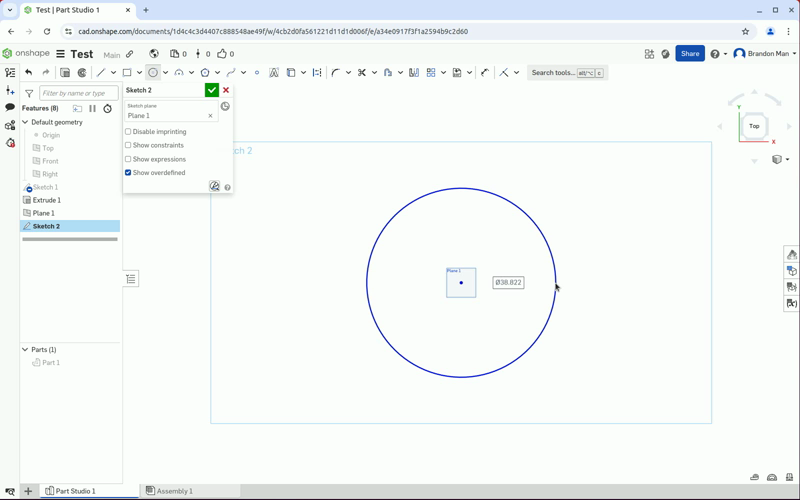
mouse_move(396, 320)
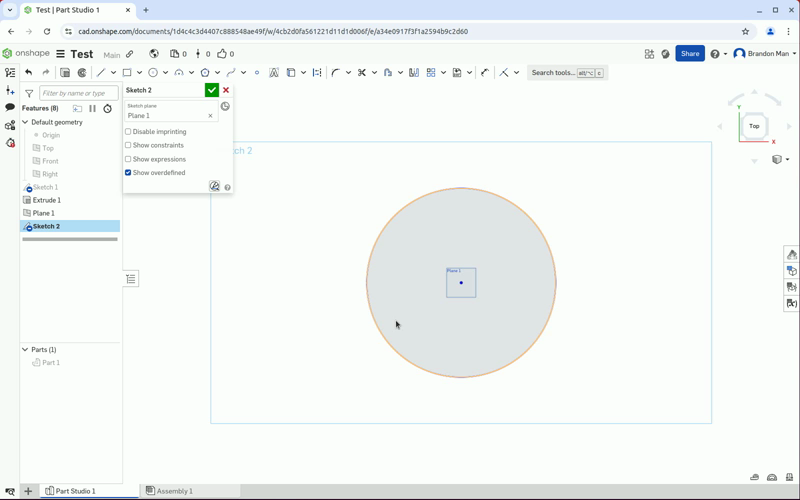
click(396, 320)
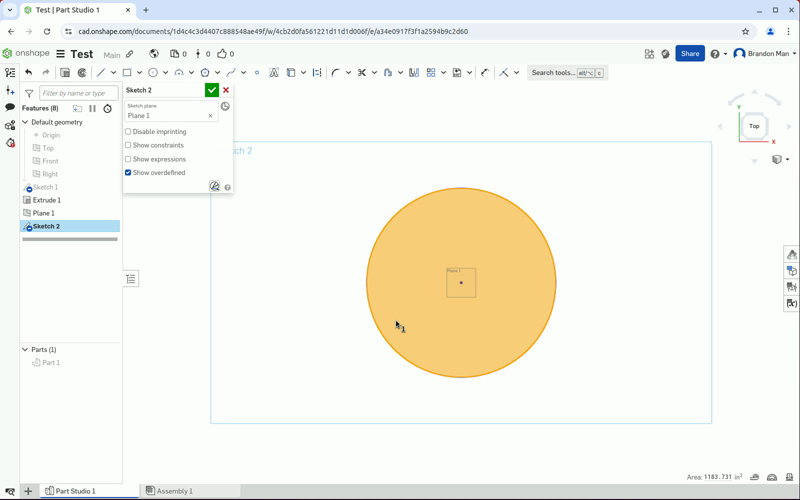
mouse_move(73, 352)
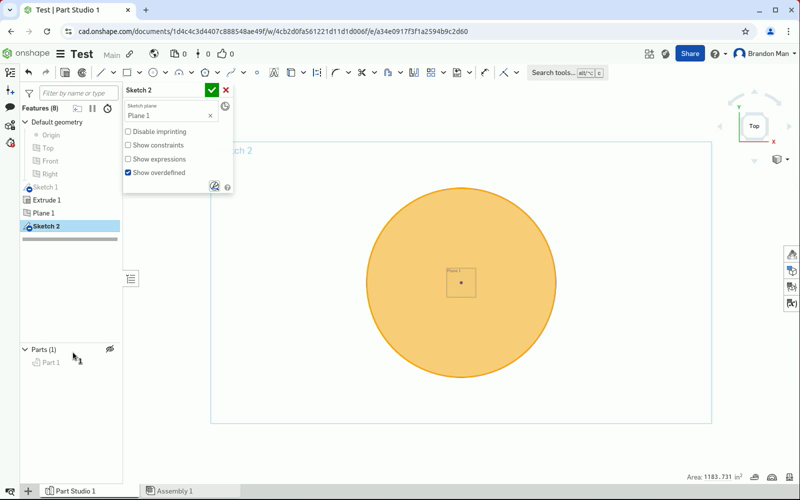
key(shift+y)
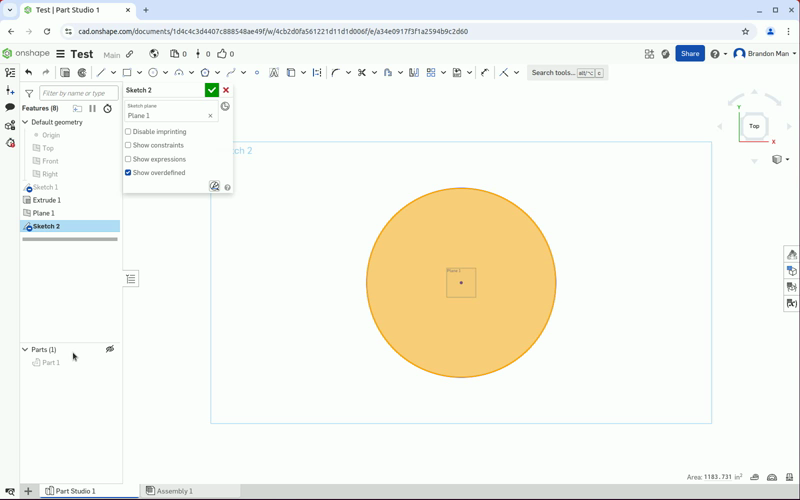
key(shift+e)
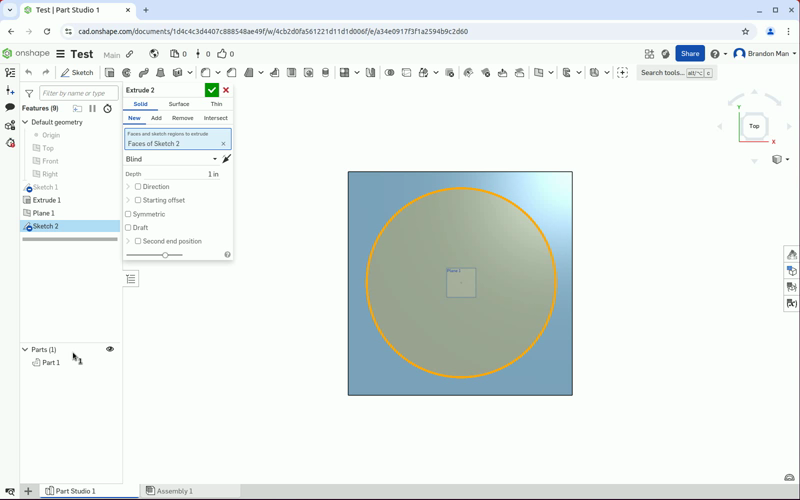
mouse_move(143, 106)
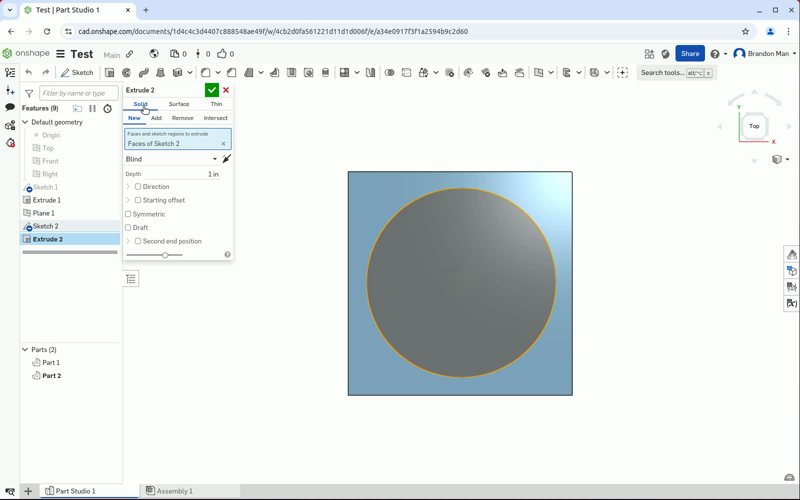
click(143, 106)
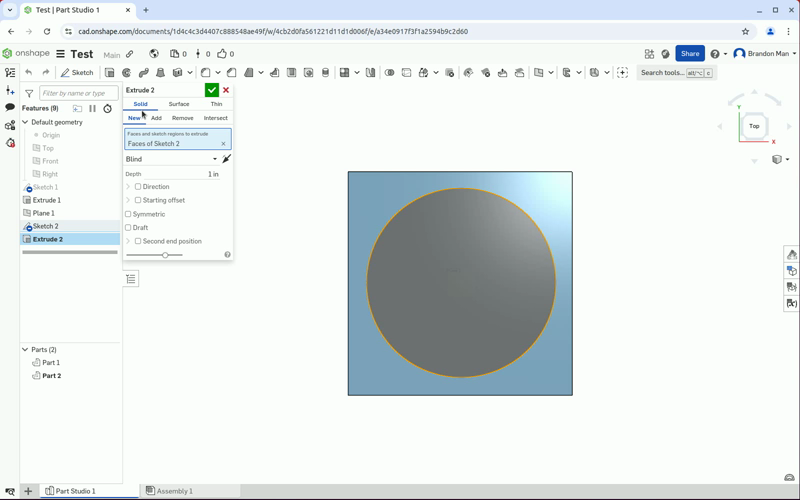
mouse_move(137, 120)
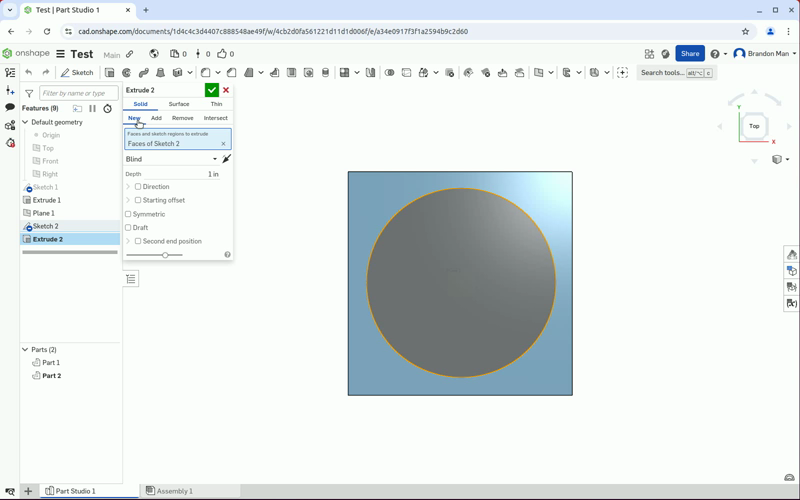
click(137, 120)
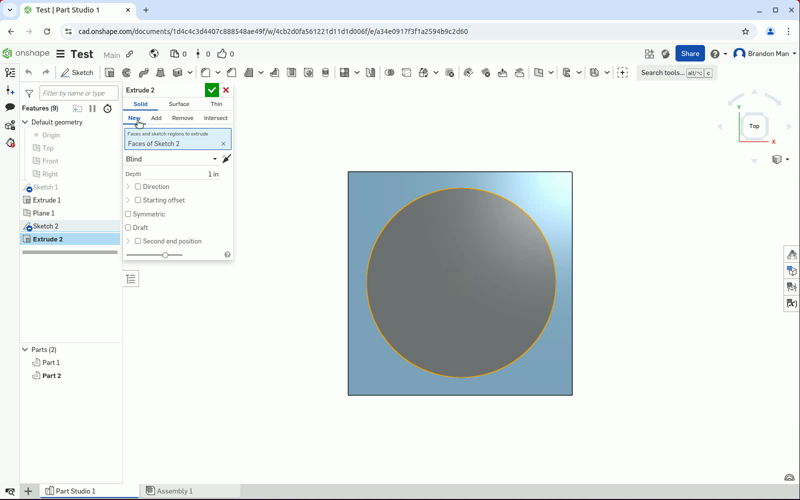
key(tab, 4)
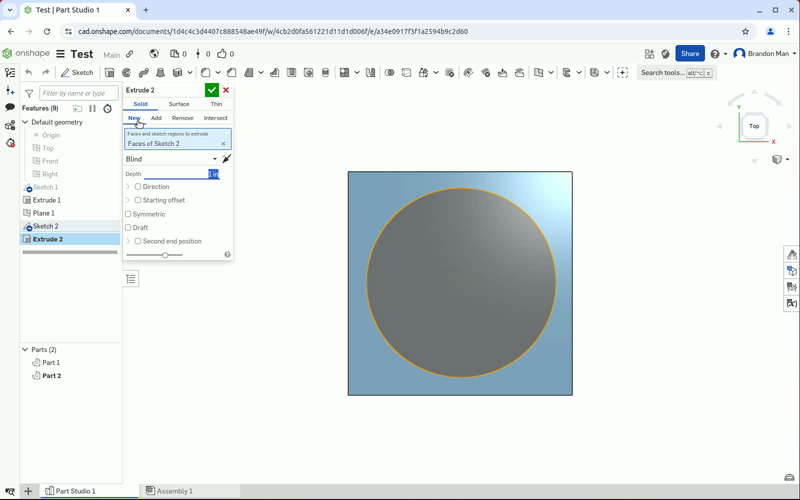
text(7.703)
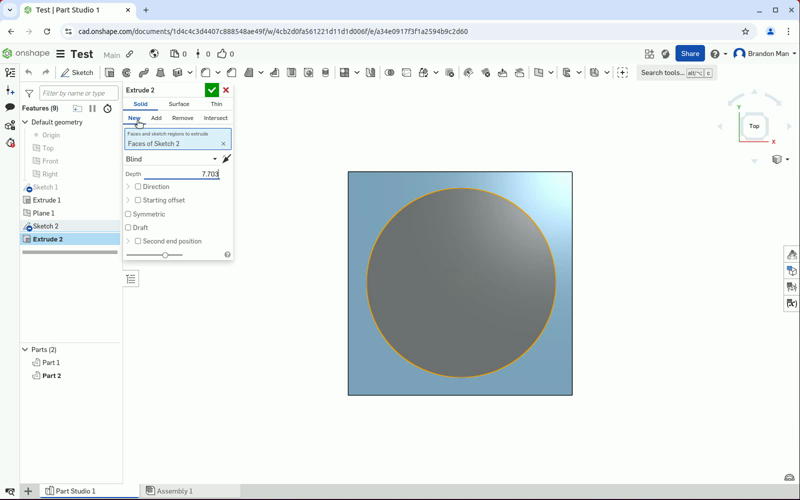
key(enter)
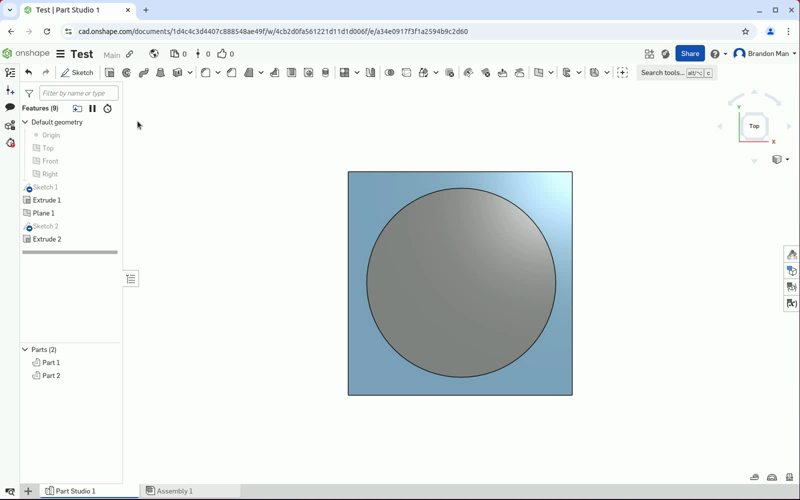
key(shift+h)
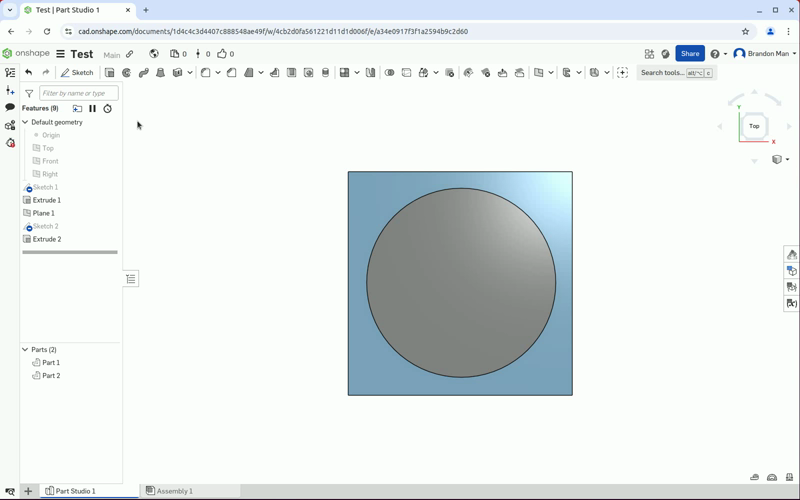
key(shift+h)
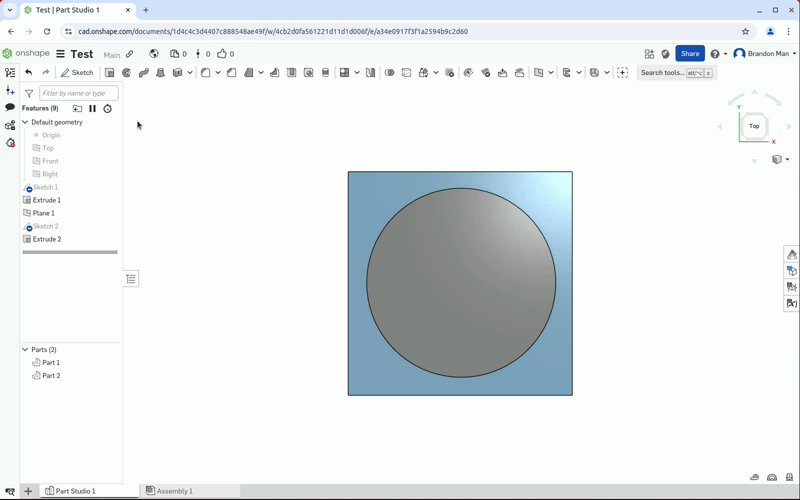
mouse_move(73, 189)
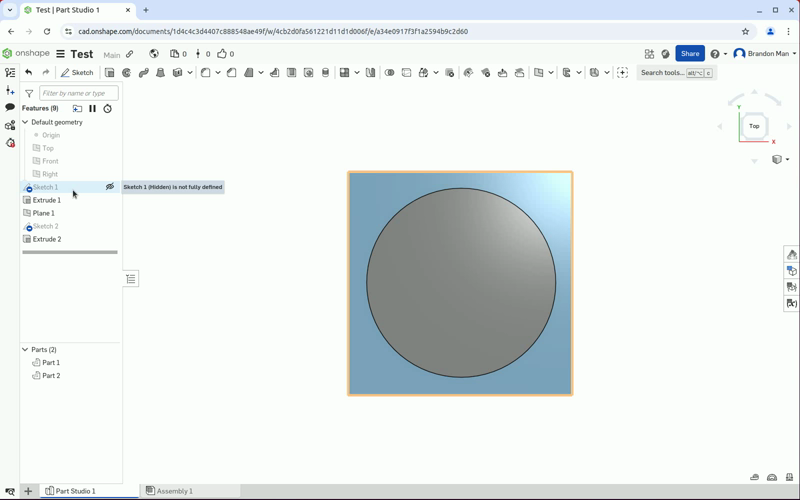
click(73, 189)
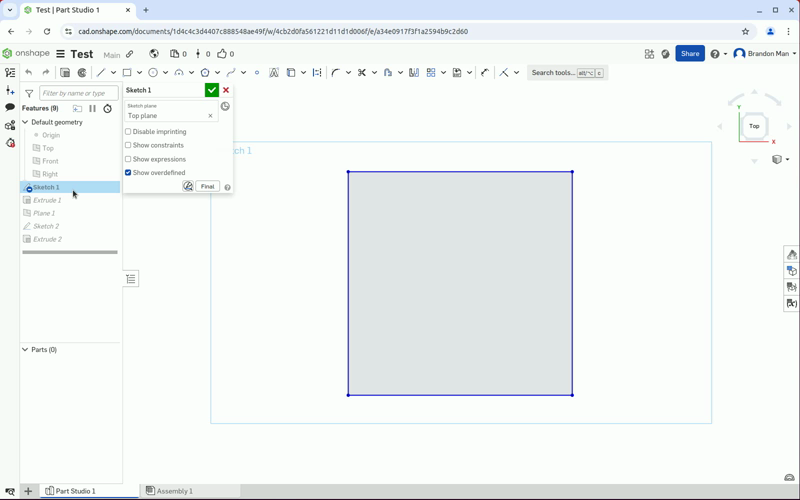
mouse_move(229, 92)
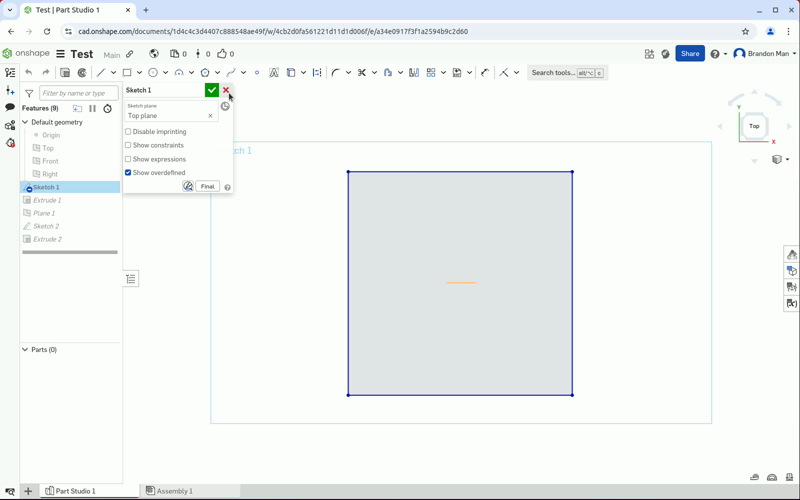
click(229, 92)
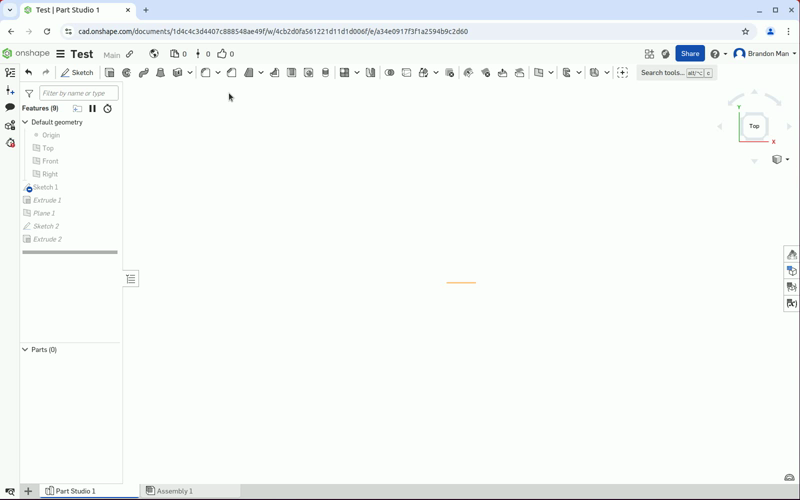
mouse_move(541, 75)
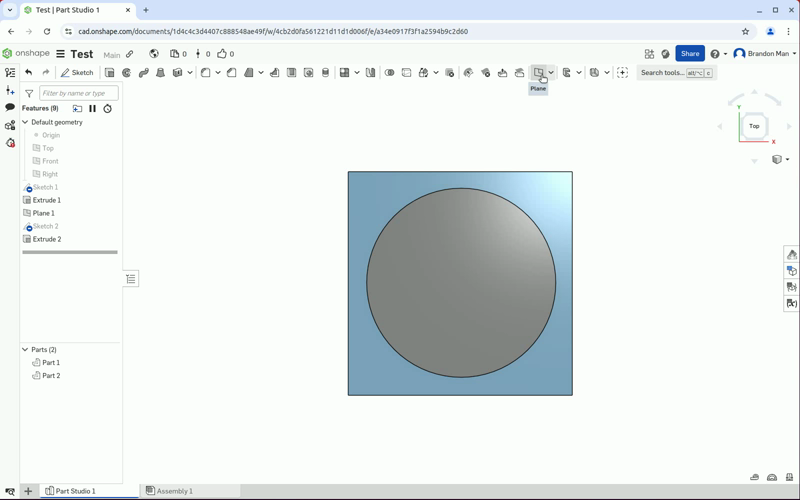
click(541, 75)
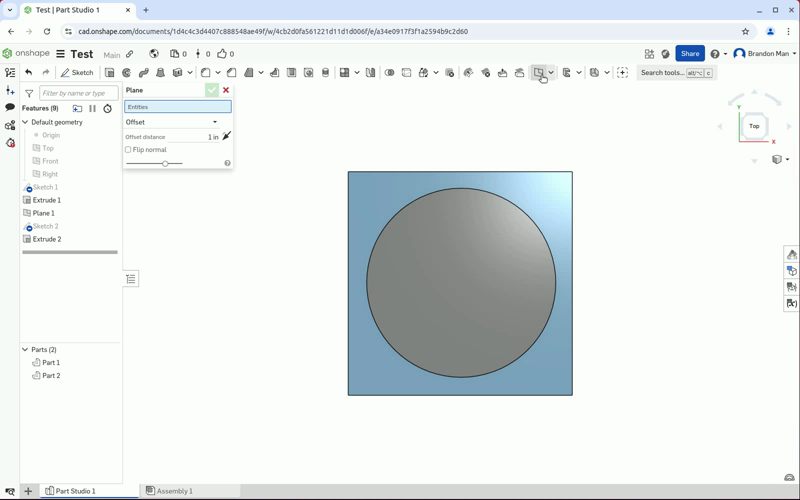
mouse_move(73, 150)
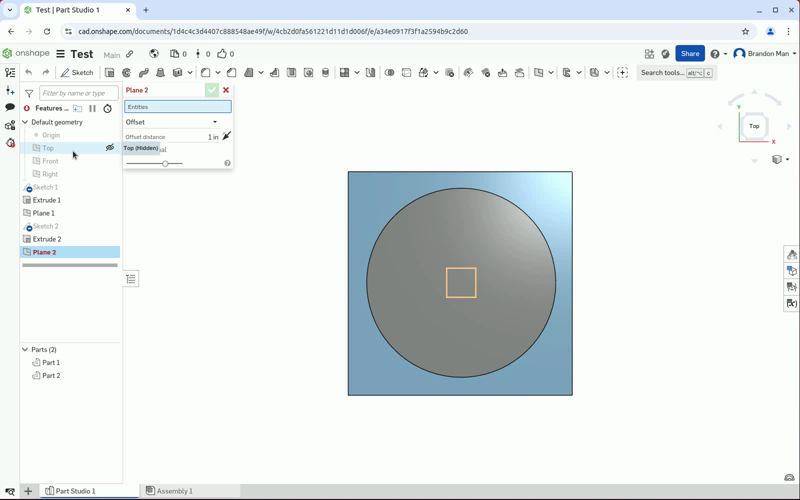
click(73, 150)
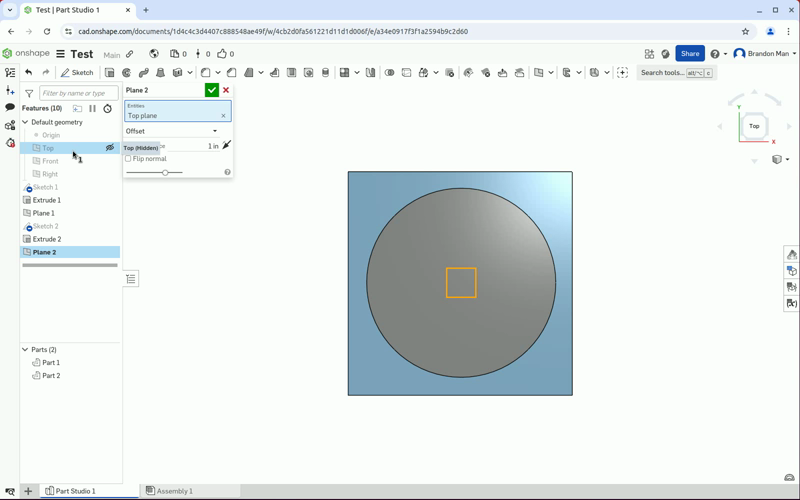
key(tab, 2)
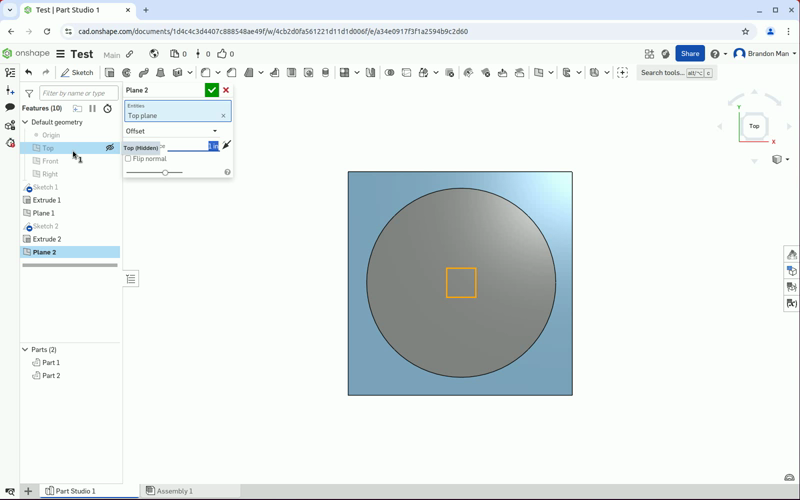
text(8.196)
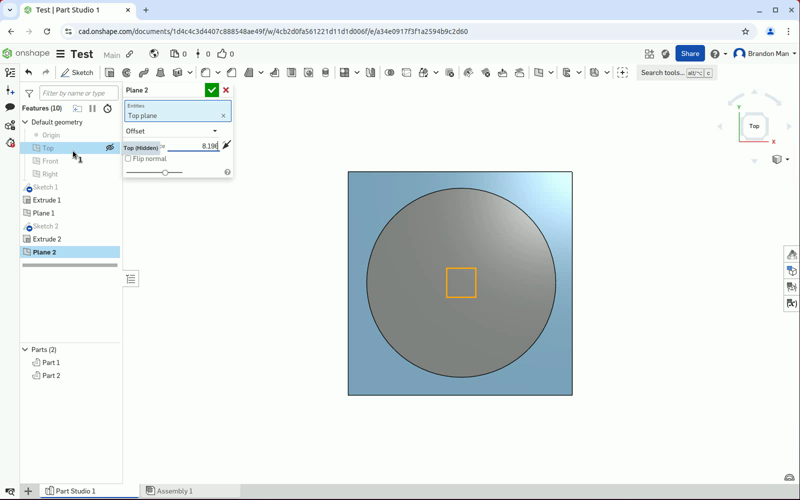
key(enter, 2)
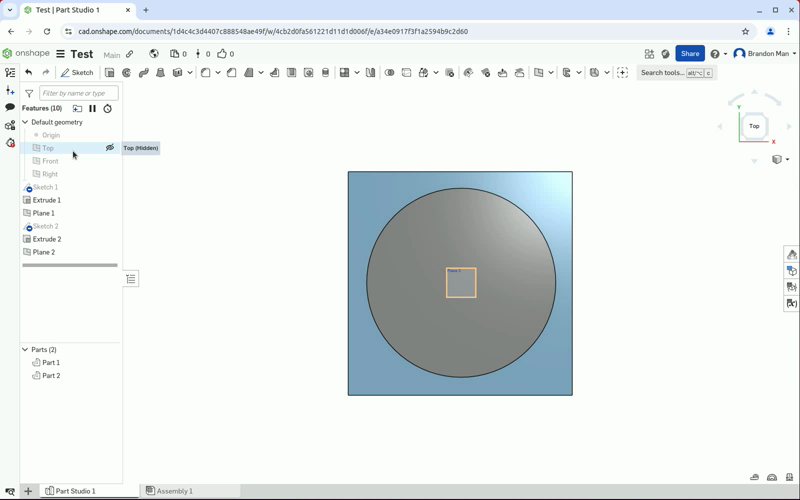
key(shift+s)
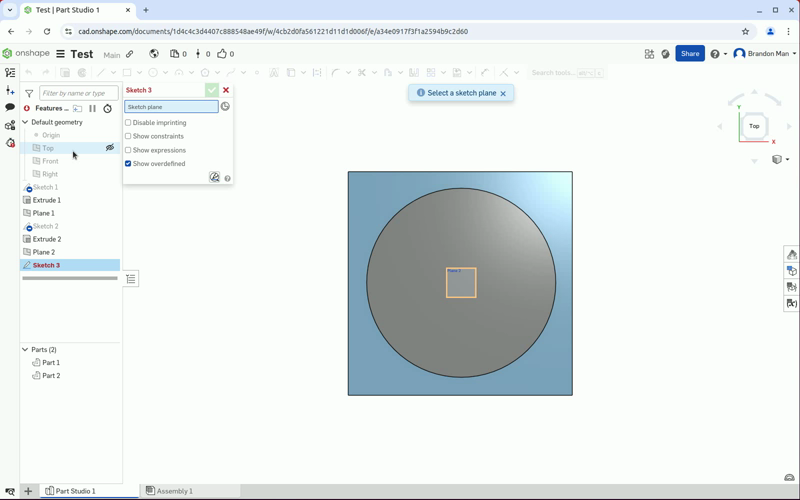
mouse_move(73, 254)
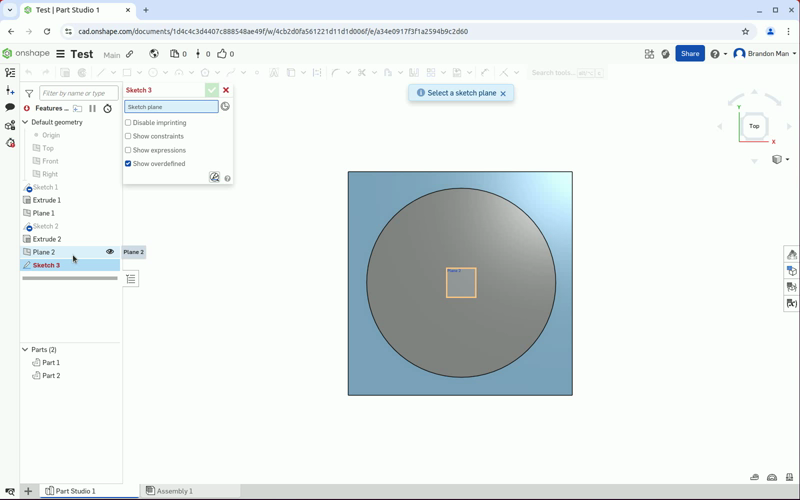
click(73, 254)
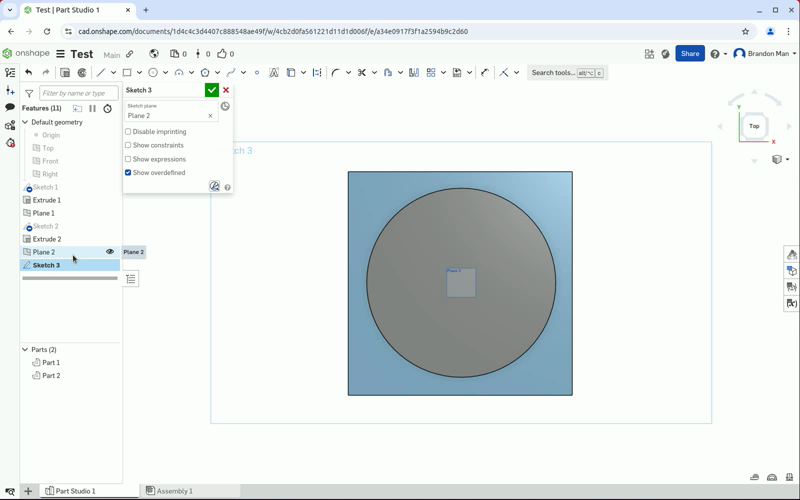
mouse_move(73, 352)
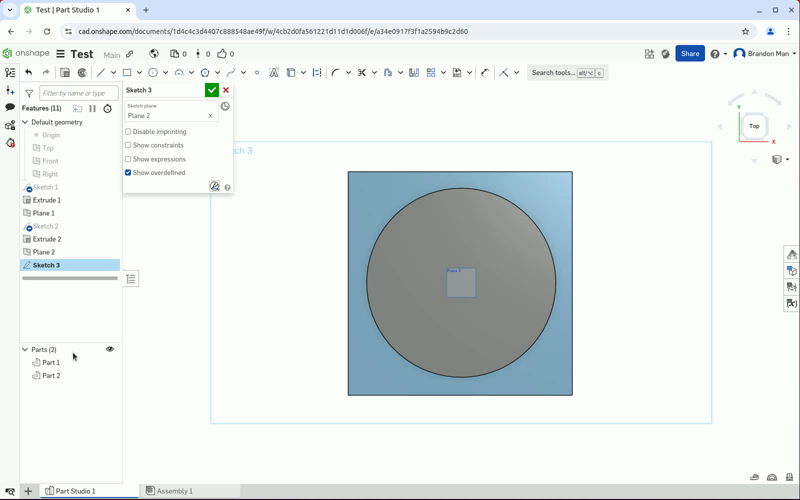
key(y)
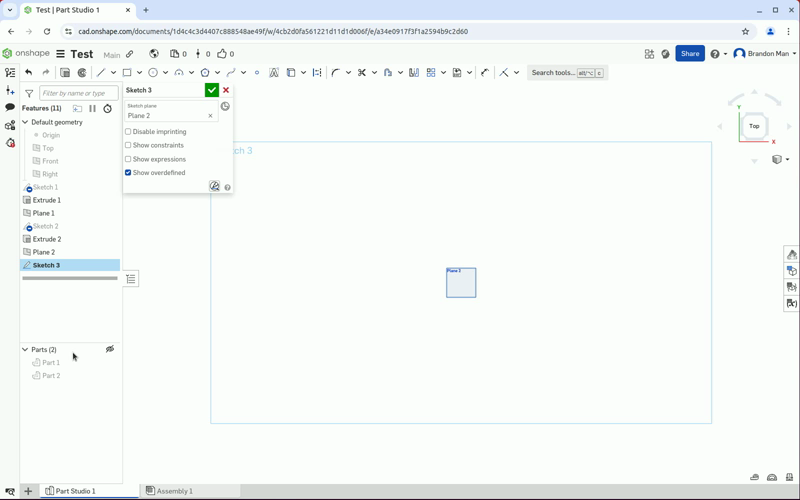
key(c)
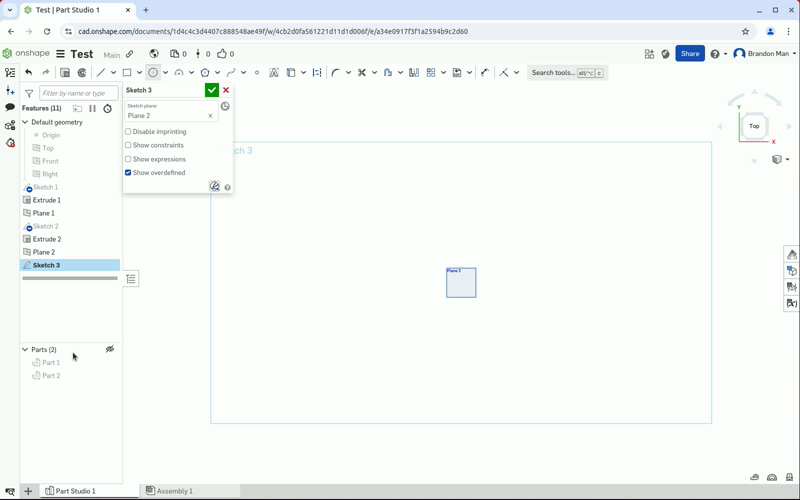
key_down(shift)
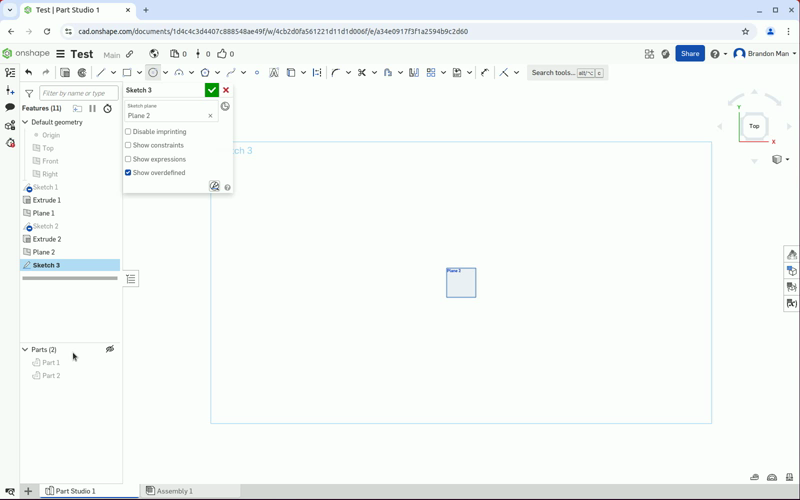
mouse_move(461, 282)
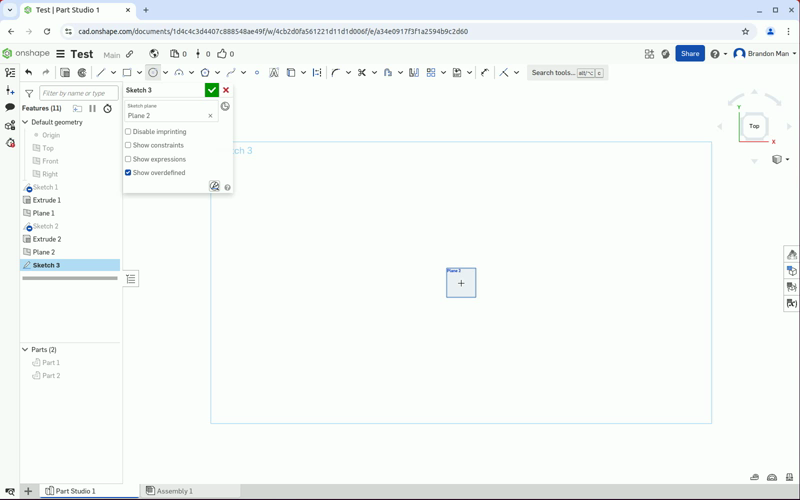
click(461, 282)
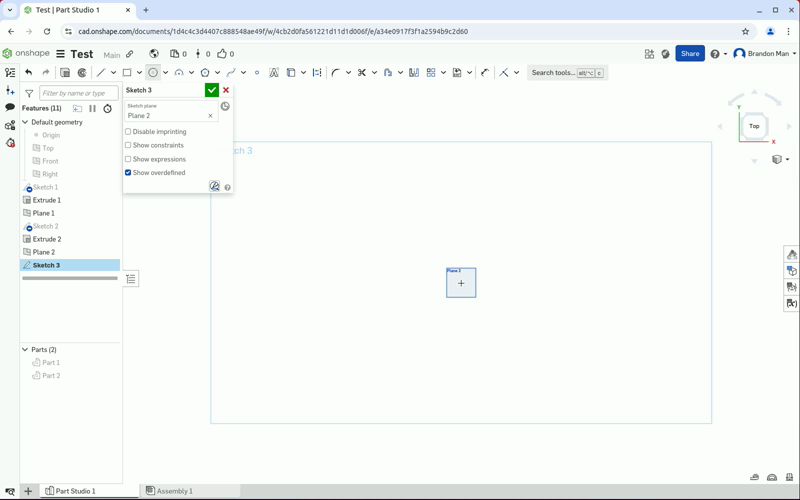
key_up(shift)
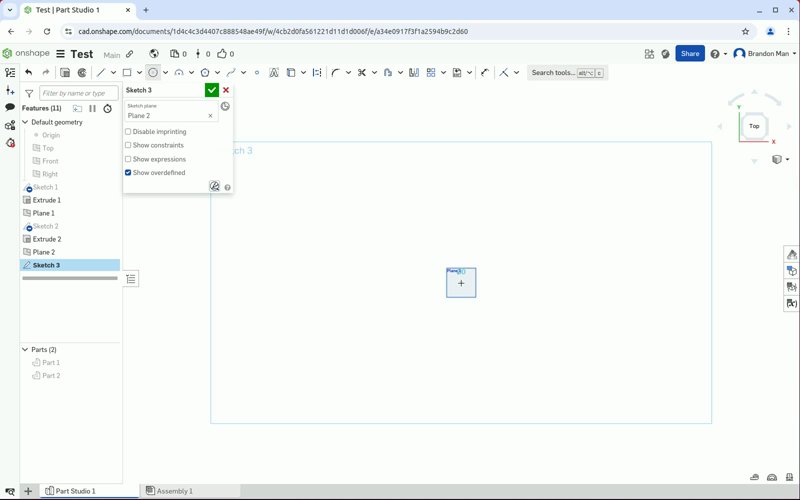
mouse_move(549, 282)
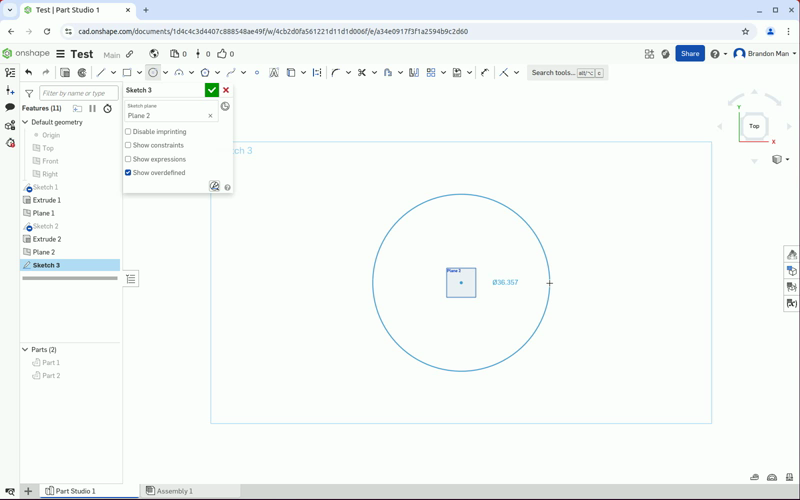
click(549, 282)
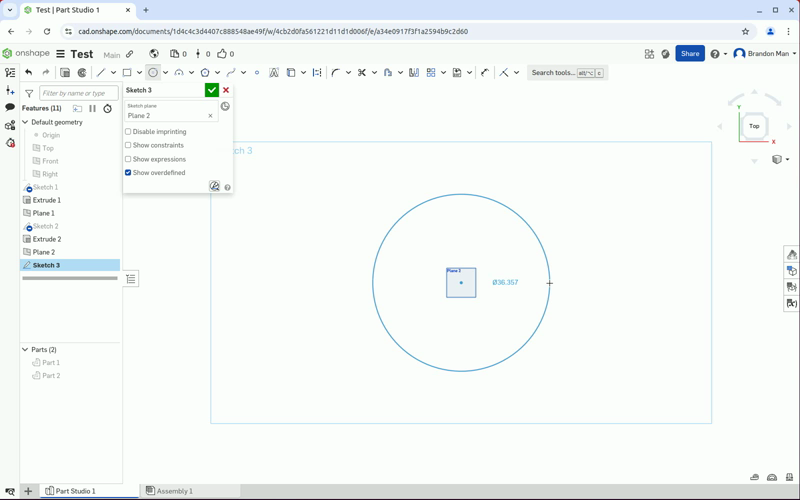
key(esc)
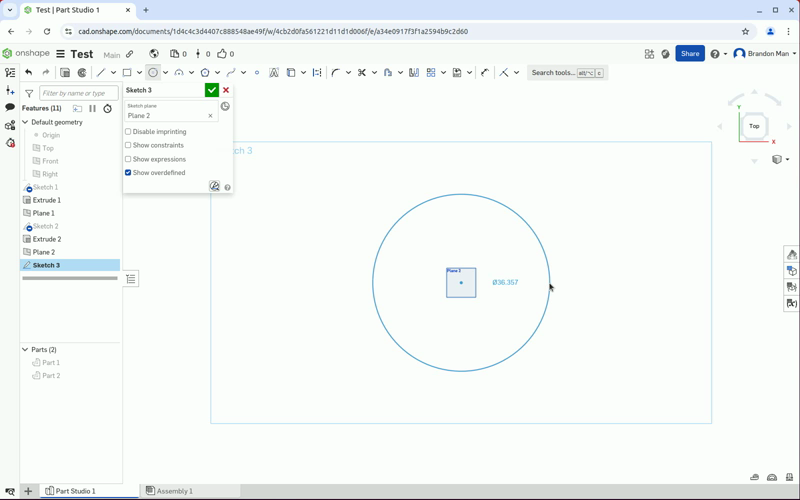
mouse_move(410, 311)
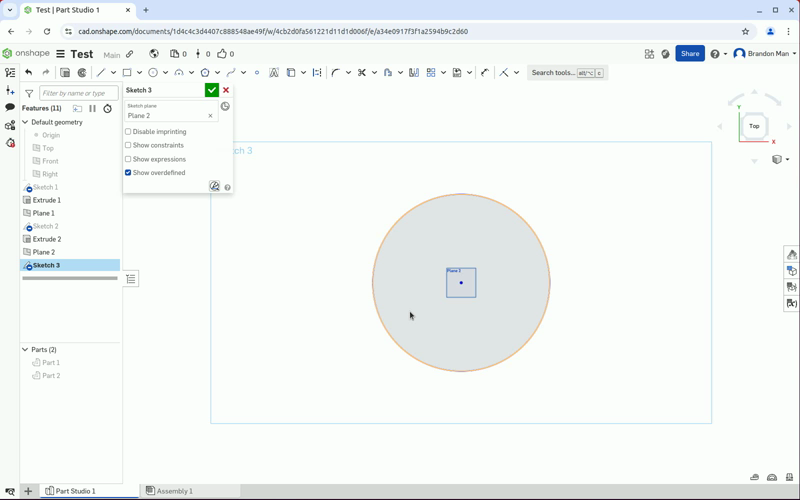
click(410, 311)
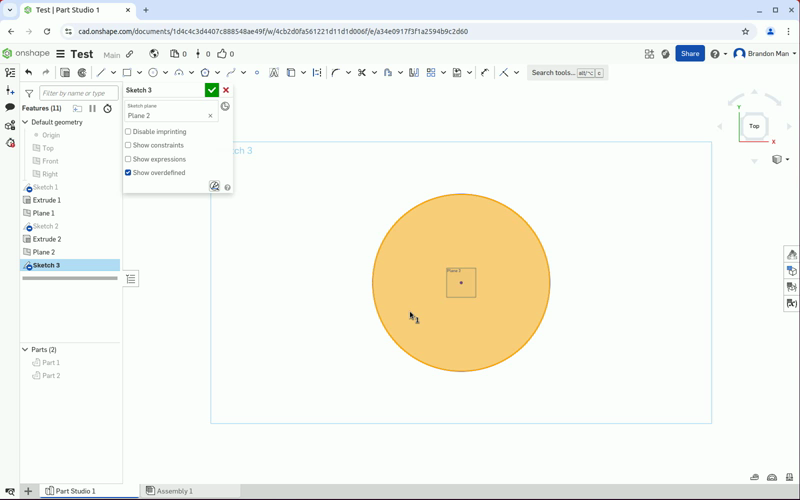
mouse_move(73, 352)
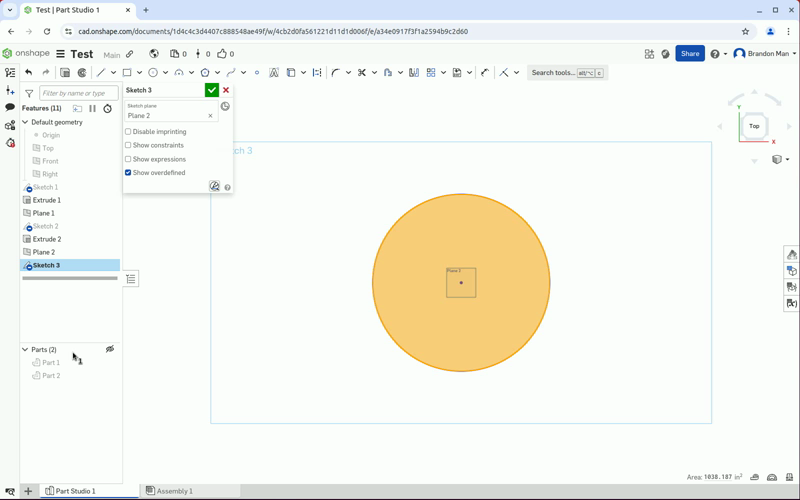
key(shift+y)
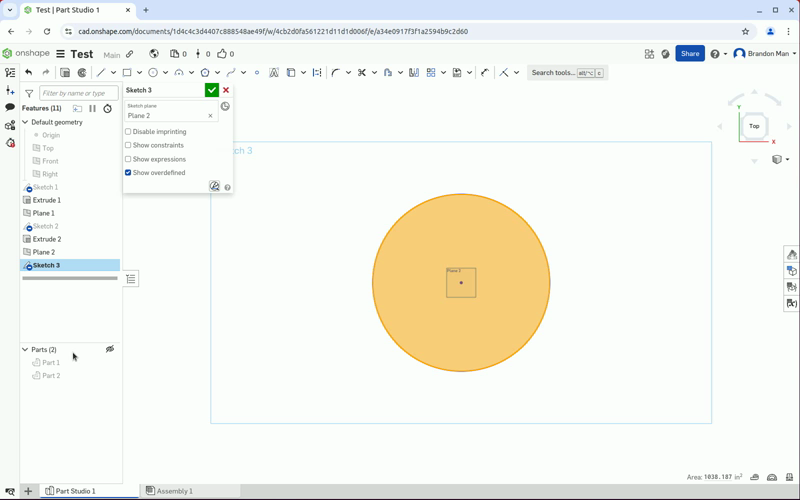
key(shift+e)
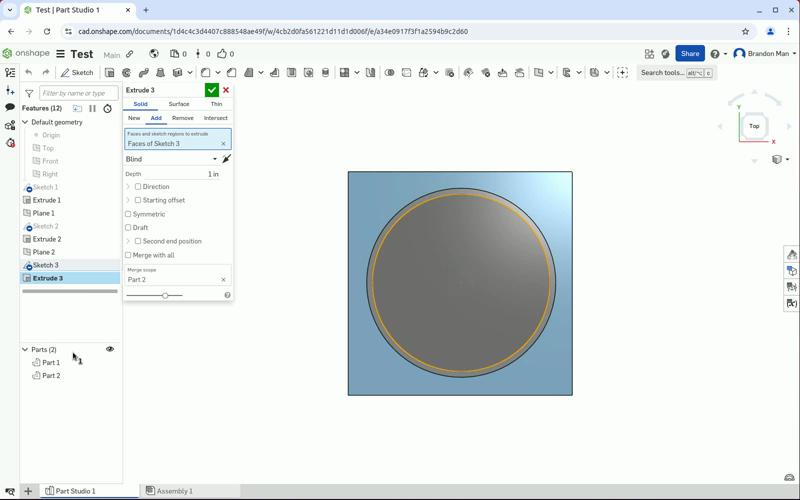
mouse_move(143, 106)
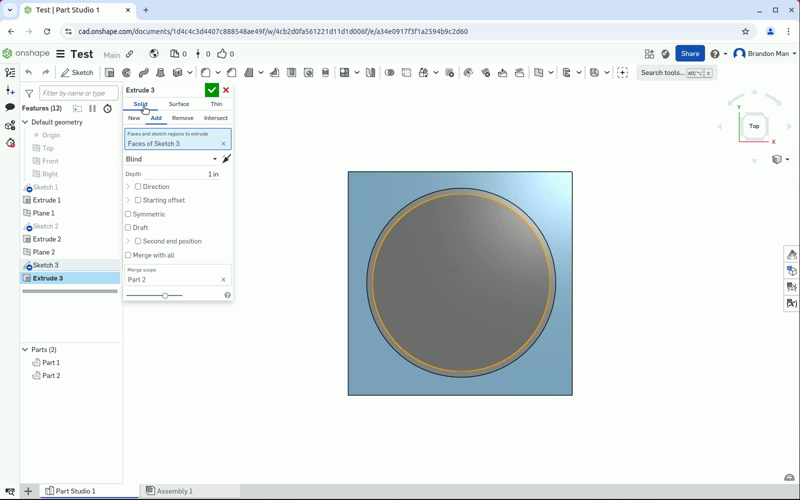
click(143, 106)
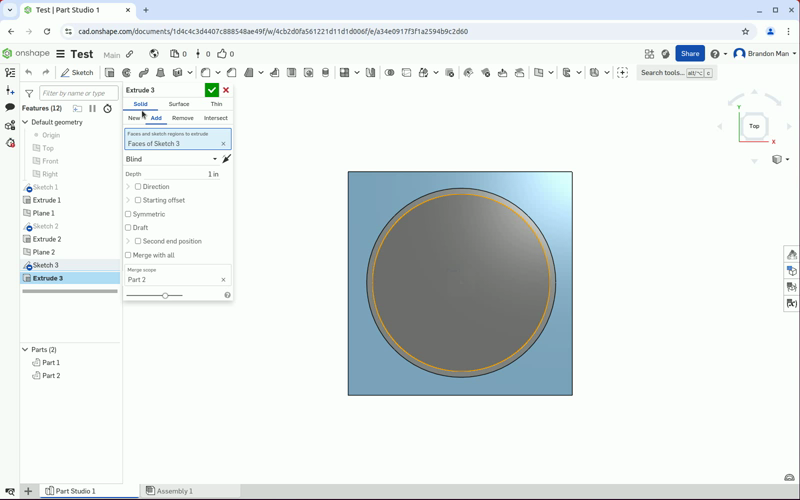
mouse_move(137, 120)
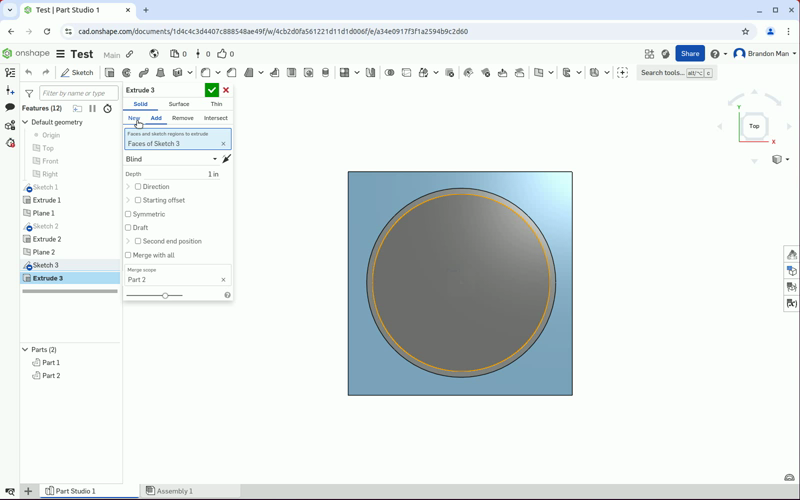
click(137, 120)
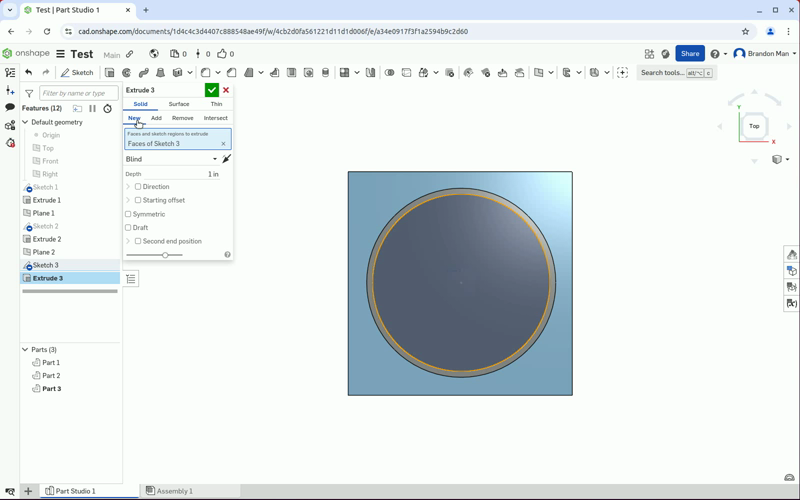
key(tab, 4)
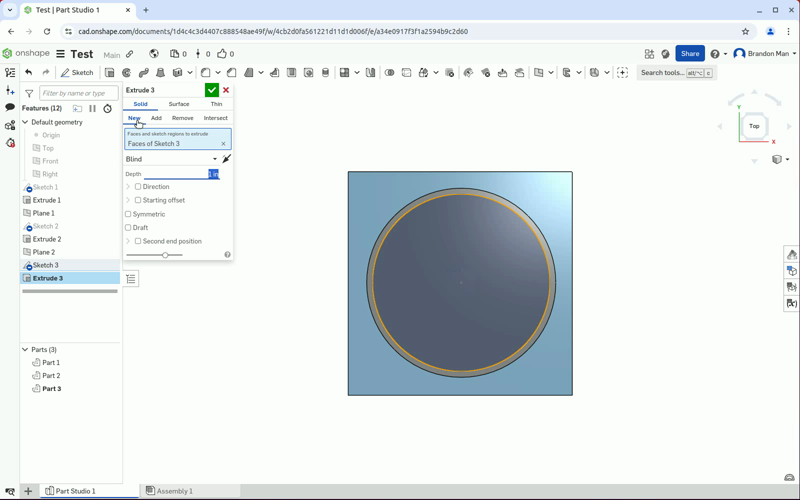
text(5.777)
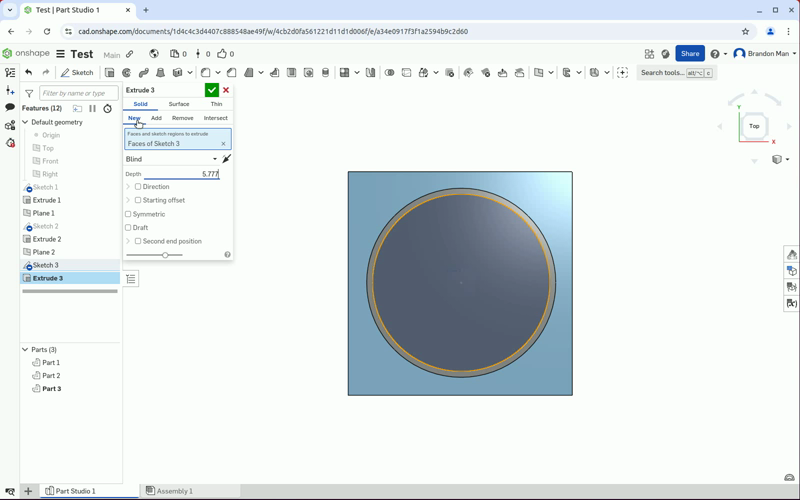
key(enter)
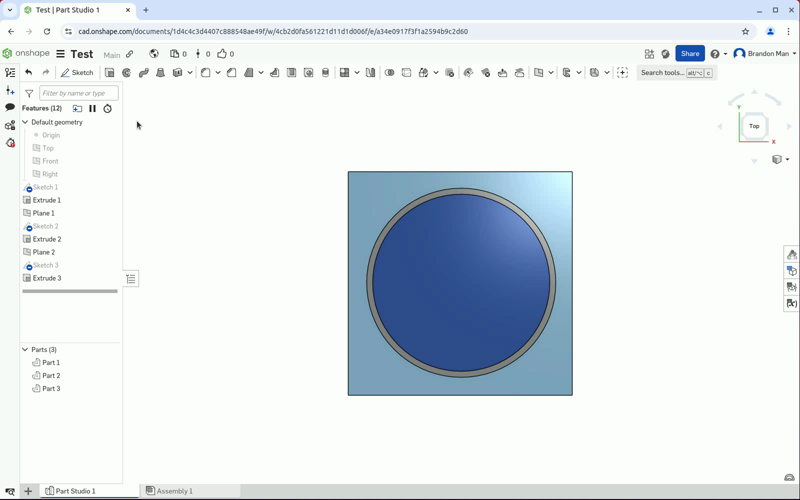
key(shift+h)
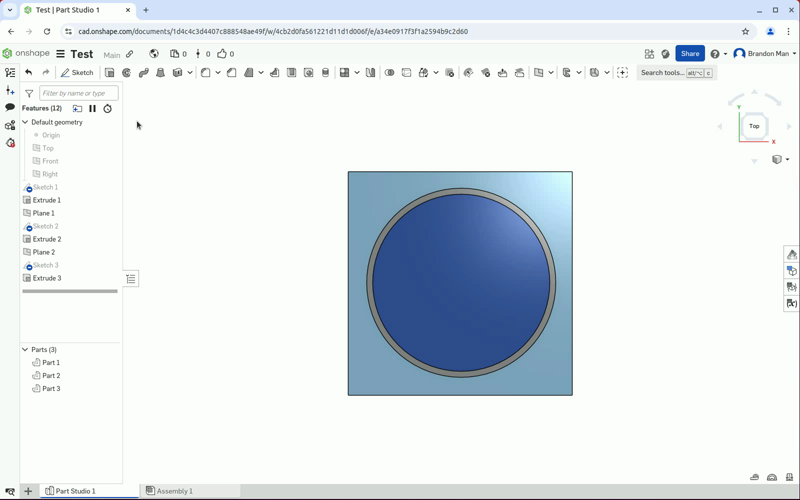
key(shift+h)
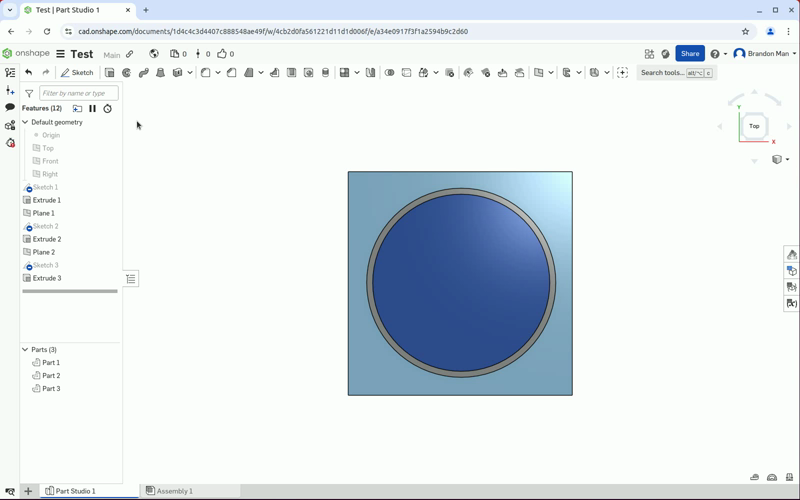
mouse_move(73, 189)
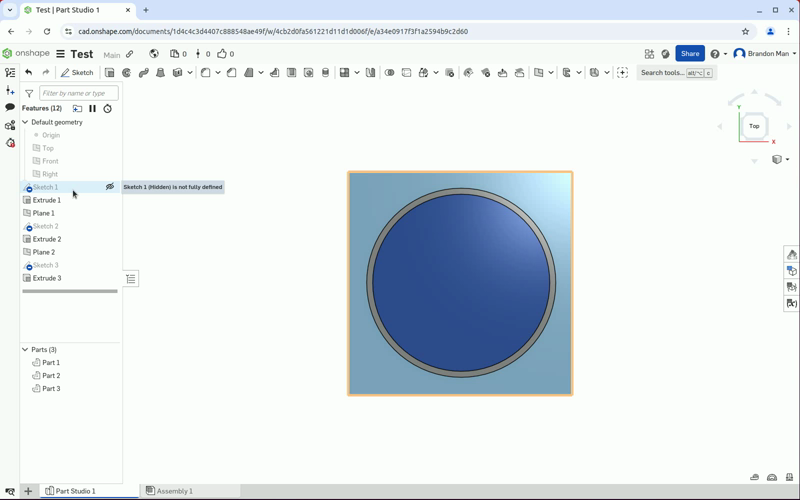
click(73, 189)
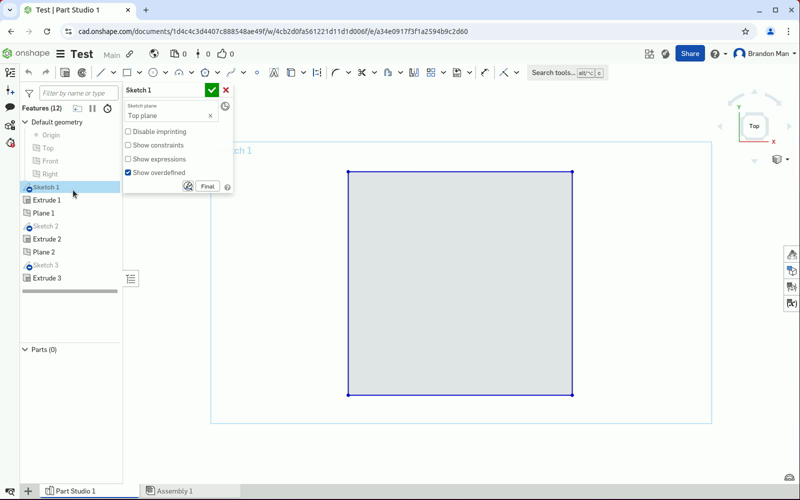
mouse_move(229, 92)
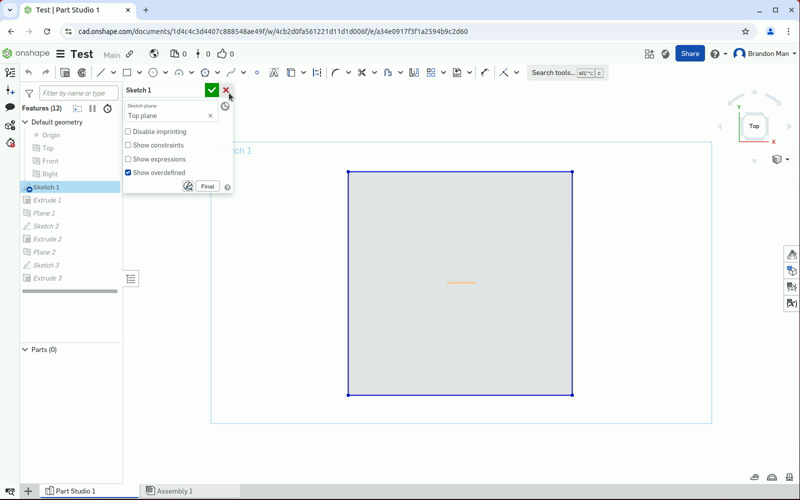
click(229, 92)
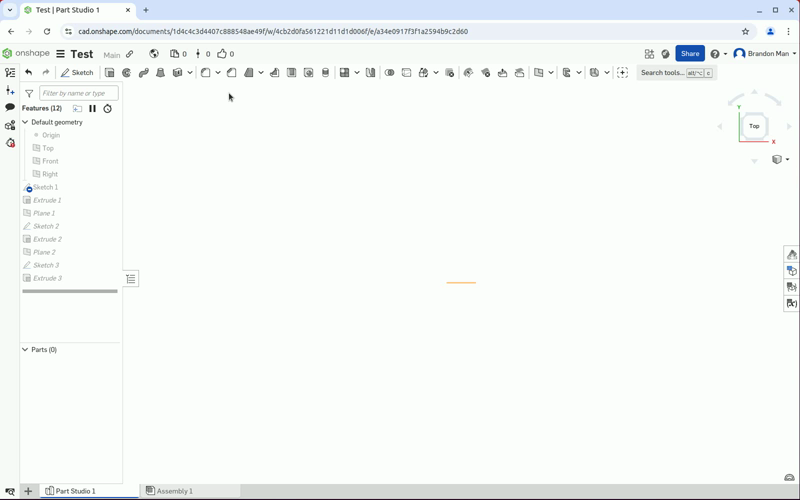
mouse_move(541, 75)
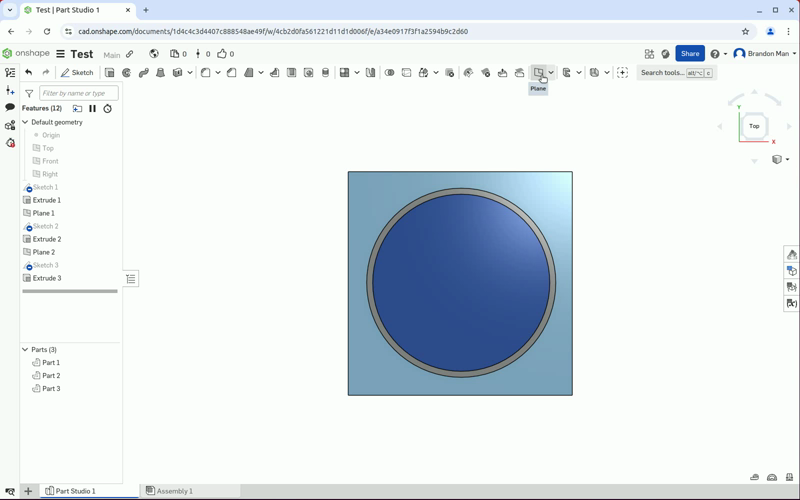
click(541, 75)
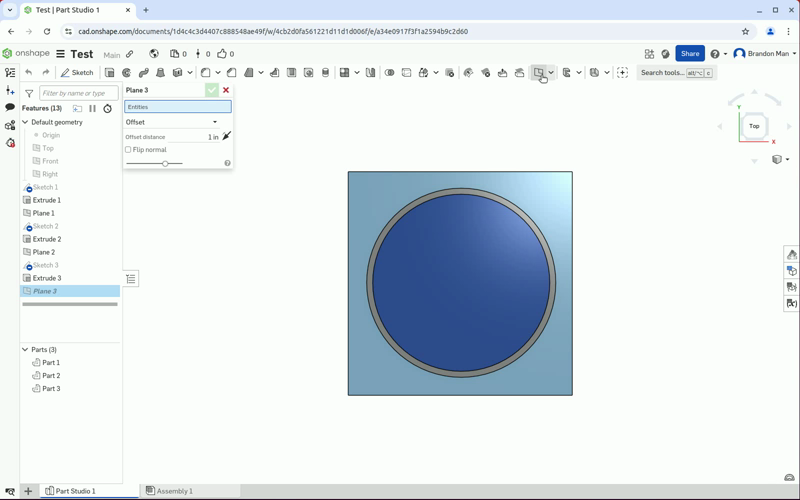
mouse_move(73, 150)
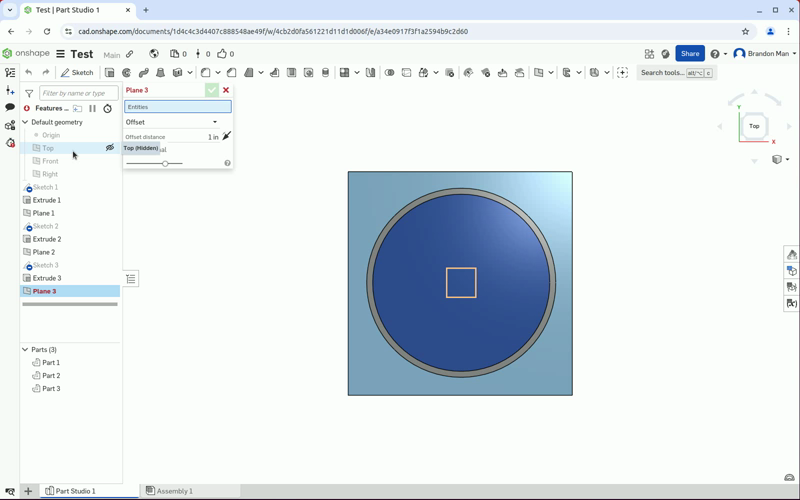
click(73, 150)
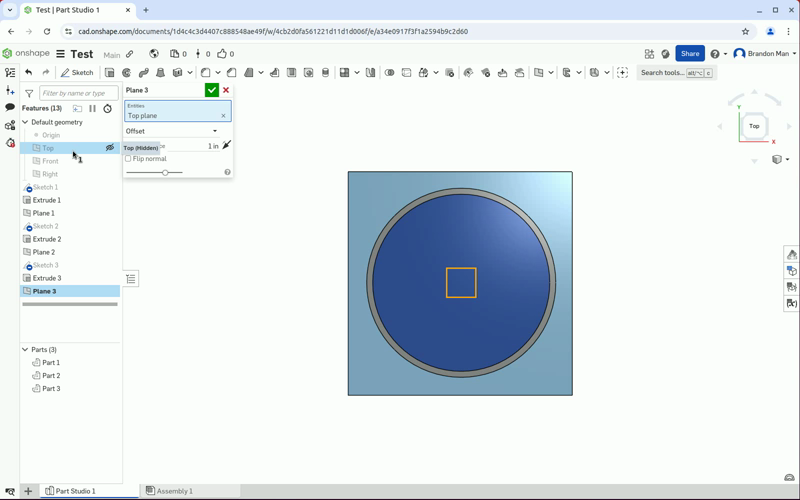
key(tab, 2)
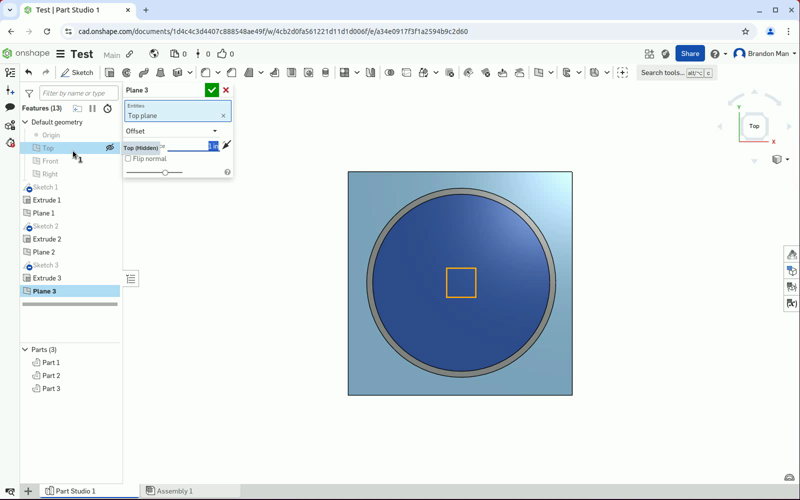
text(13.957)
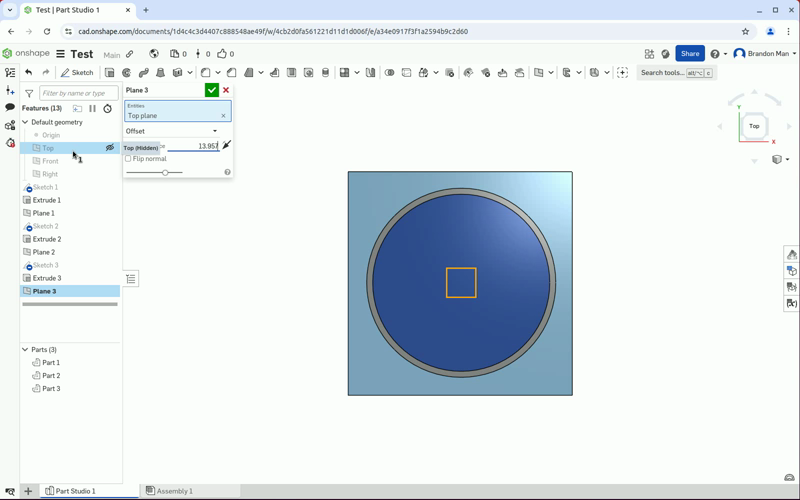
key(enter, 2)
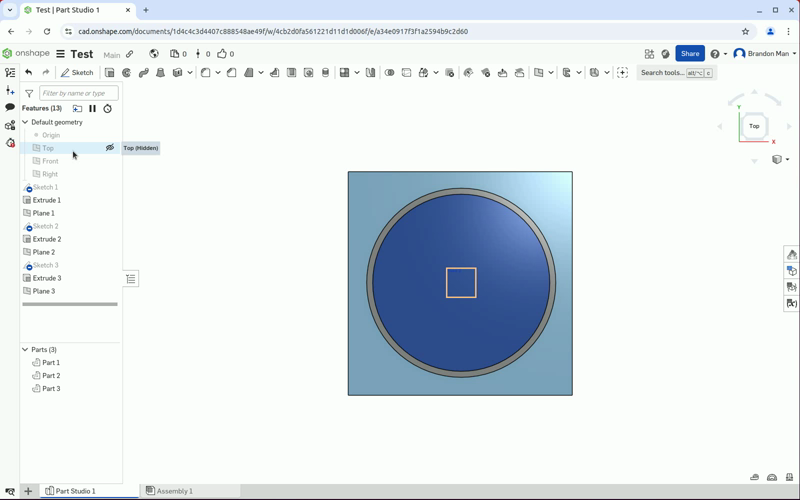
key(shift+s)
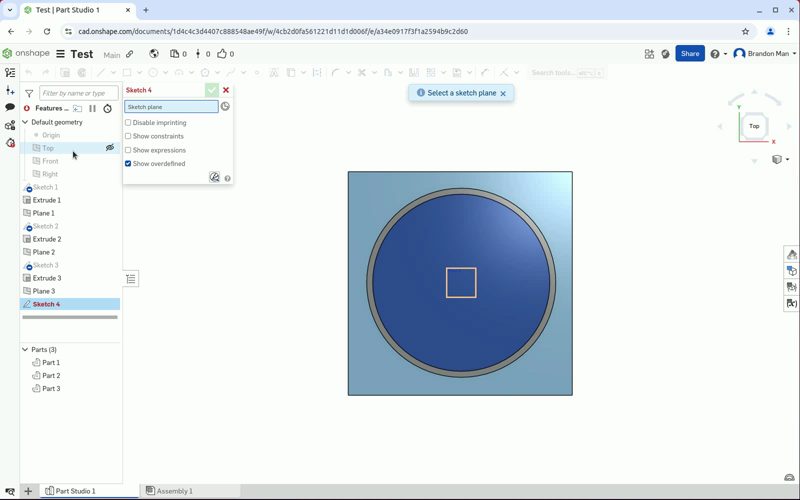
mouse_move(73, 293)
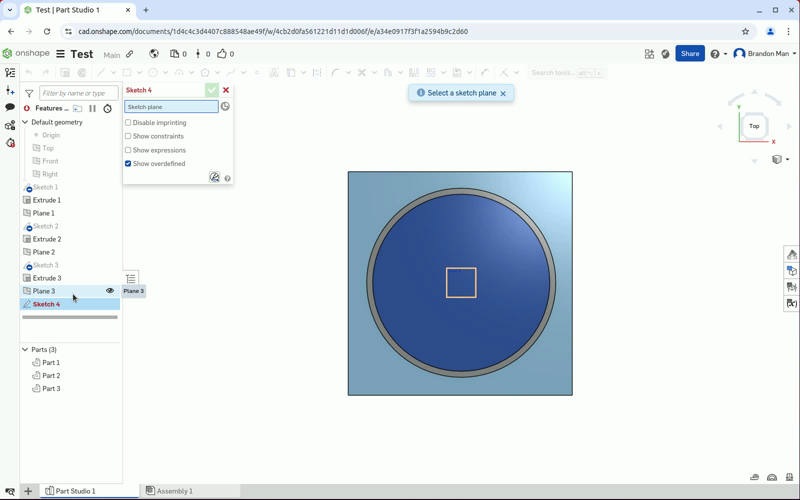
click(73, 293)
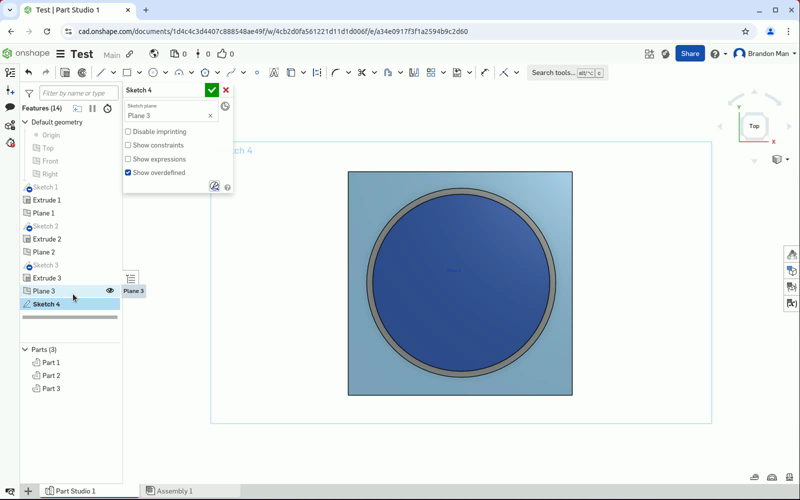
mouse_move(73, 352)
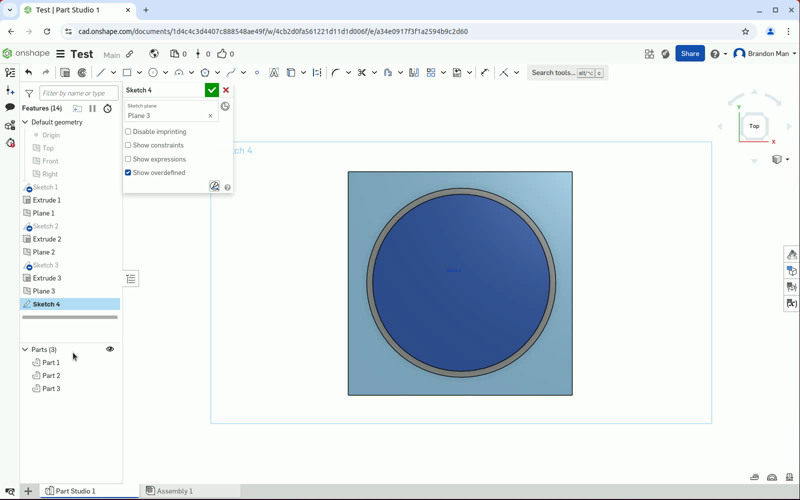
key(y)
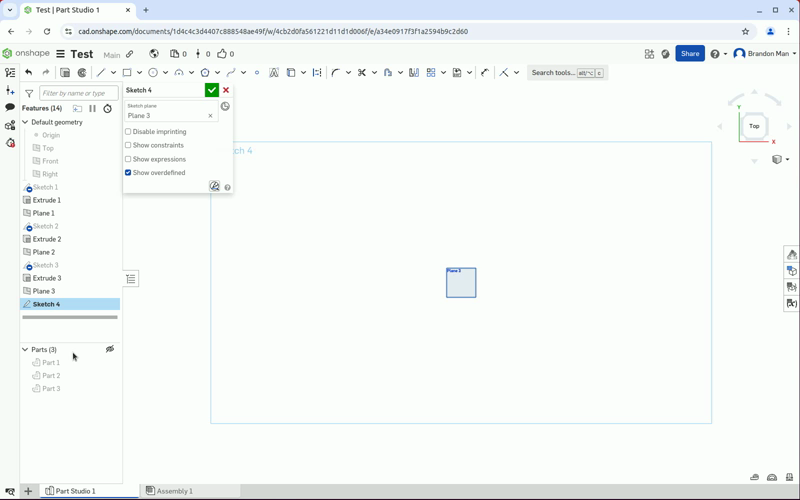
key(c)
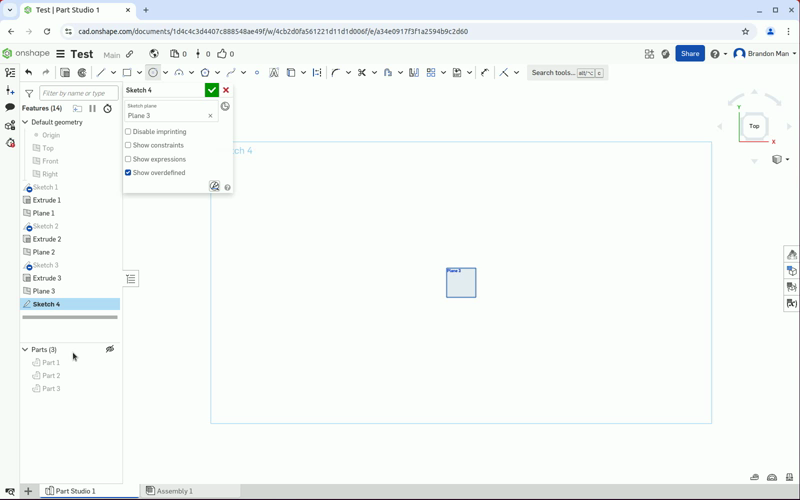
key_down(shift)
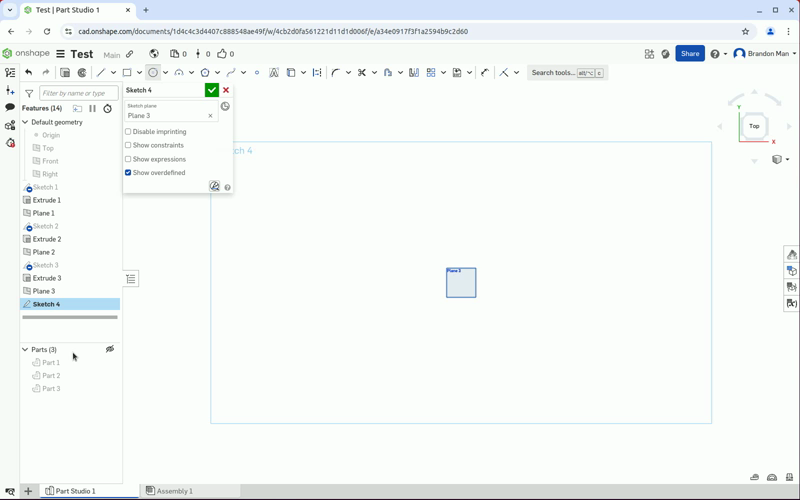
mouse_move(460, 282)
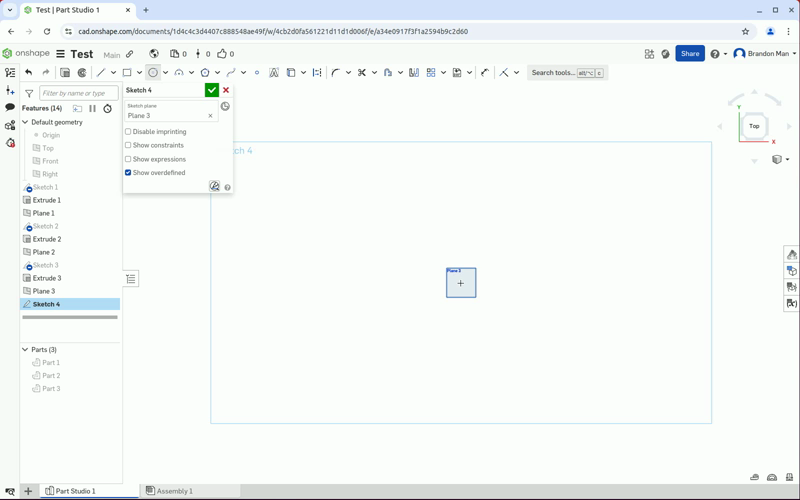
click(460, 282)
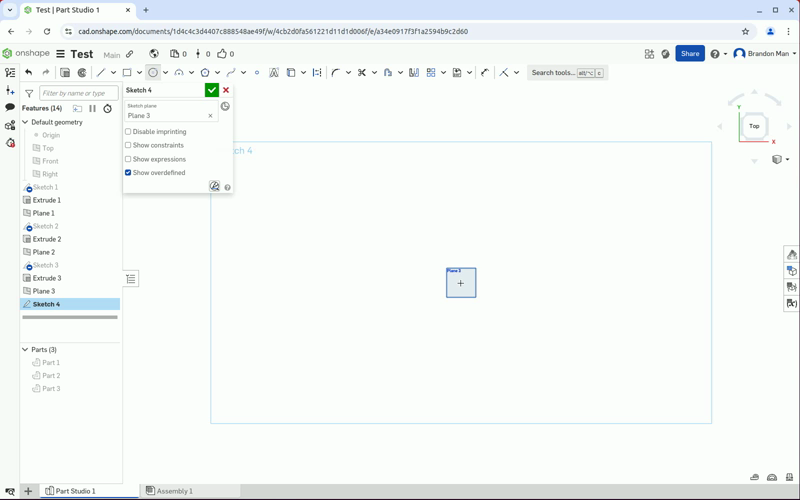
key_up(shift)
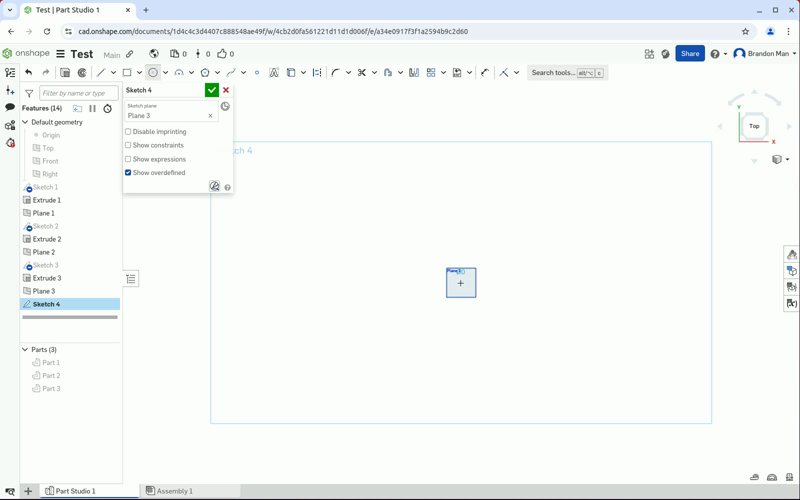
mouse_move(547, 282)
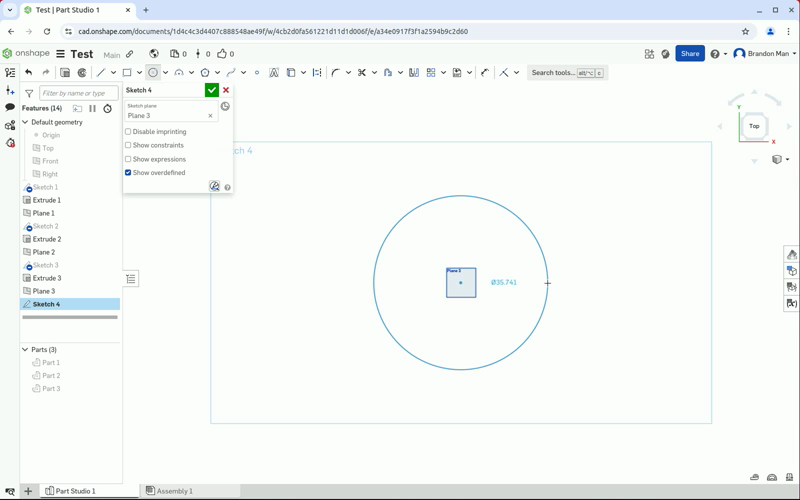
click(547, 282)
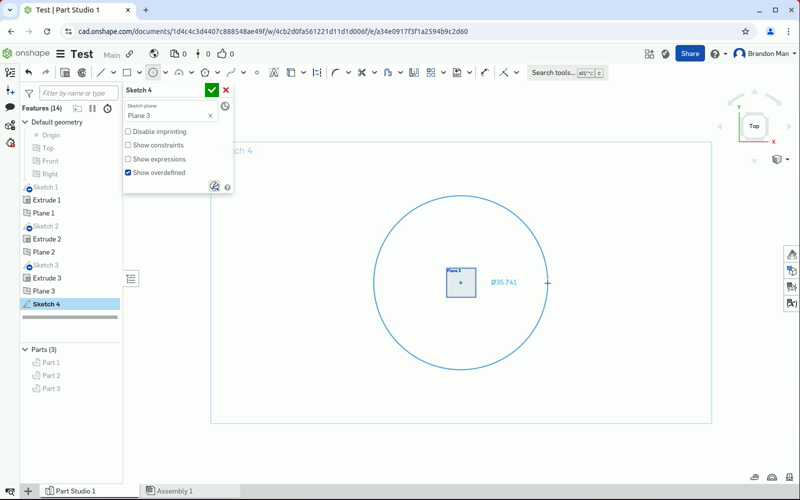
key(esc)
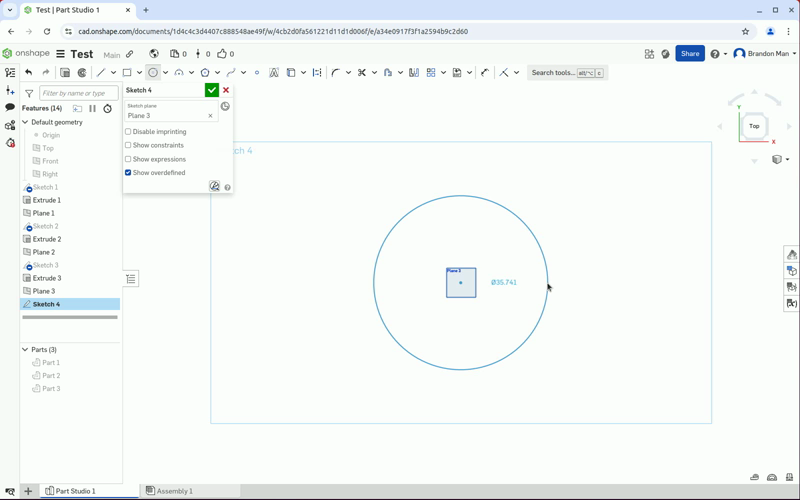
mouse_move(441, 290)
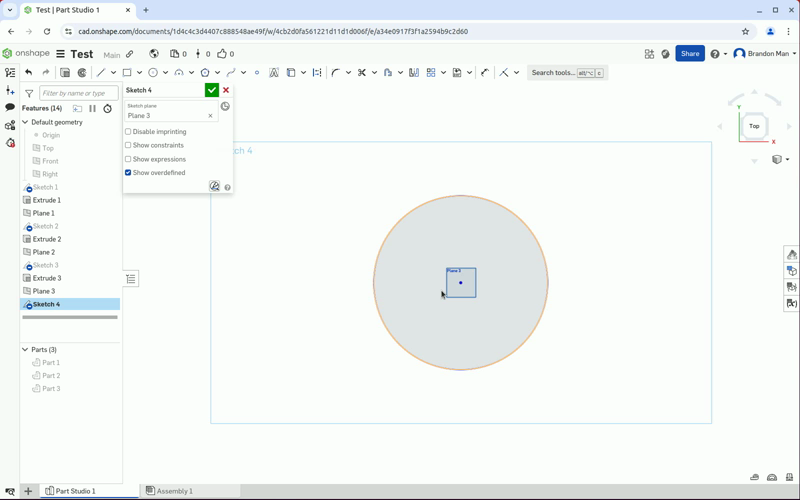
click(441, 290)
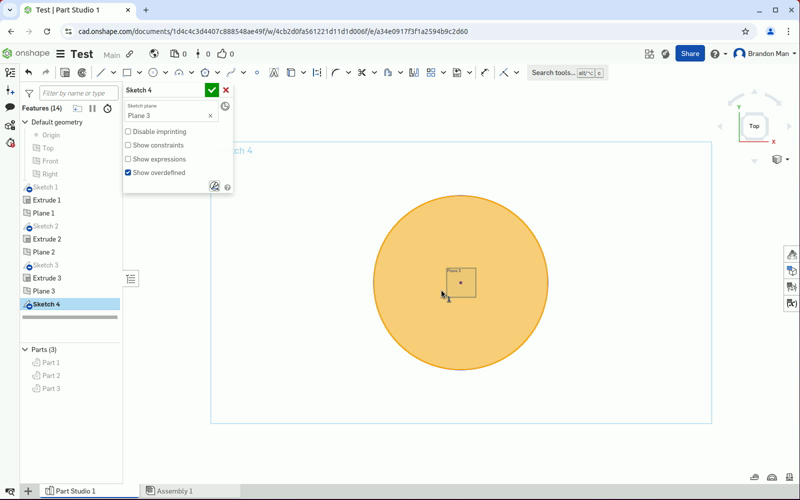
mouse_move(73, 352)
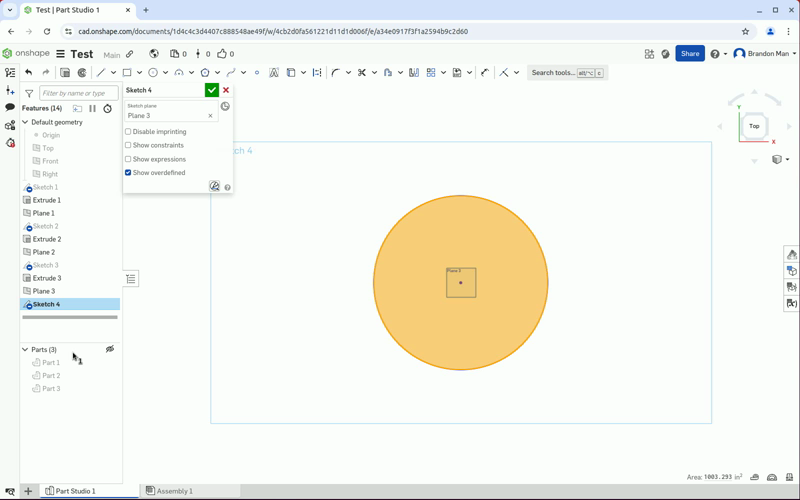
key(shift+y)
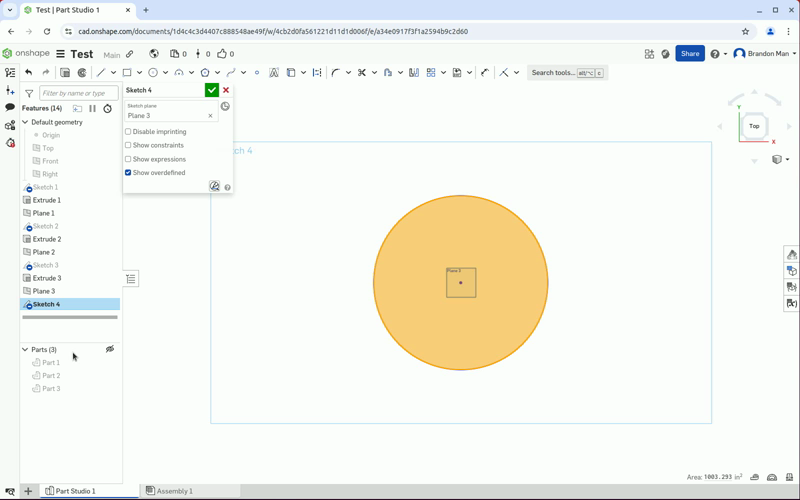
key(shift+e)
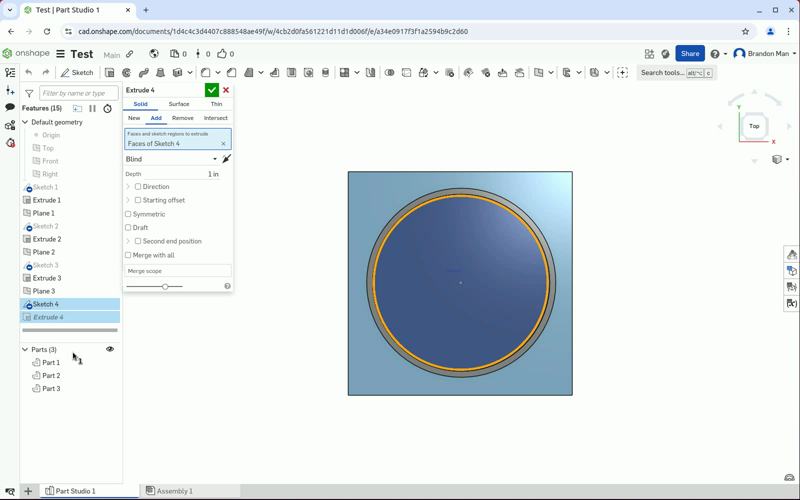
mouse_move(143, 106)
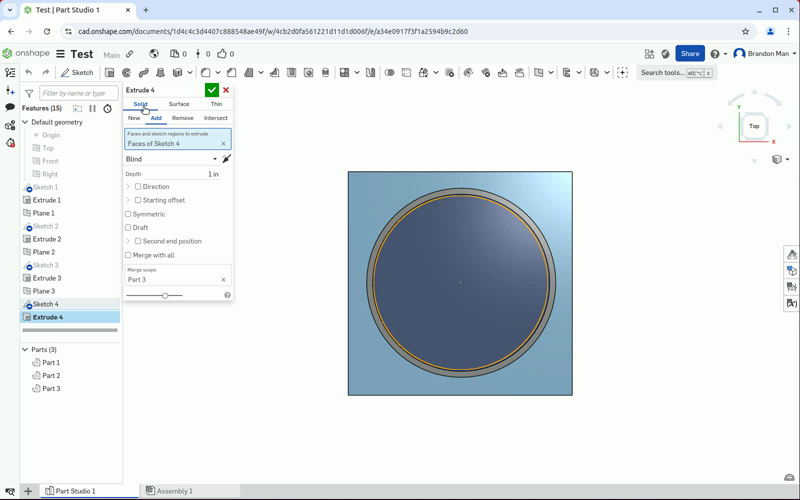
click(143, 106)
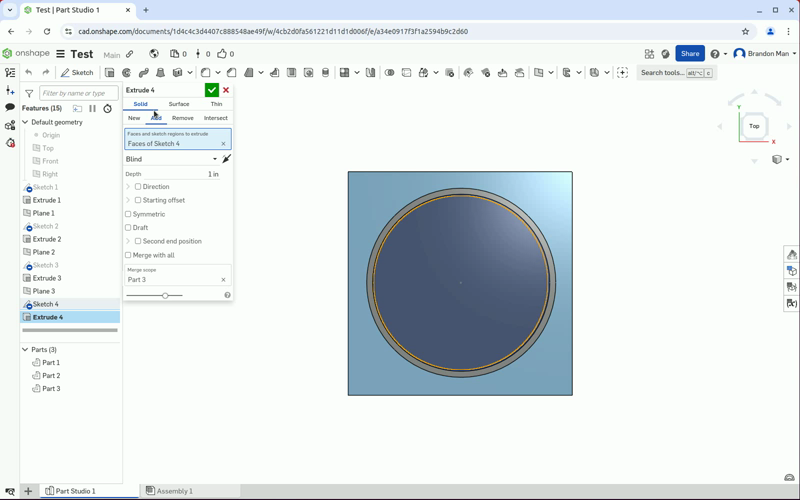
mouse_move(186, 120)
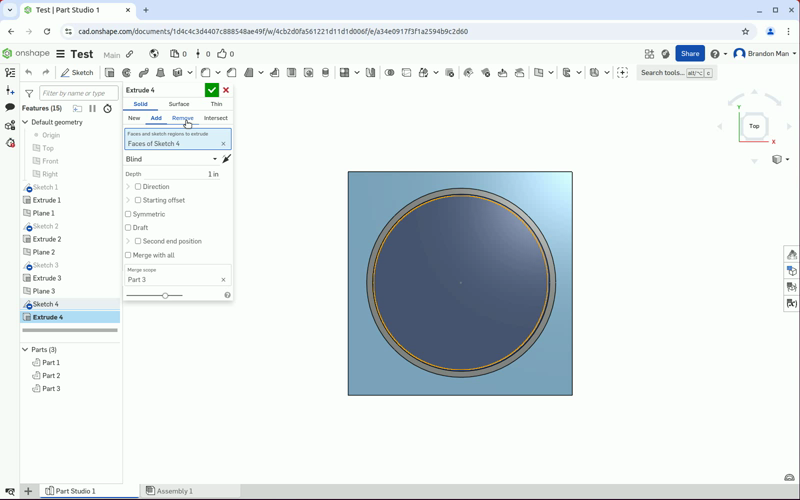
click(186, 120)
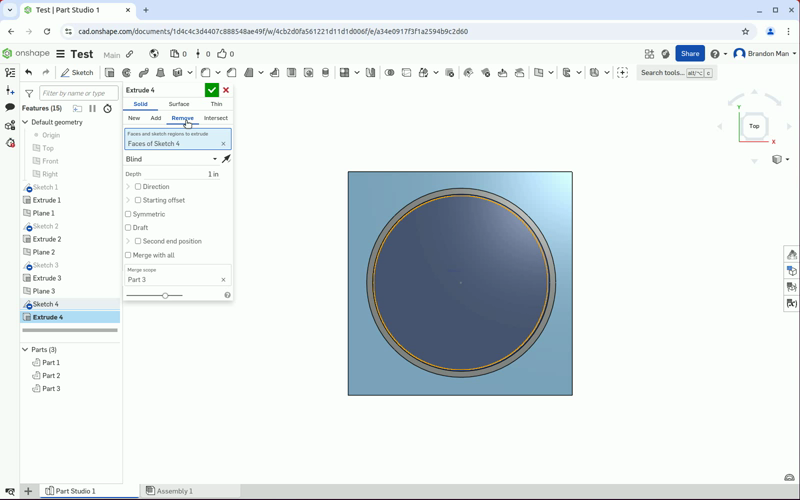
key(tab, 4)
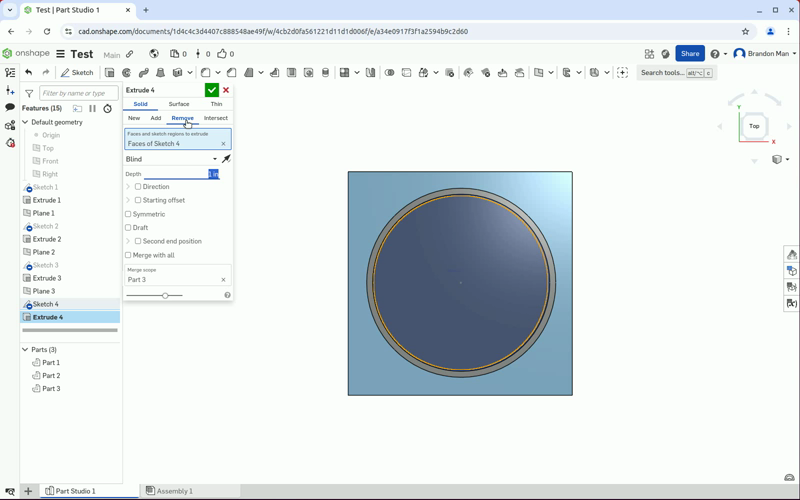
text(21.905)
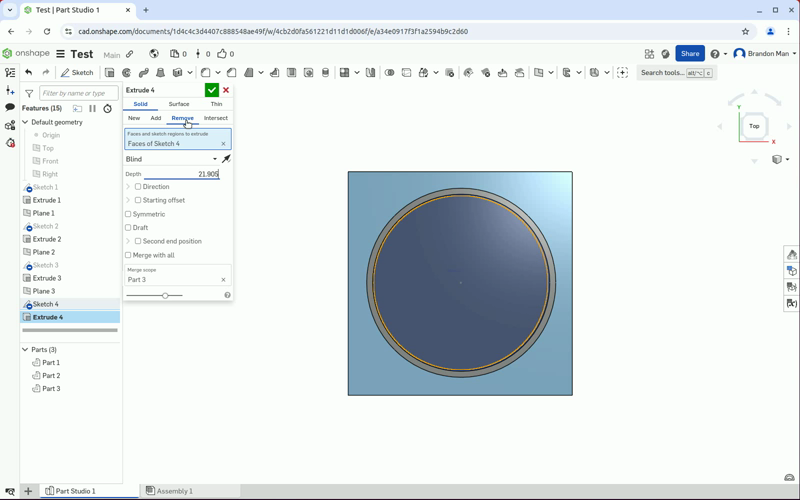
key(tab, 6)
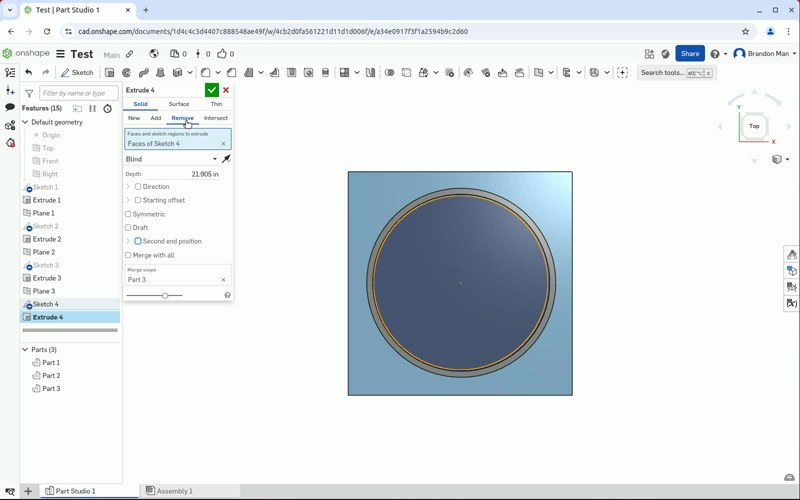
key(space)
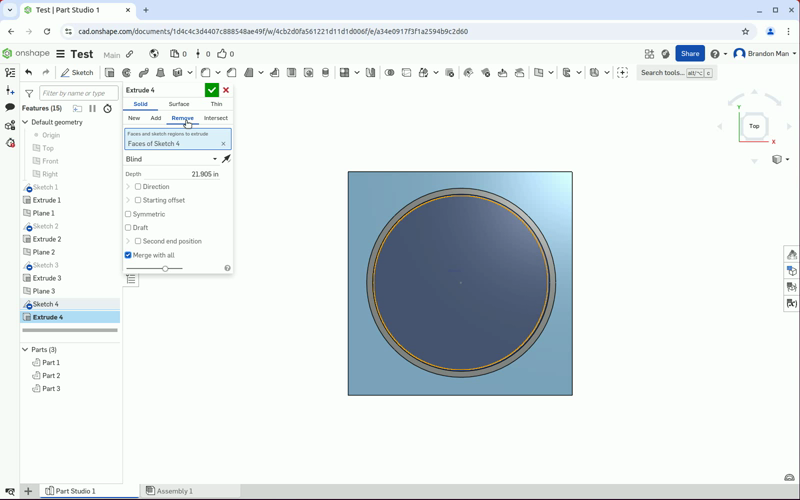
key(enter)
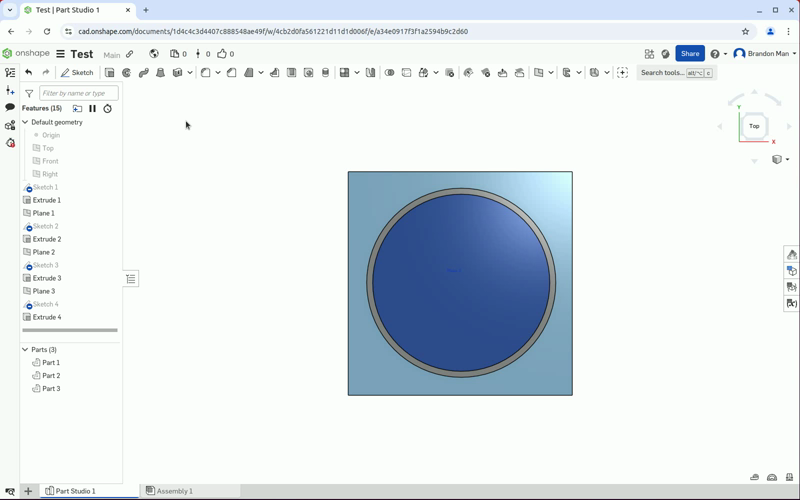
key(shift+h)
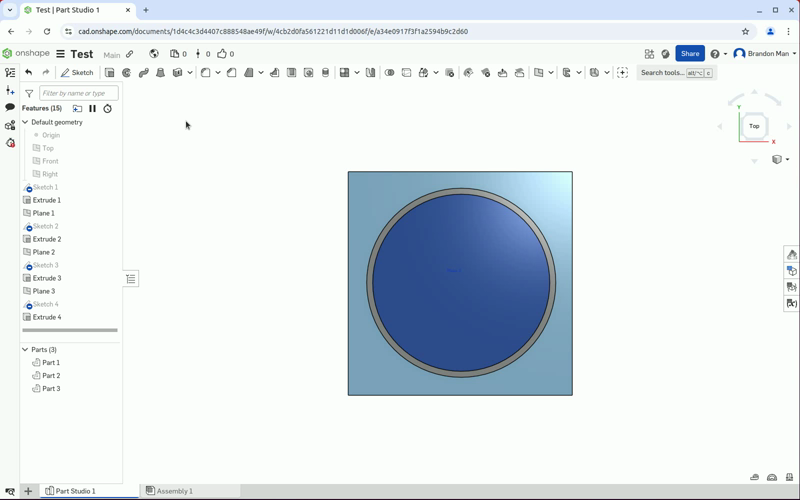
key(shift+h)
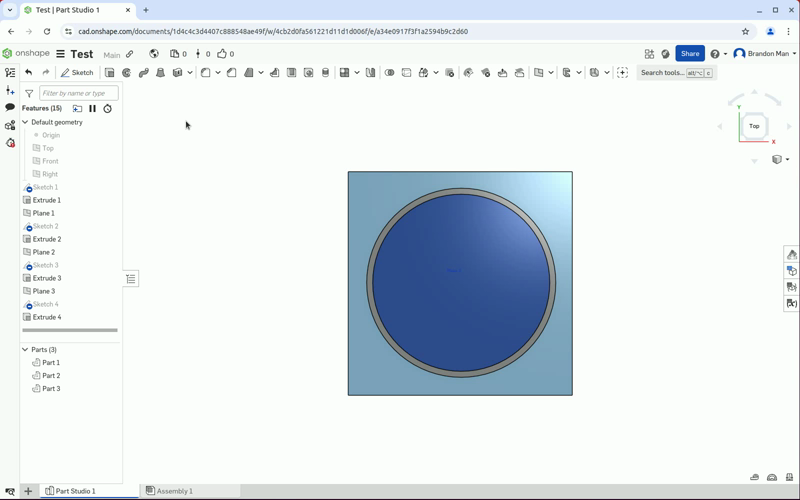
mouse_move(73, 189)
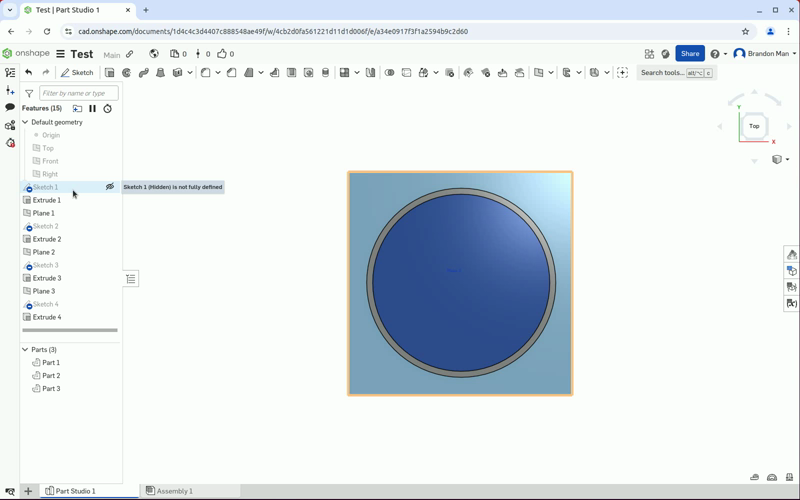
click(73, 189)
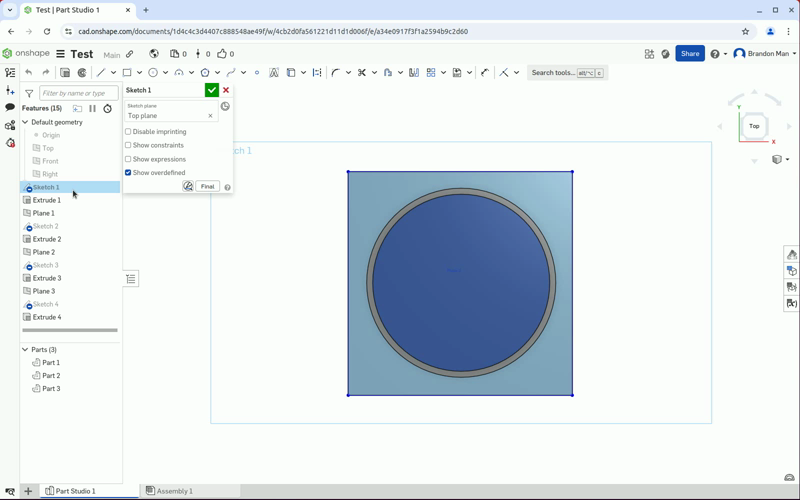
mouse_move(229, 92)
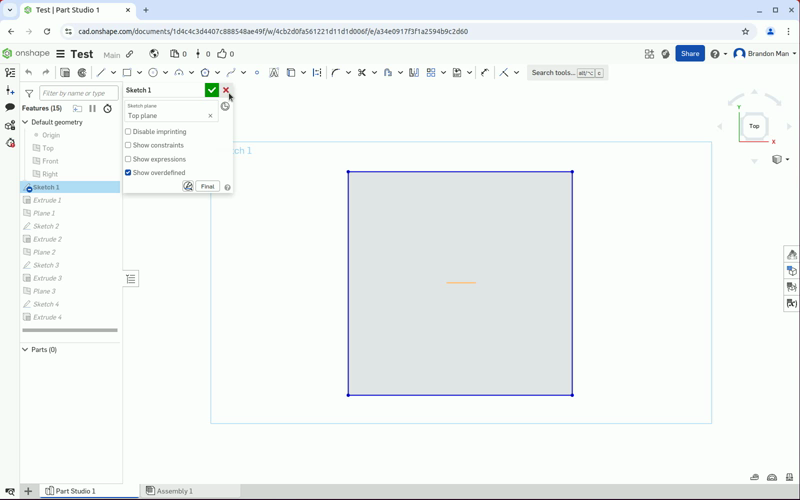
click(229, 92)
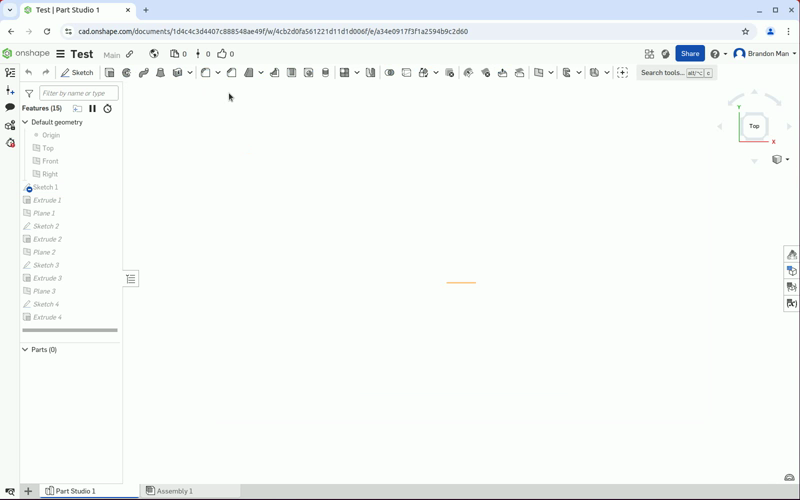
key(shift+s)
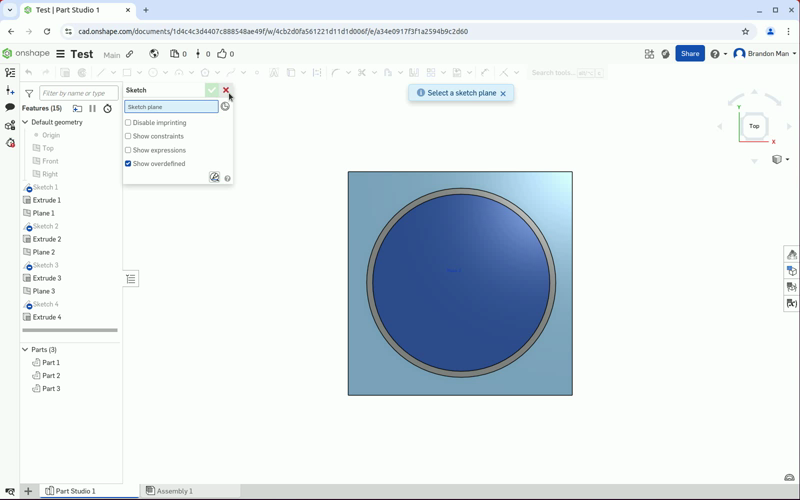
mouse_move(69, 215)
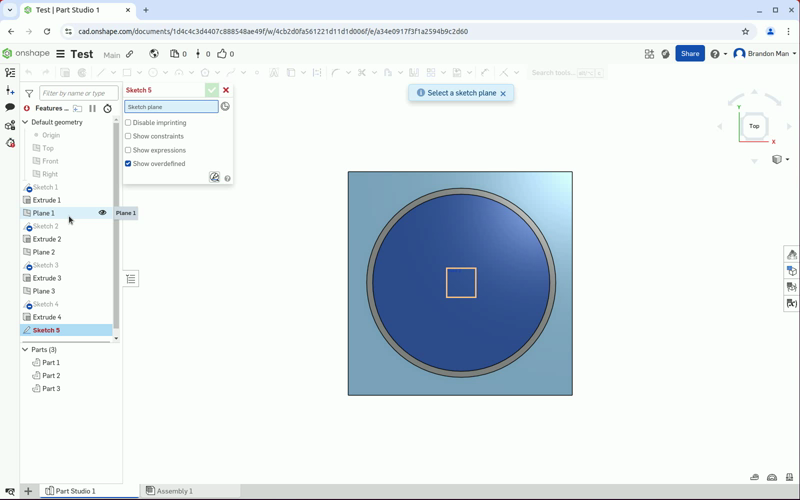
click(69, 215)
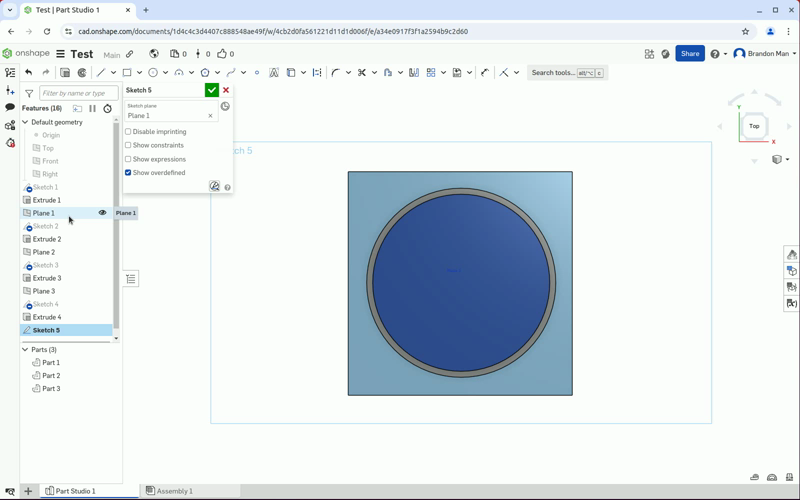
mouse_move(73, 352)
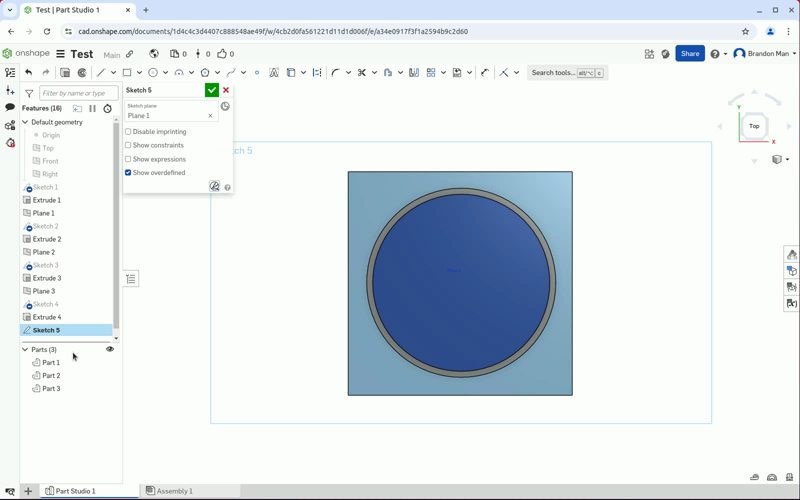
key(y)
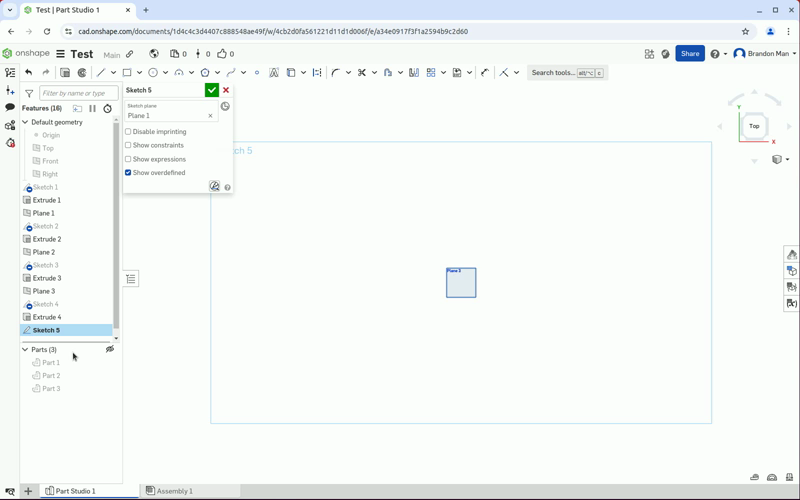
key(c)
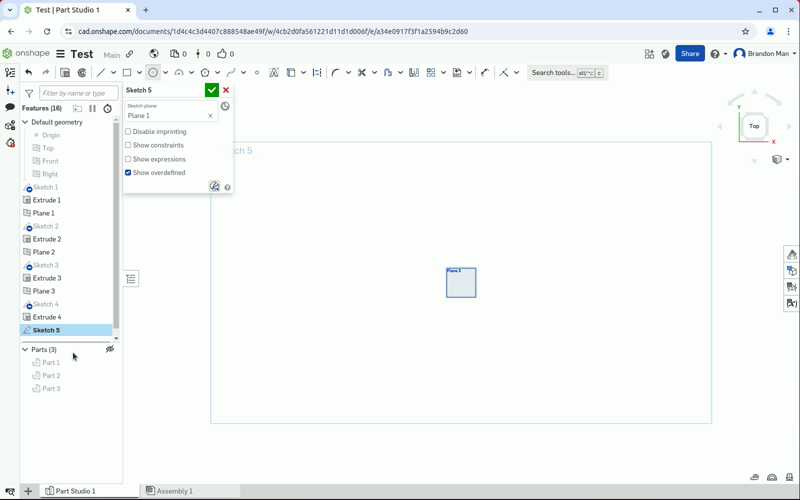
key_down(shift)
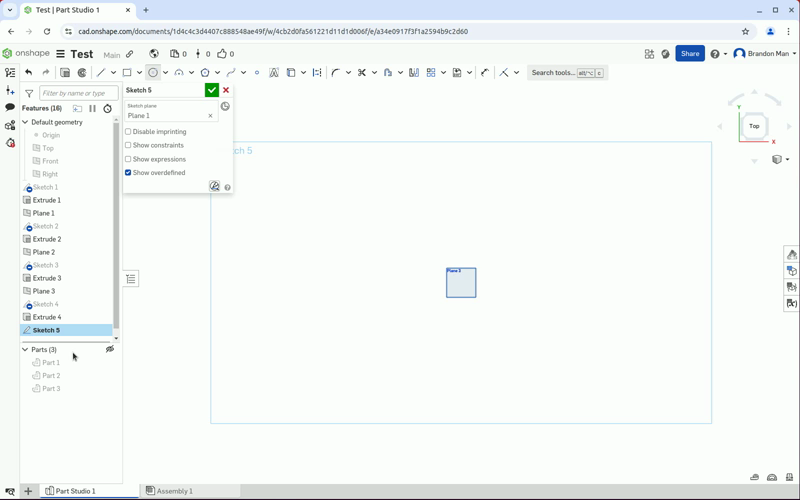
mouse_move(361, 383)
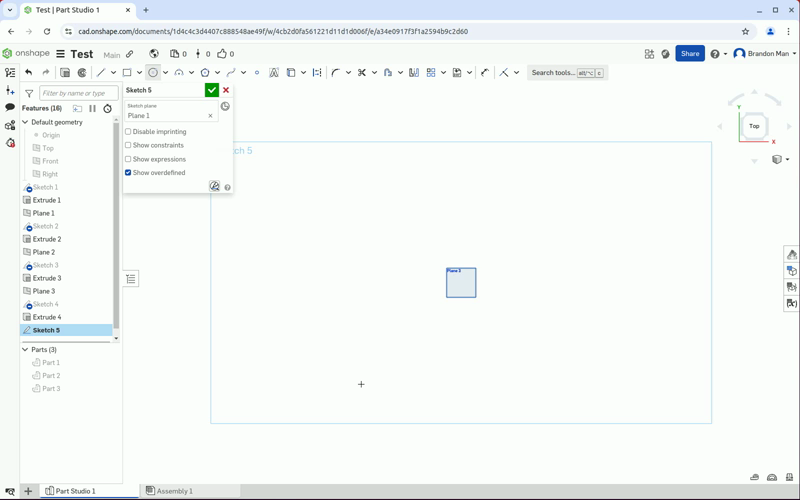
click(361, 383)
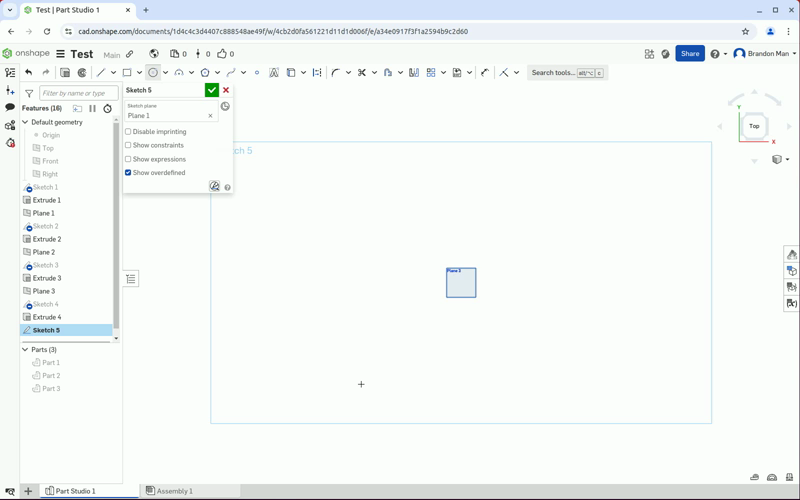
key_up(shift)
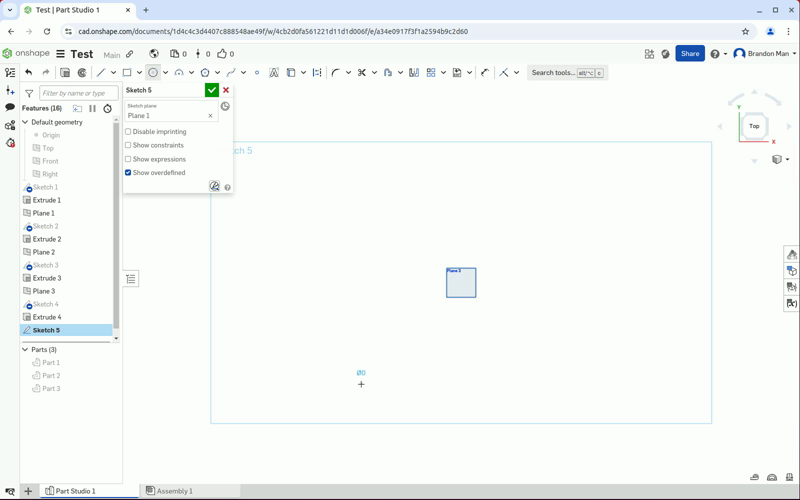
mouse_move(364, 383)
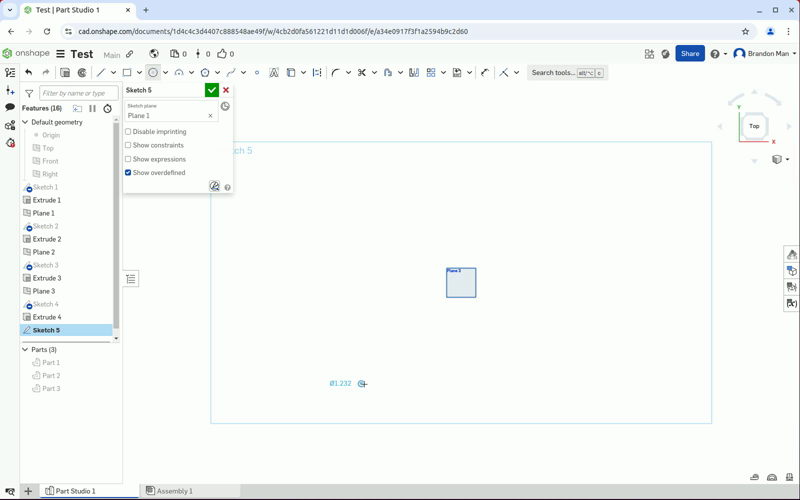
click(364, 383)
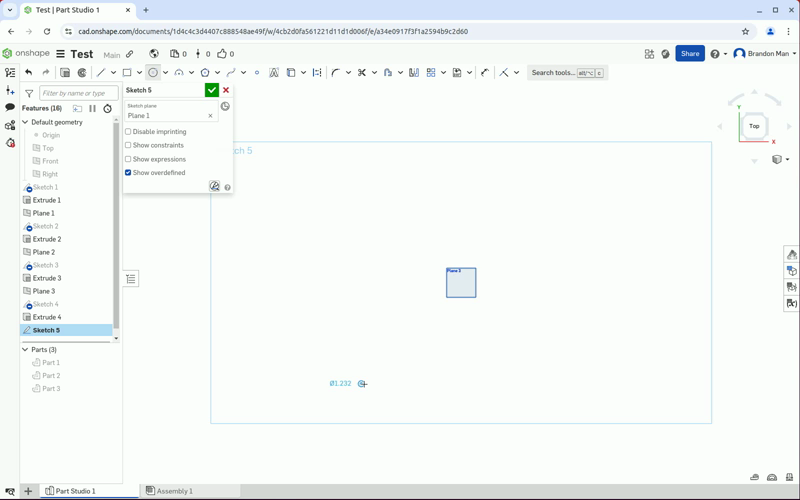
key(esc)
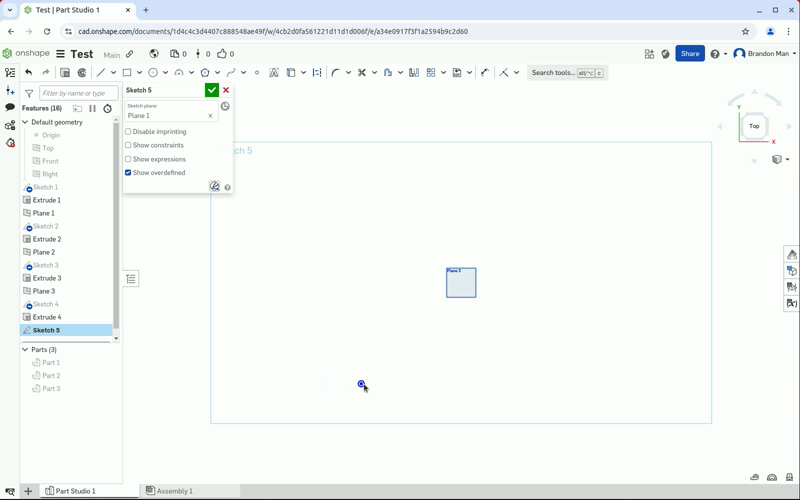
mouse_move(360, 383)
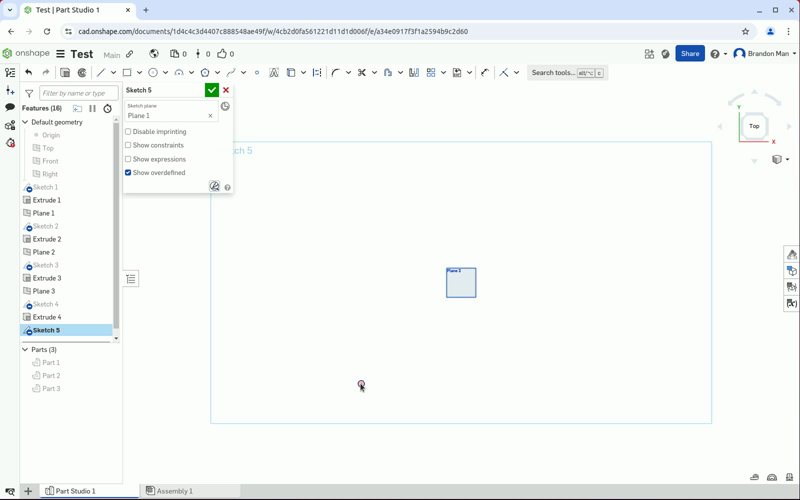
scroll(6)
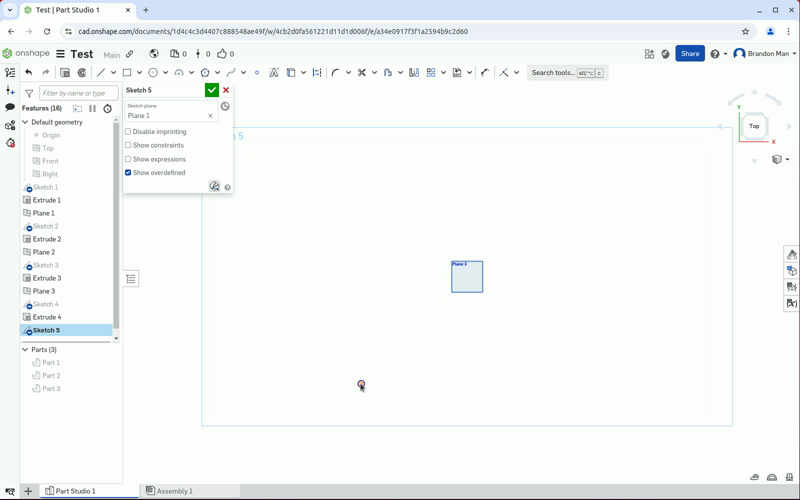
scroll(6)
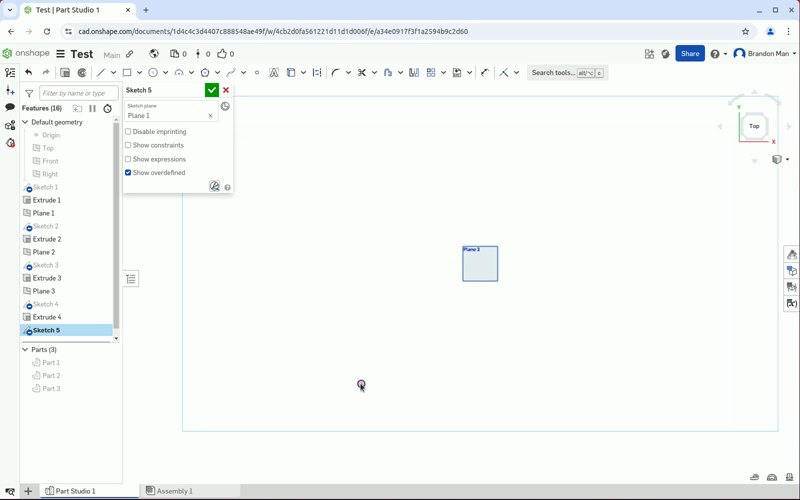
scroll(6)
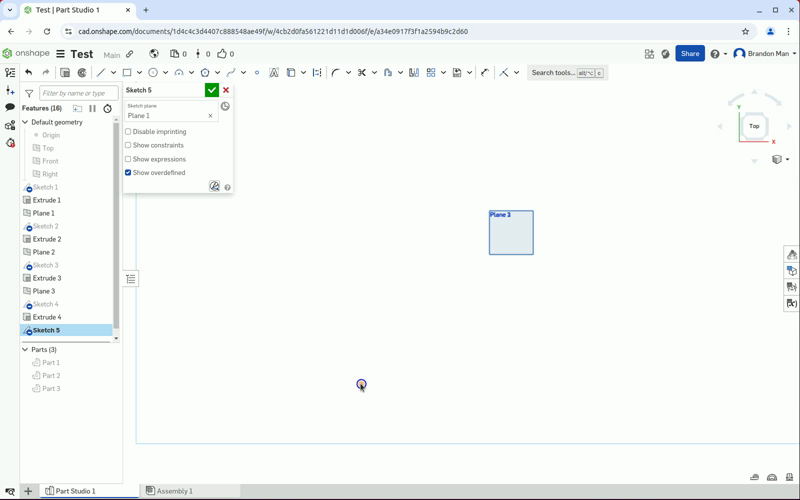
scroll(6)
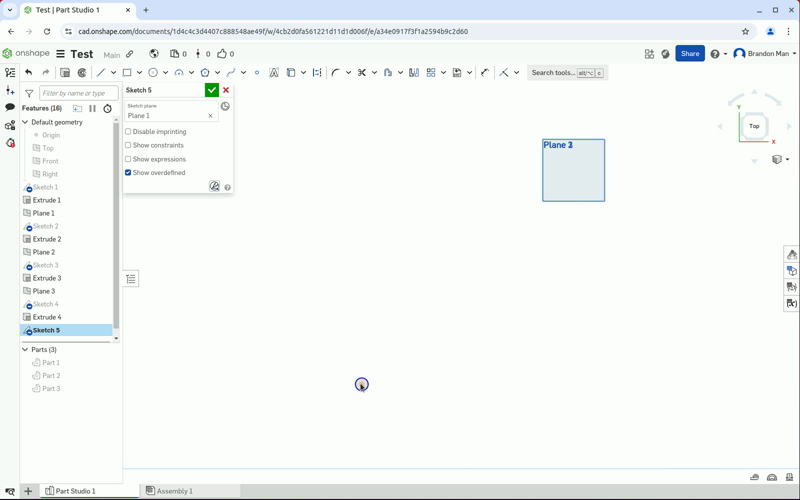
scroll(6)
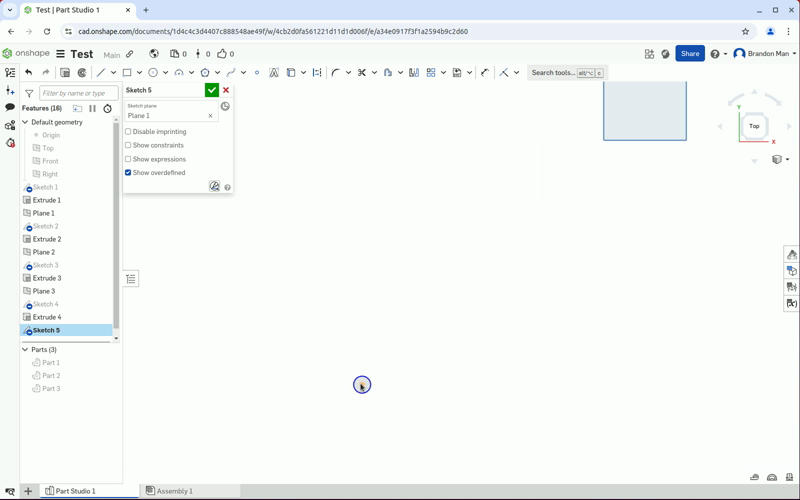
scroll(6)
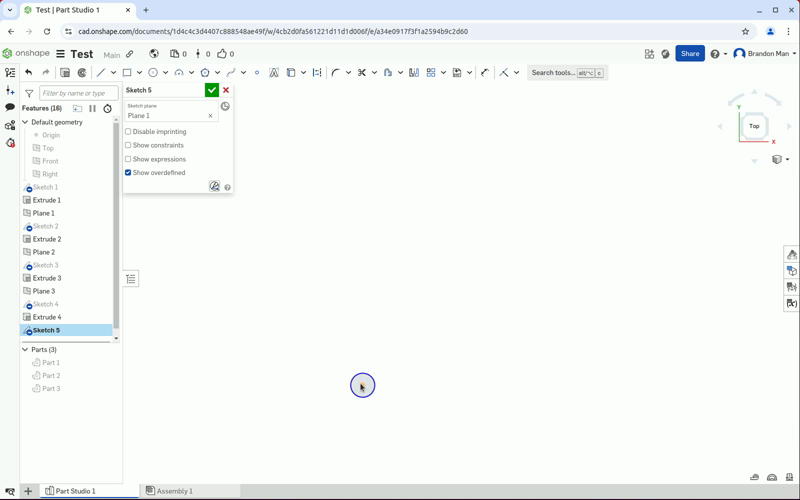
scroll(6)
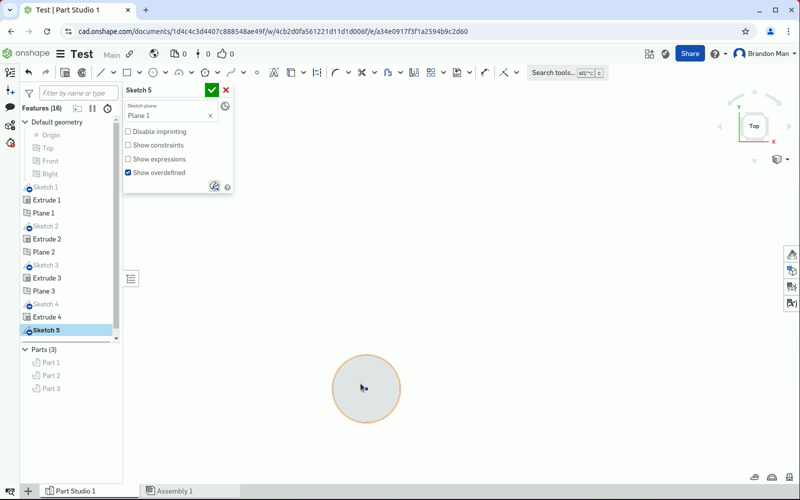
click(360, 383)
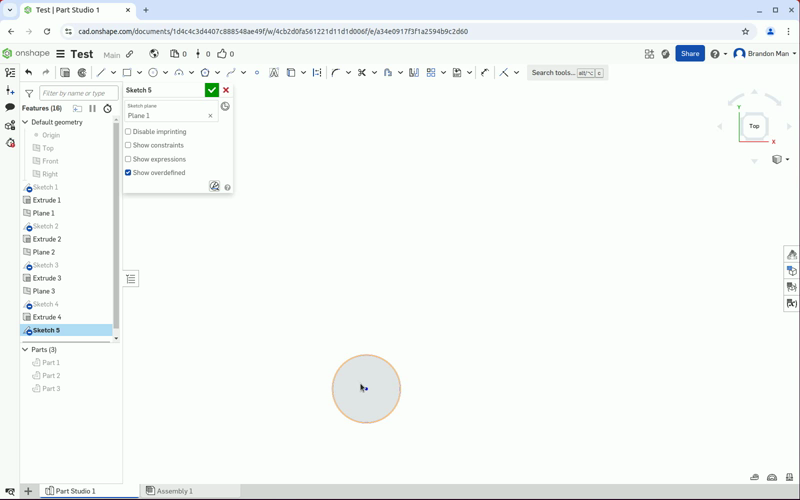
scroll(-6)
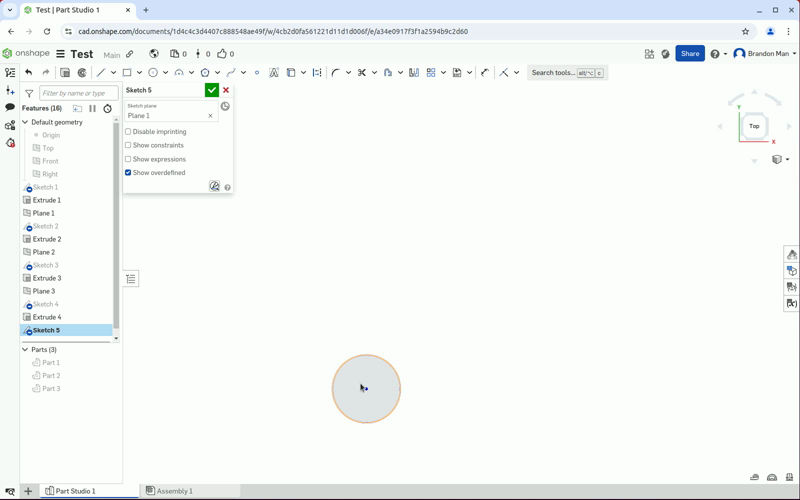
scroll(-6)
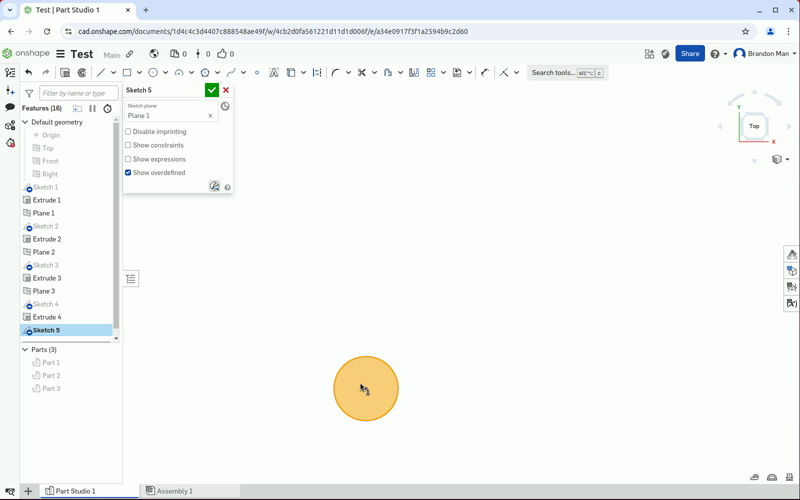
scroll(-6)
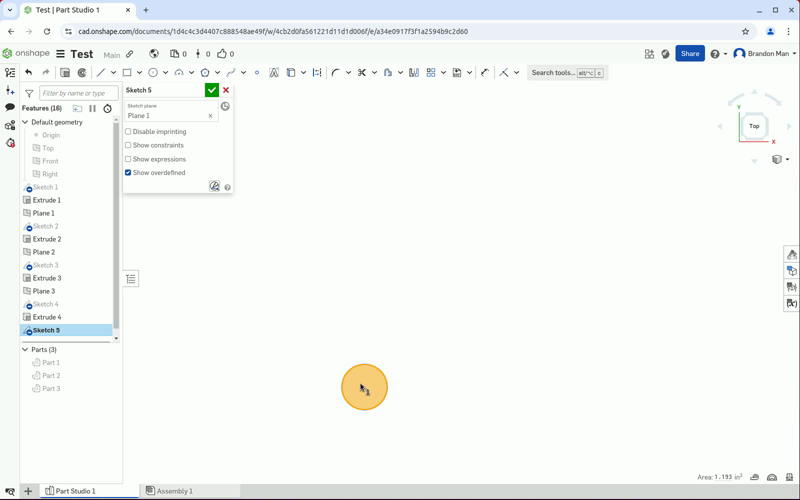
scroll(-6)
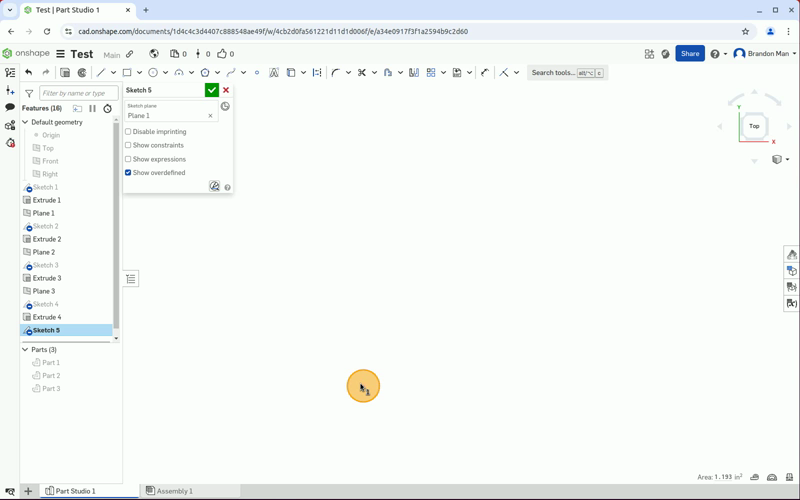
scroll(-6)
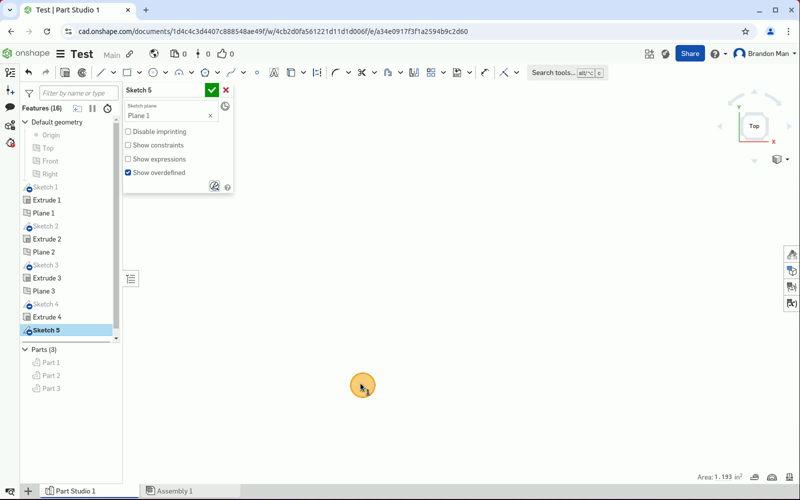
scroll(-6)
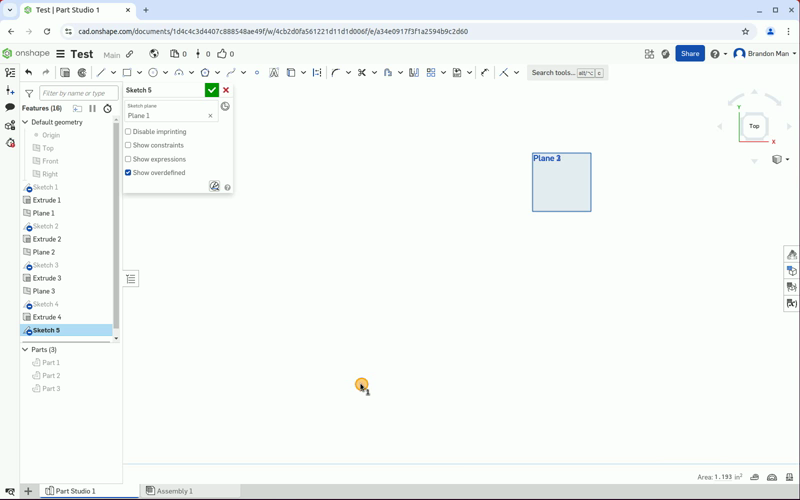
scroll(-6)
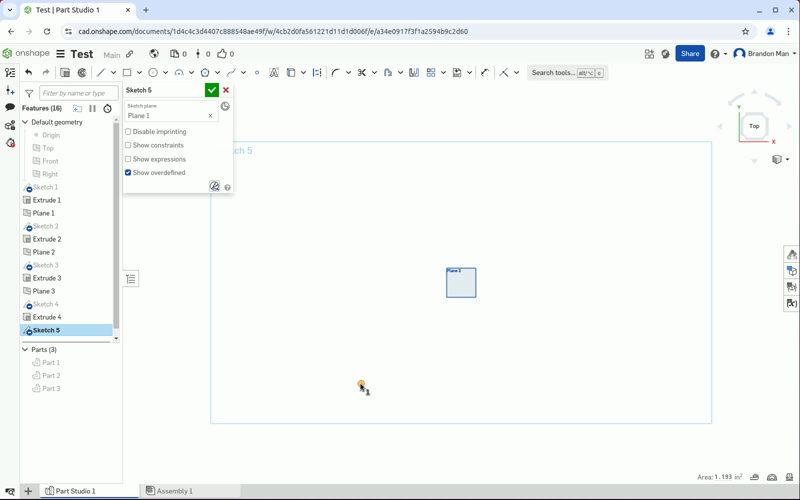
mouse_move(73, 352)
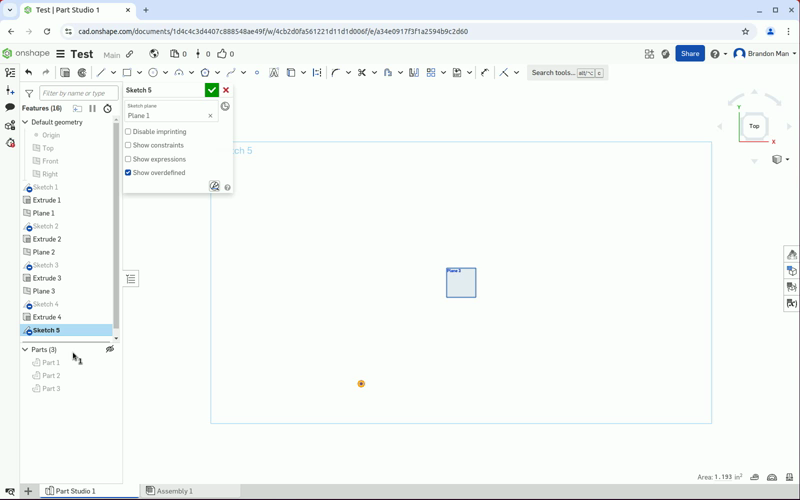
key(shift+y)
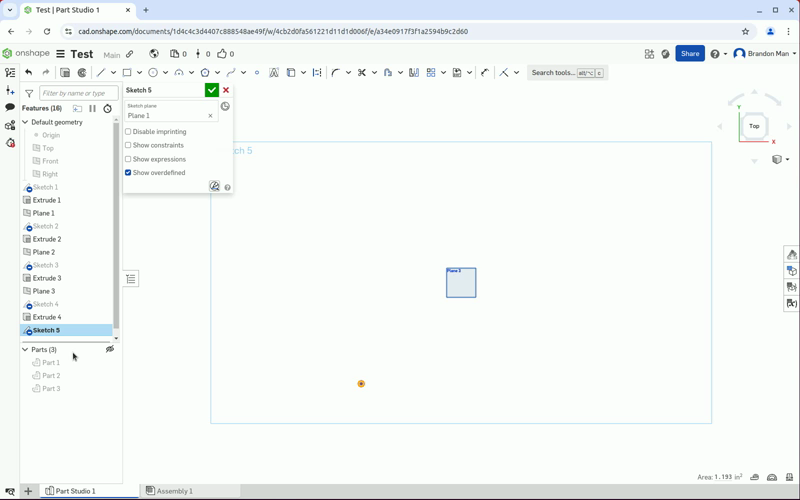
key(shift+e)
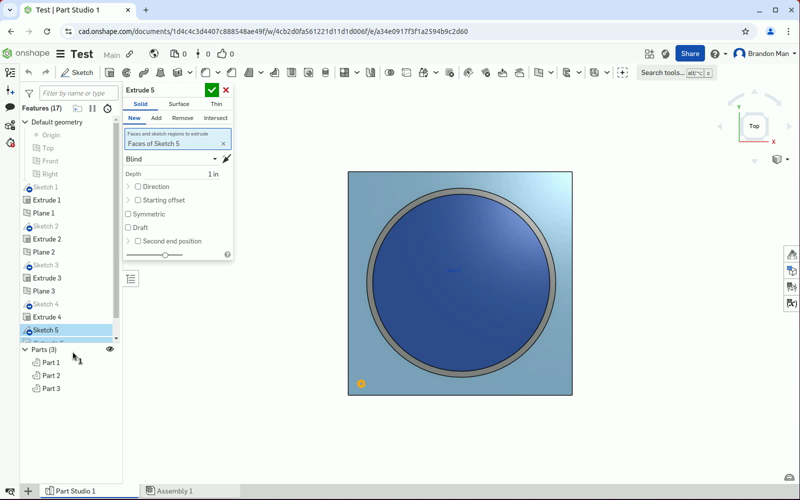
mouse_move(143, 106)
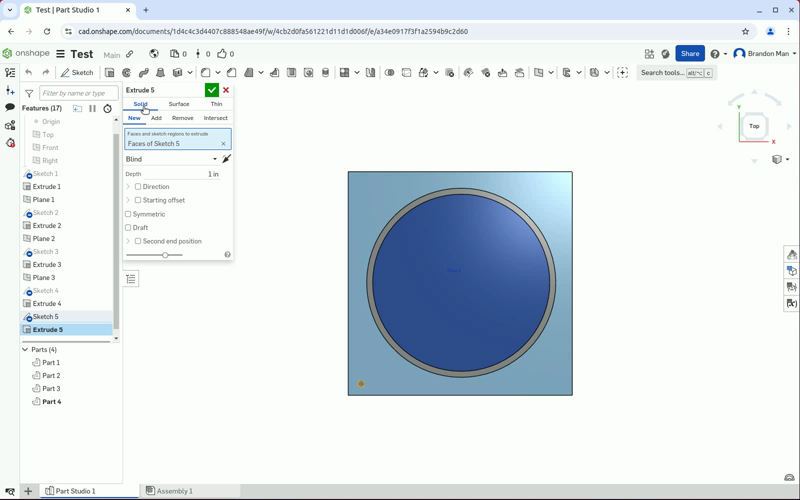
click(143, 106)
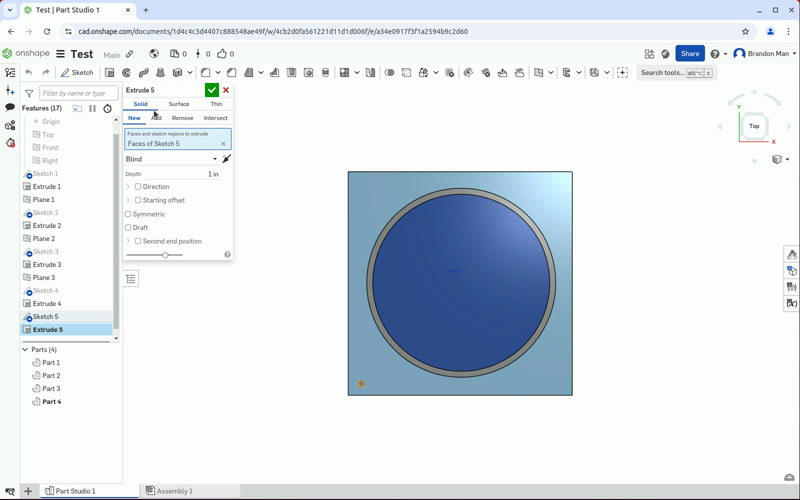
mouse_move(186, 120)
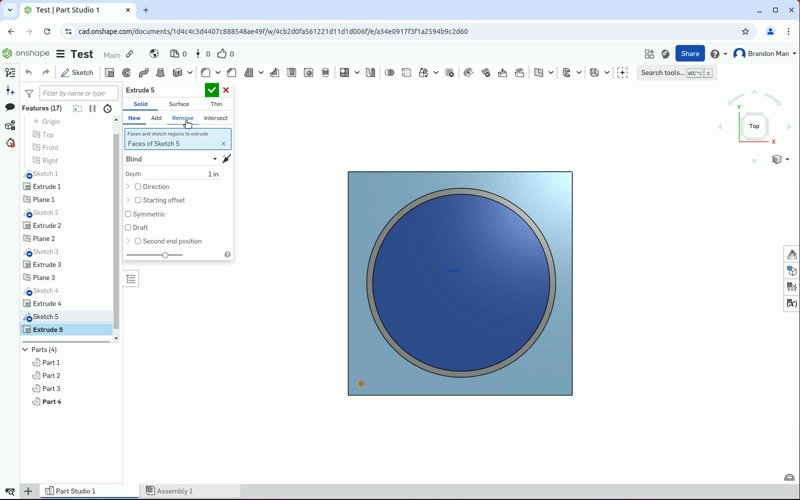
click(186, 120)
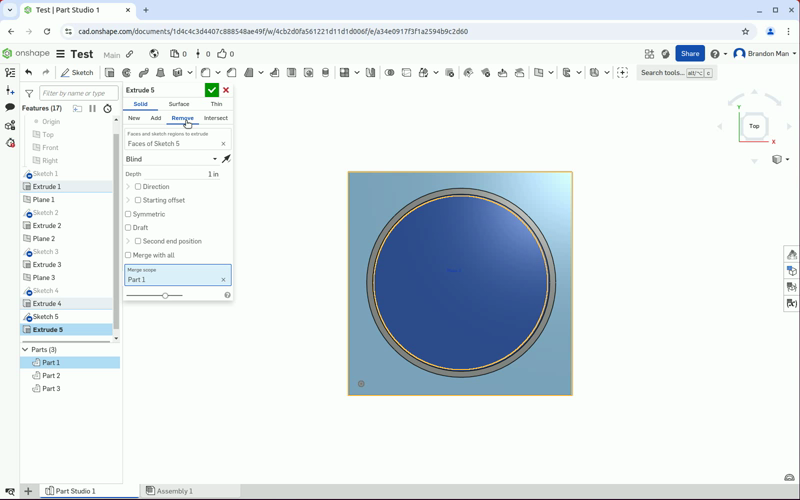
key(tab, 4)
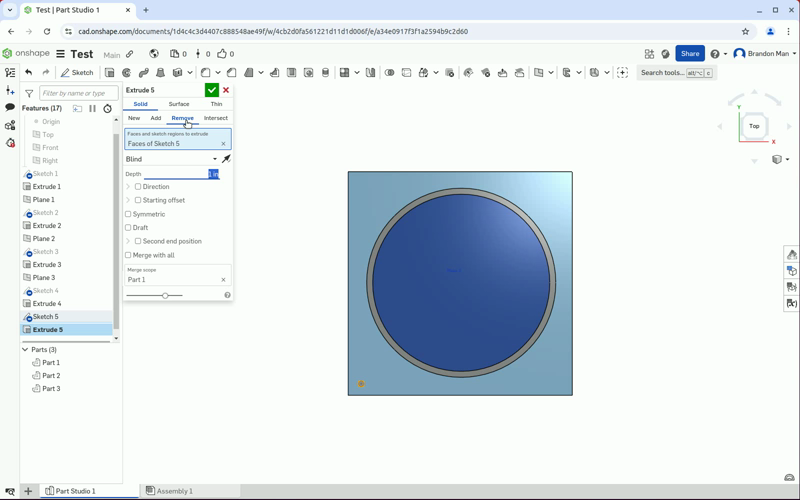
text(9.628)
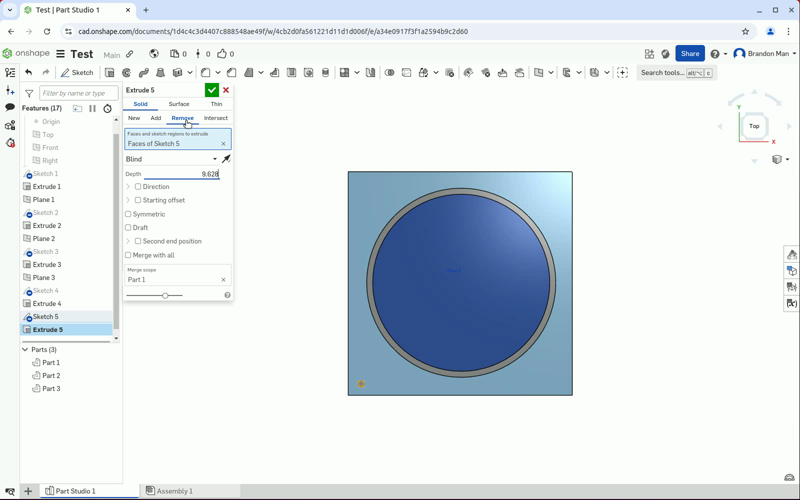
key(tab, 6)
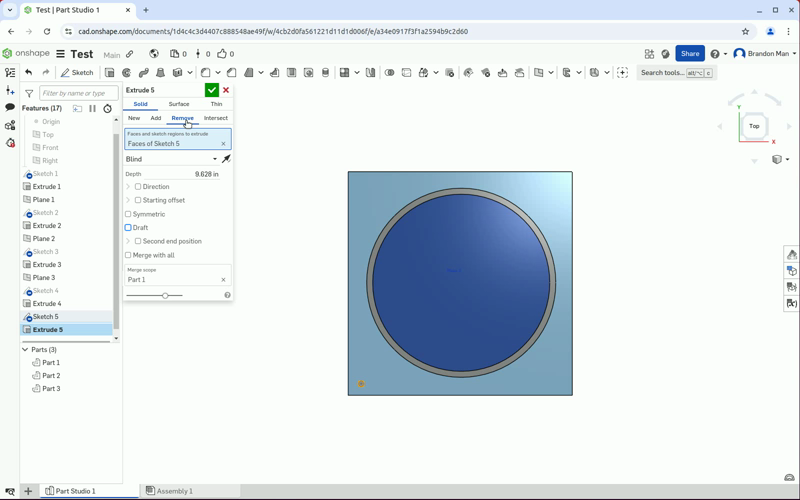
key(space)
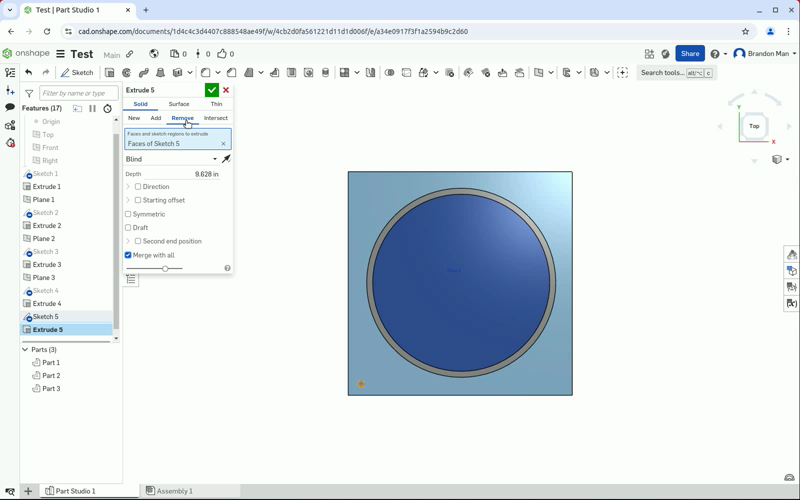
key(enter)
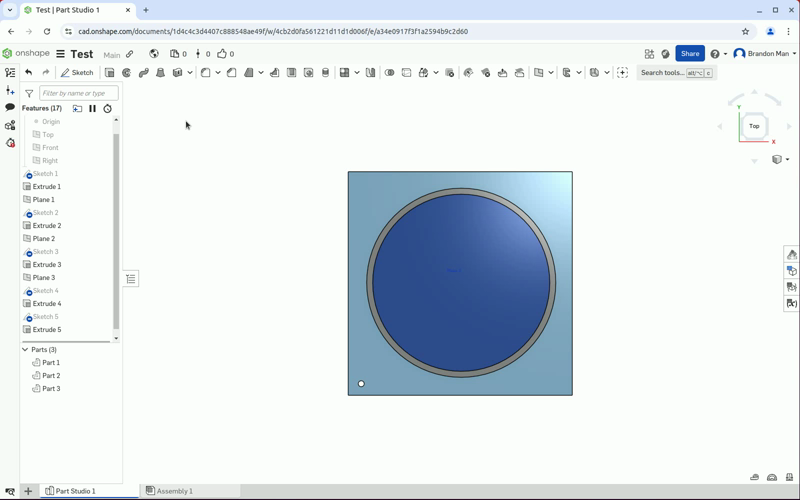
key(shift+h)
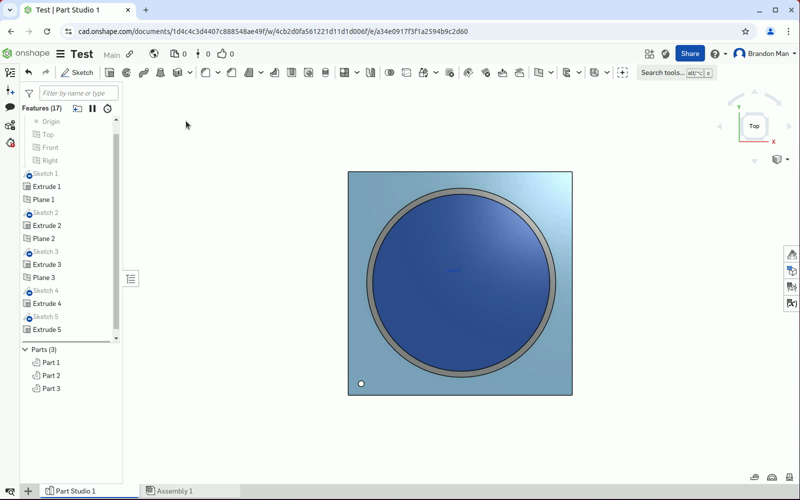
key(shift+h)
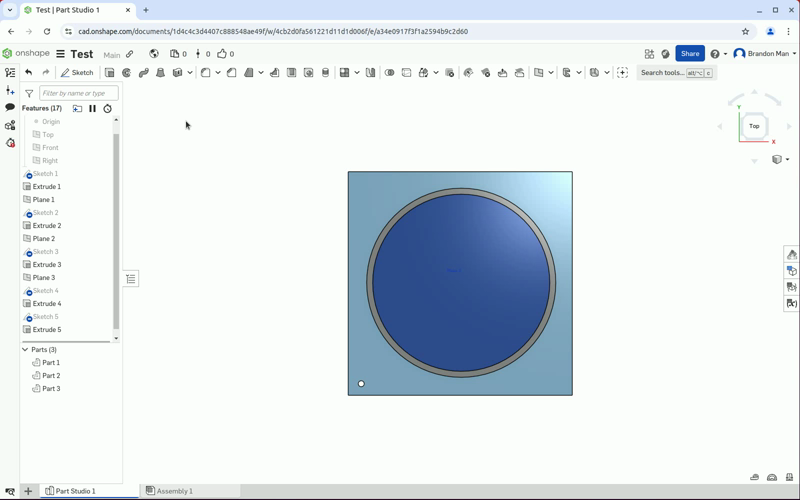
mouse_move(69, 176)
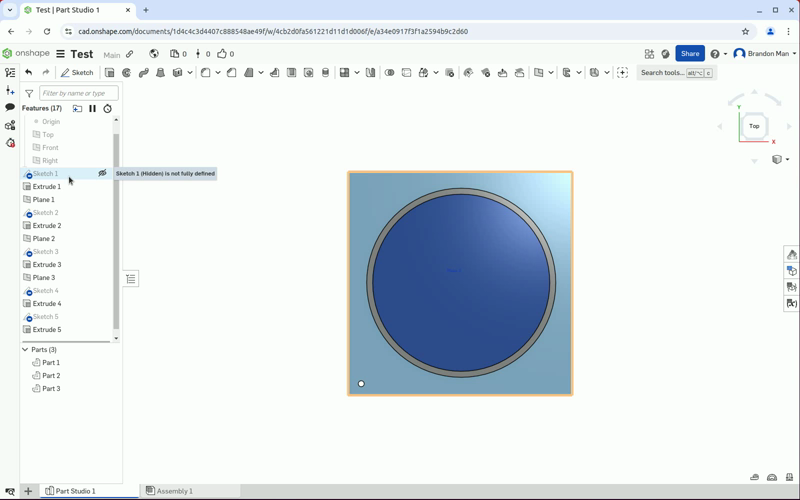
click(69, 176)
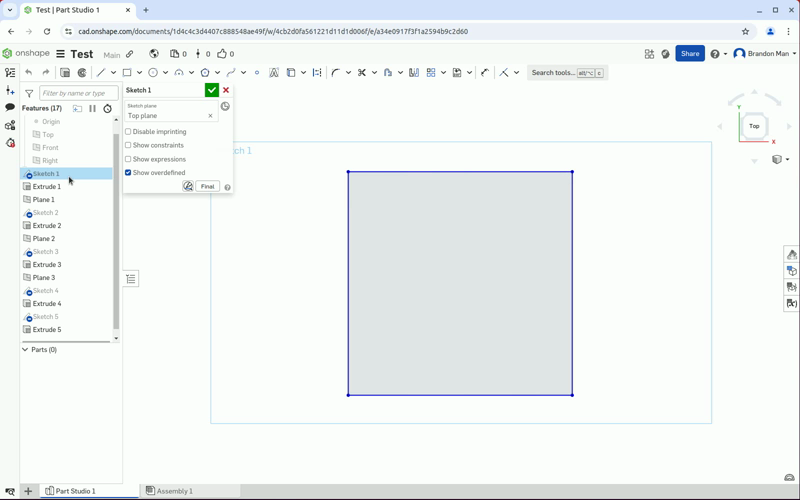
mouse_move(229, 92)
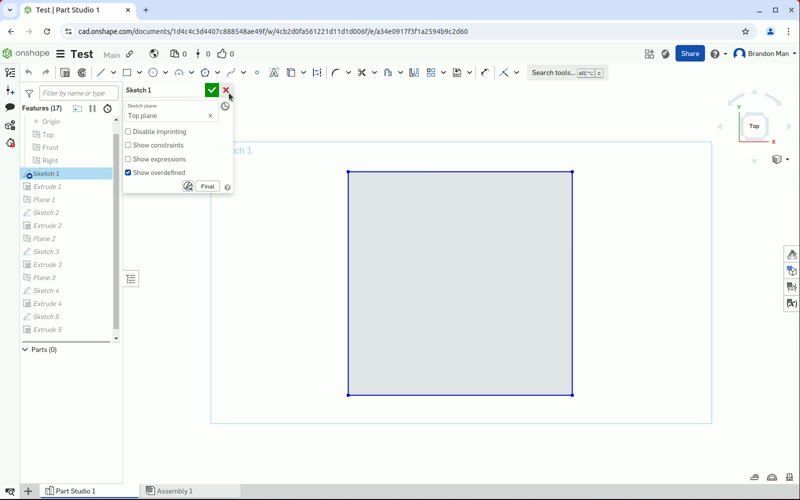
click(229, 92)
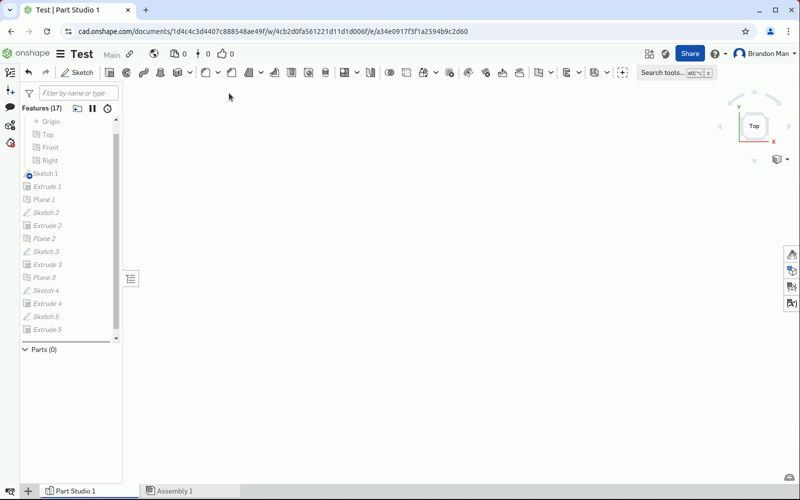
key(shift+s)
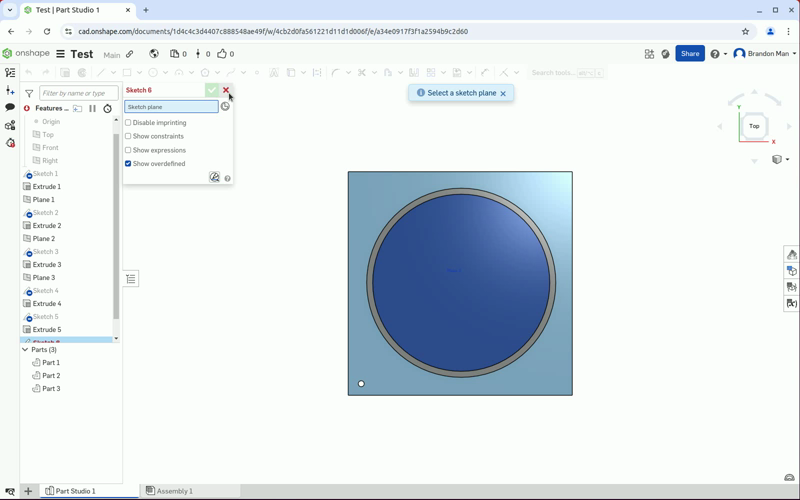
mouse_move(69, 189)
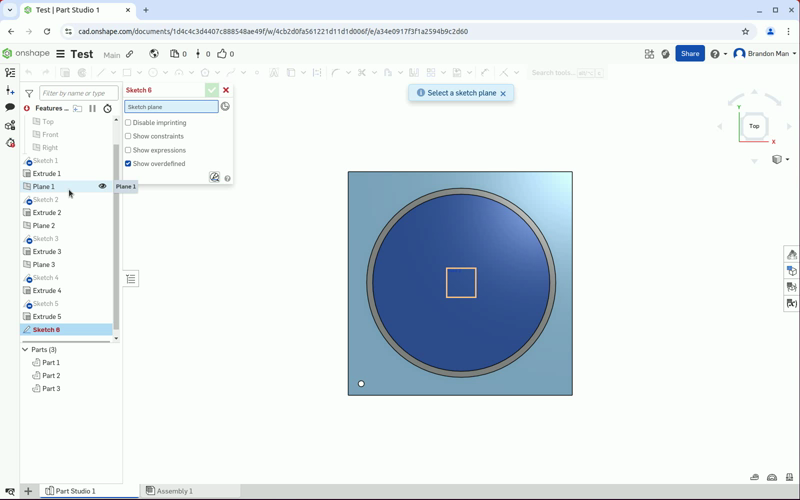
click(69, 189)
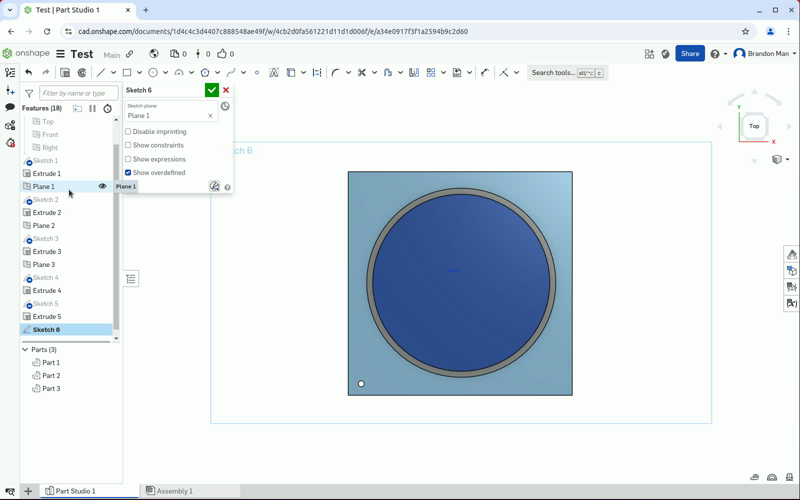
mouse_move(73, 352)
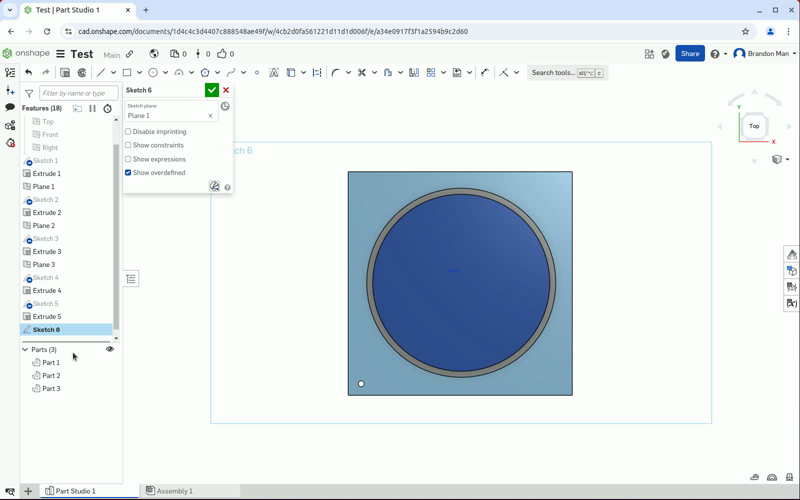
key(y)
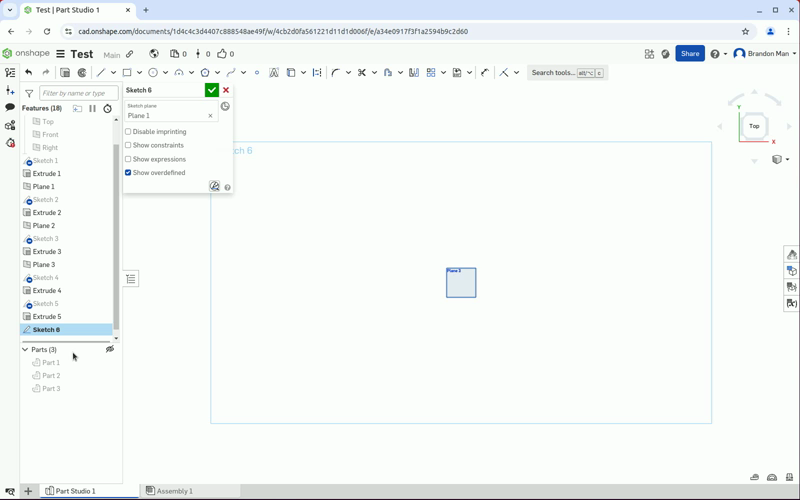
key(c)
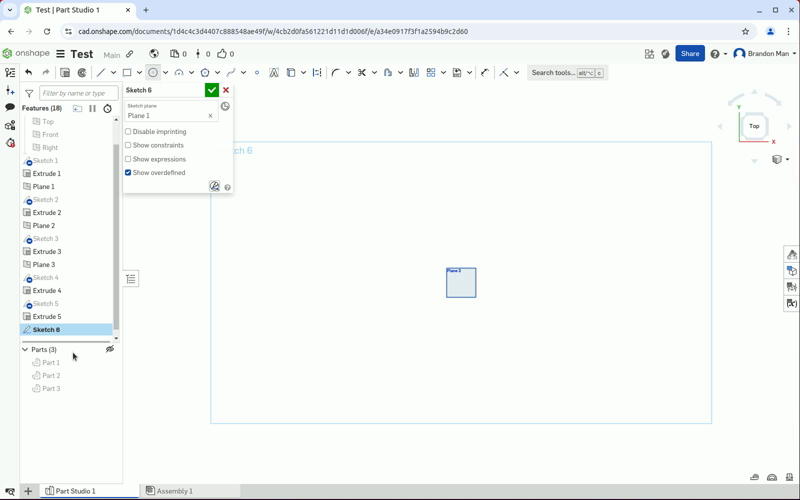
key_down(shift)
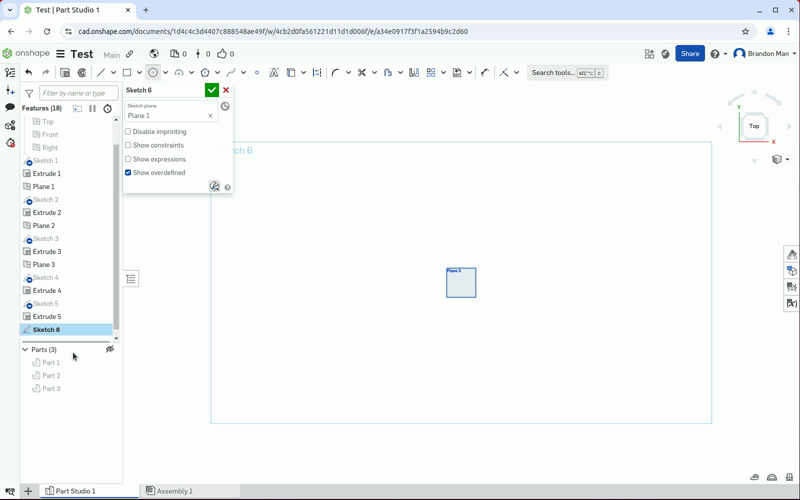
mouse_move(561, 383)
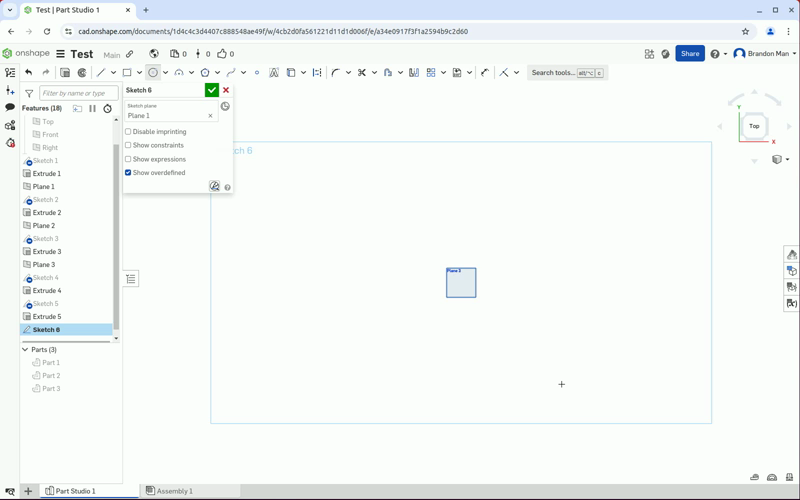
click(561, 383)
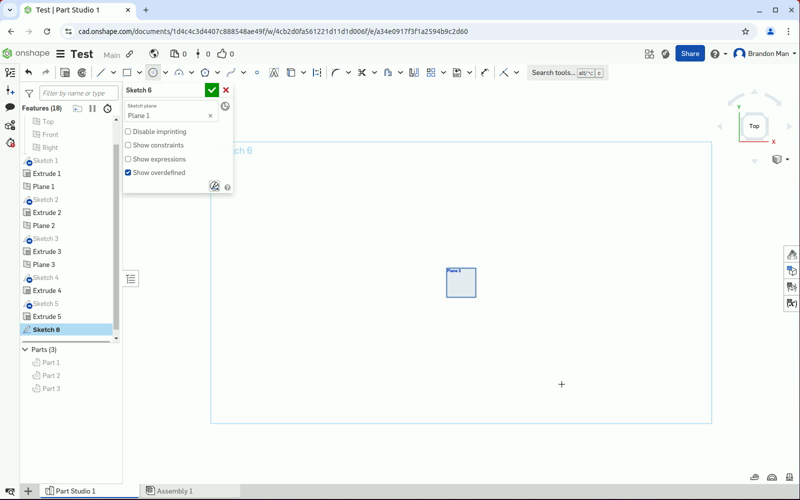
key_up(shift)
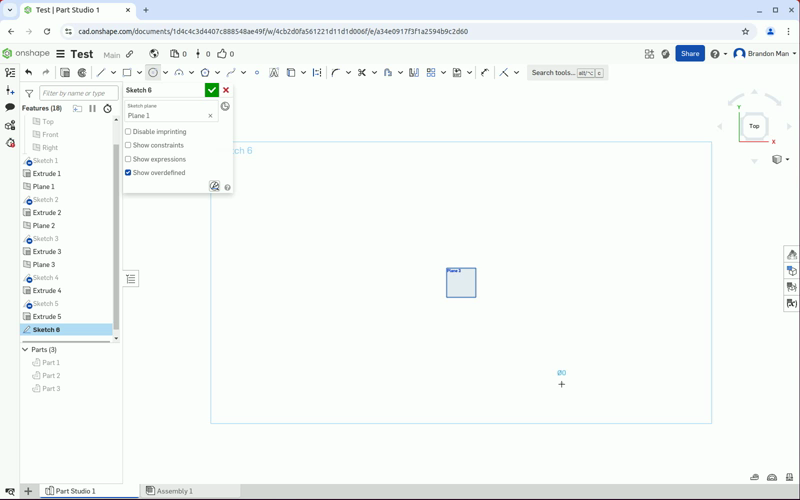
mouse_move(564, 383)
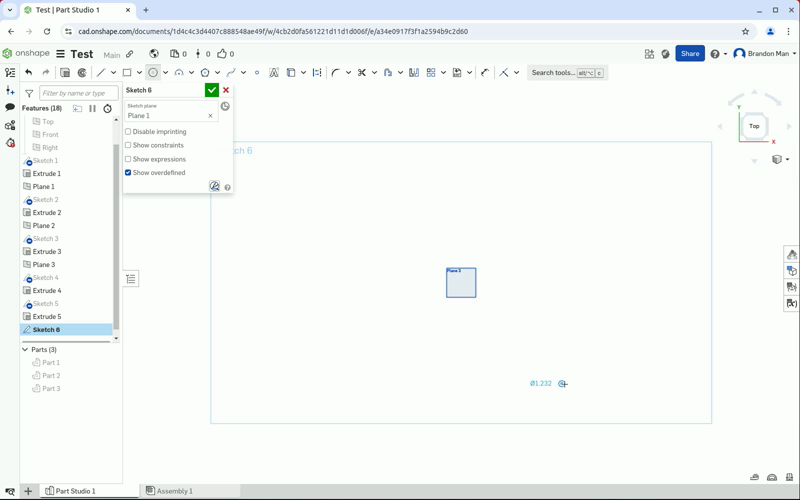
click(564, 383)
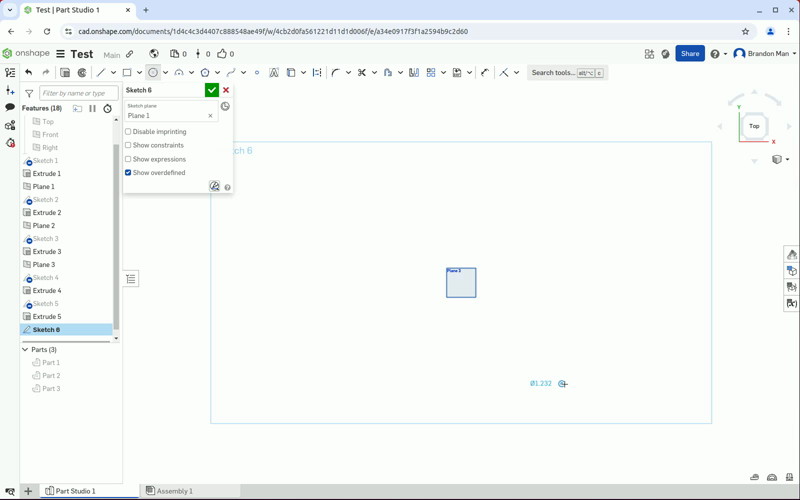
key(esc)
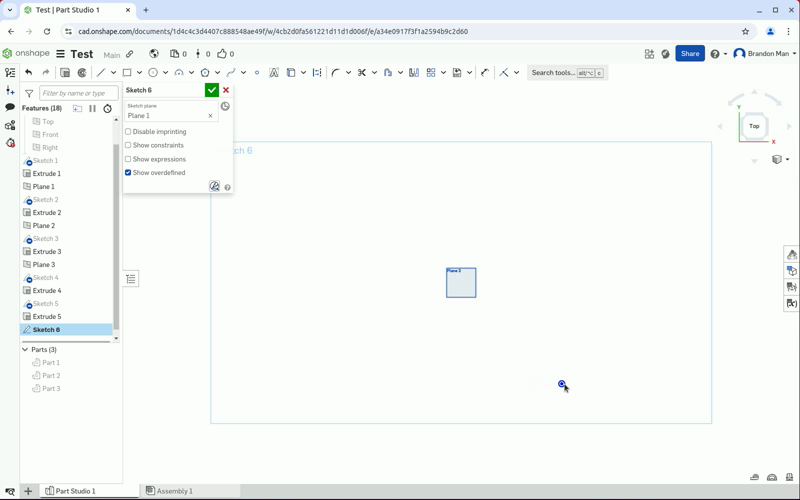
mouse_move(562, 381)
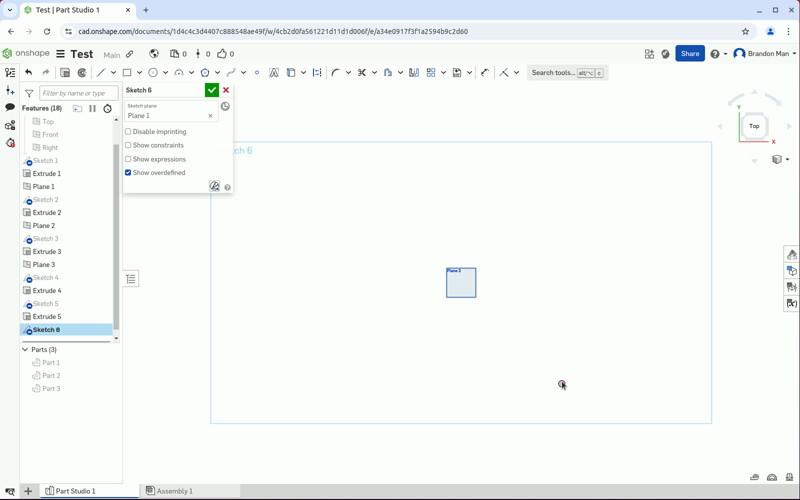
scroll(6)
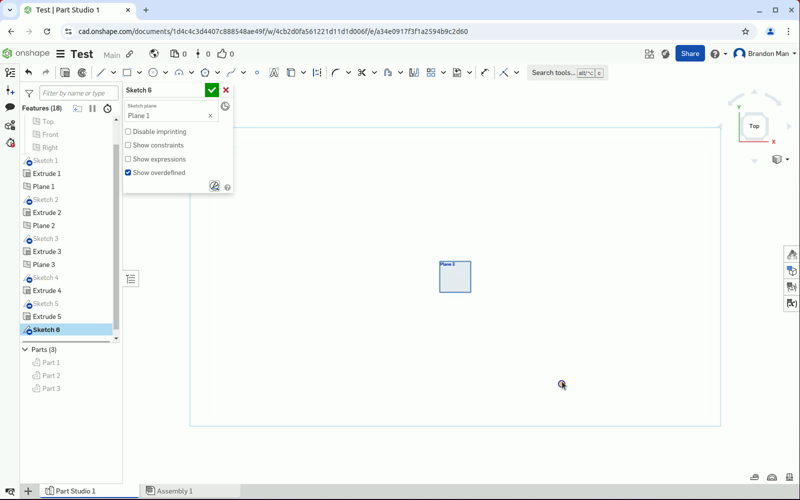
scroll(6)
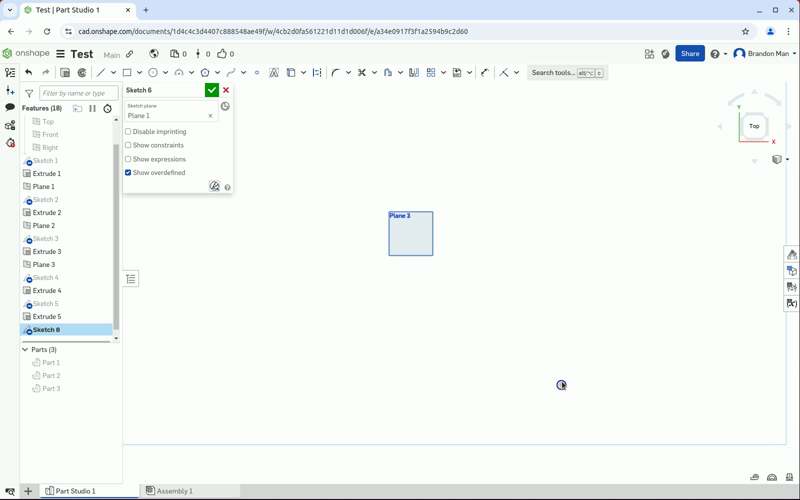
scroll(6)
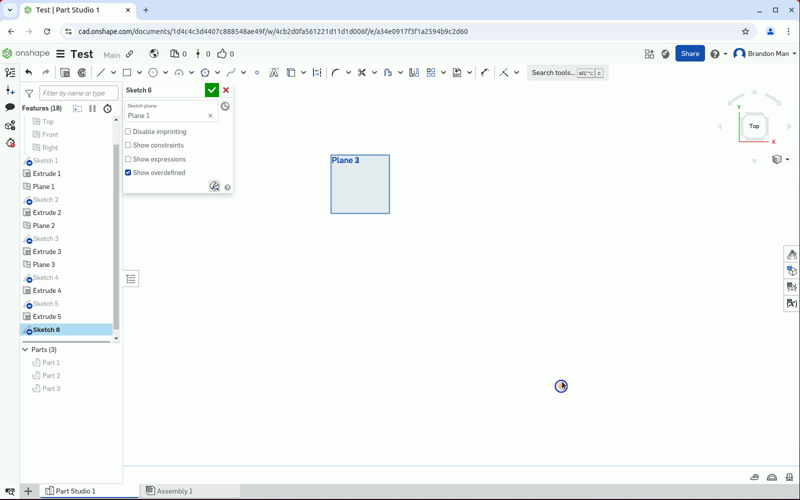
scroll(6)
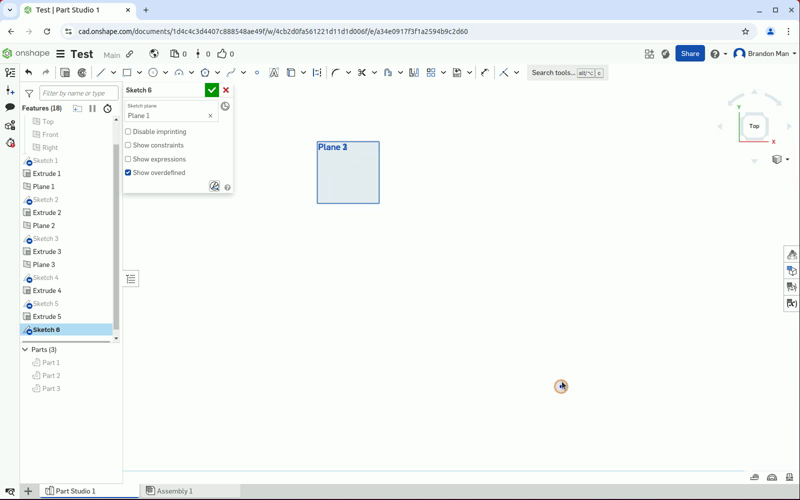
scroll(6)
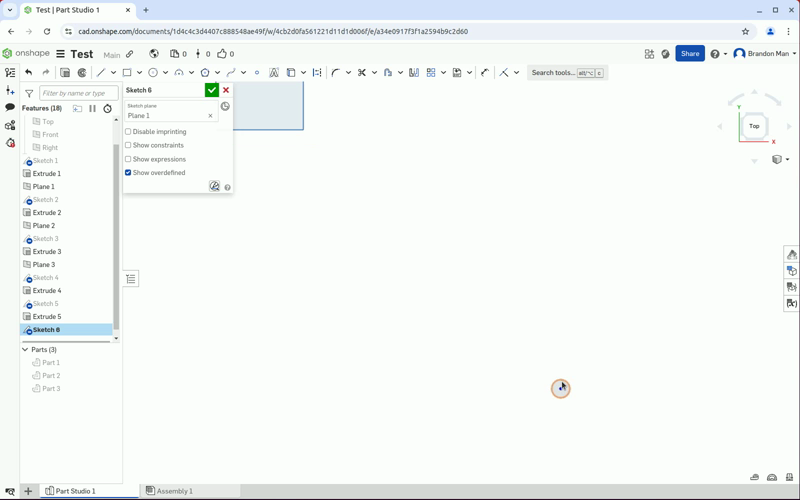
scroll(6)
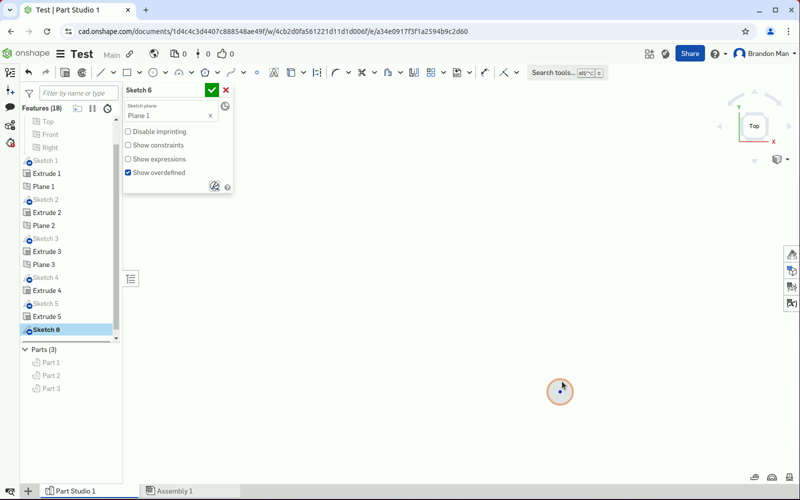
scroll(6)
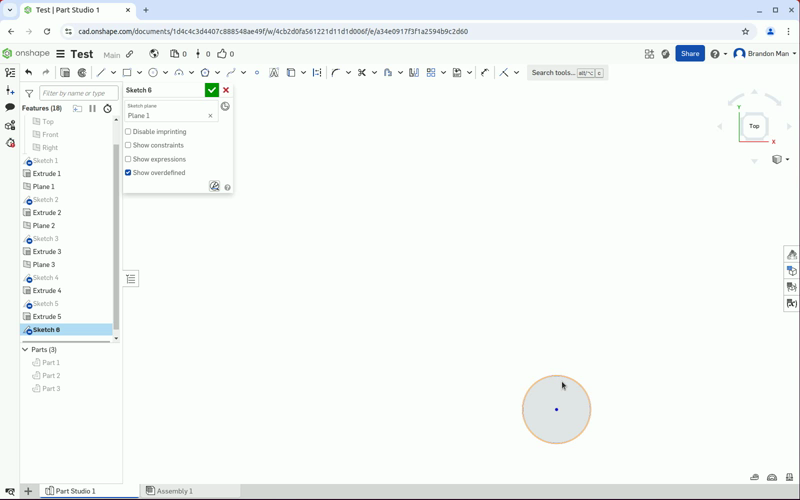
click(562, 381)
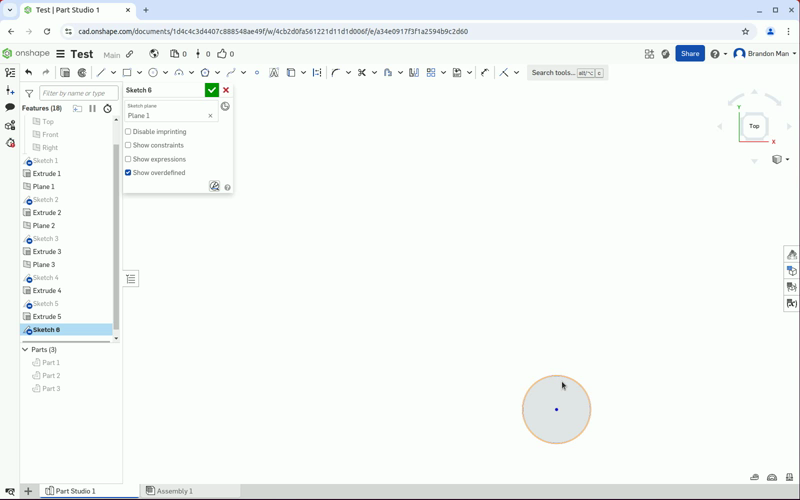
scroll(-6)
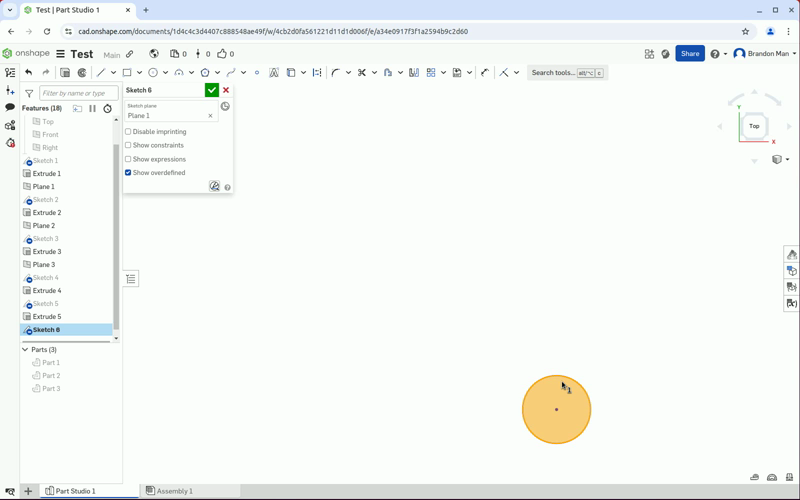
scroll(-6)
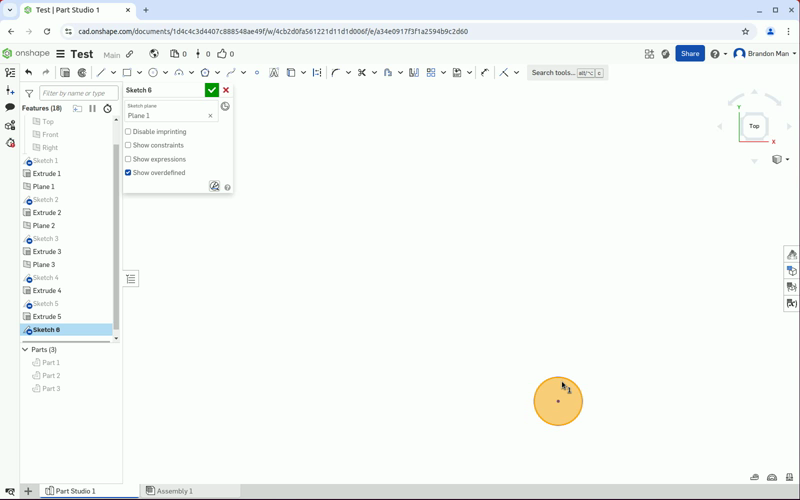
scroll(-6)
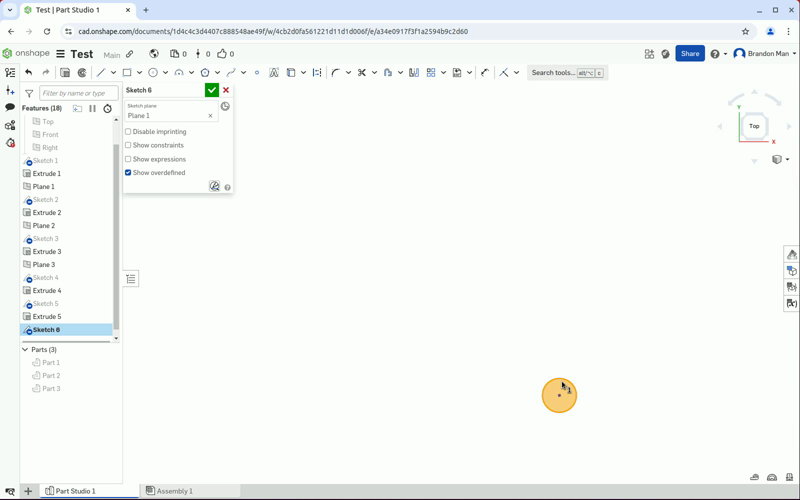
scroll(-6)
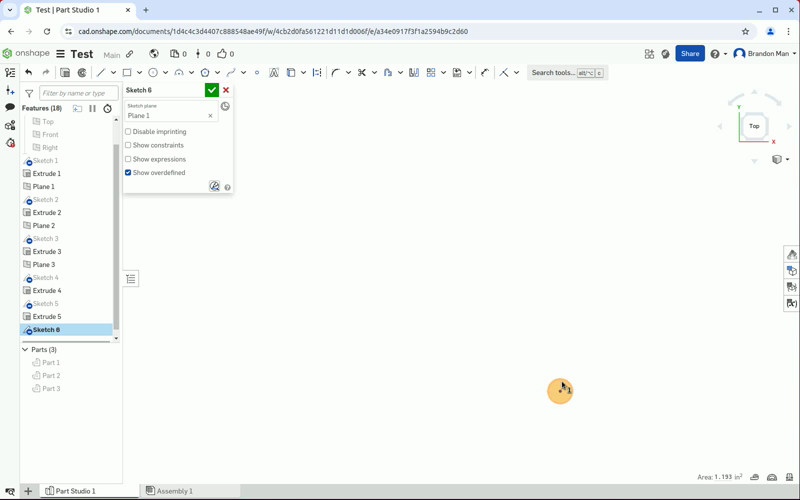
scroll(-6)
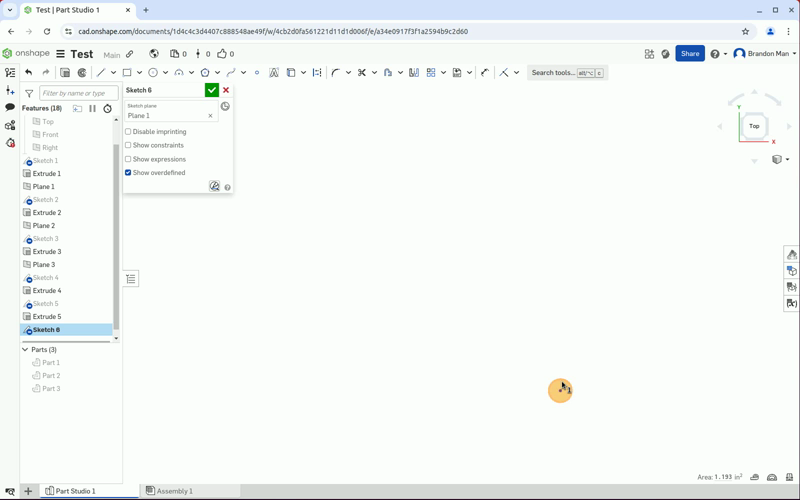
scroll(-6)
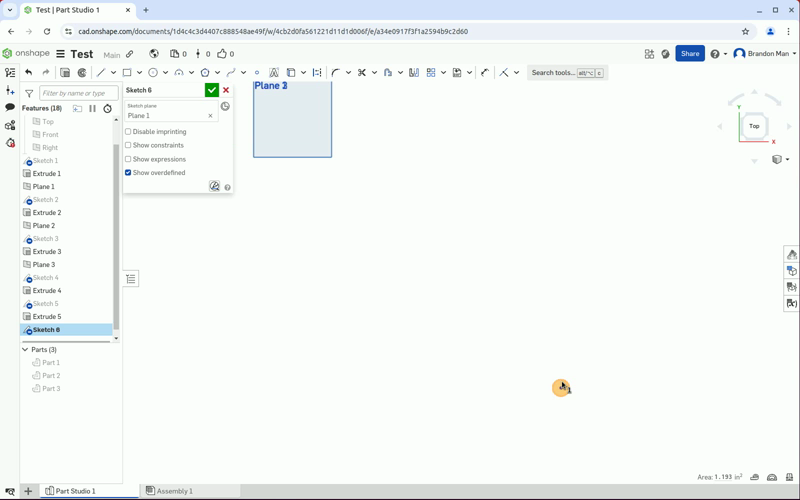
scroll(-6)
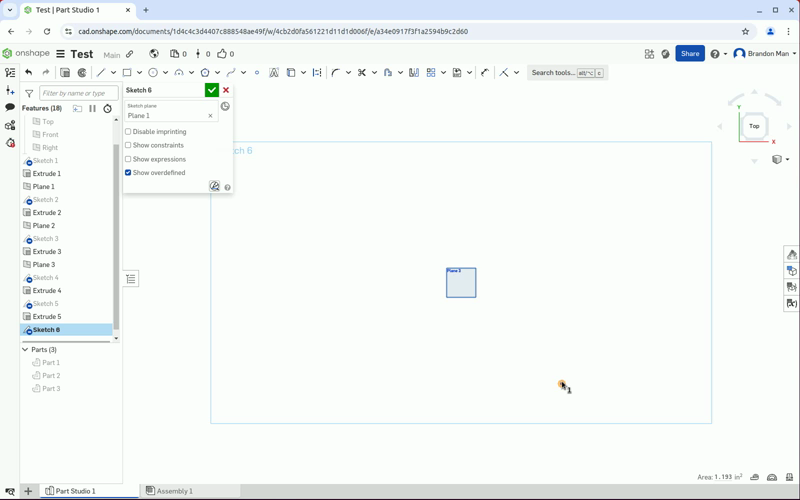
mouse_move(73, 352)
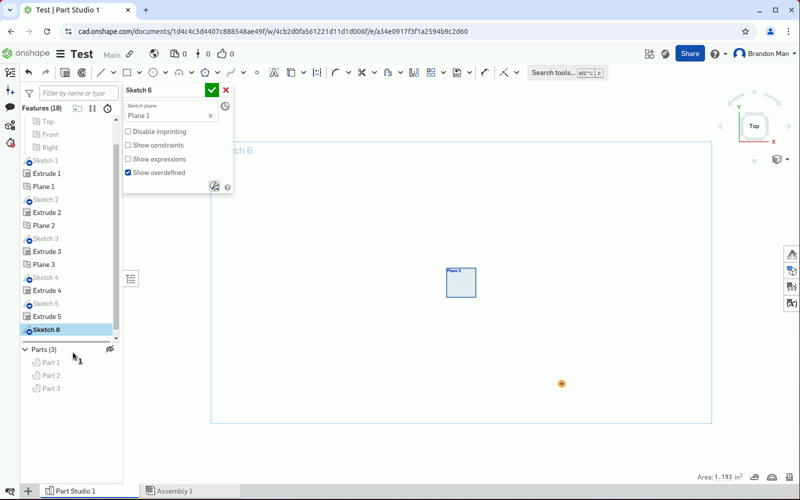
key(shift+y)
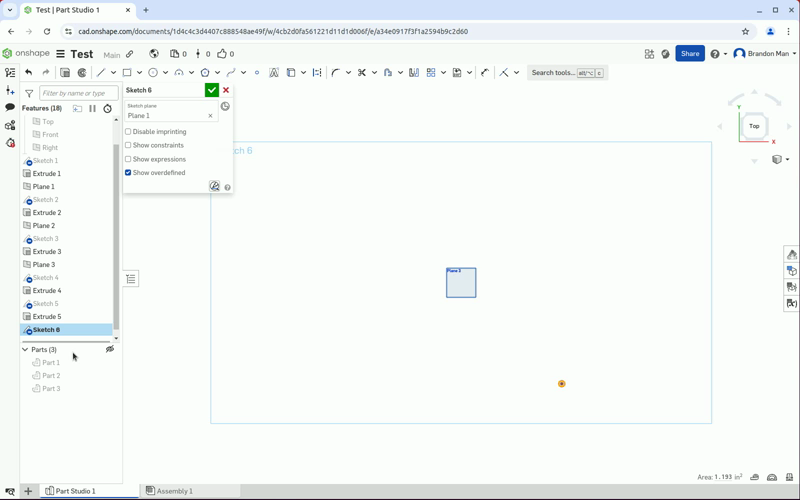
key(shift+e)
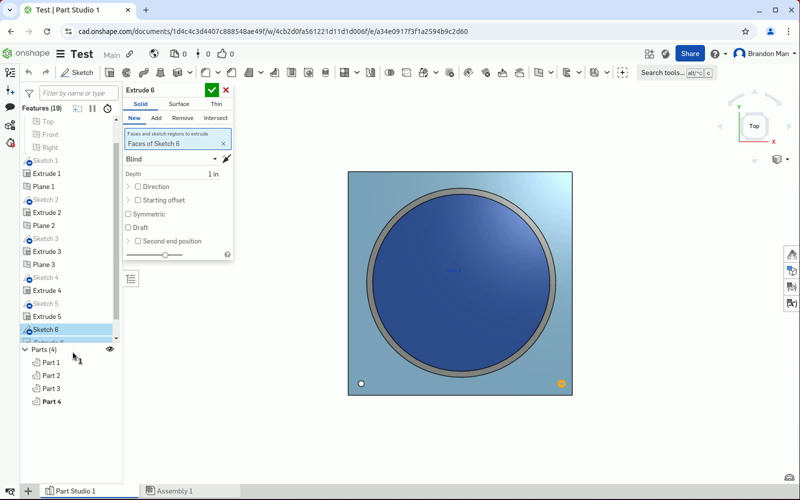
mouse_move(143, 106)
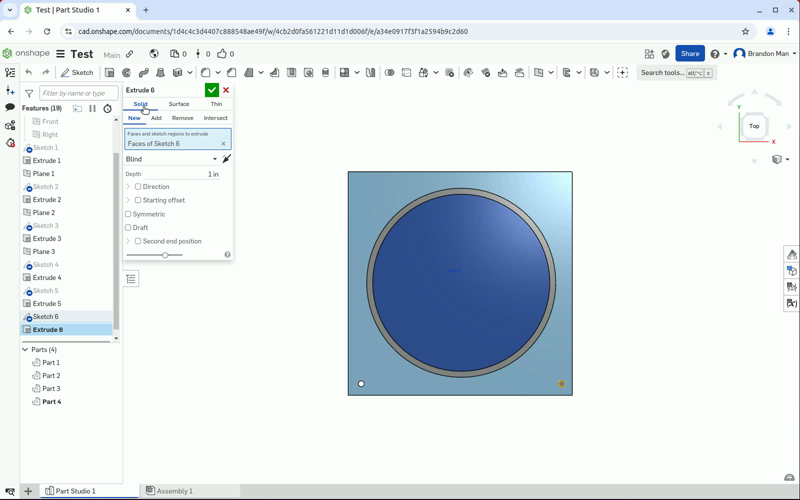
click(143, 106)
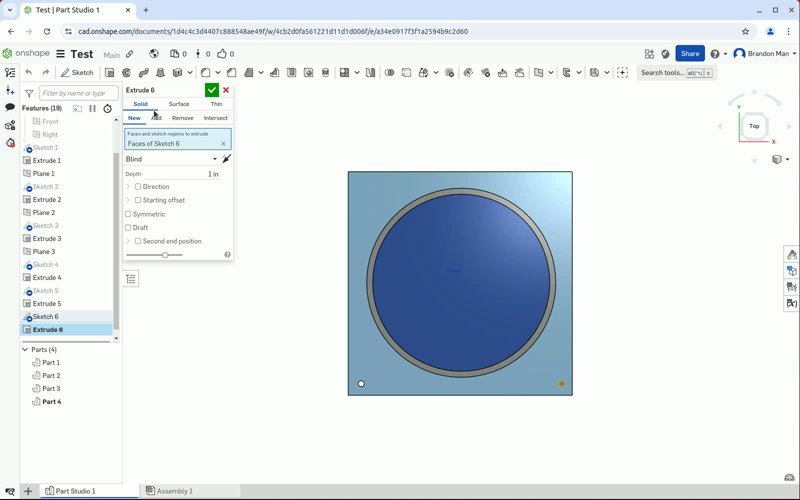
mouse_move(186, 120)
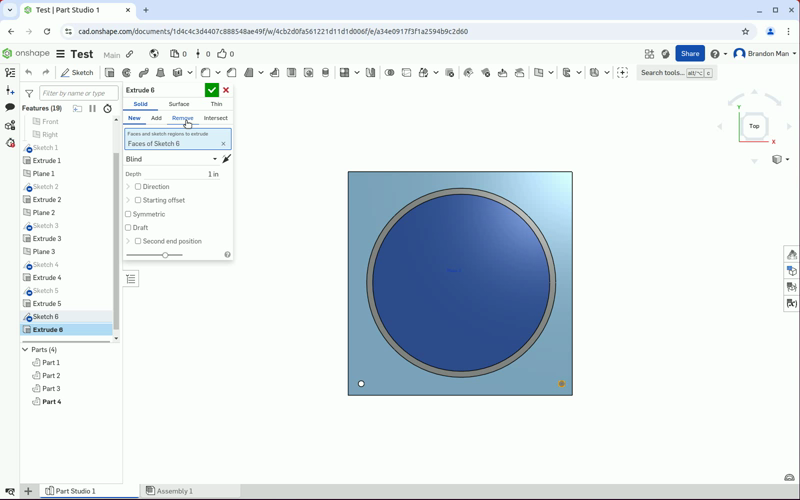
click(186, 120)
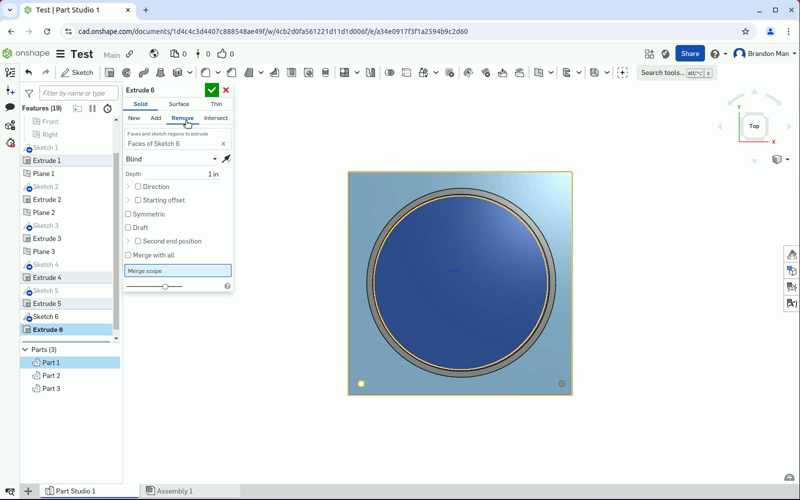
key(tab, 4)
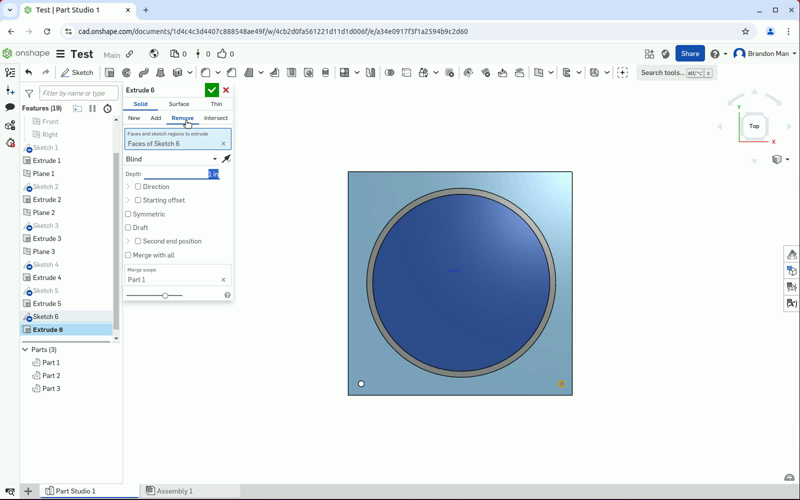
text(9.628)
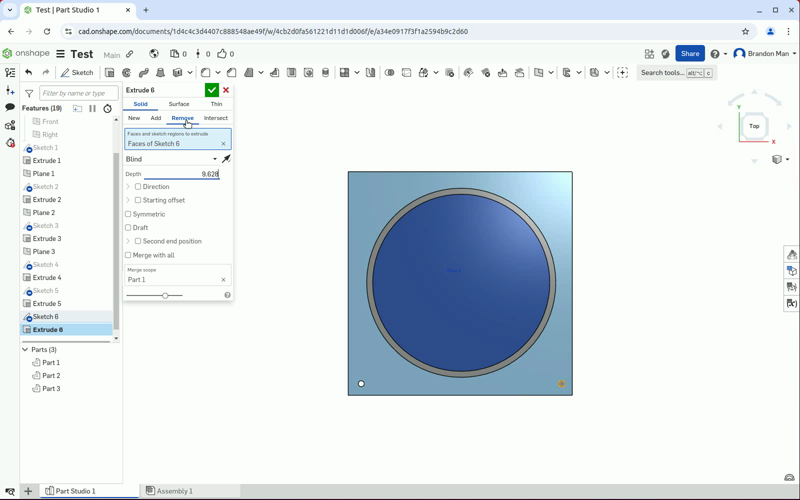
key(tab, 6)
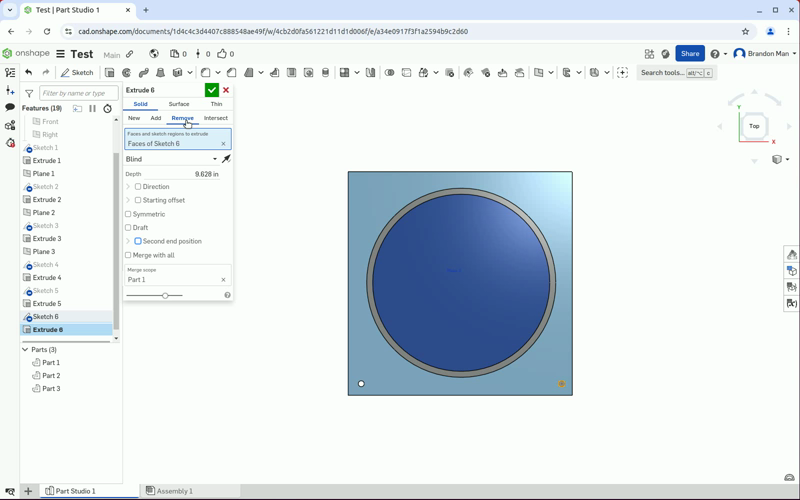
key(space)
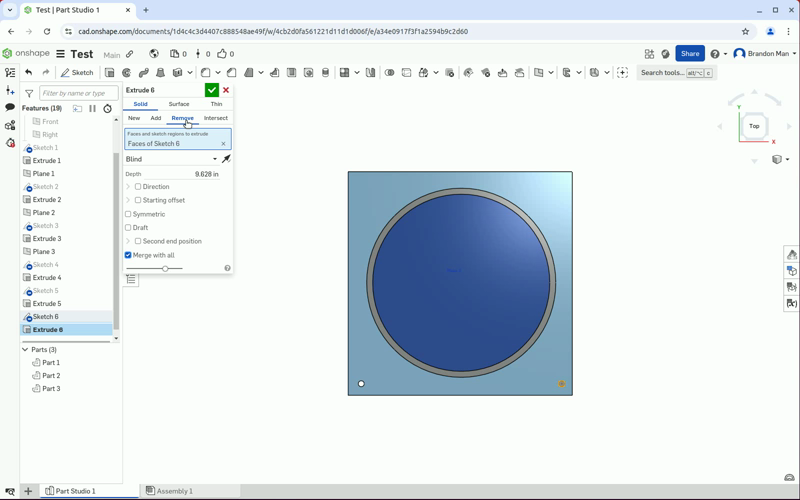
key(enter)
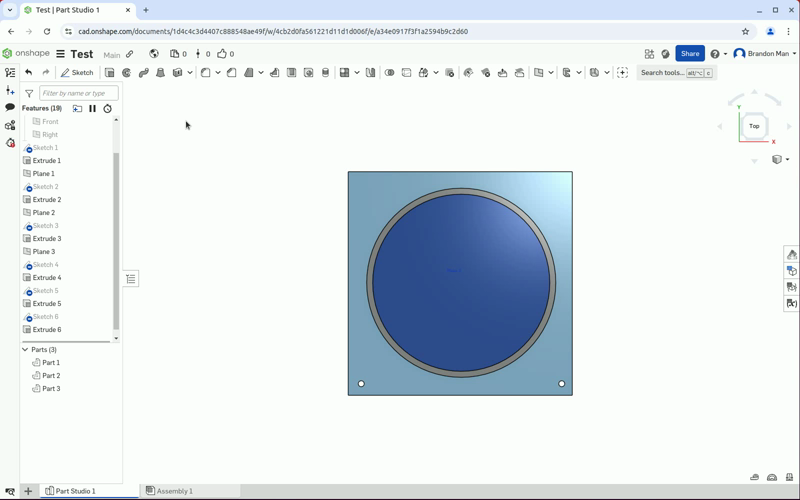
key(shift+h)
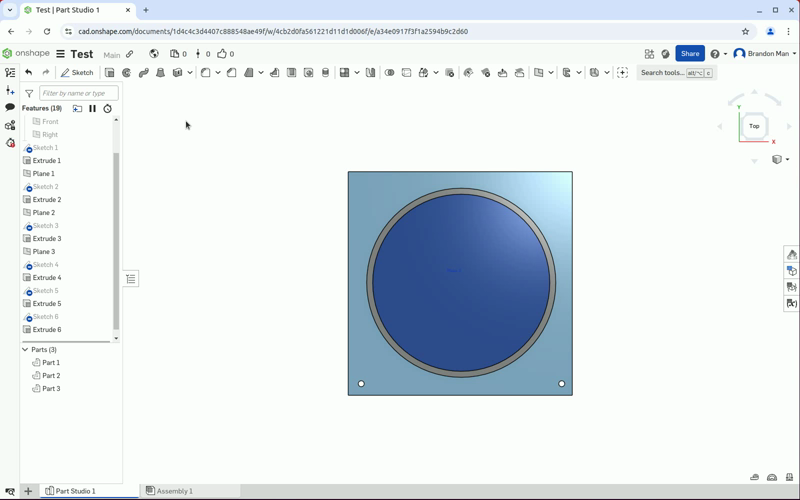
key(shift+h)
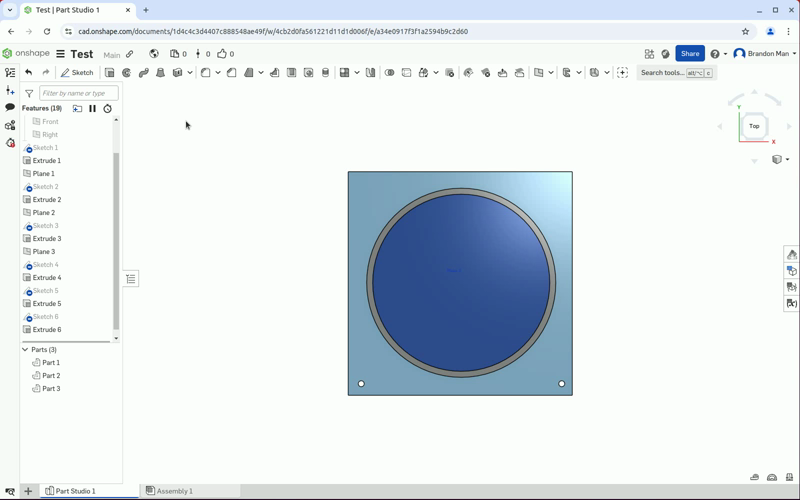
mouse_move(69, 150)
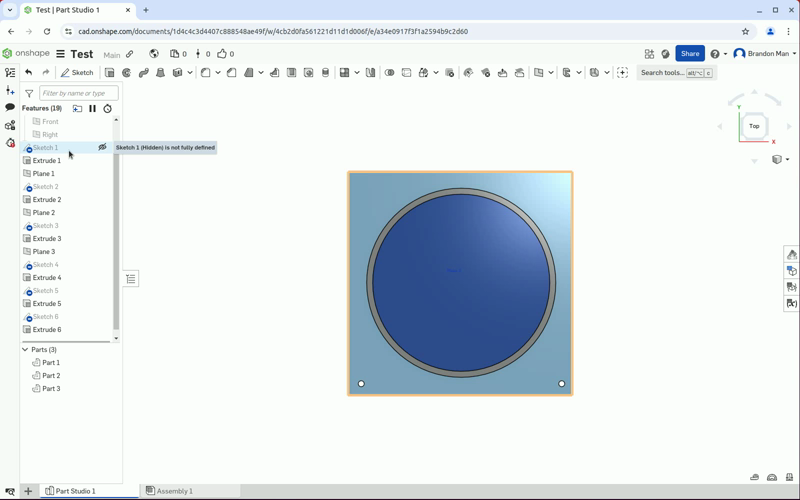
click(69, 150)
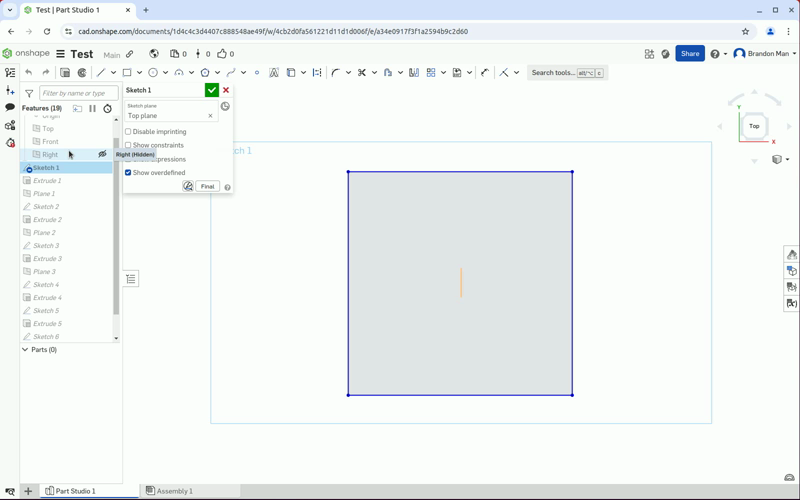
mouse_move(229, 92)
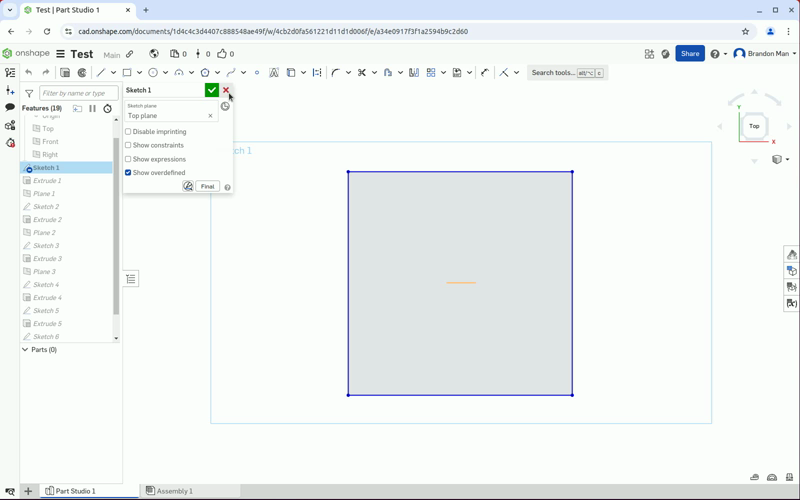
click(229, 92)
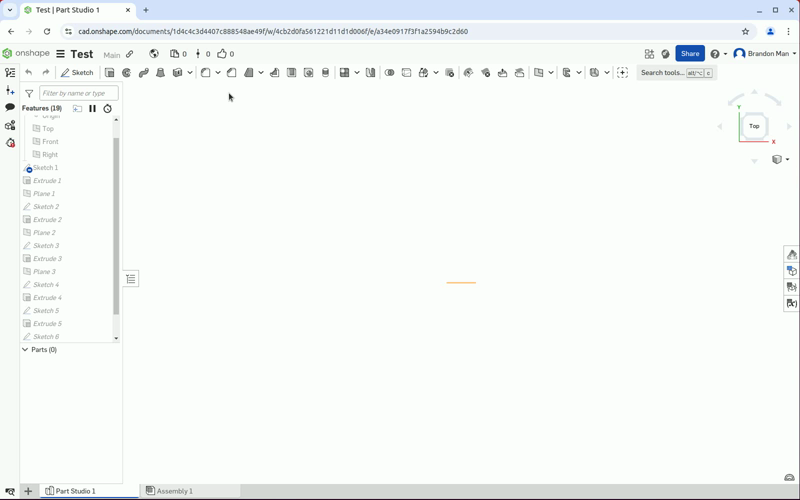
key(shift+s)
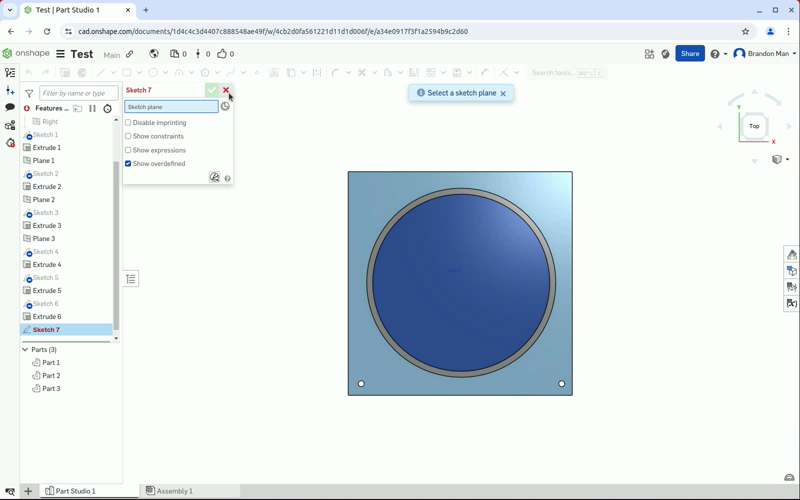
mouse_move(69, 163)
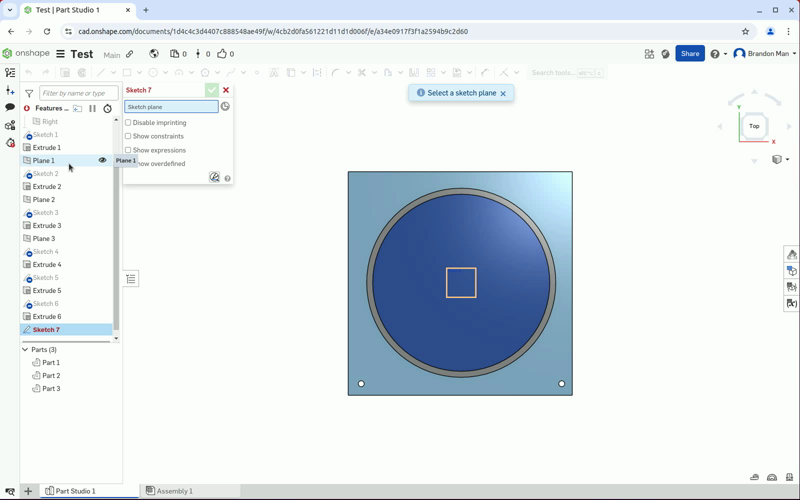
click(69, 163)
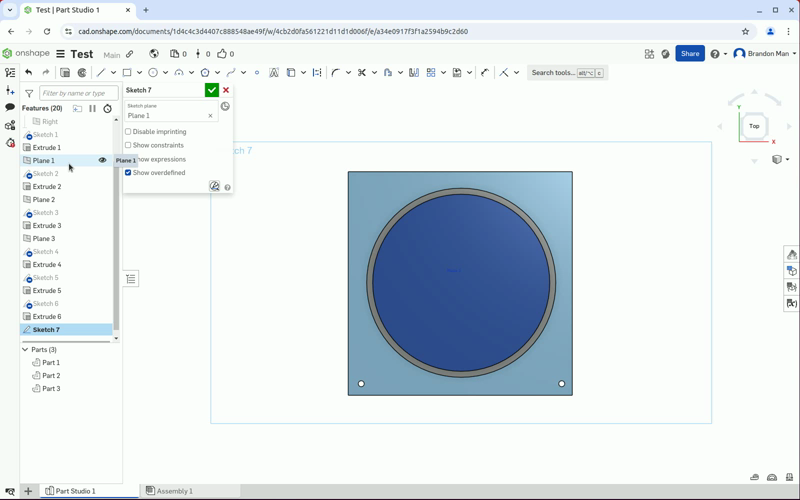
mouse_move(73, 352)
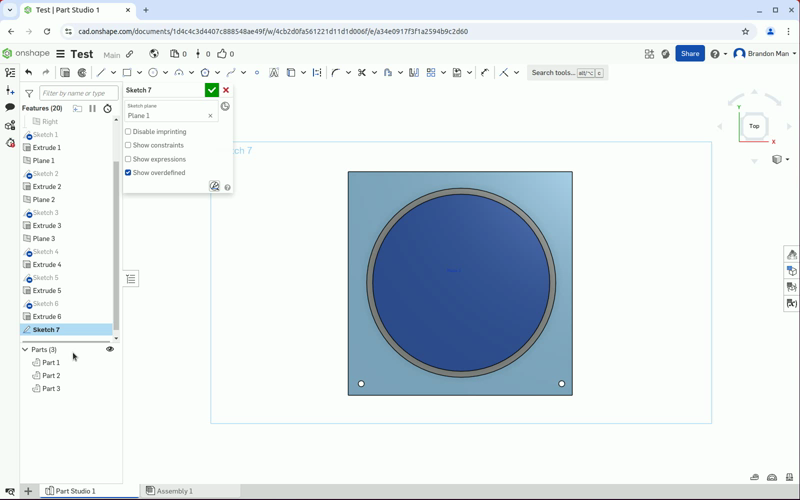
key(y)
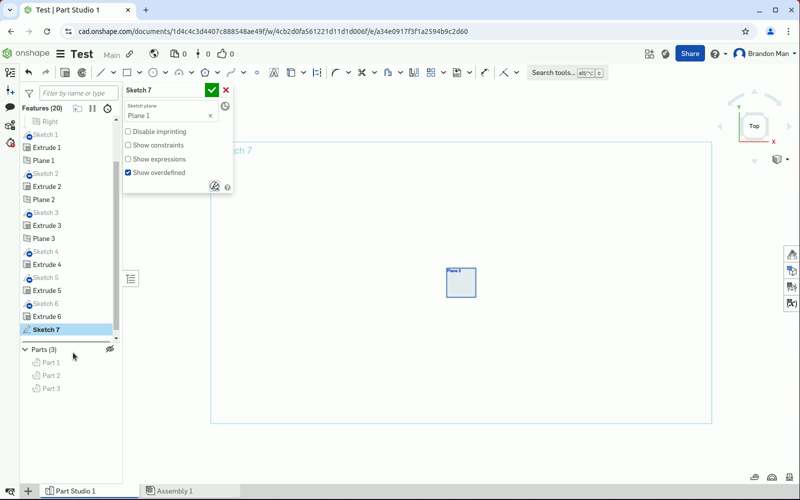
key(c)
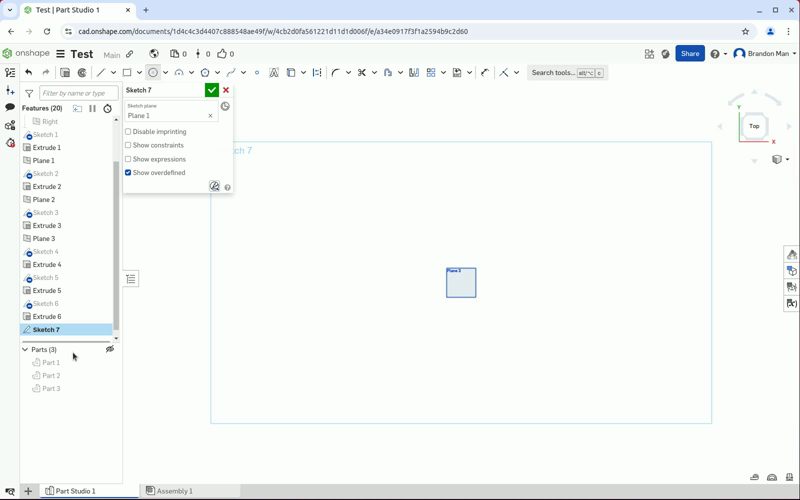
key_down(shift)
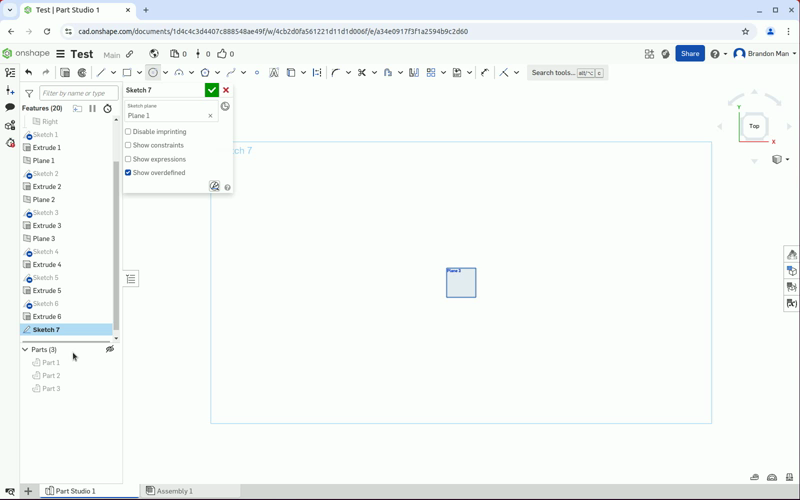
mouse_move(361, 182)
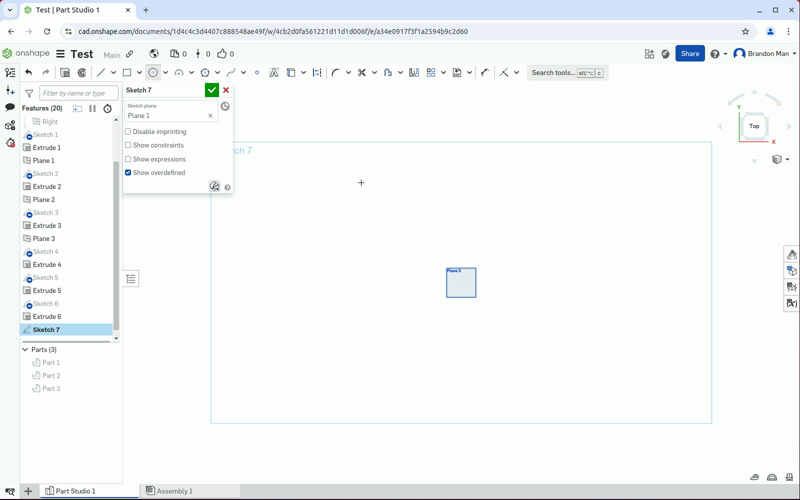
click(361, 182)
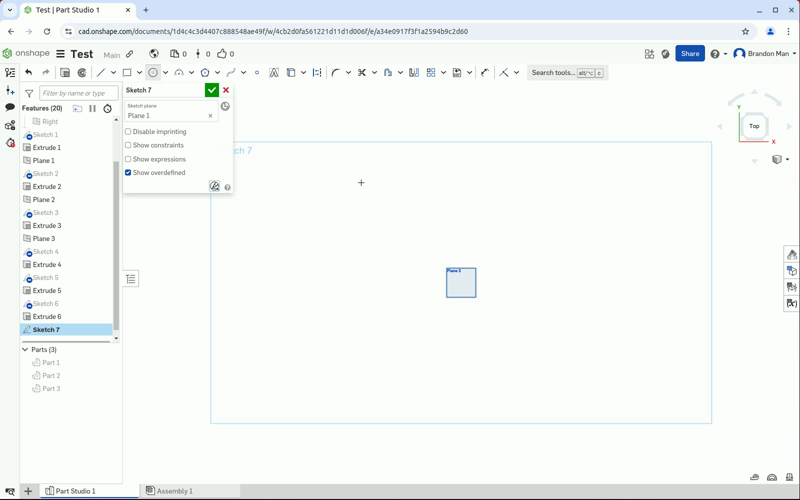
key_up(shift)
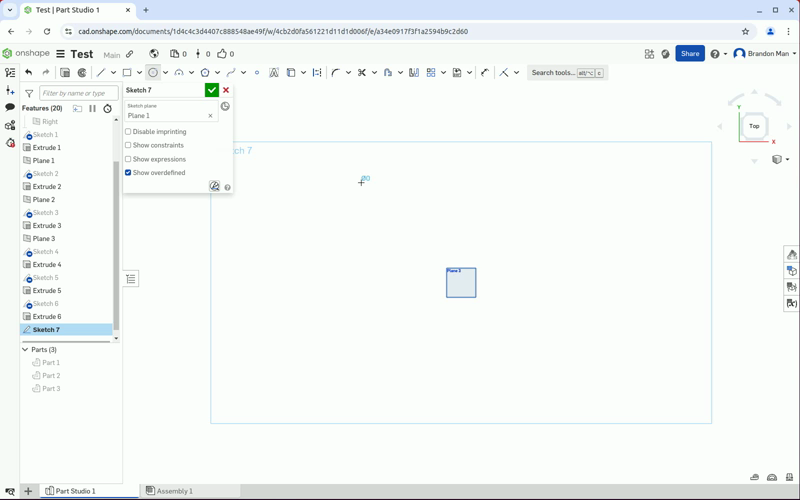
mouse_move(364, 182)
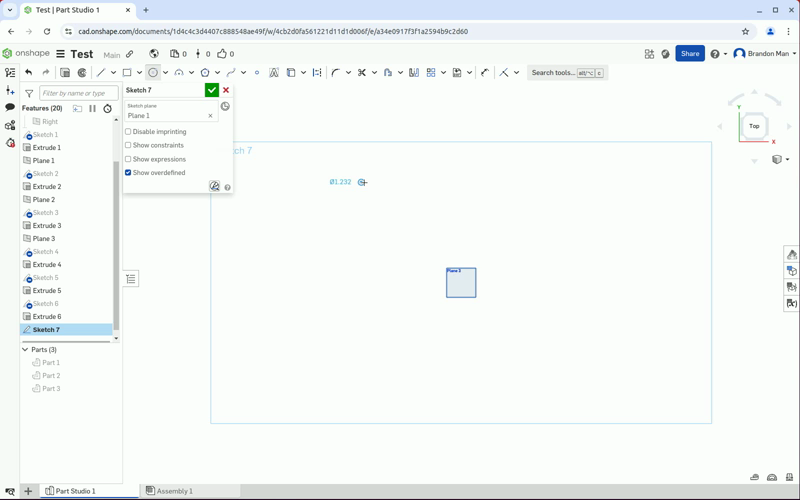
click(364, 182)
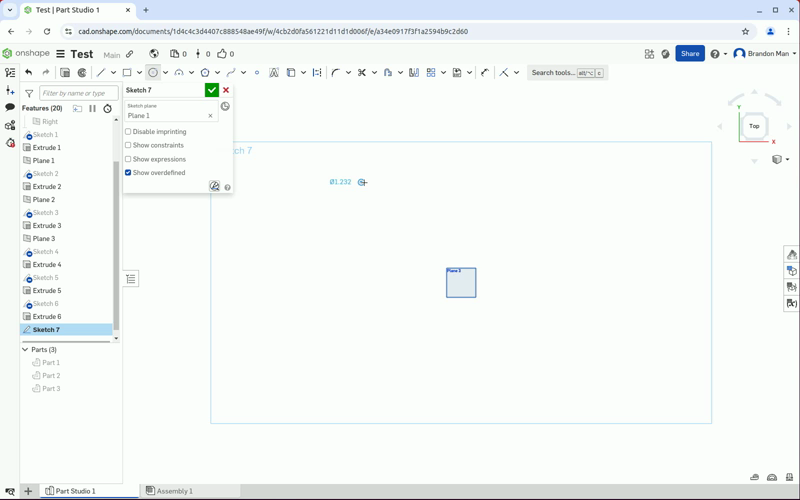
key(esc)
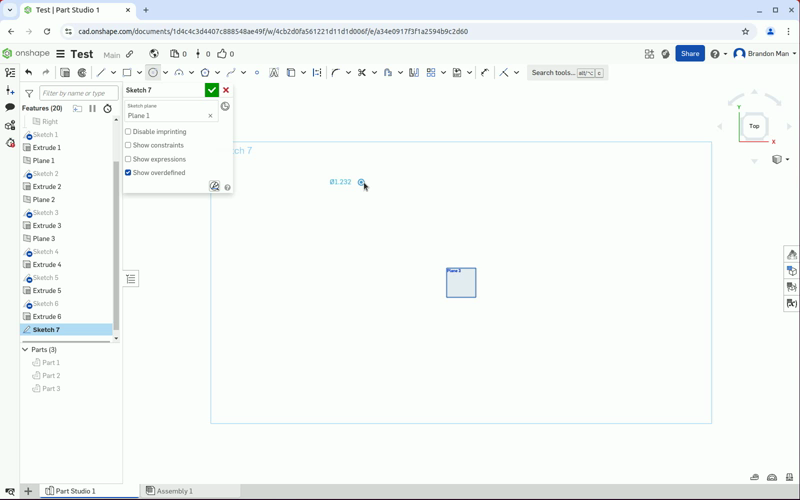
mouse_move(362, 184)
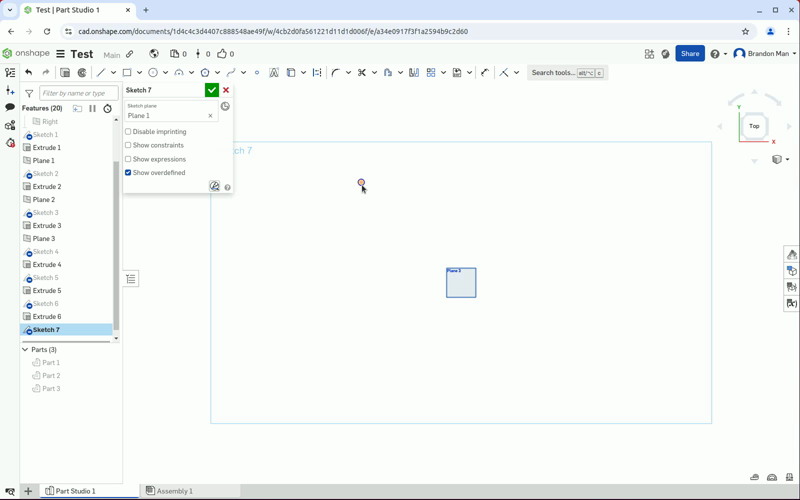
scroll(6)
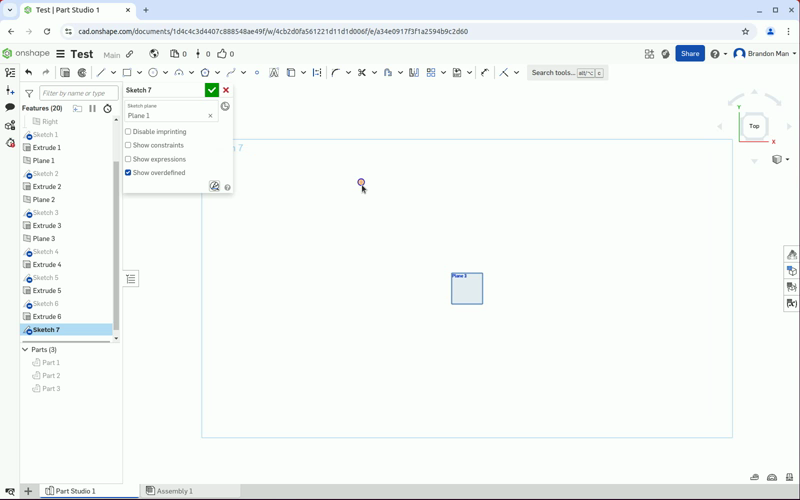
scroll(6)
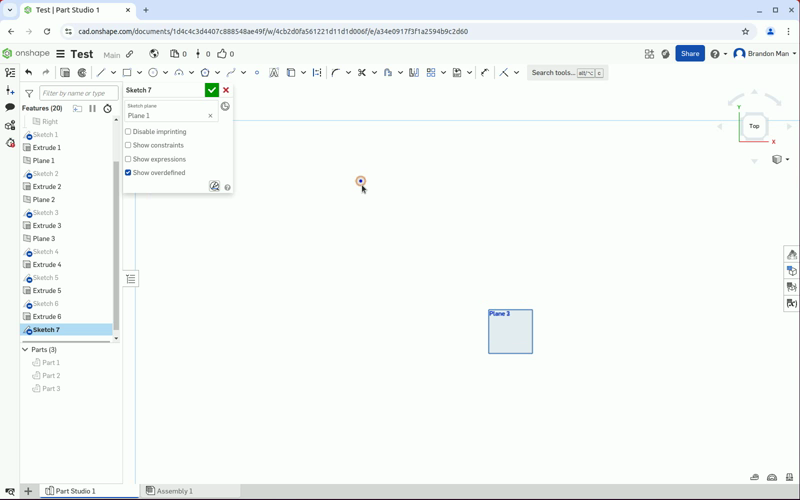
scroll(6)
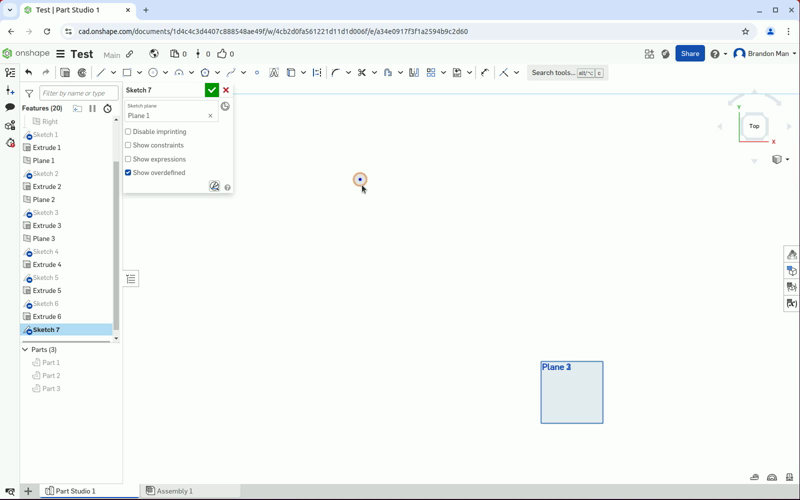
scroll(6)
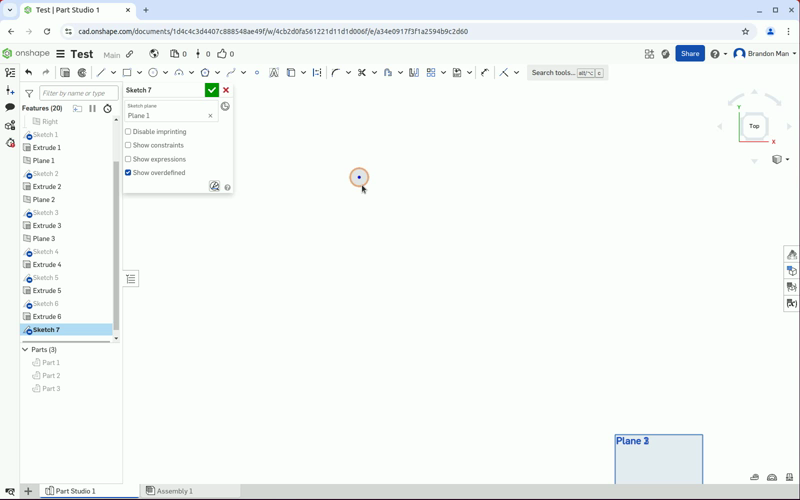
scroll(6)
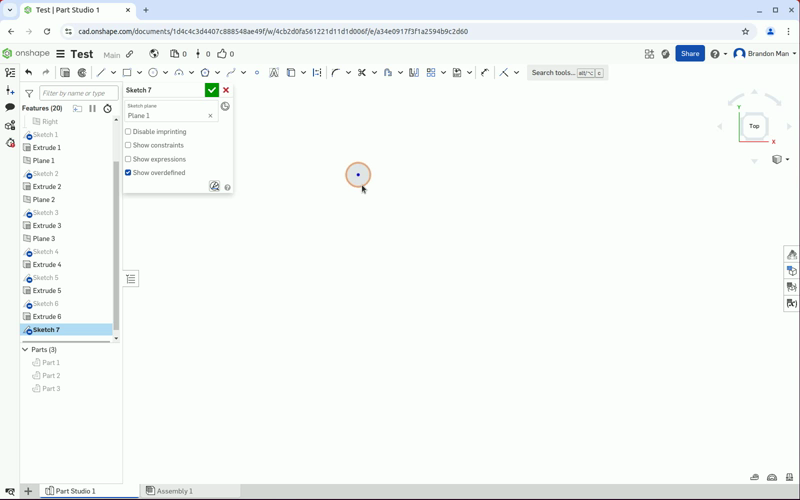
scroll(6)
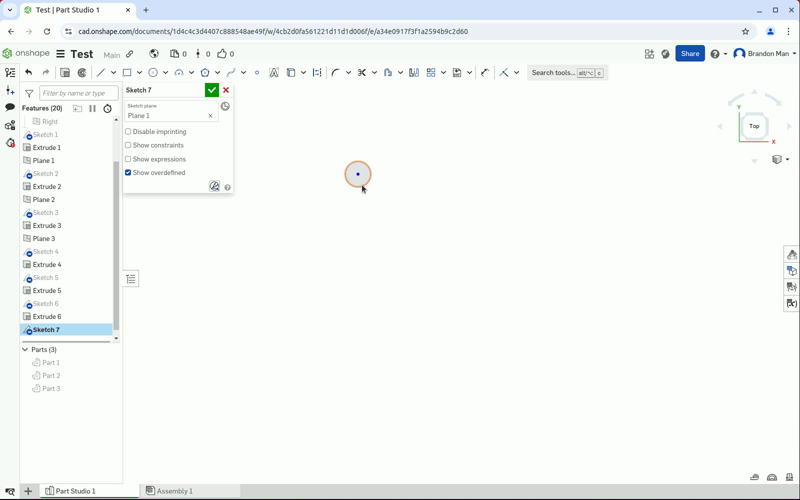
scroll(6)
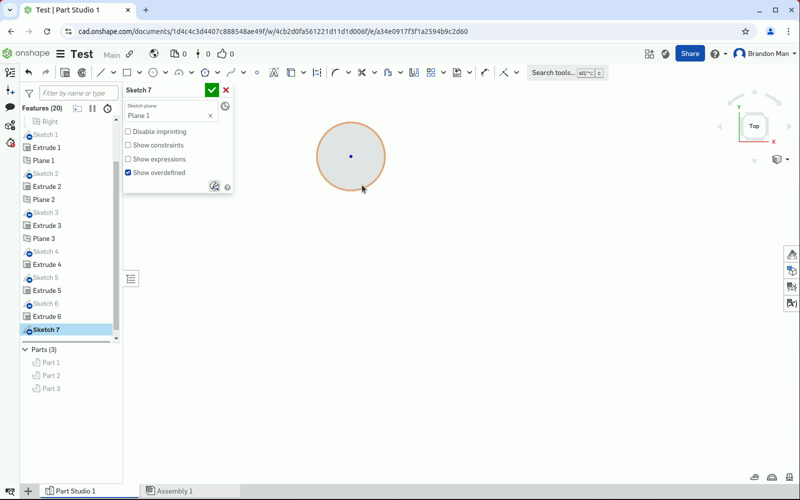
click(362, 184)
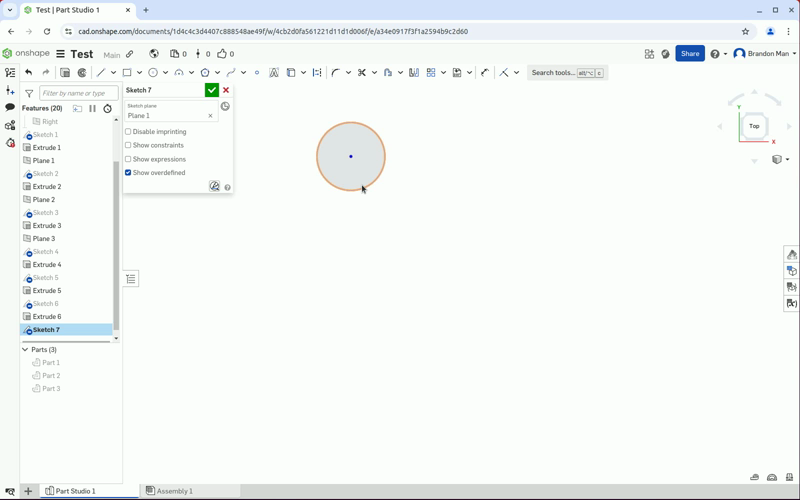
scroll(-6)
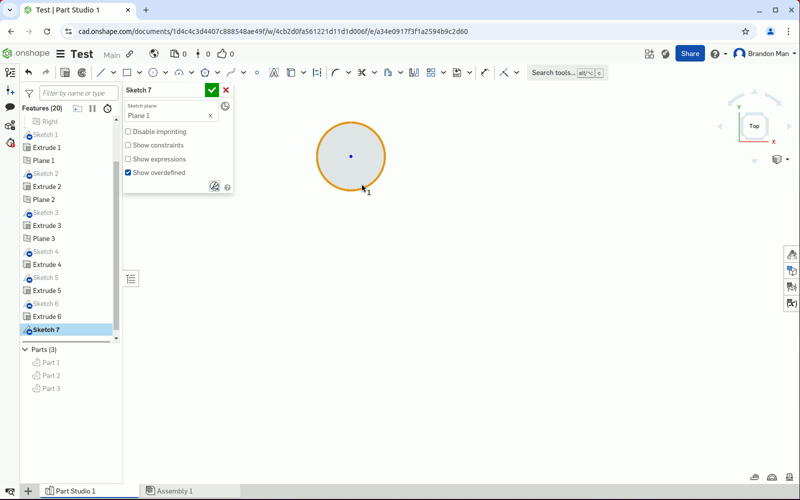
scroll(-6)
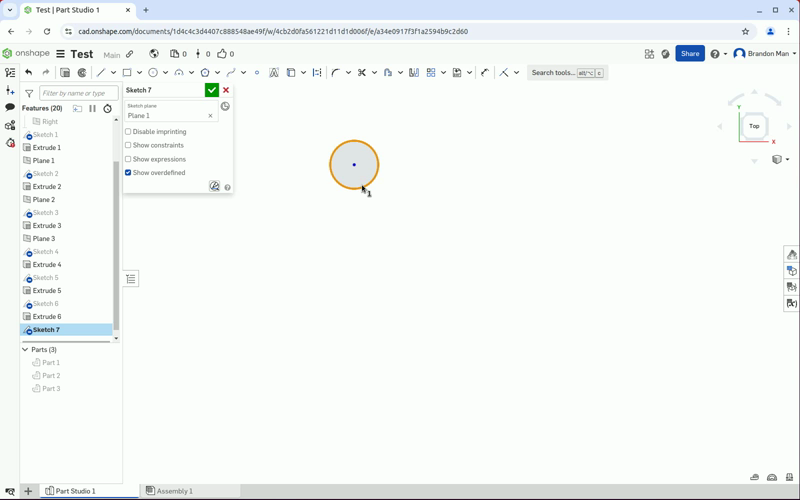
scroll(-6)
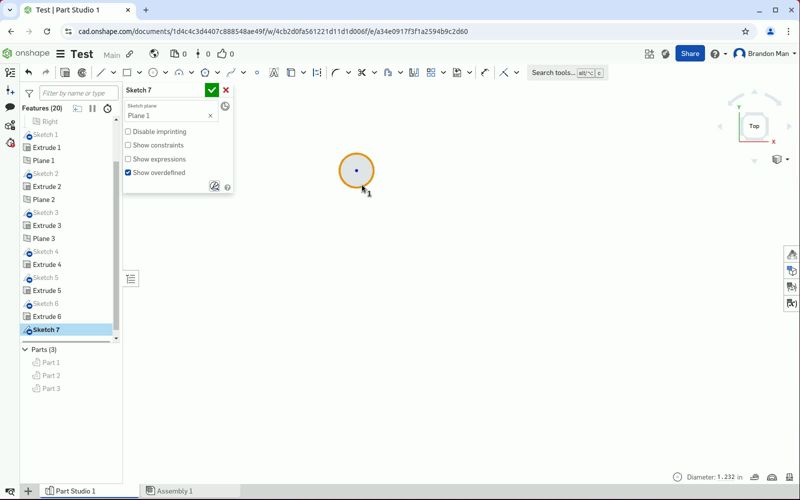
scroll(-6)
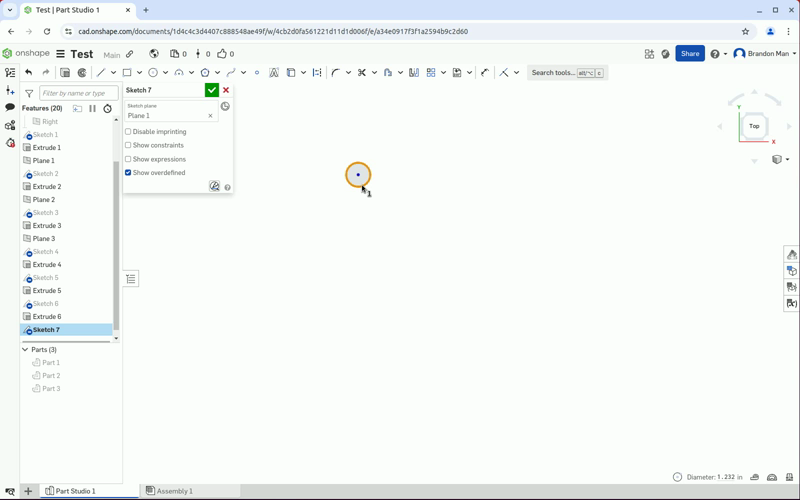
scroll(-6)
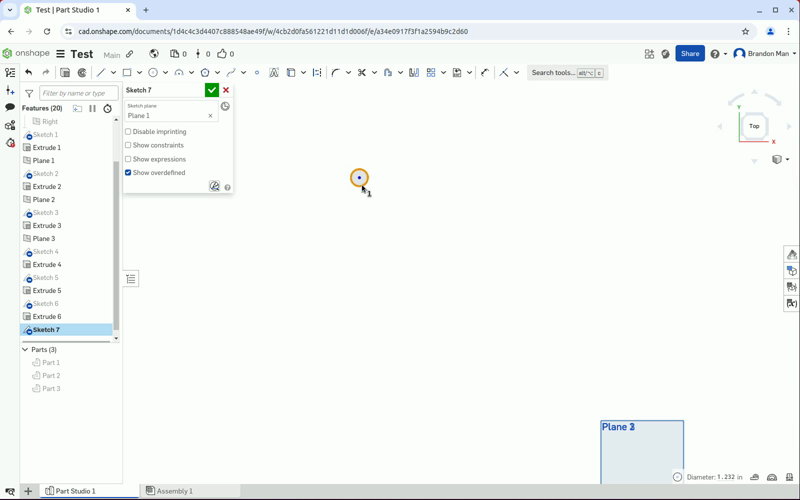
scroll(-6)
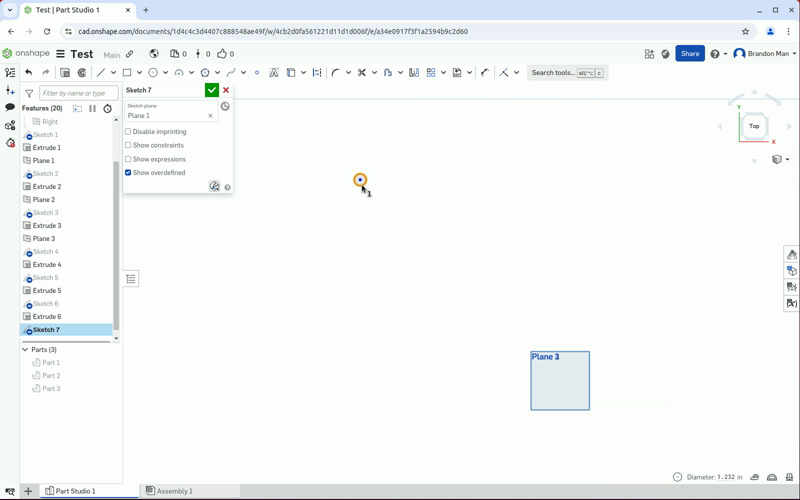
scroll(-6)
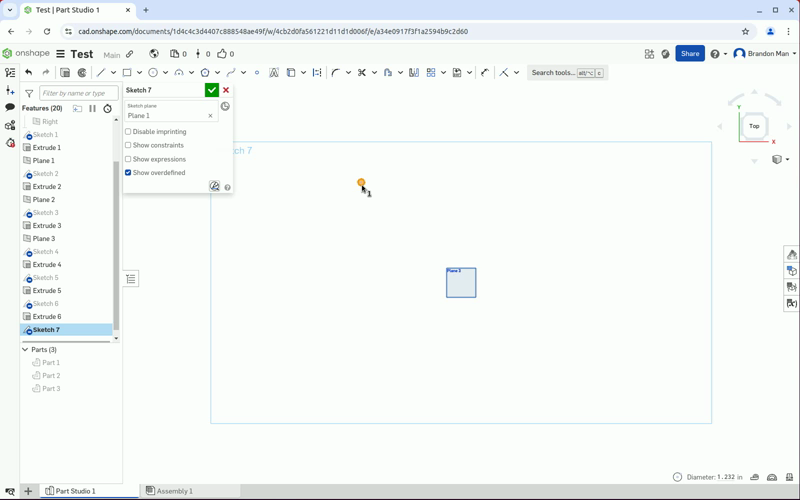
mouse_move(73, 352)
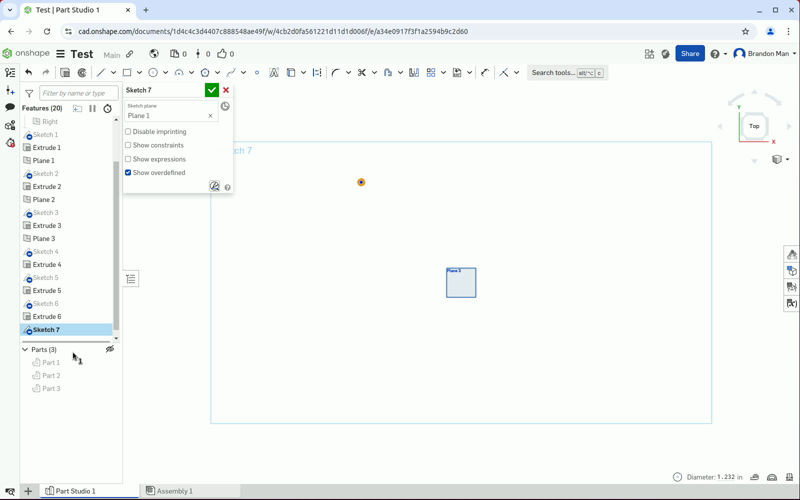
key(shift+y)
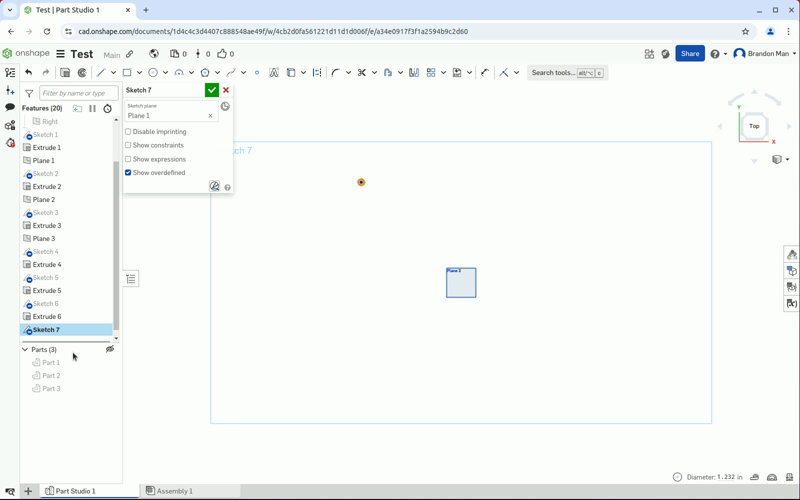
key(shift+e)
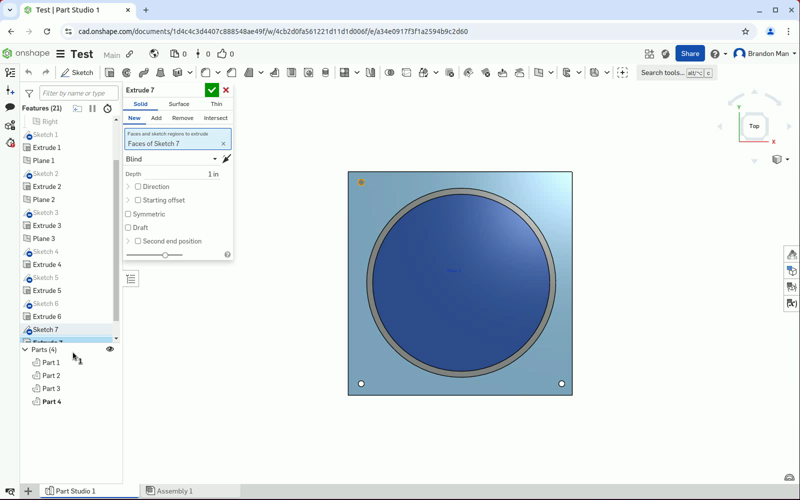
mouse_move(143, 106)
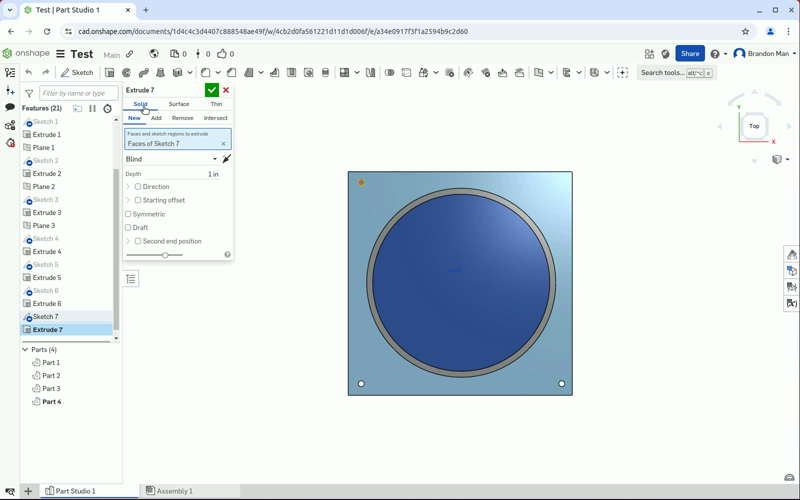
click(143, 106)
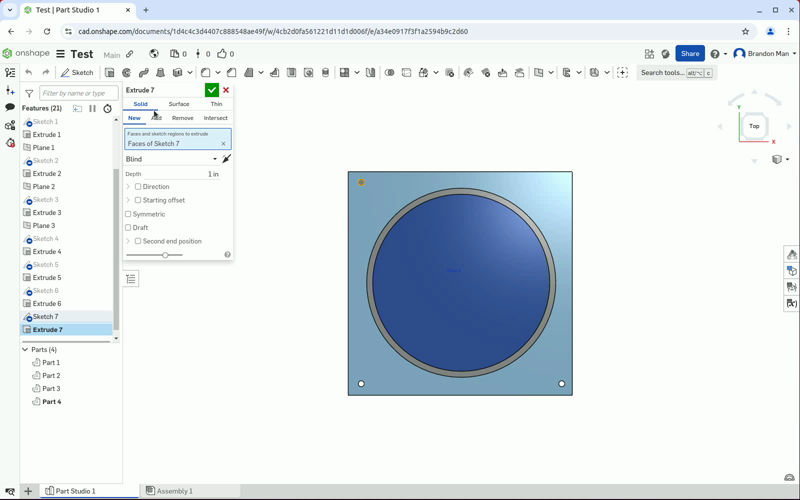
mouse_move(186, 120)
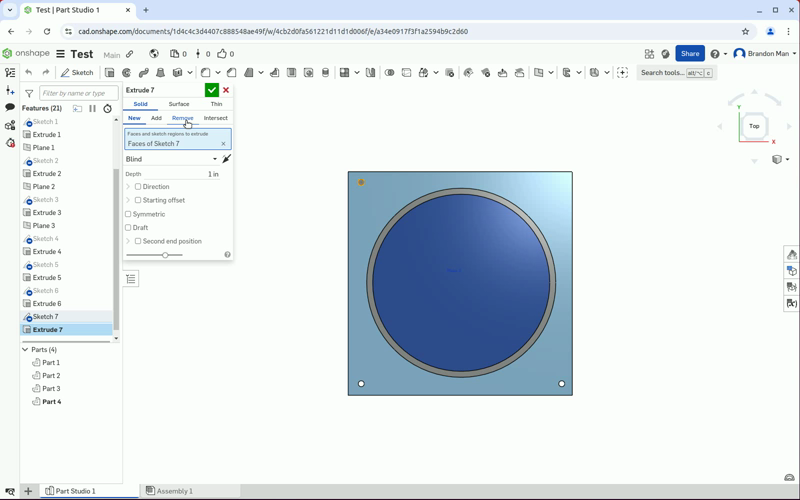
click(186, 120)
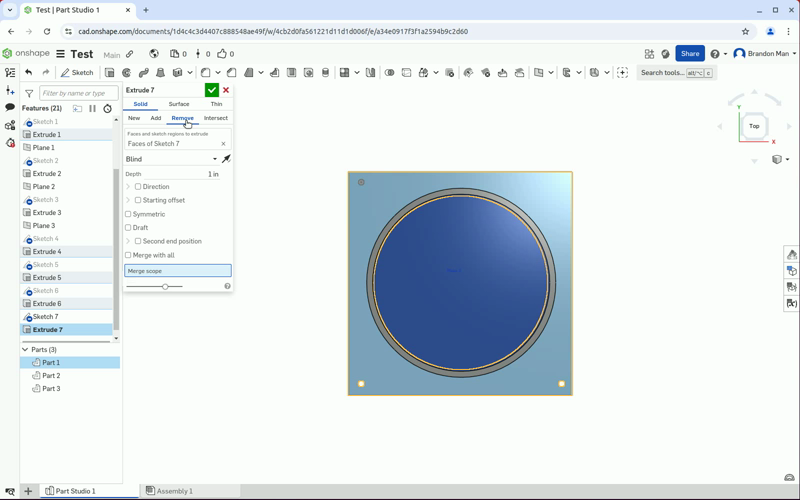
key(tab, 4)
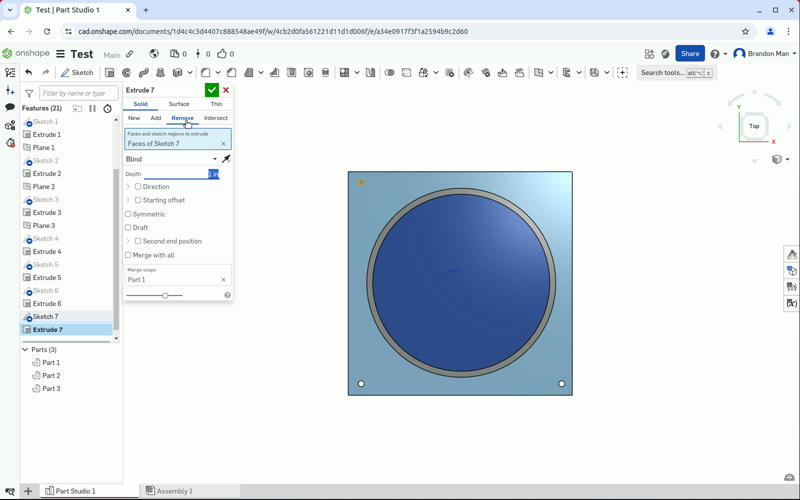
text(9.628)
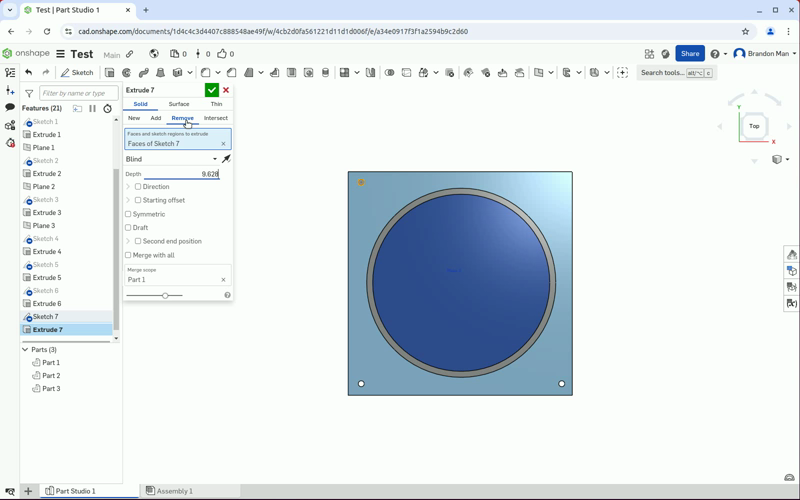
key(tab, 6)
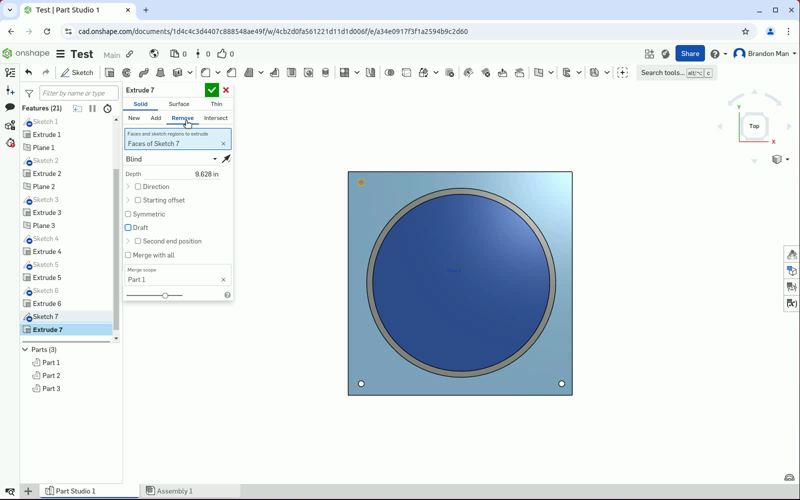
key(space)
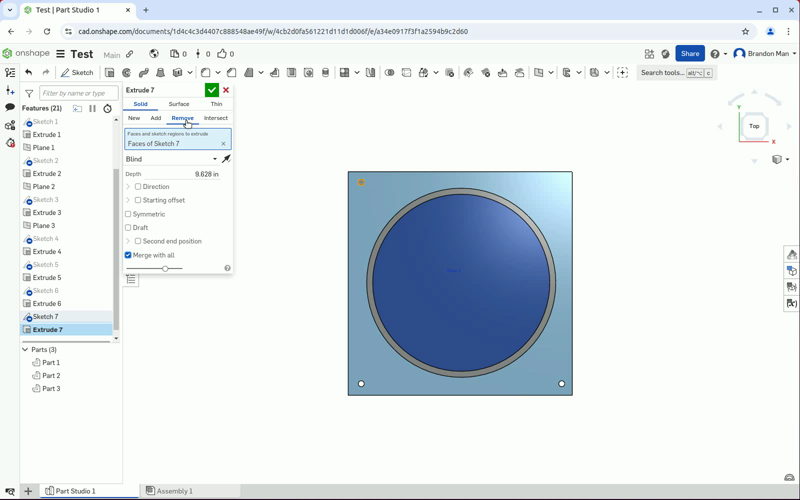
key(enter)
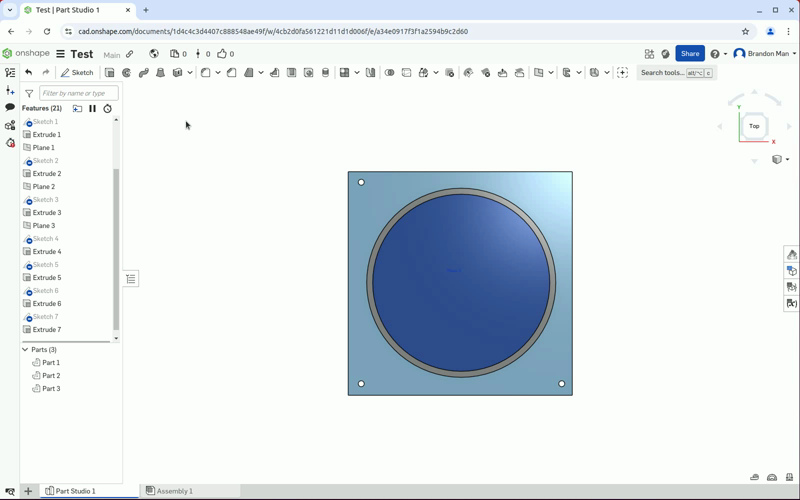
key(shift+h)
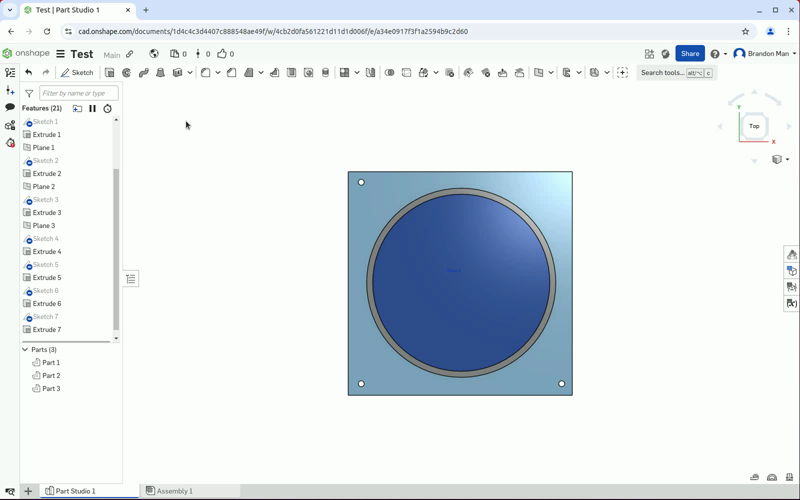
key(shift+h)
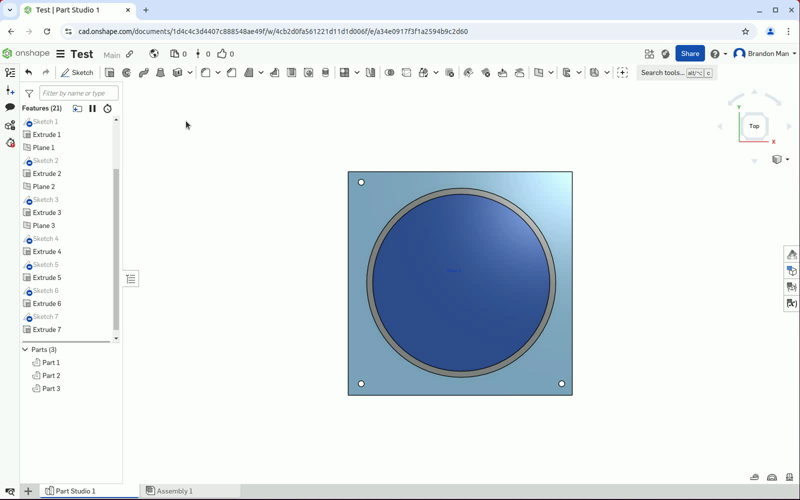
mouse_move(69, 124)
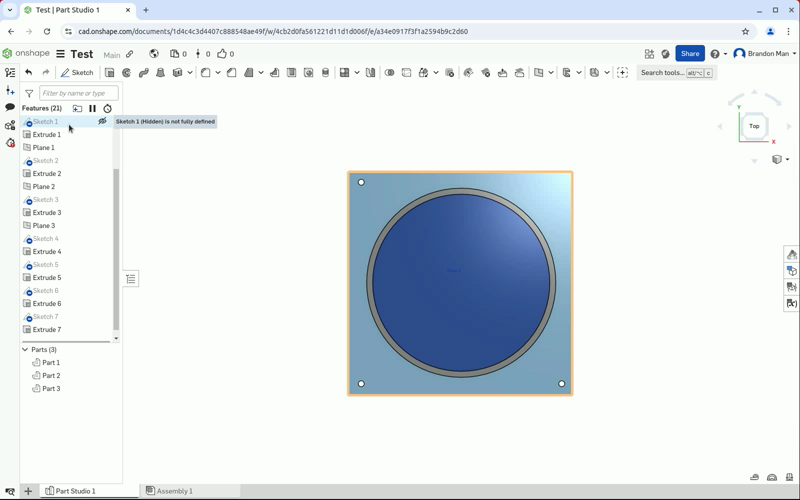
click(69, 124)
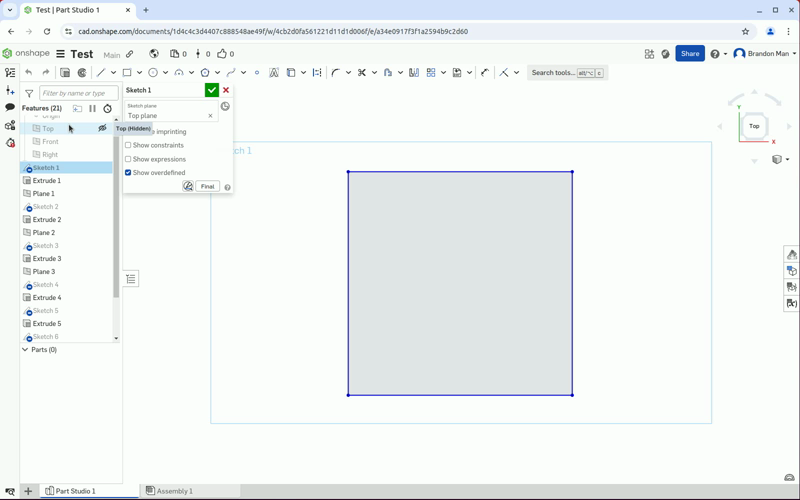
mouse_move(229, 92)
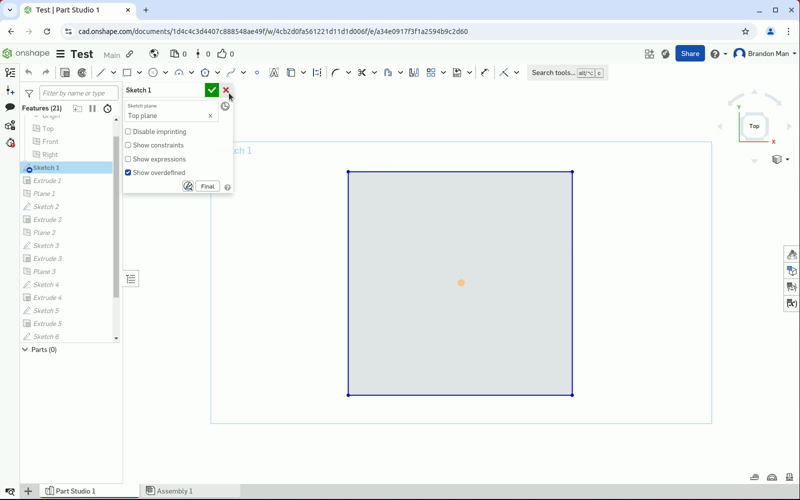
click(229, 92)
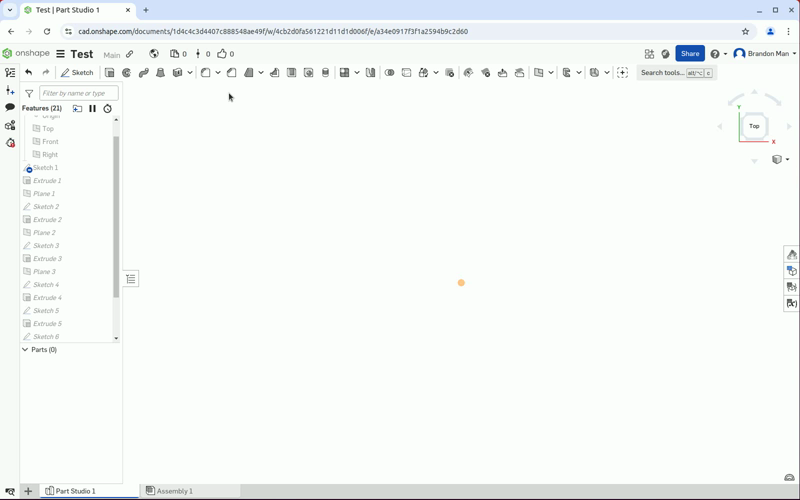
key(shift+s)
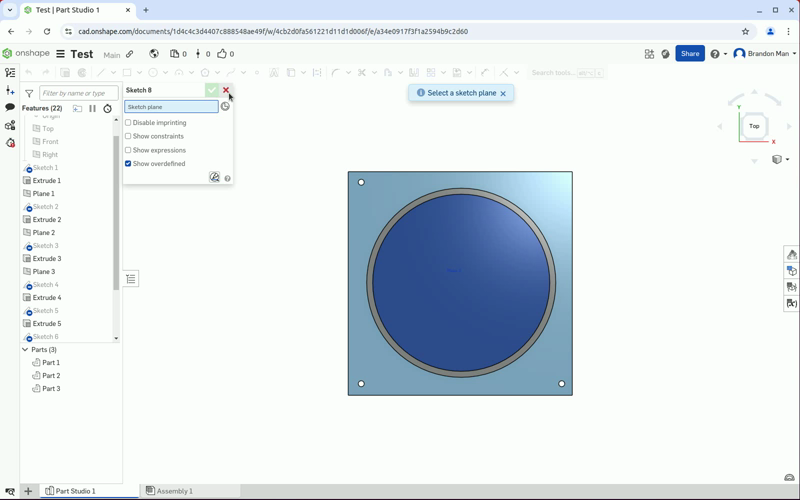
mouse_move(69, 137)
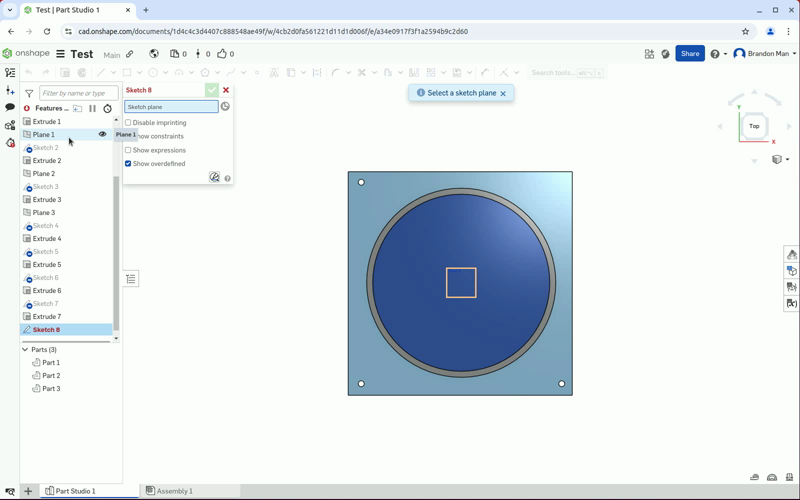
click(69, 137)
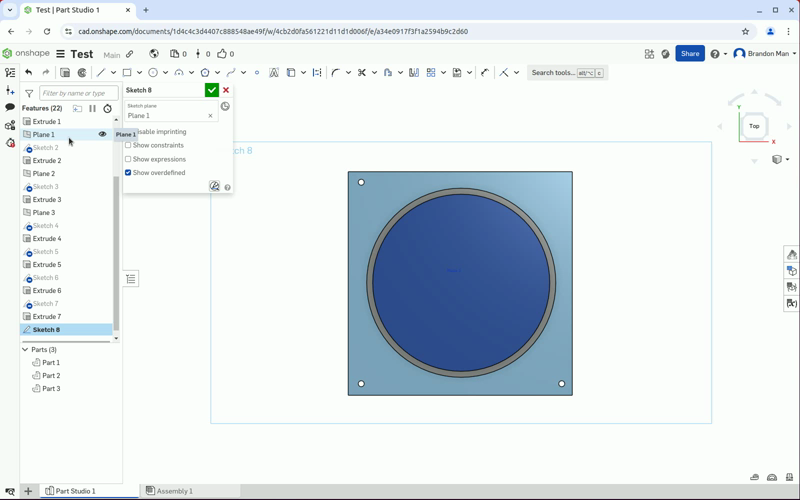
mouse_move(73, 352)
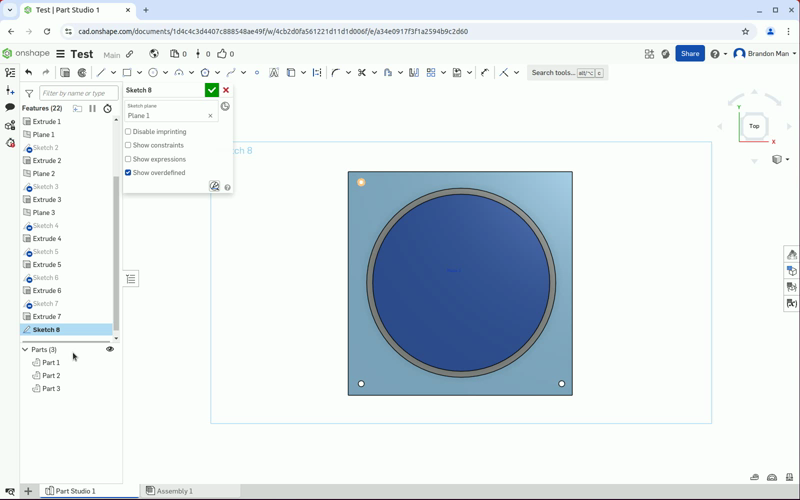
key(y)
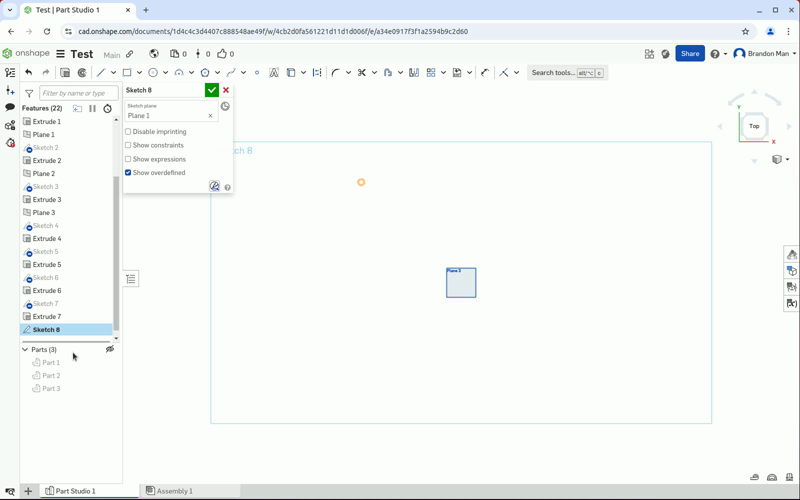
key(c)
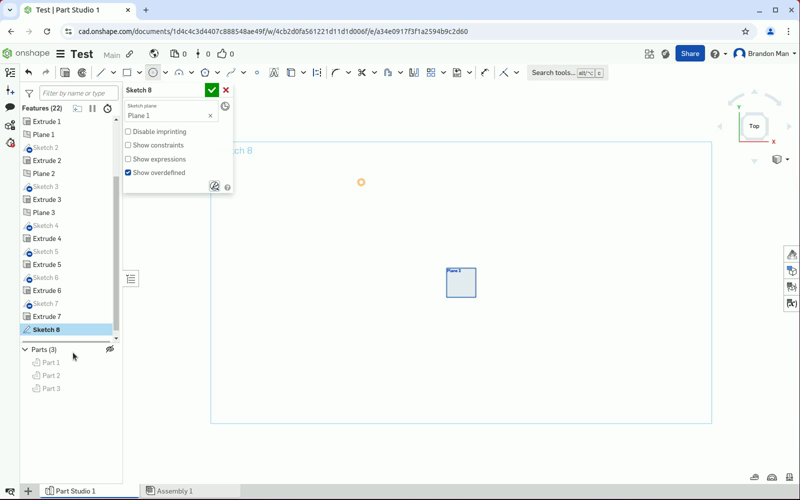
key_down(shift)
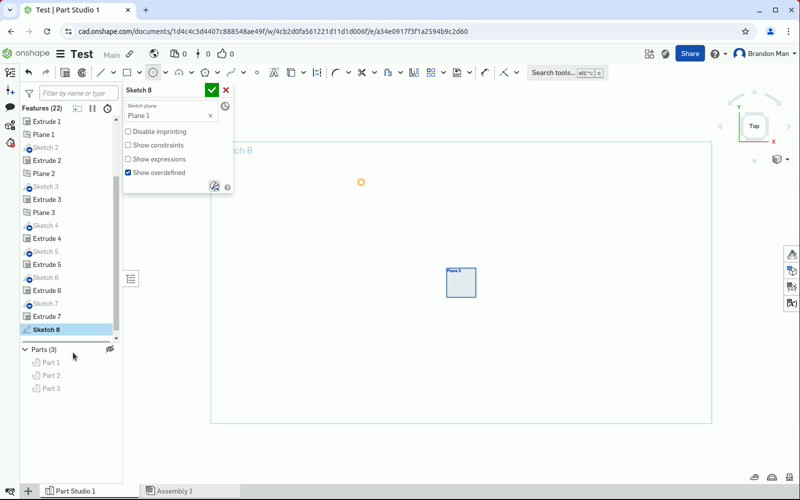
mouse_move(561, 182)
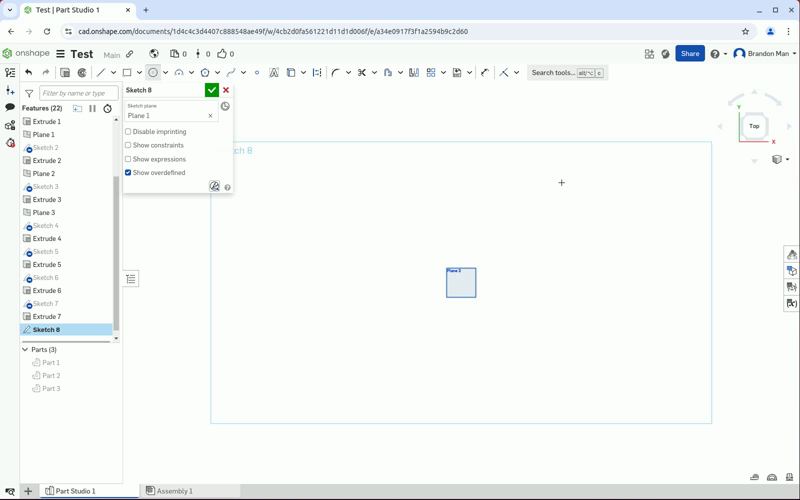
click(561, 182)
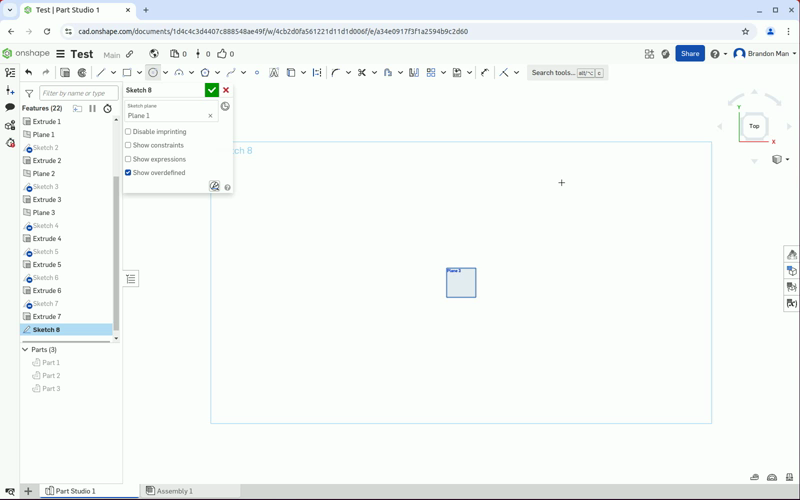
key_up(shift)
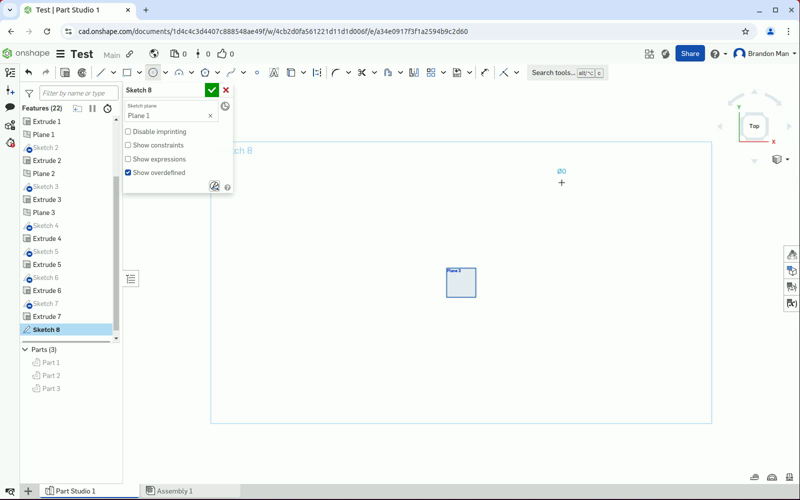
mouse_move(564, 182)
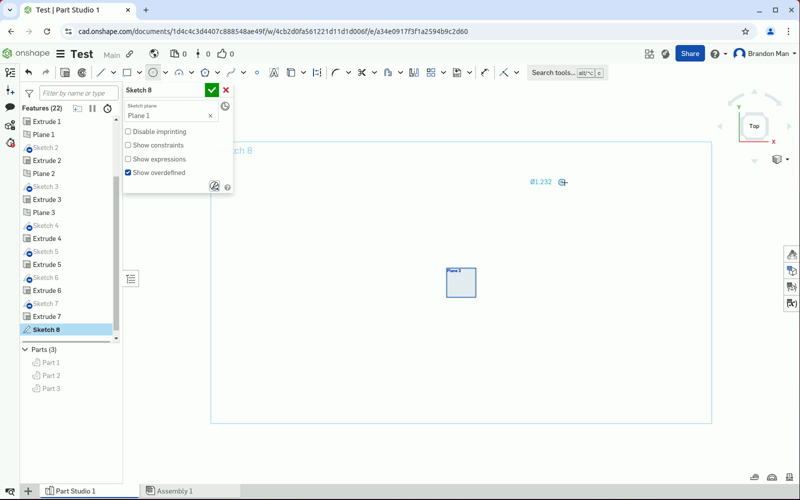
click(564, 182)
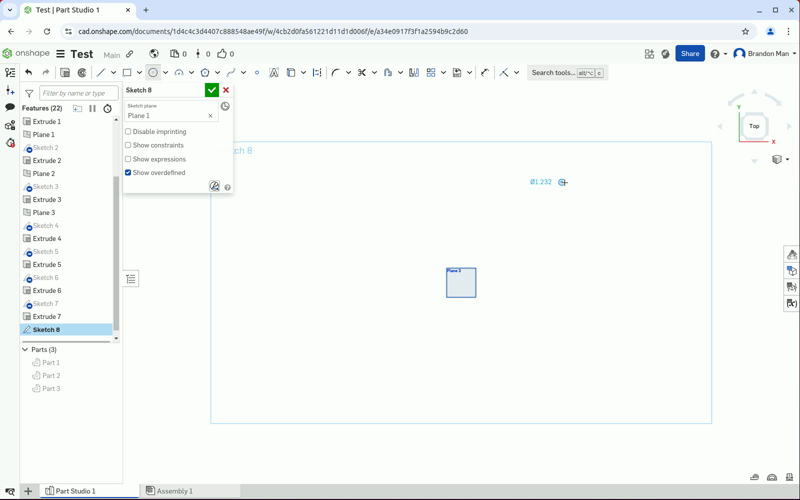
key(esc)
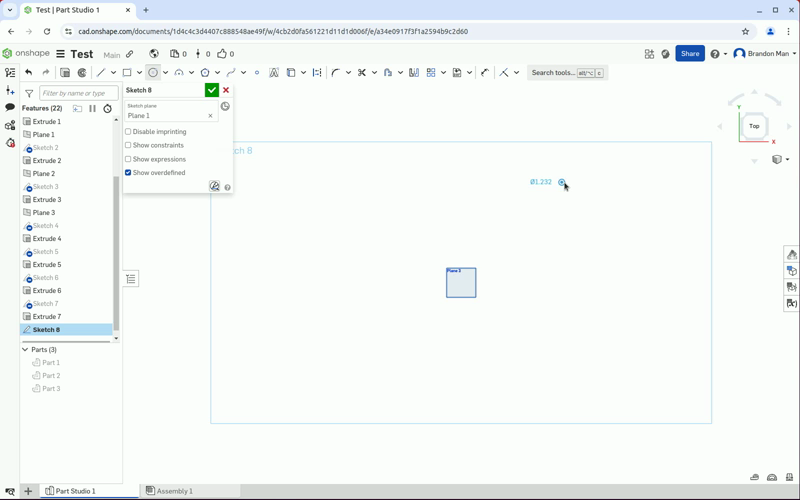
mouse_move(563, 182)
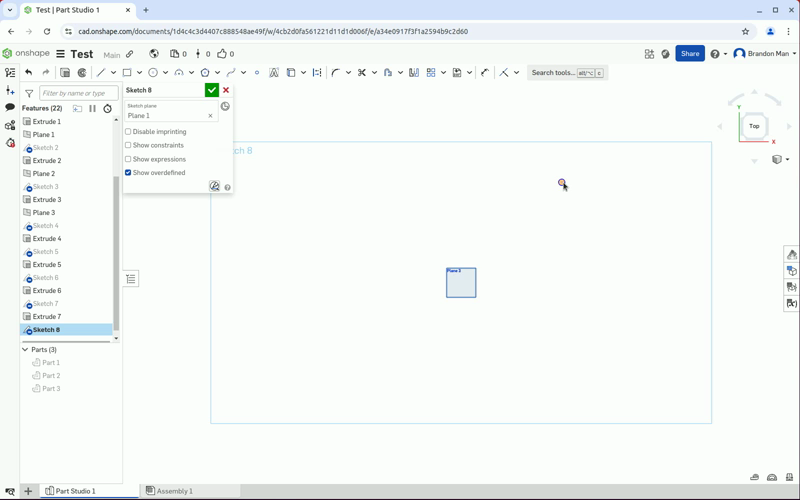
scroll(6)
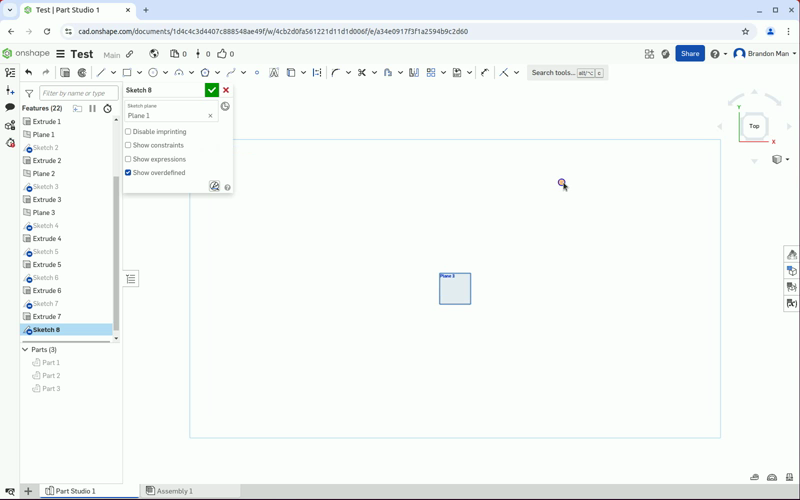
scroll(6)
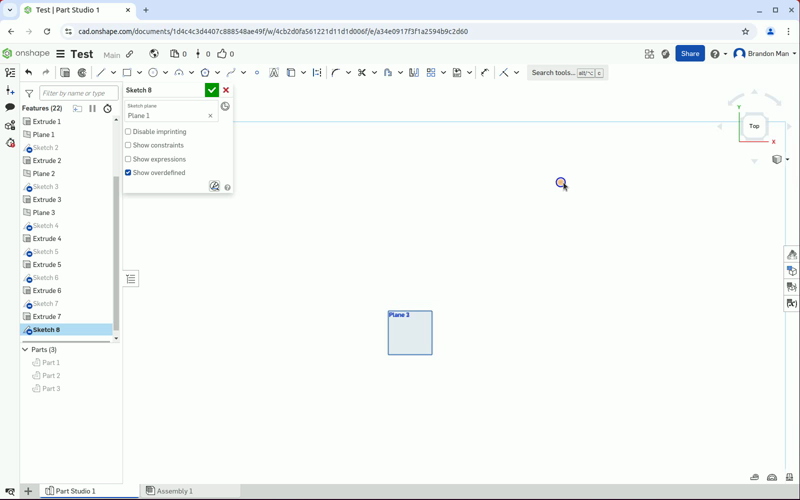
scroll(6)
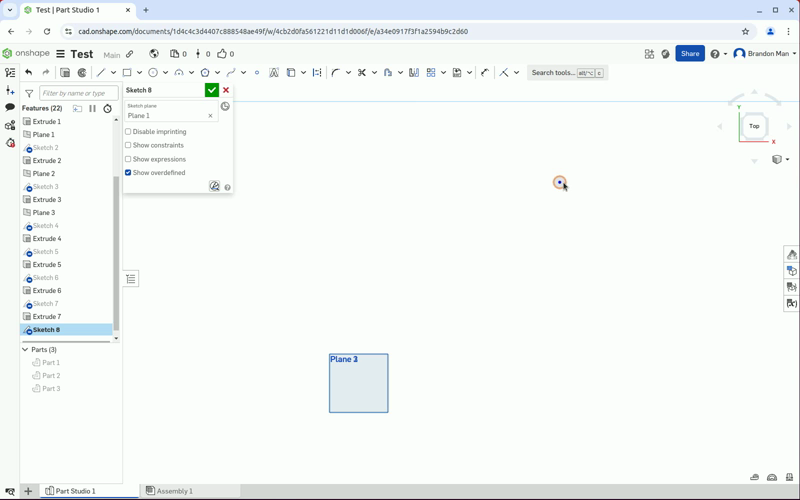
scroll(6)
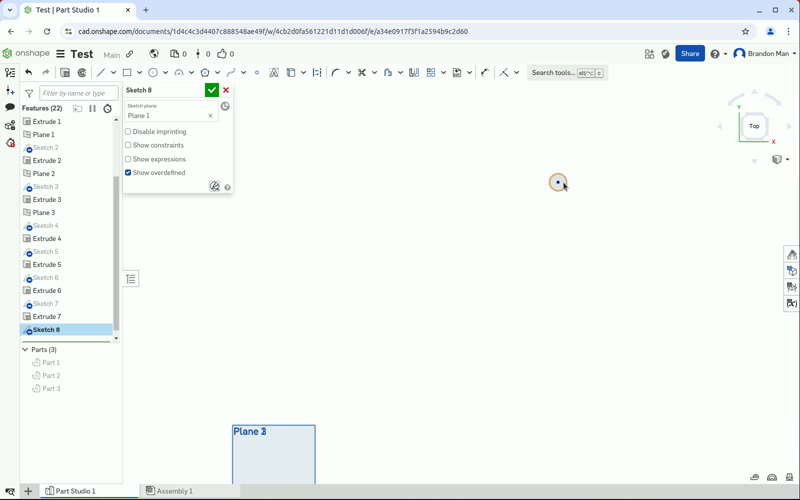
scroll(6)
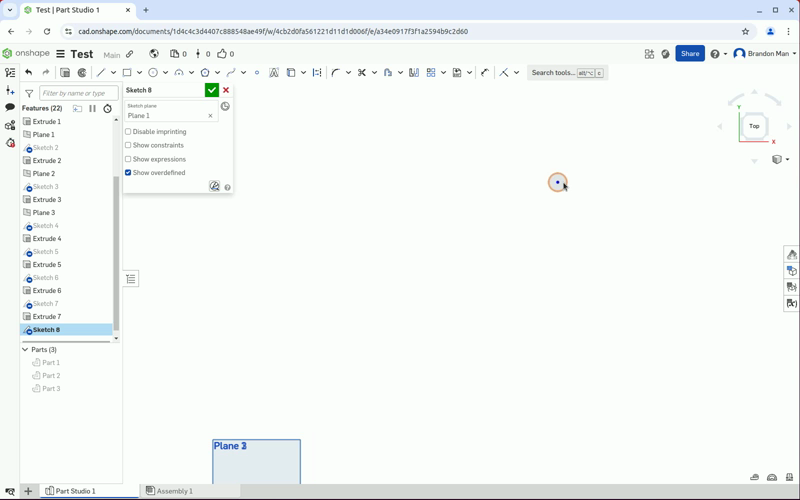
scroll(6)
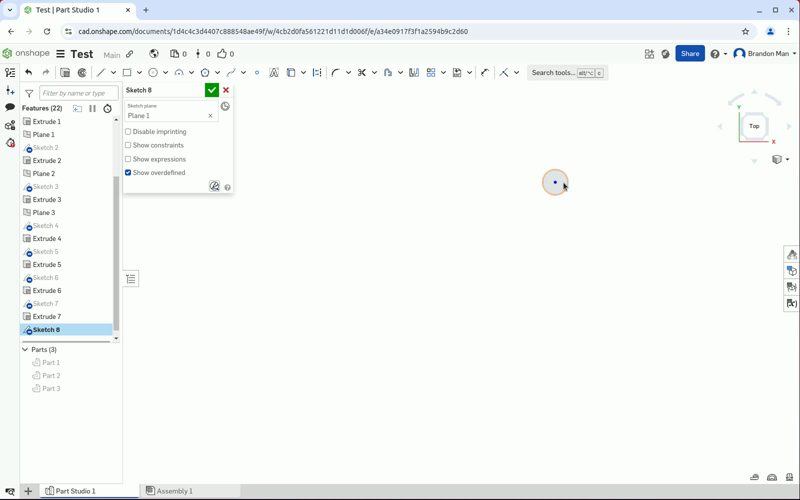
scroll(6)
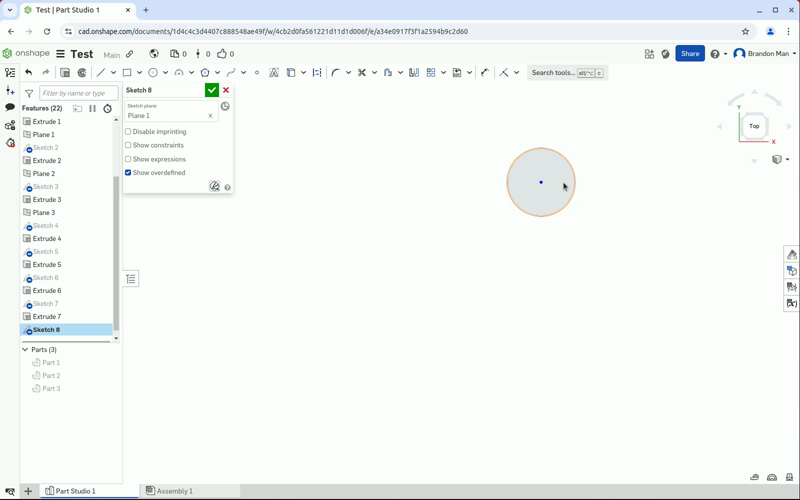
click(563, 182)
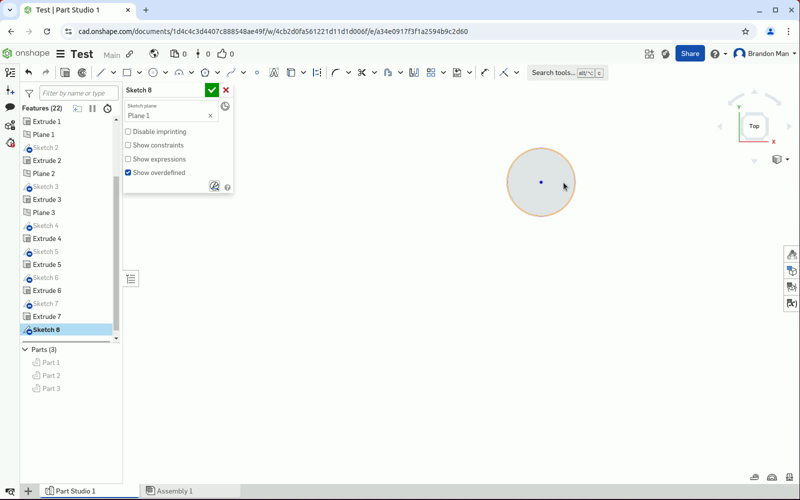
scroll(-6)
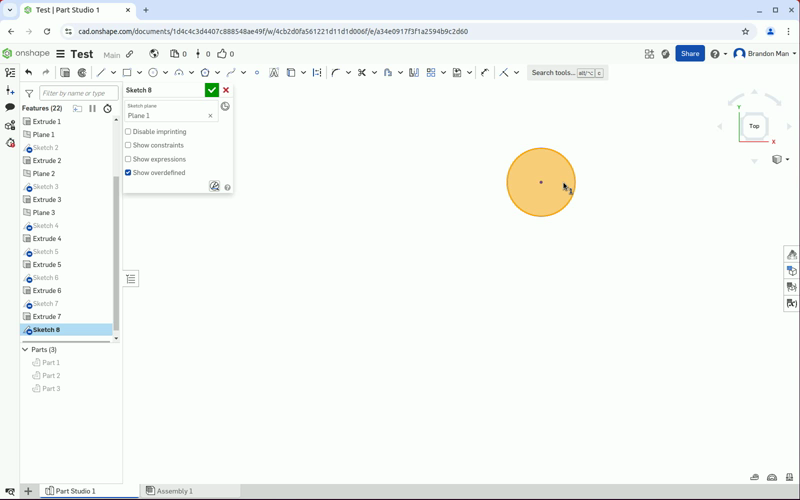
scroll(-6)
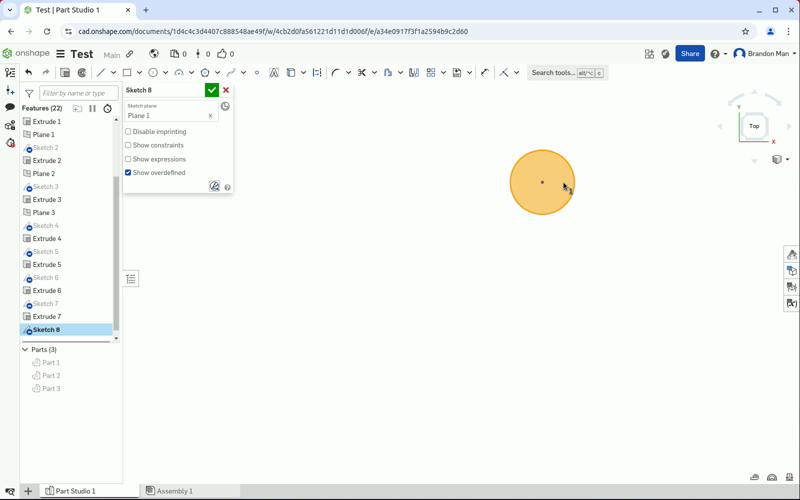
scroll(-6)
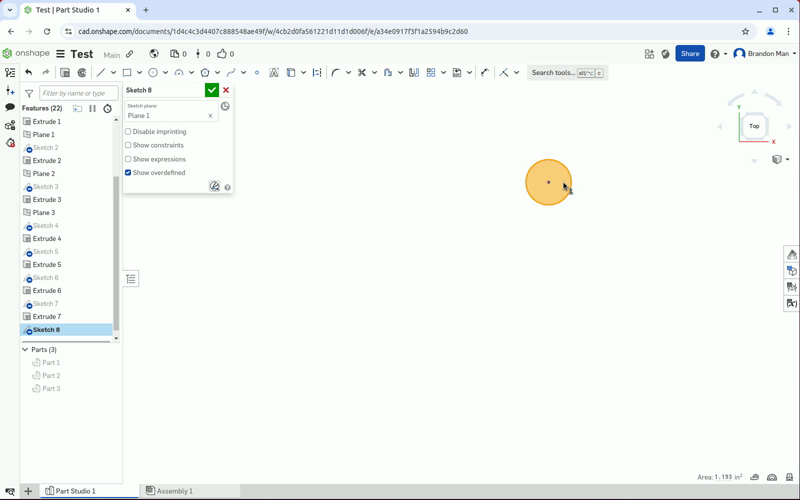
scroll(-6)
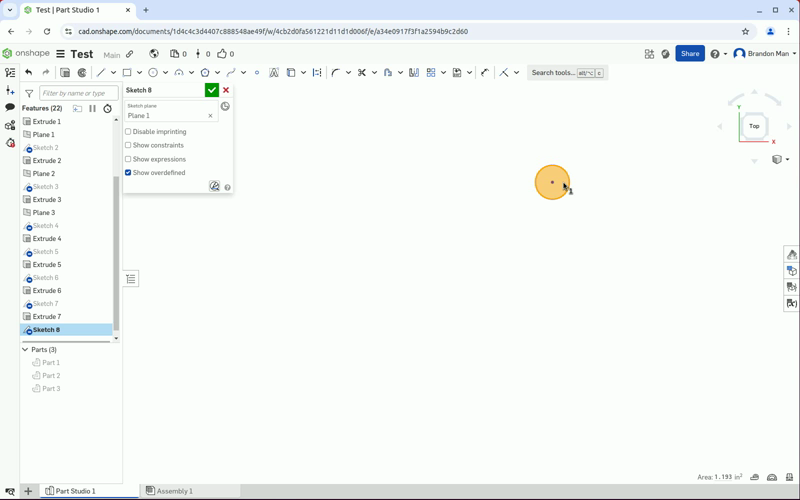
scroll(-6)
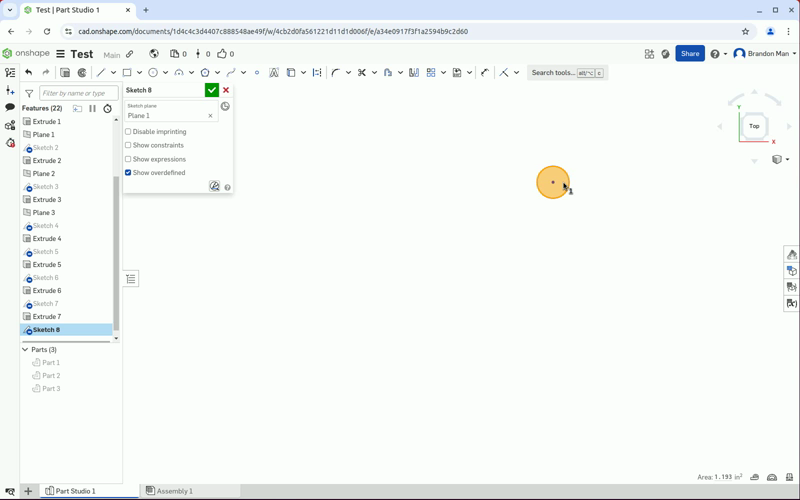
scroll(-6)
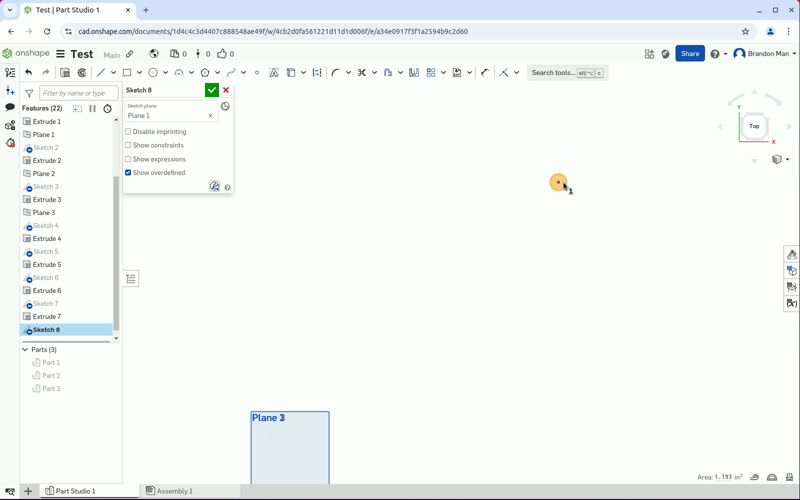
scroll(-6)
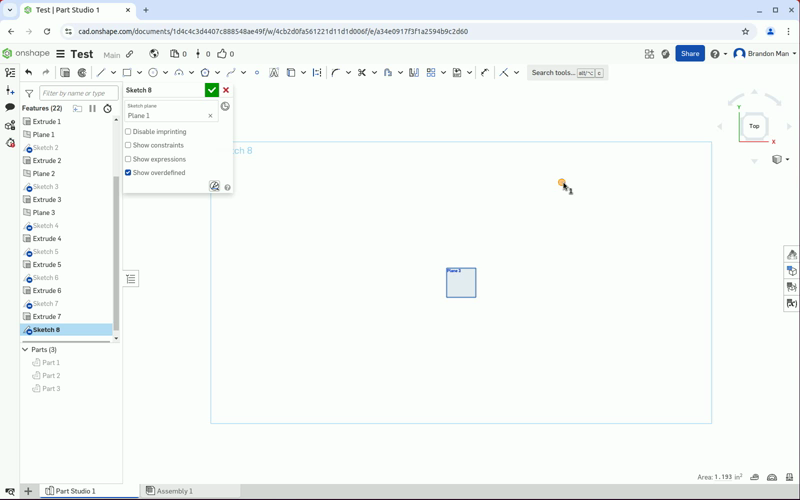
mouse_move(73, 352)
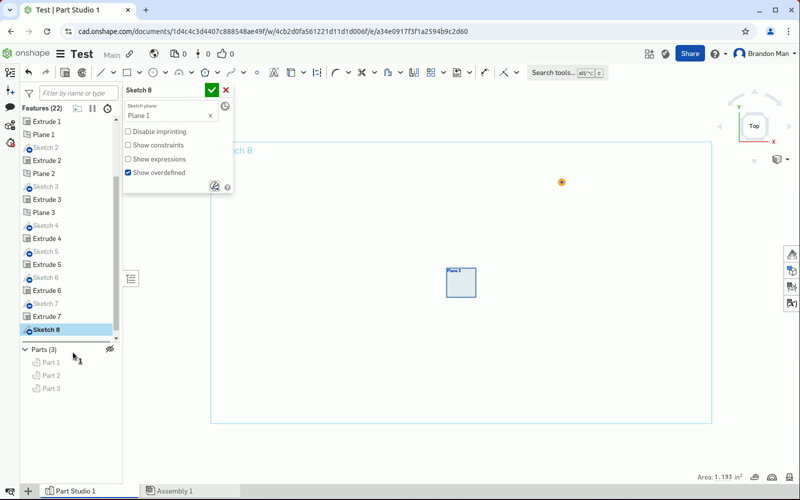
key(shift+y)
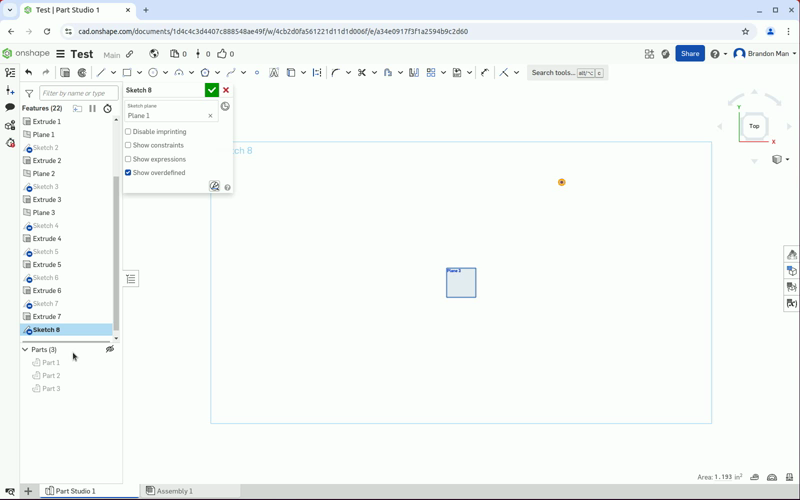
key(shift+e)
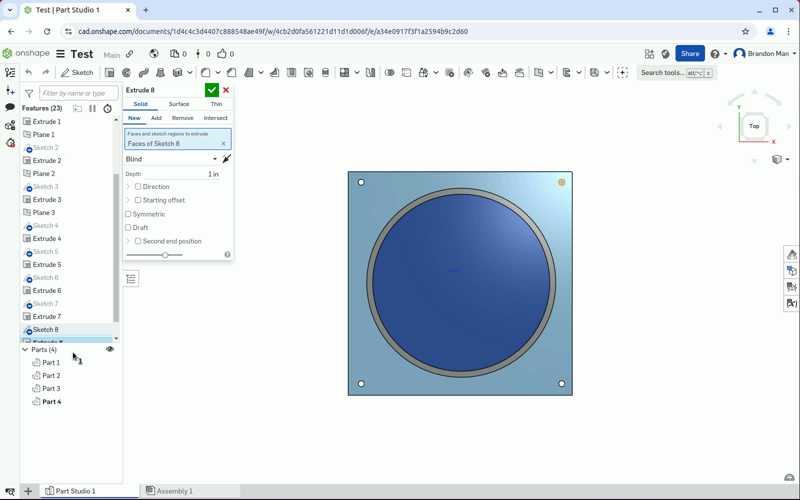
mouse_move(143, 106)
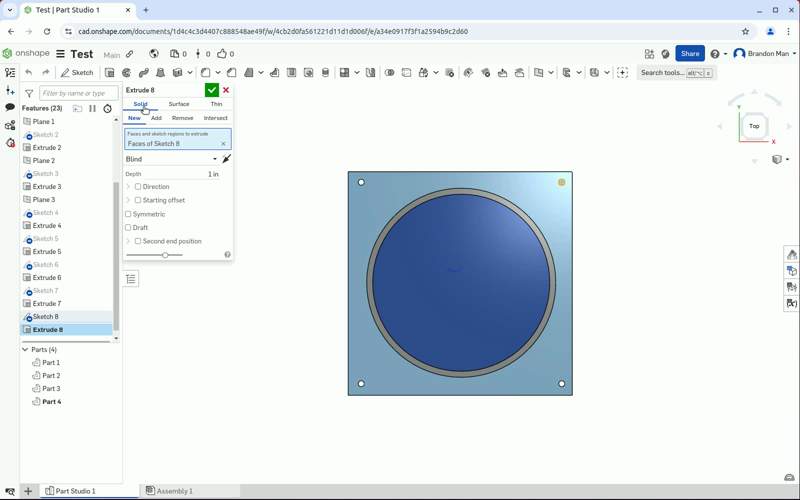
click(143, 106)
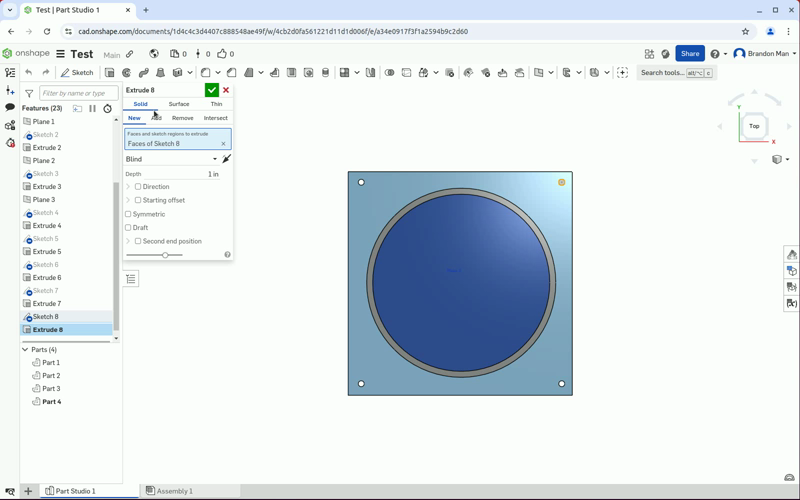
mouse_move(186, 120)
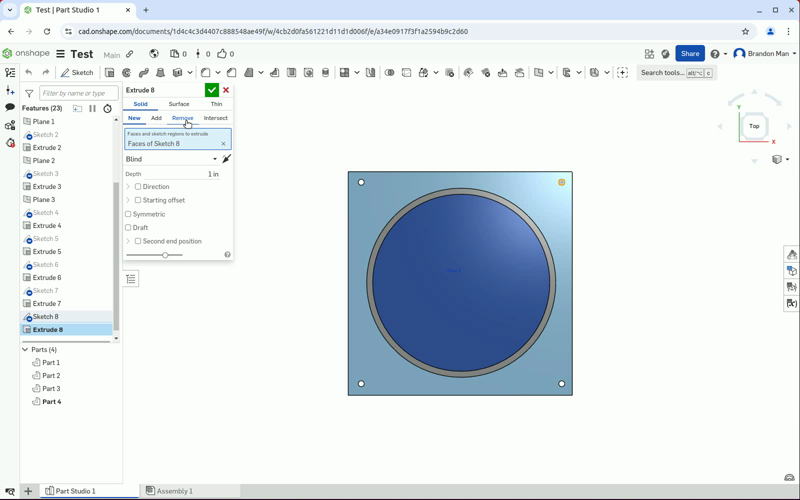
click(186, 120)
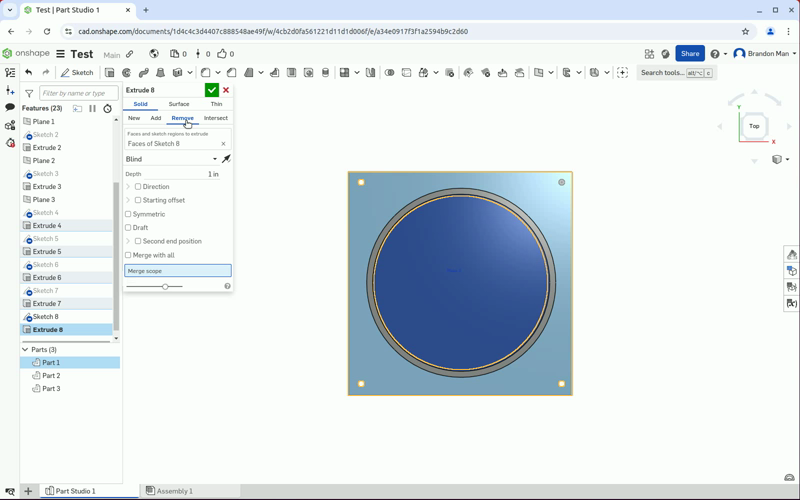
key(tab, 4)
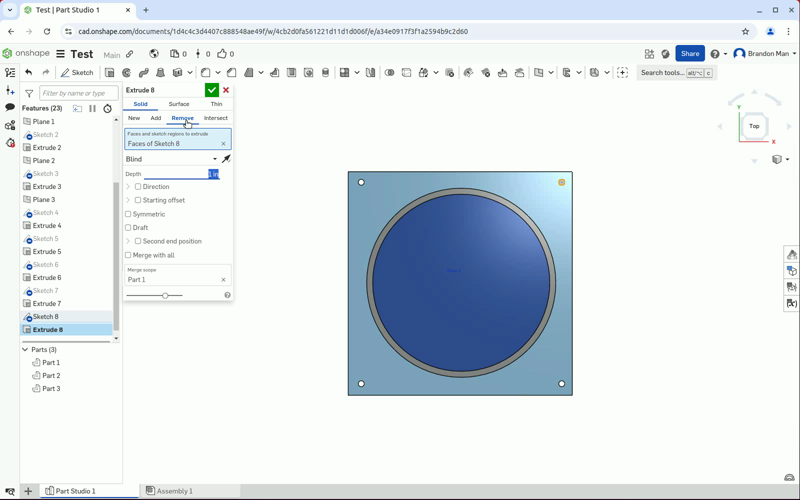
text(9.628)
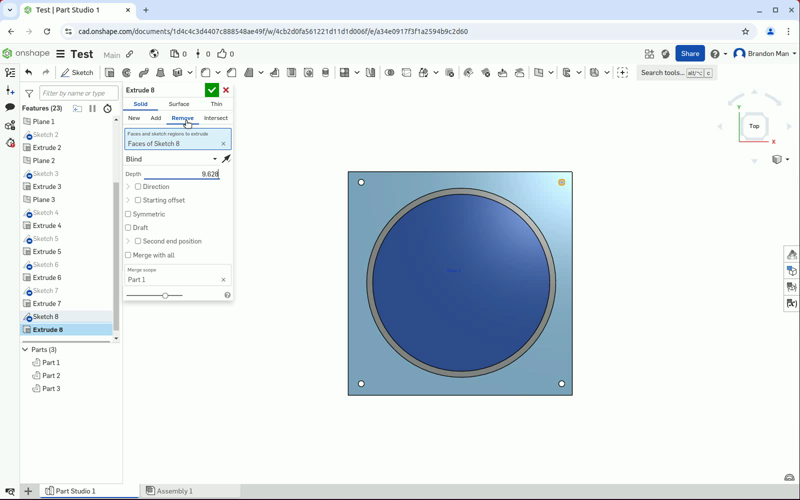
key(tab, 6)
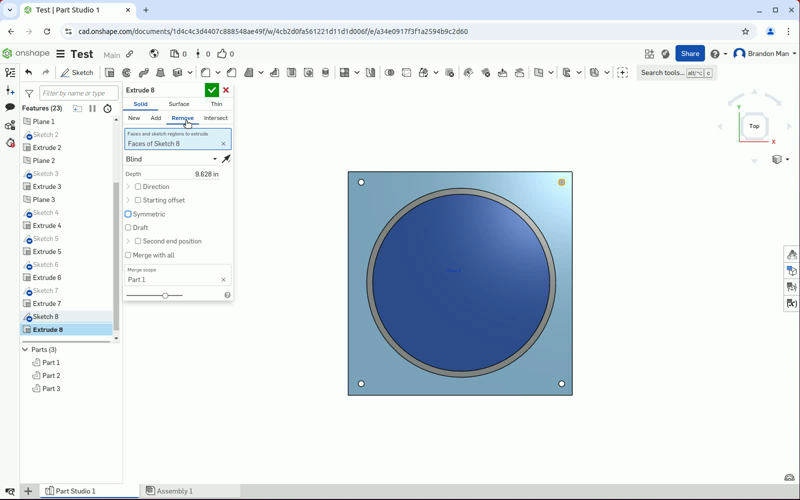
key(space)
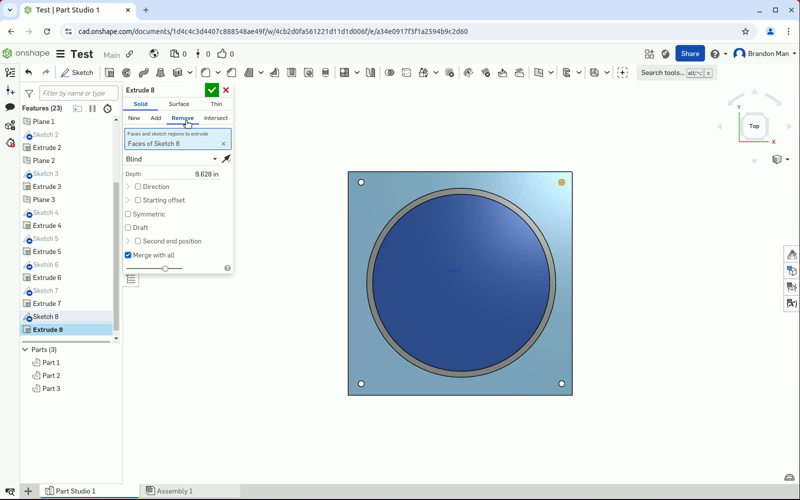
key(enter)
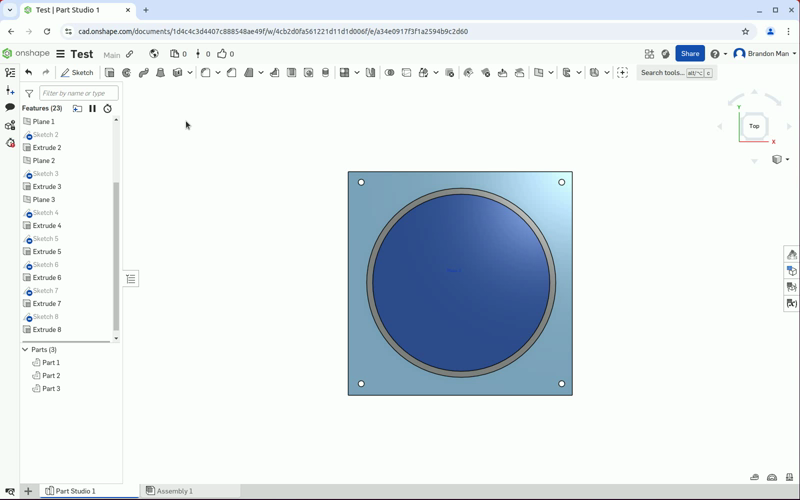
key(shift+h)
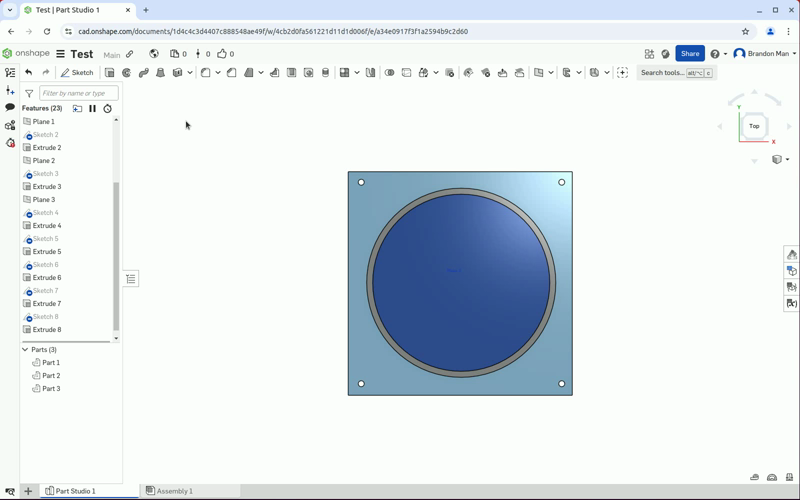
key(shift+h)
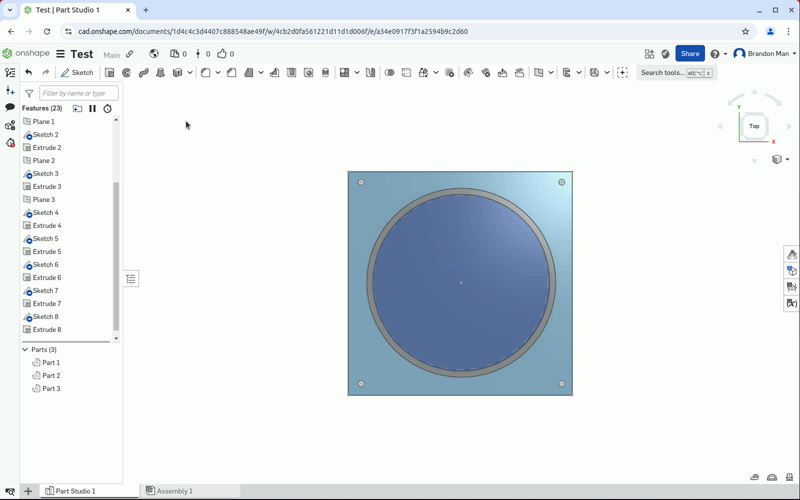
key(shift+7)
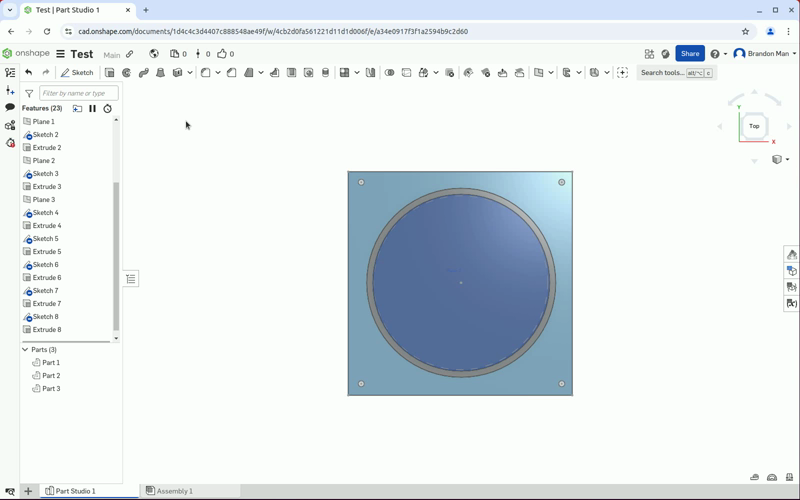
key(up, 3)
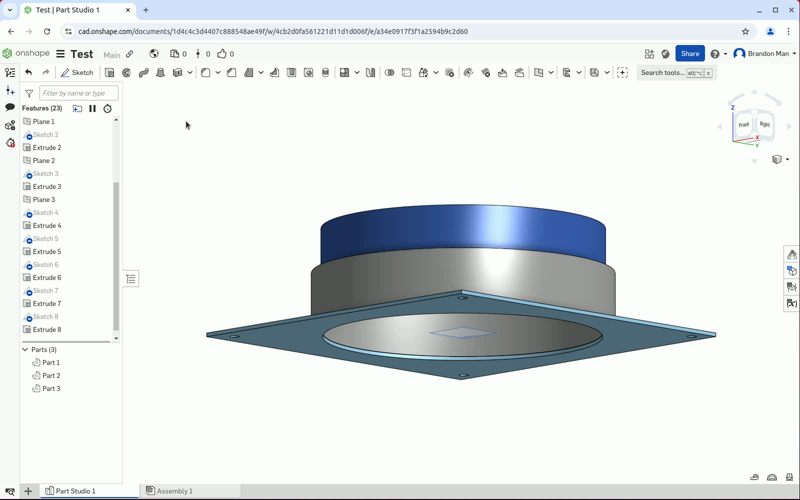
key(left, 3)
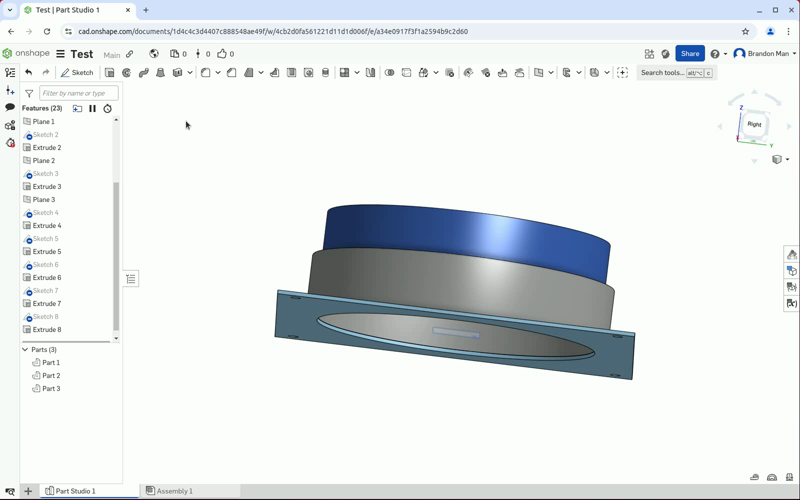
key(right, 3)
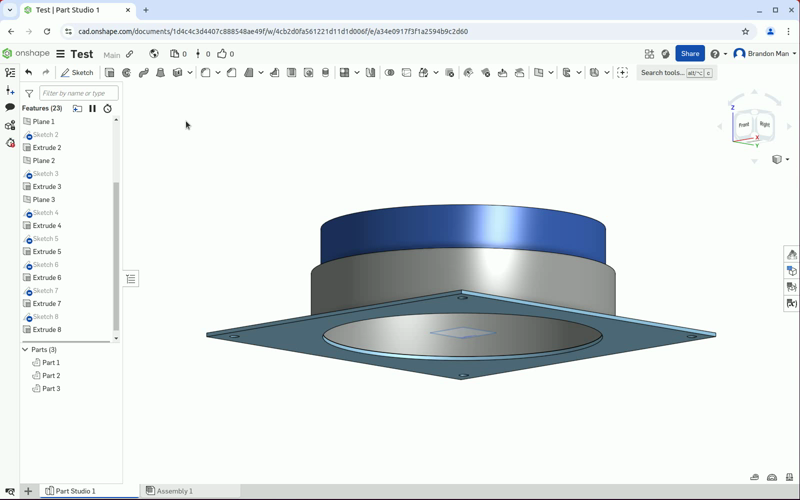
key(down, 3)
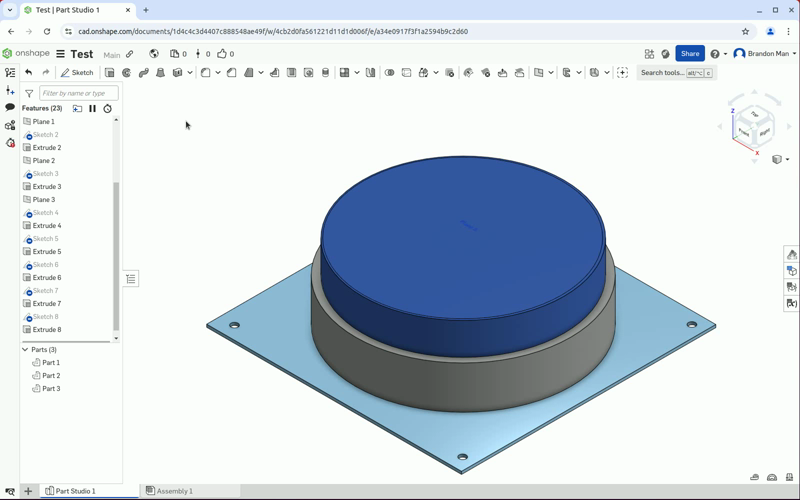
mouse_move(69, 98)
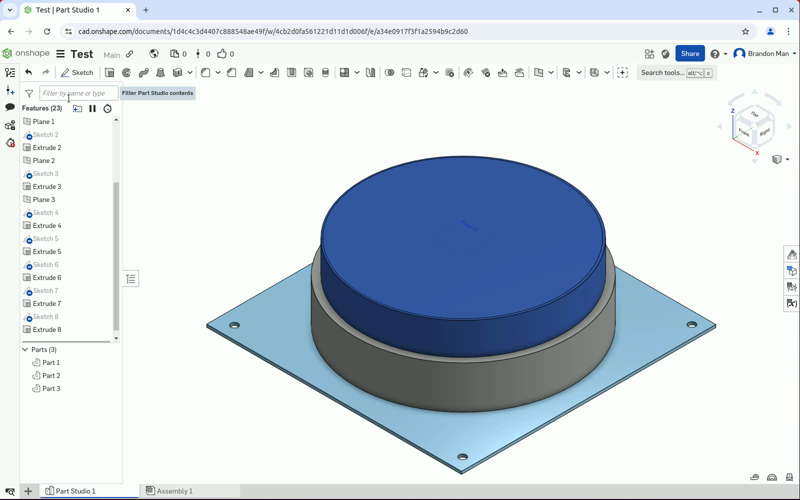
click(69, 98)